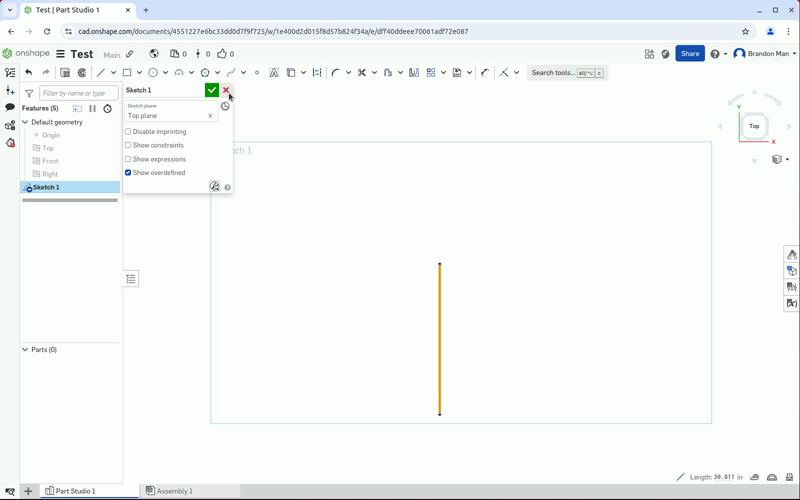
key(shift+h)
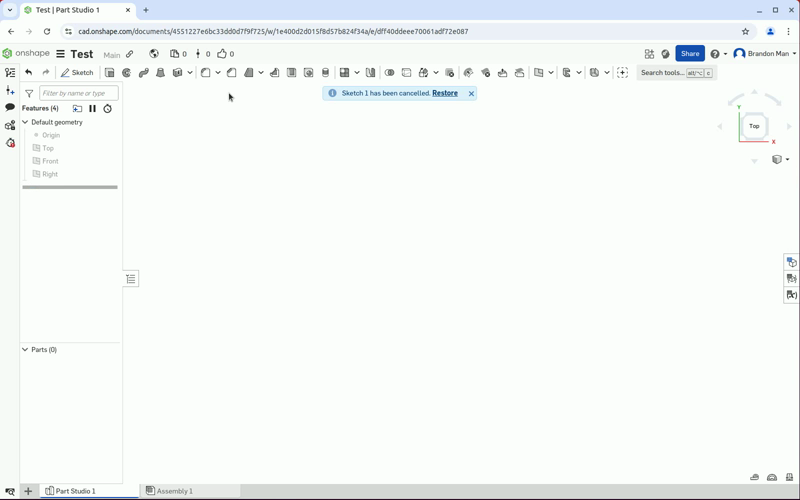
mouse_move(73, 352)
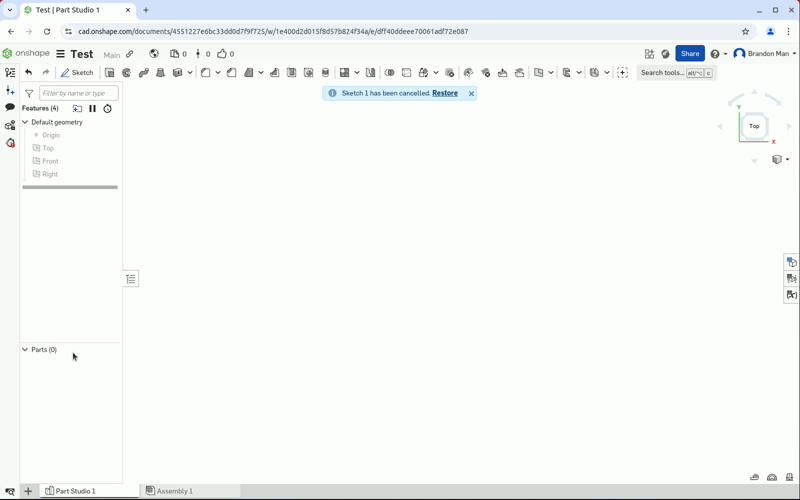
key(y)
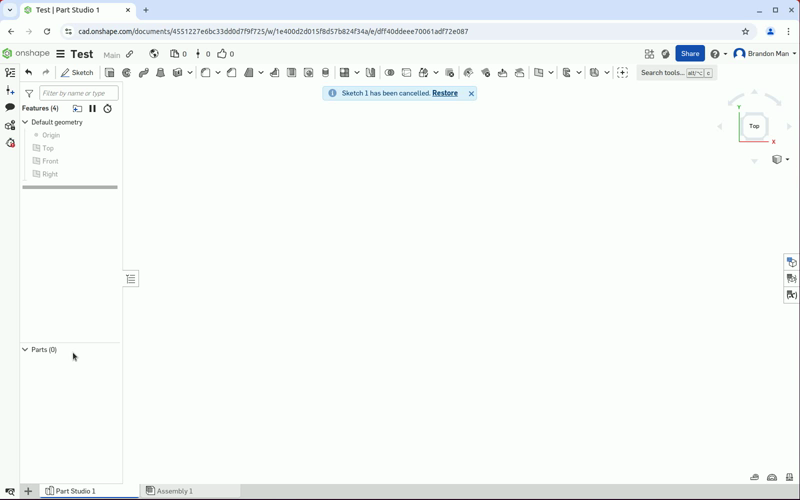
key(shift+p)
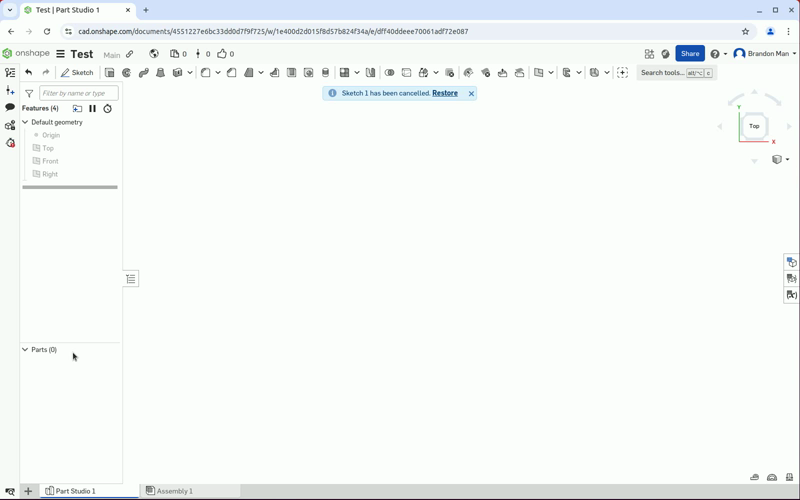
key(space)
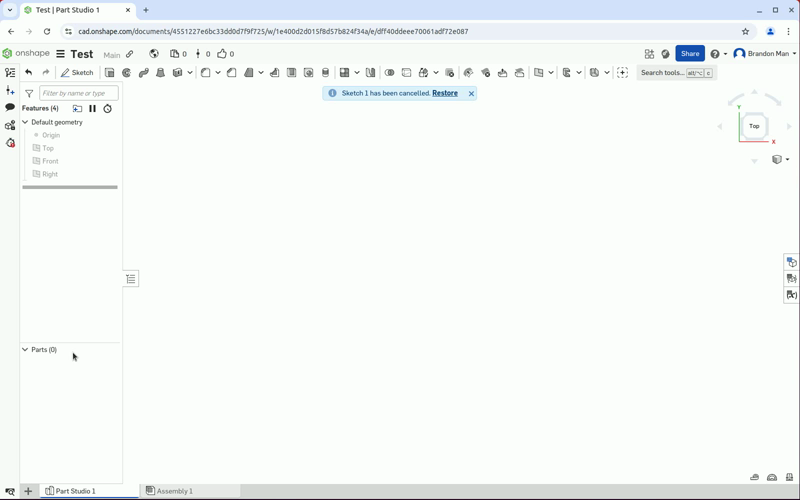
key_down(shift)
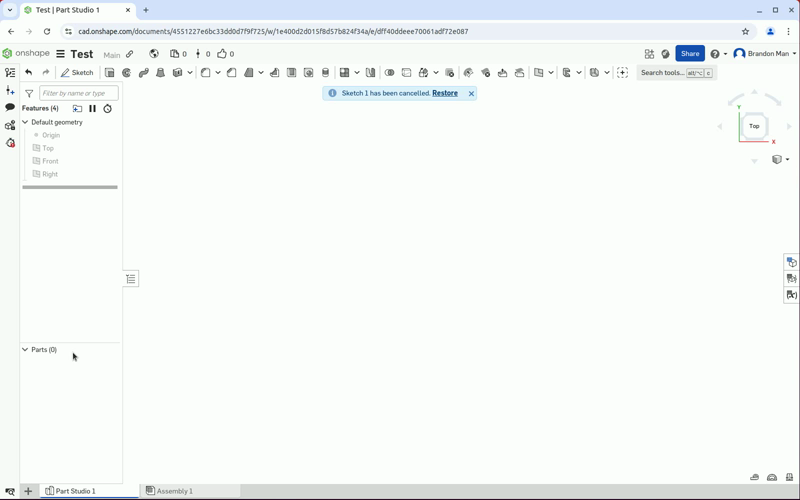
key(up)
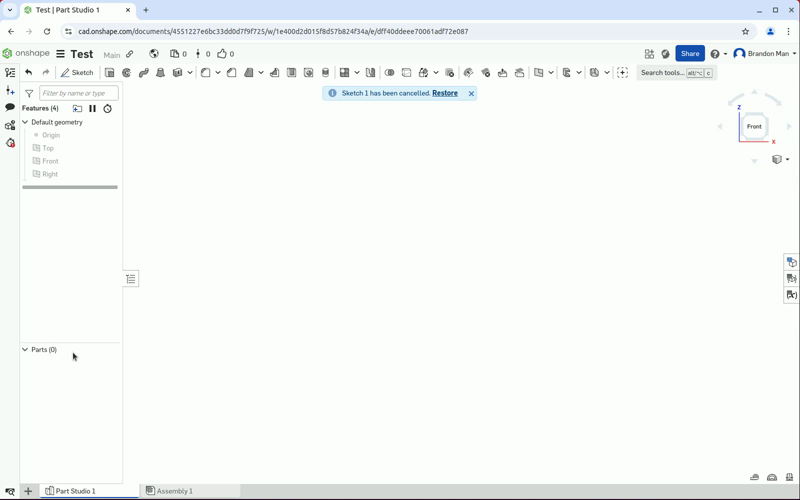
key_up(shift)
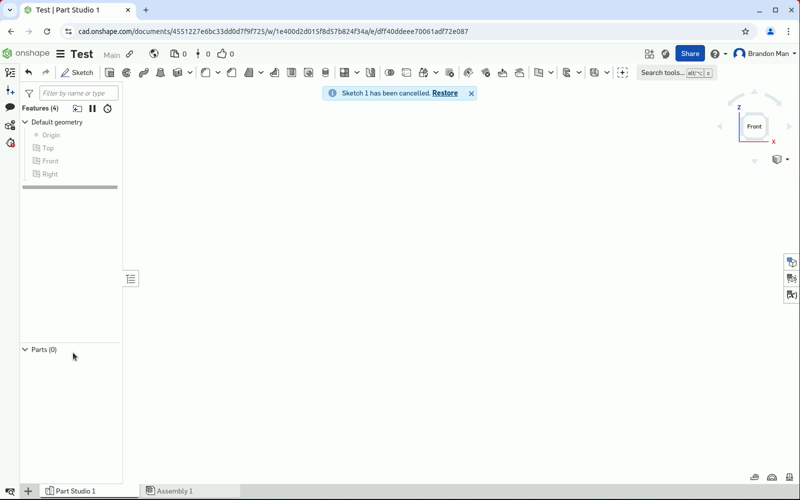
mouse_move(73, 352)
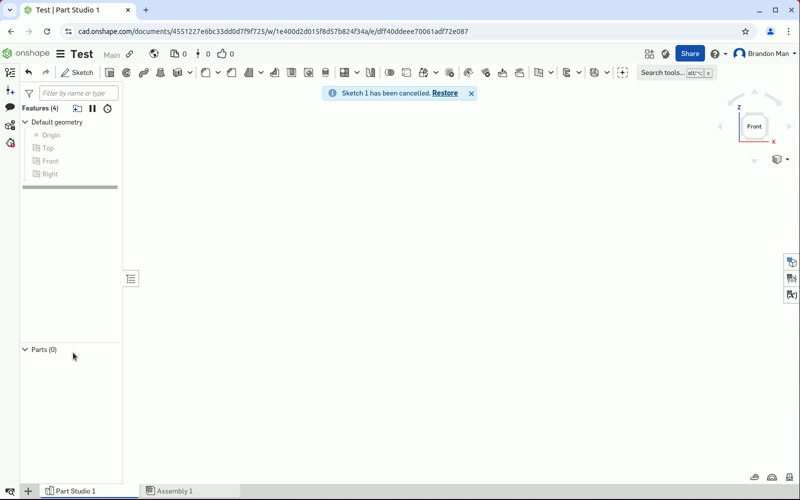
key(shift+y)
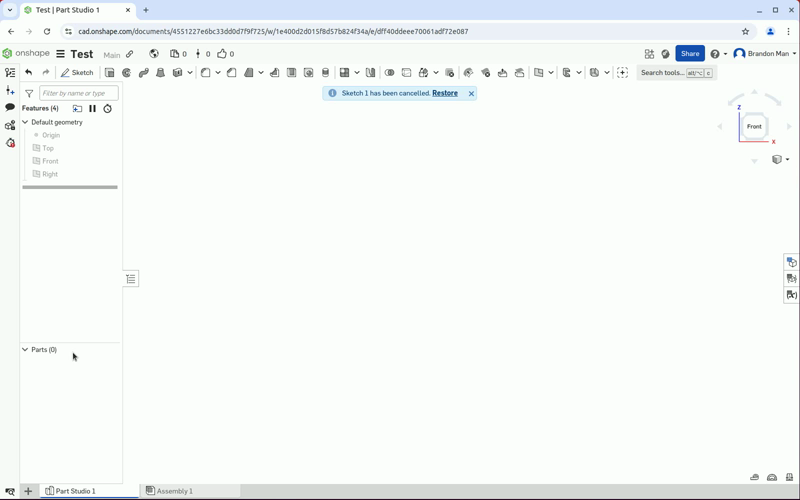
key(shift+s)
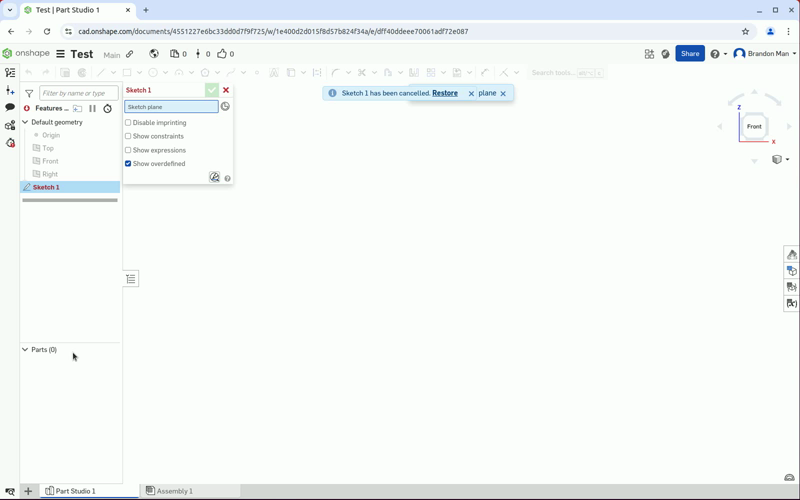
mouse_move(73, 163)
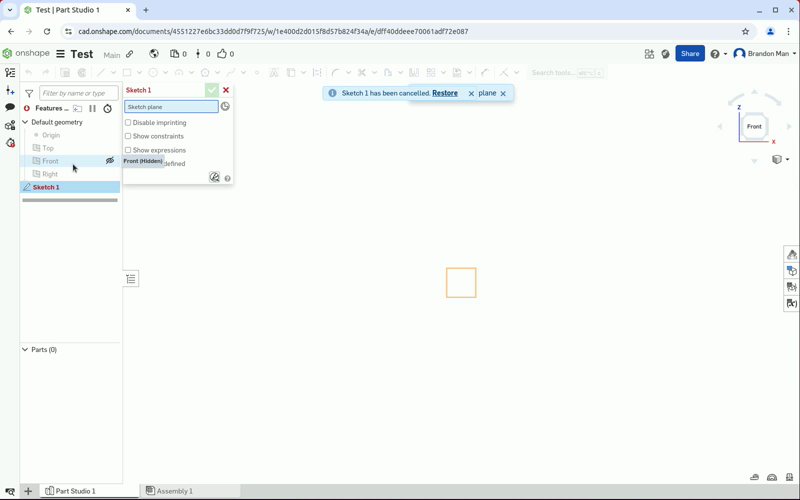
click(73, 163)
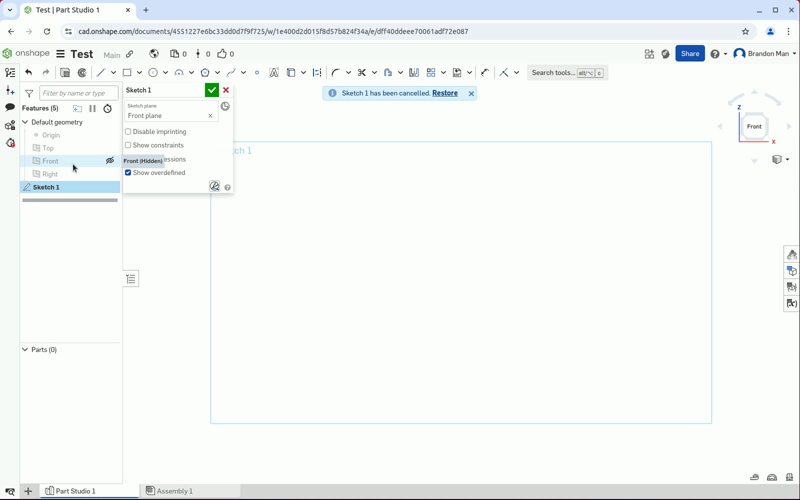
mouse_move(73, 352)
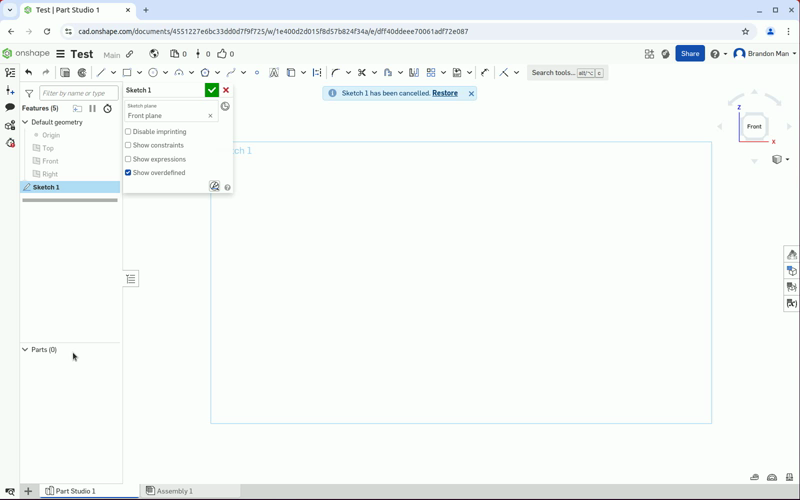
key(y)
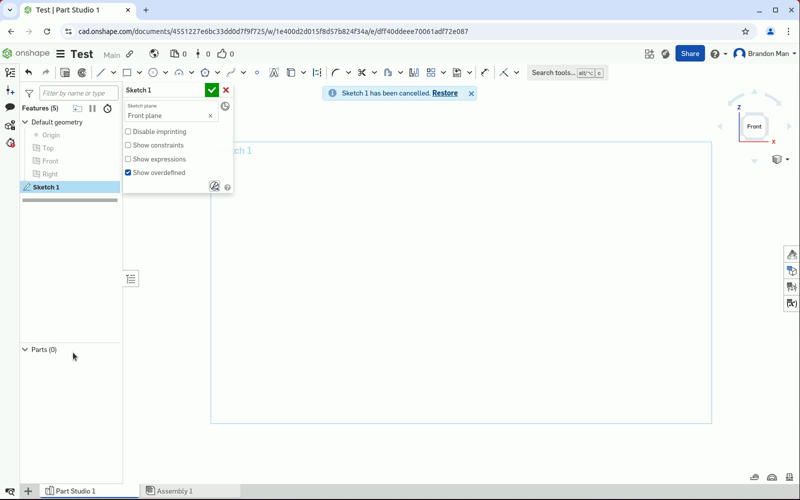
key(l)
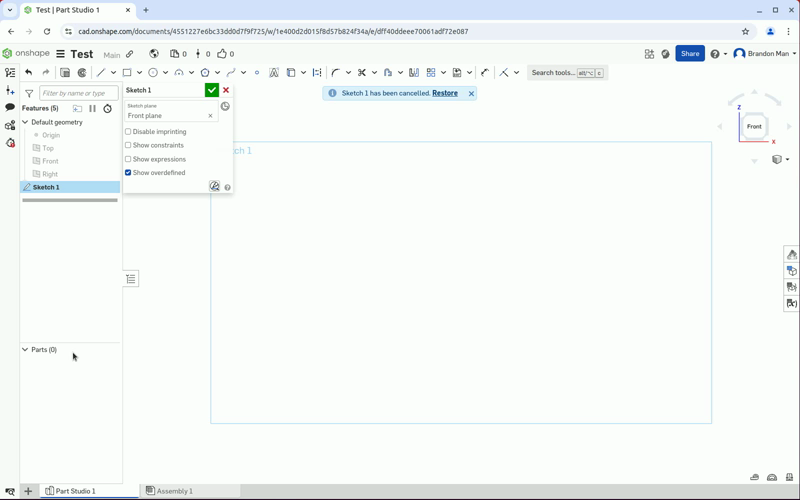
key_down(shift)
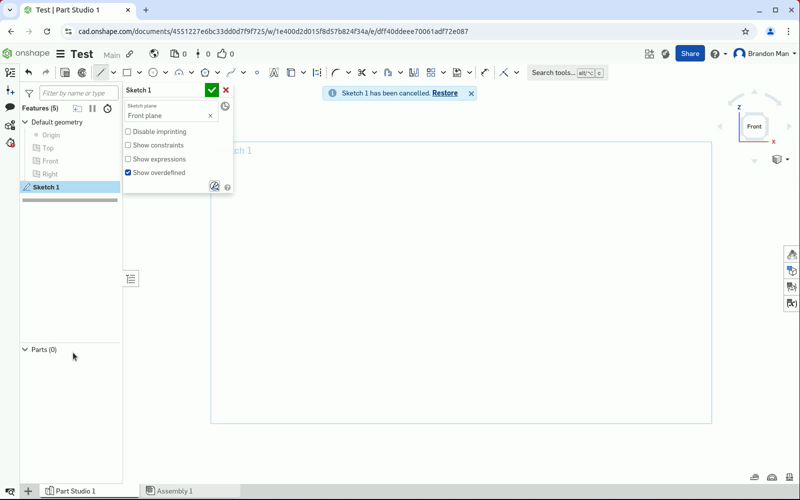
mouse_move(460, 383)
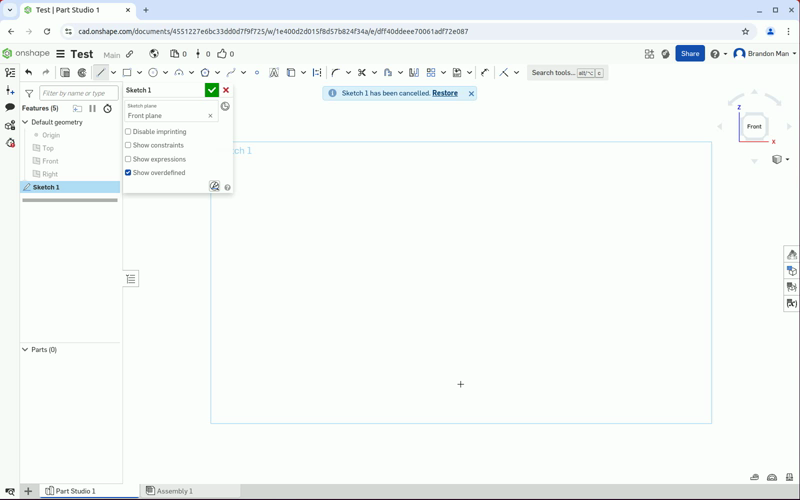
click(460, 383)
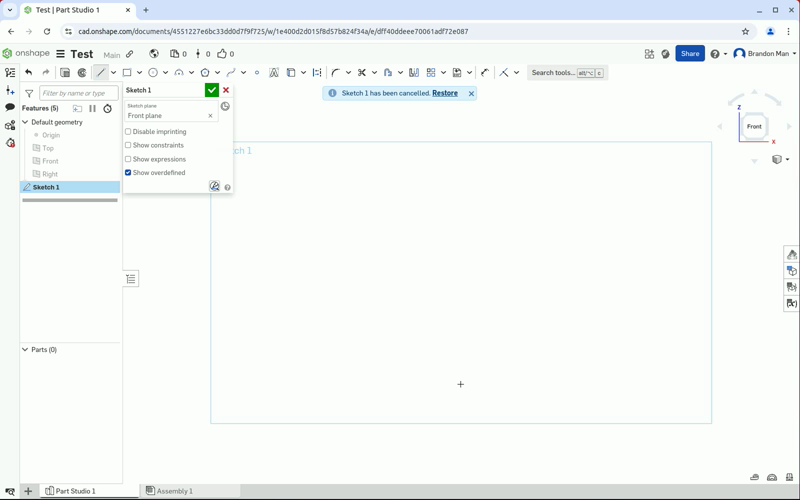
key_up(shift)
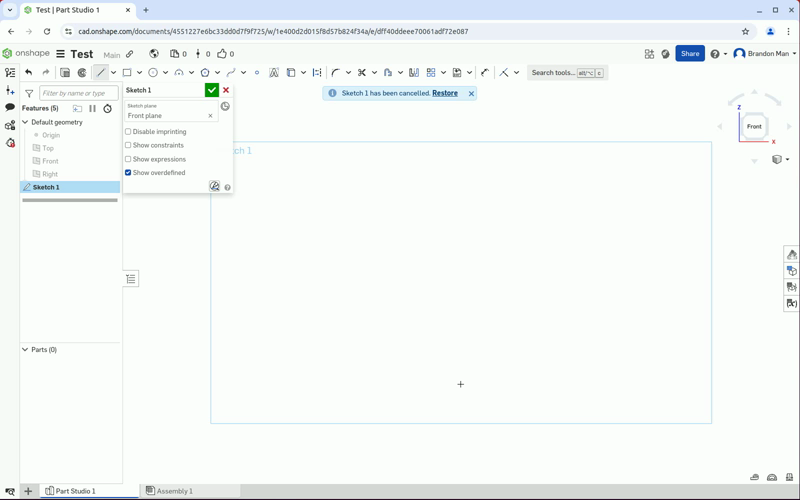
key_down(shift)
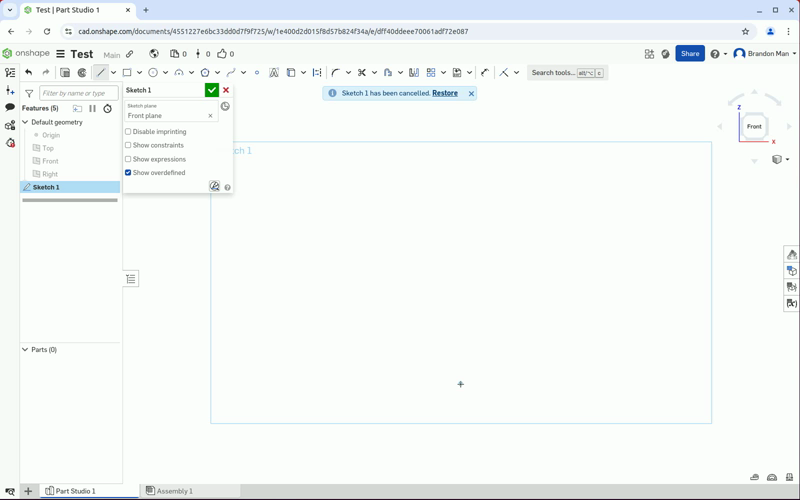
mouse_move(490, 383)
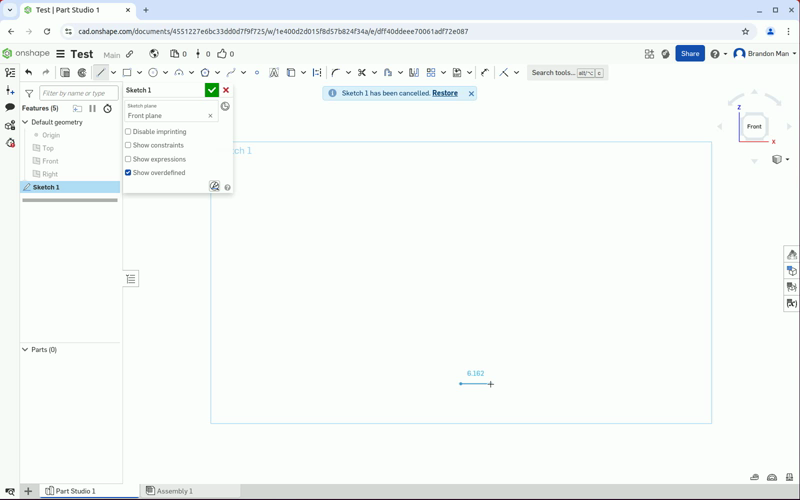
mouse_move(467, 383)
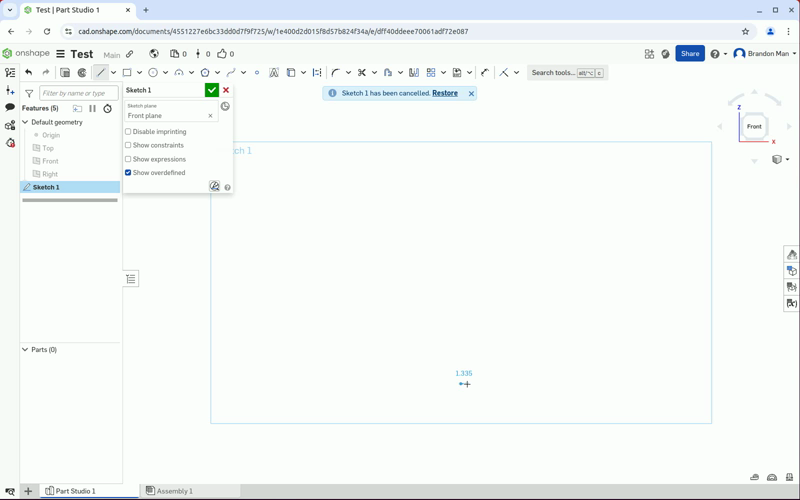
scroll(6)
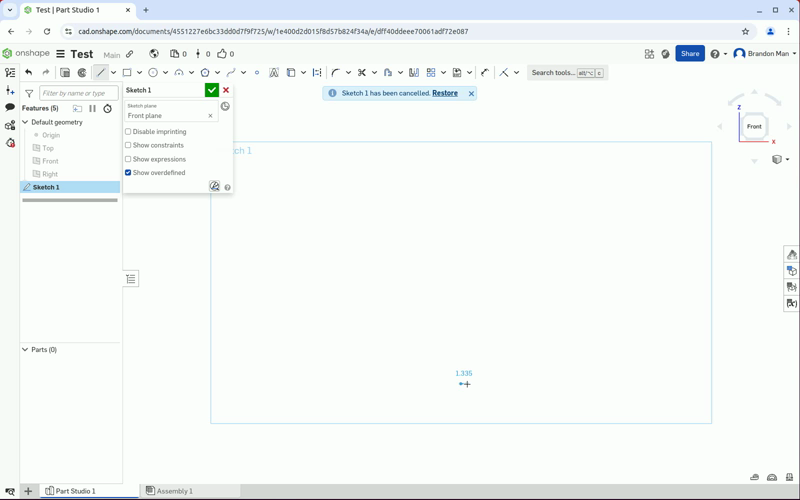
scroll(6)
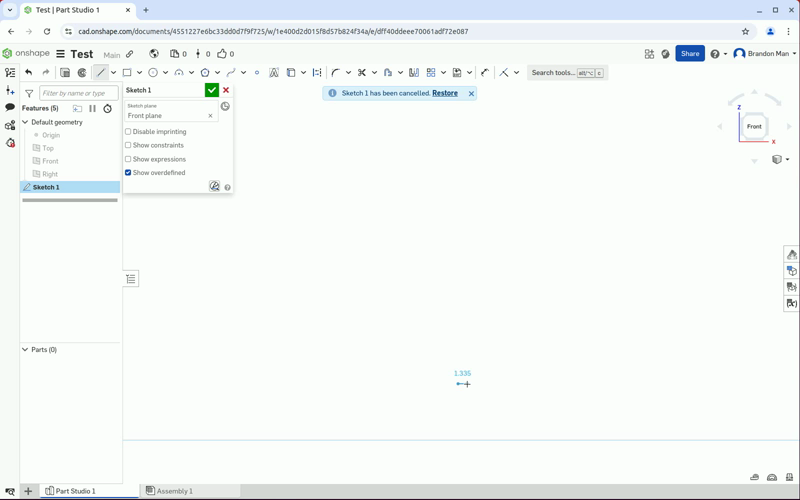
scroll(6)
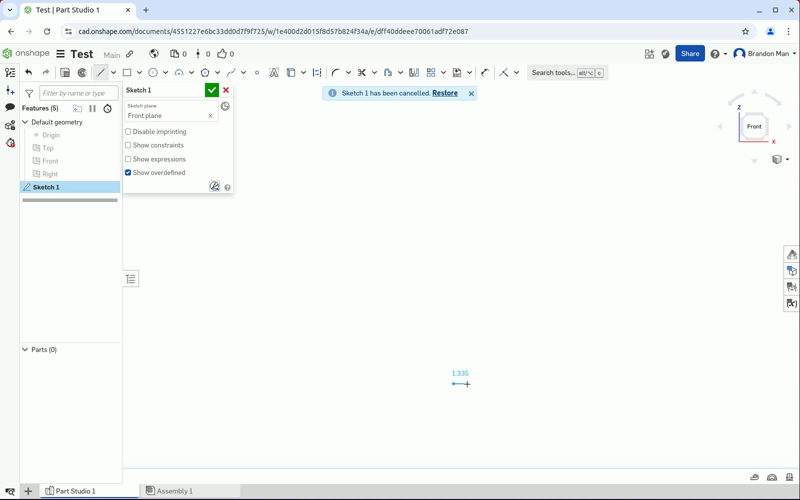
scroll(6)
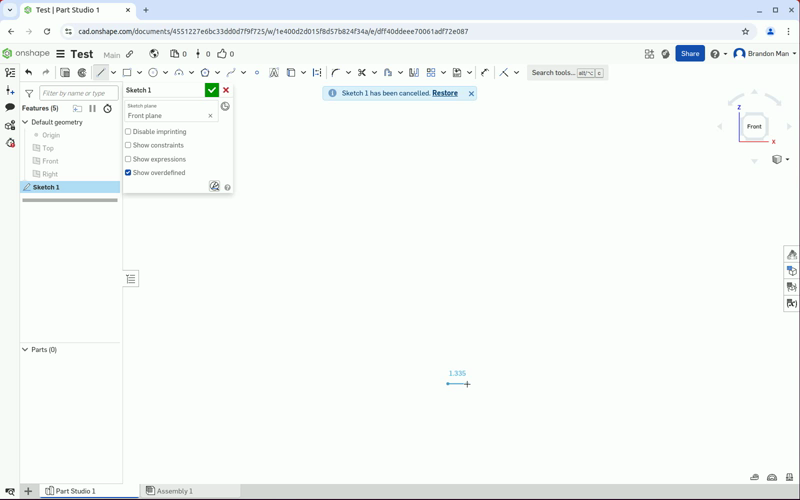
scroll(6)
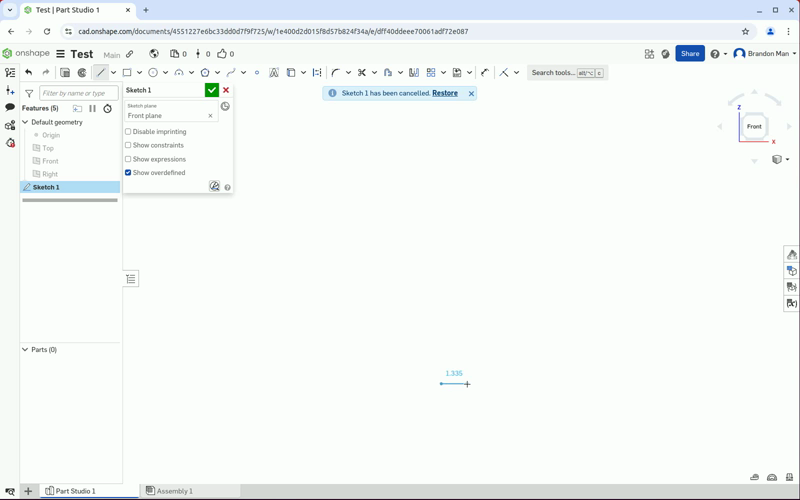
scroll(6)
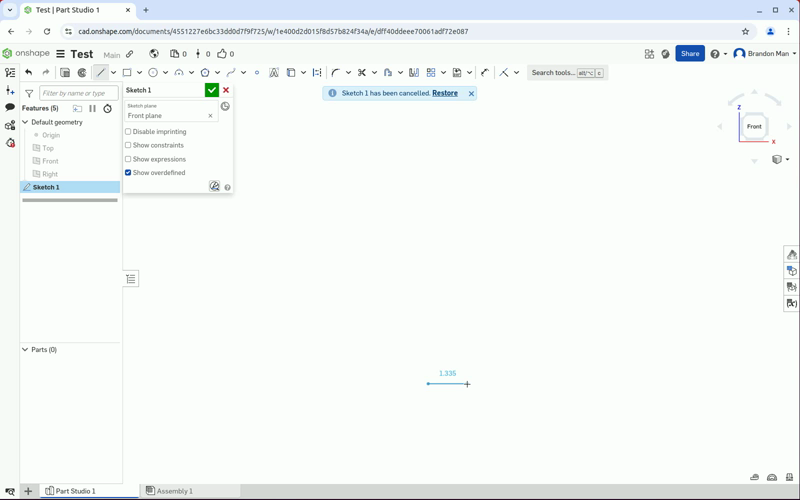
scroll(6)
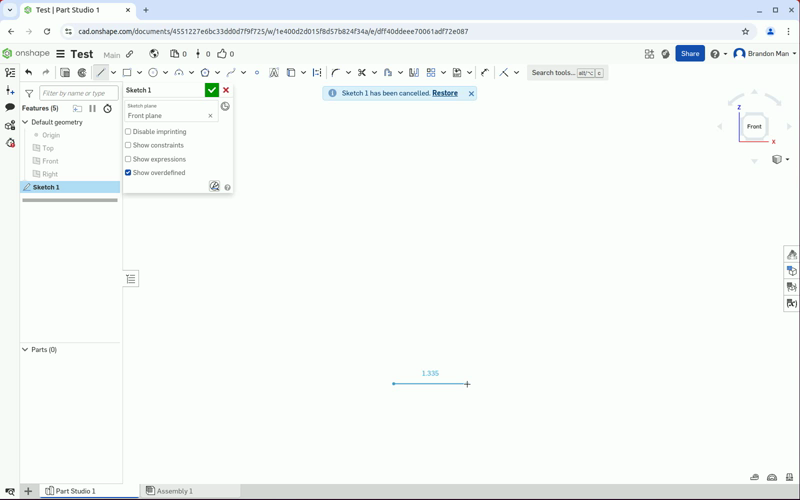
click(467, 383)
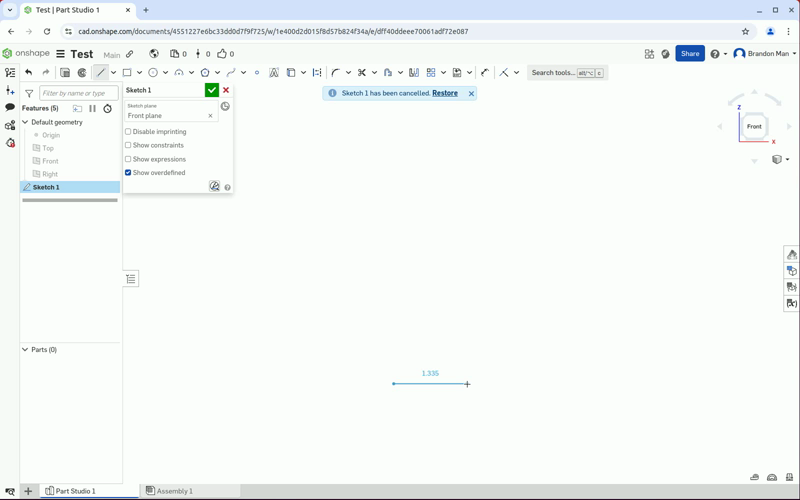
scroll(-6)
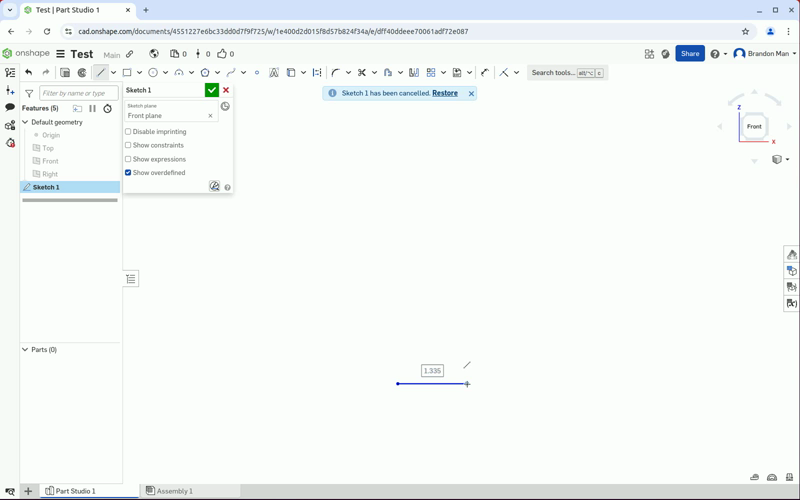
scroll(-6)
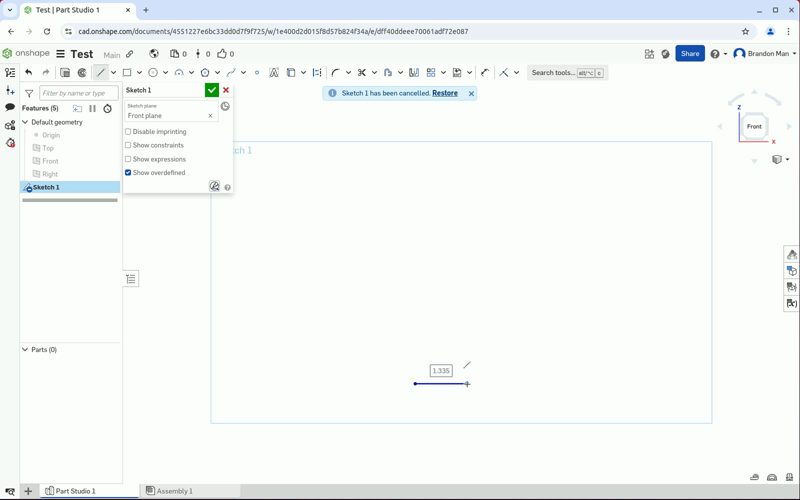
scroll(-6)
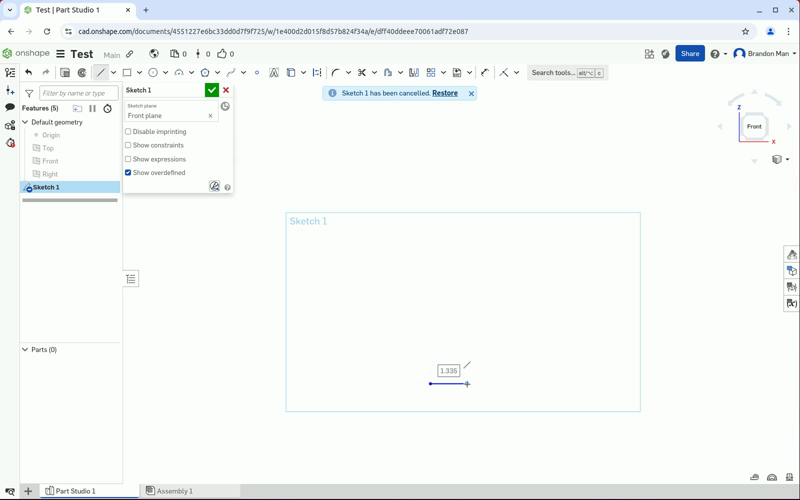
scroll(-6)
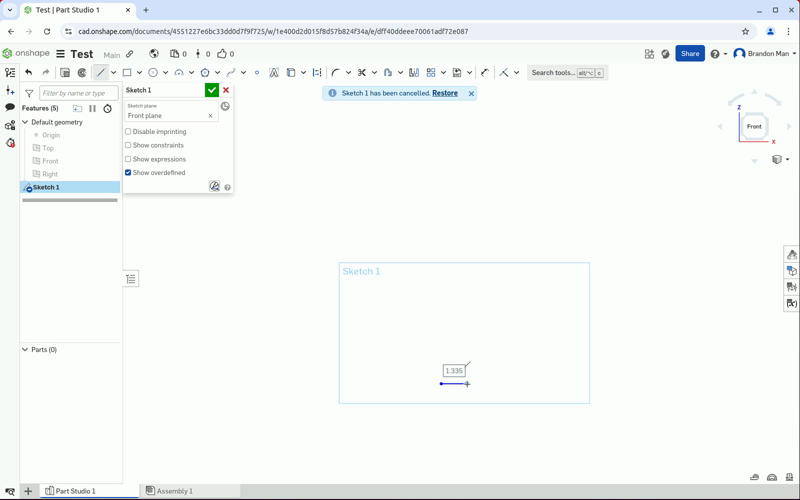
scroll(-6)
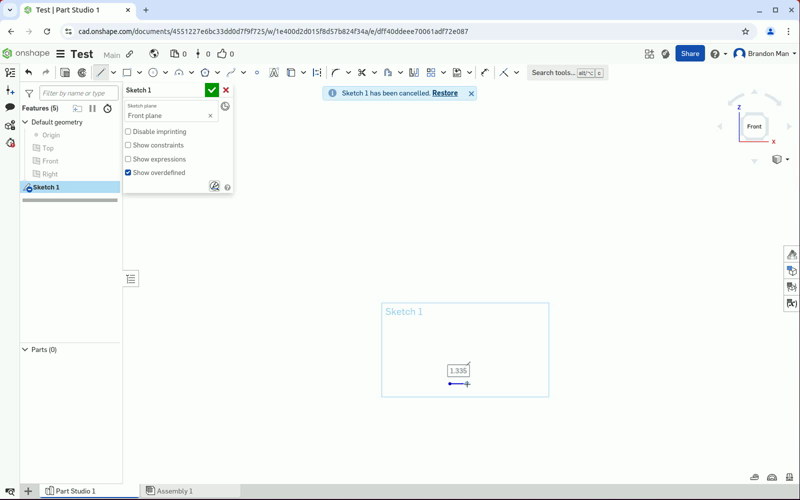
scroll(-6)
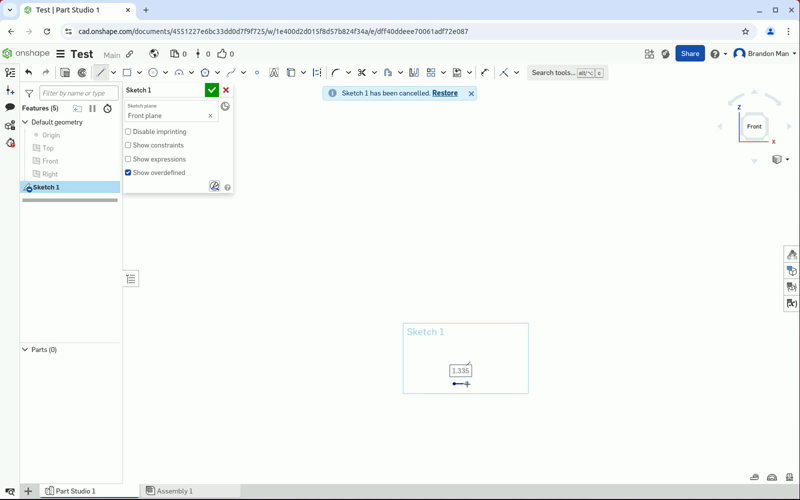
scroll(-6)
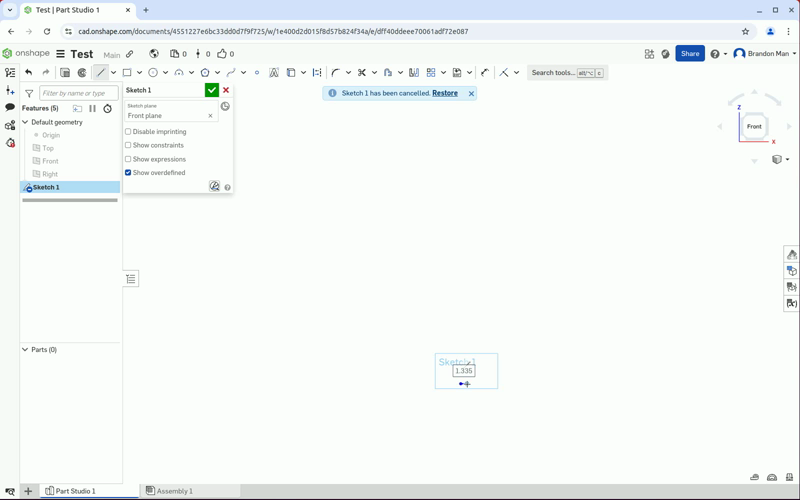
key_up(shift)
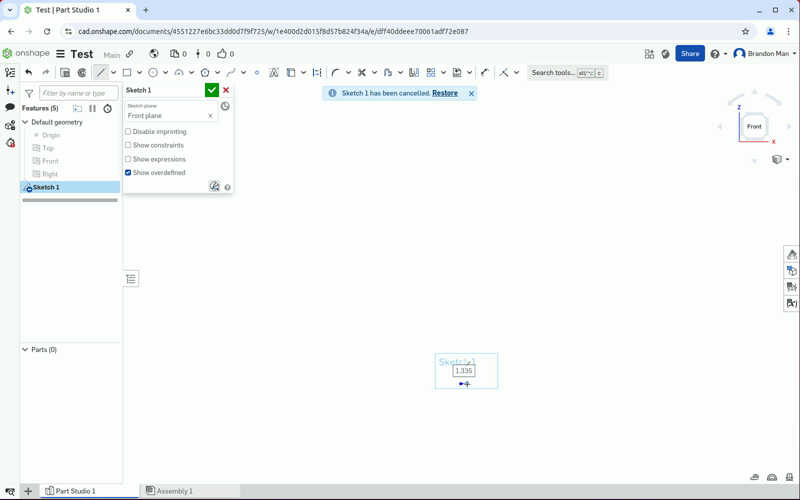
key_down(shift)
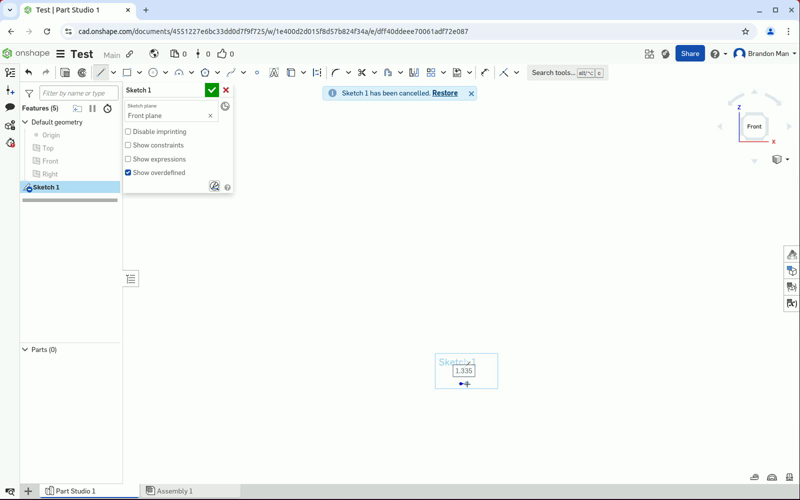
mouse_move(467, 283)
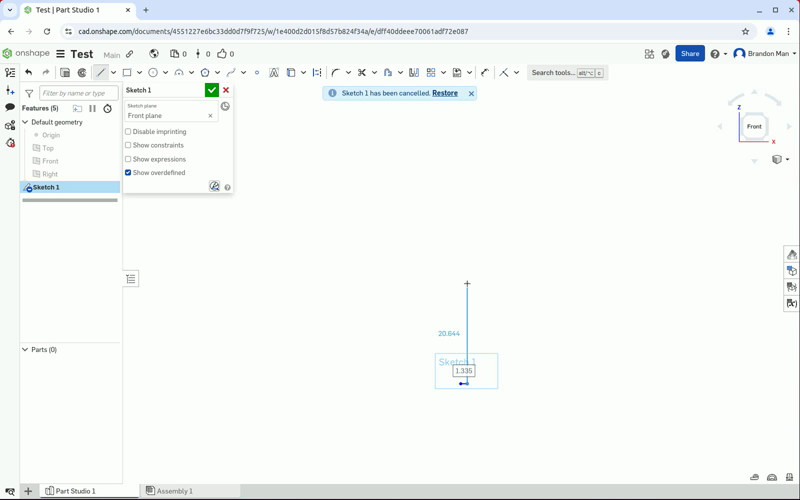
click(467, 283)
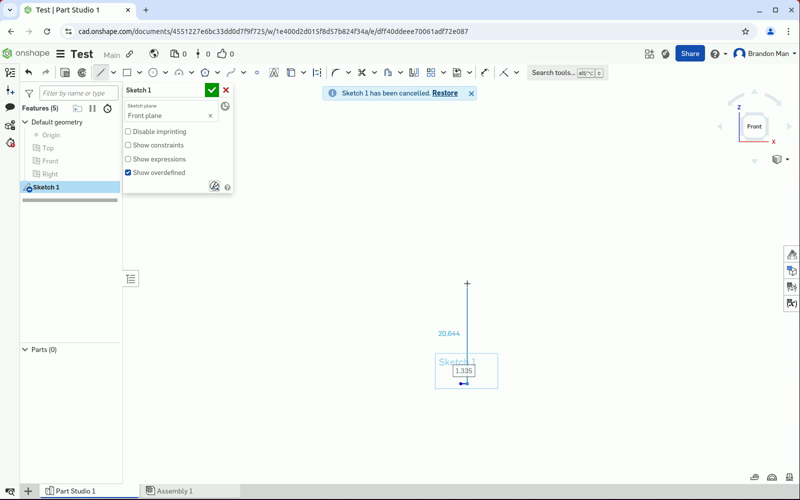
key_up(shift)
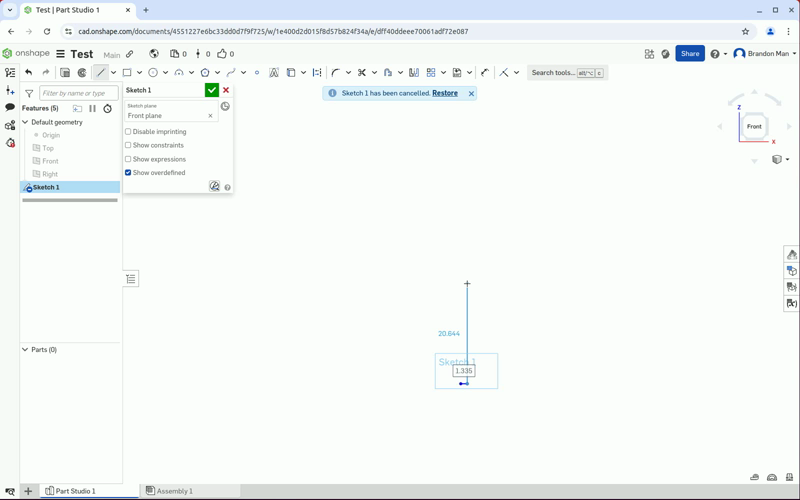
key_down(shift)
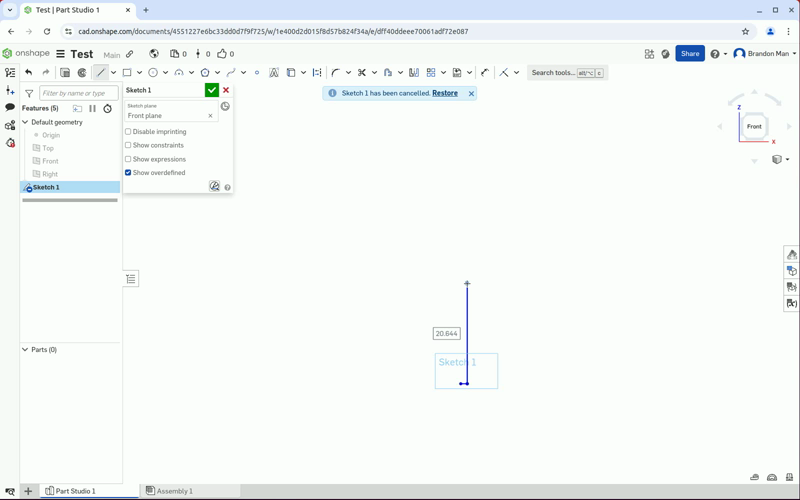
mouse_move(483, 171)
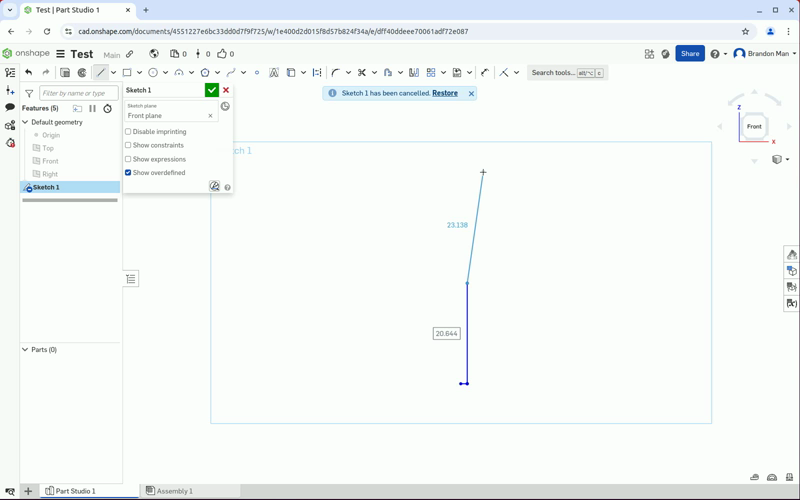
click(483, 171)
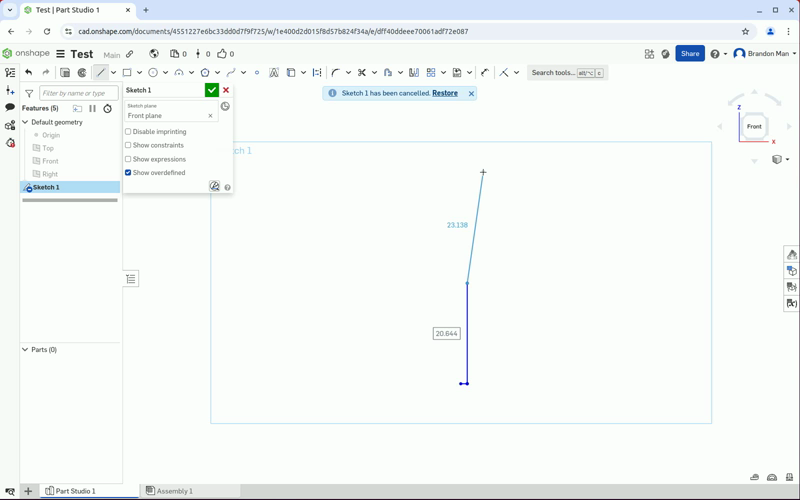
key_up(shift)
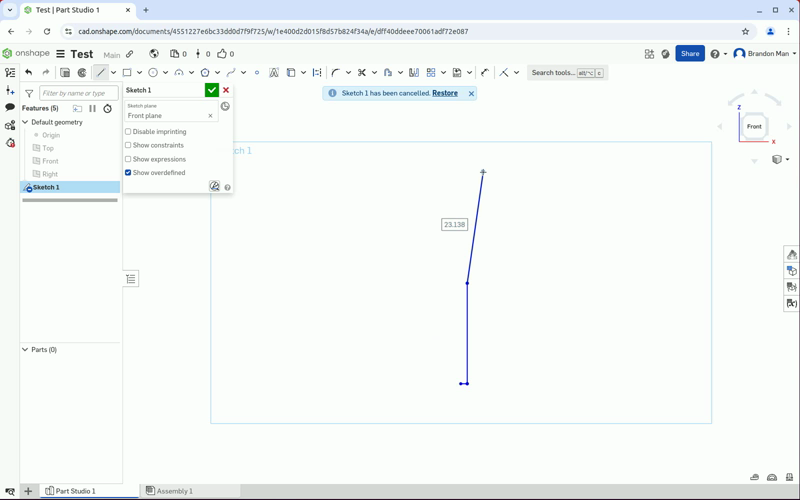
key_down(shift)
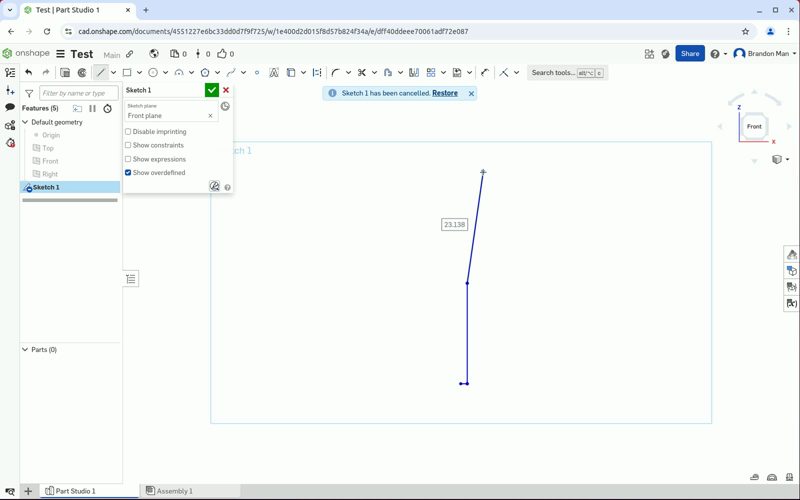
mouse_move(513, 171)
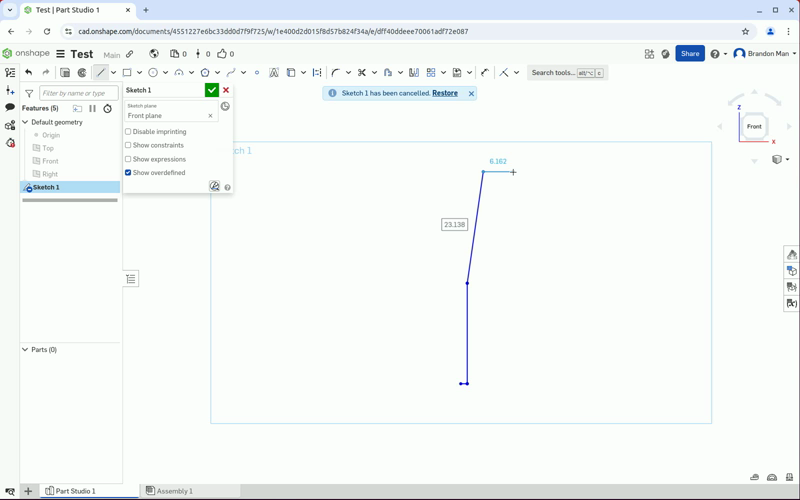
mouse_move(476, 171)
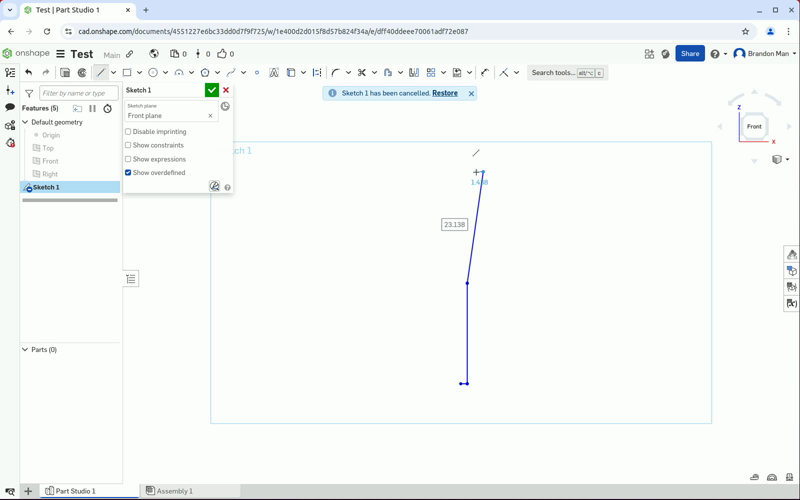
scroll(6)
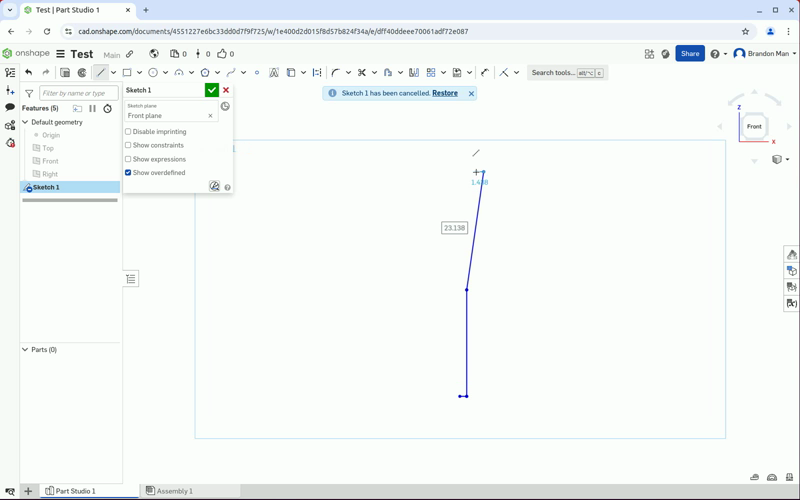
scroll(6)
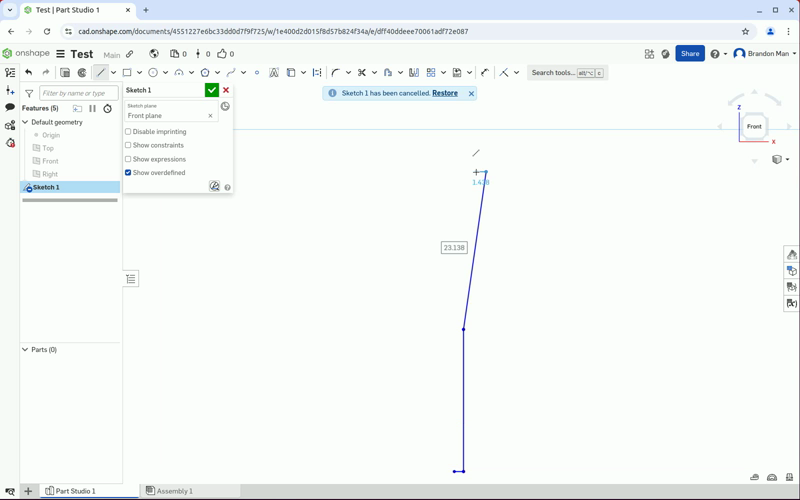
scroll(6)
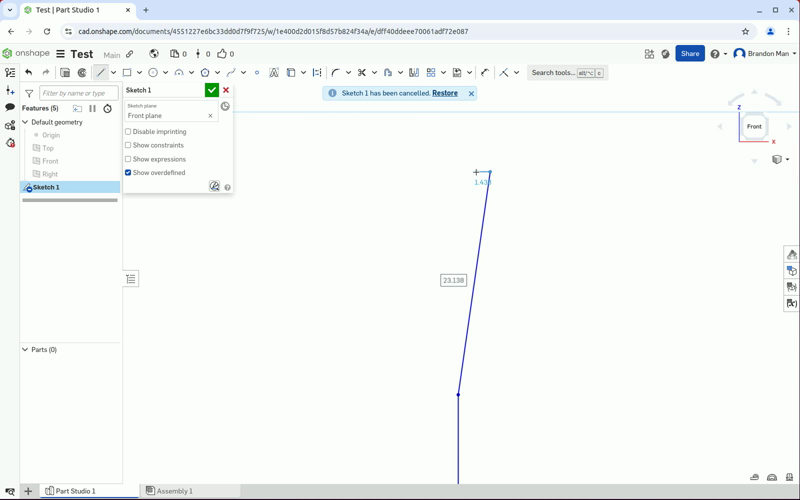
scroll(6)
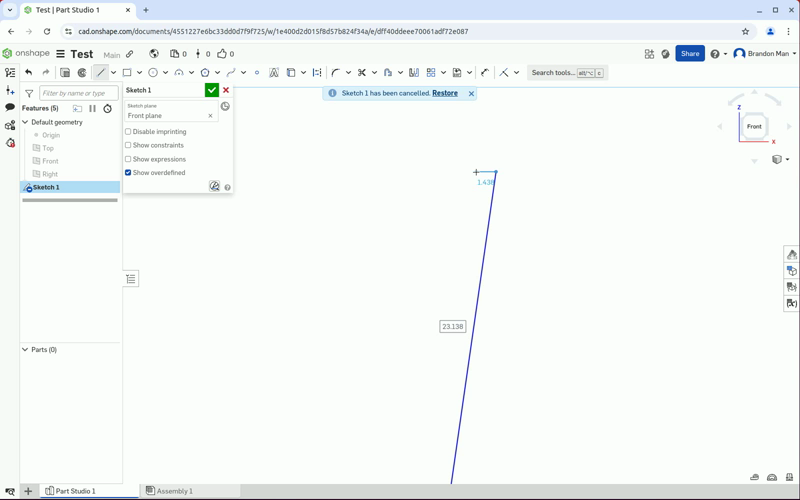
scroll(6)
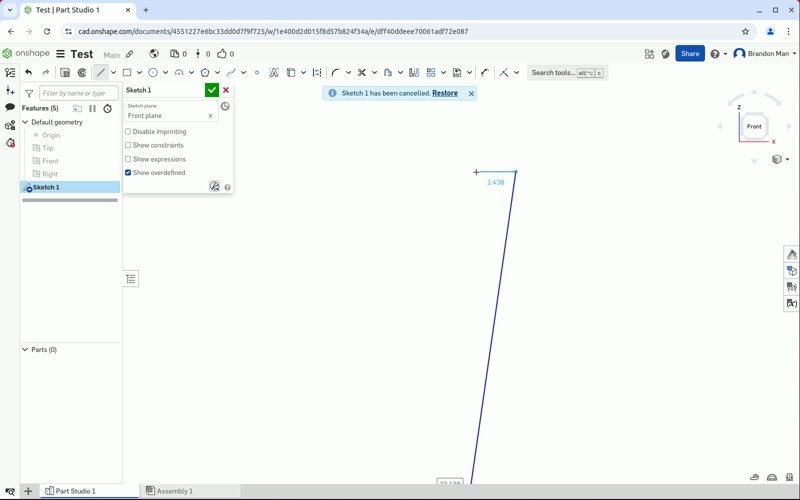
scroll(6)
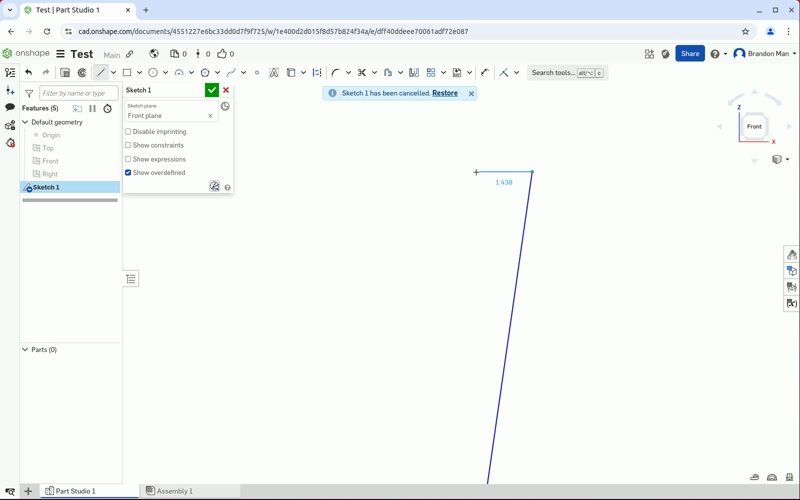
scroll(6)
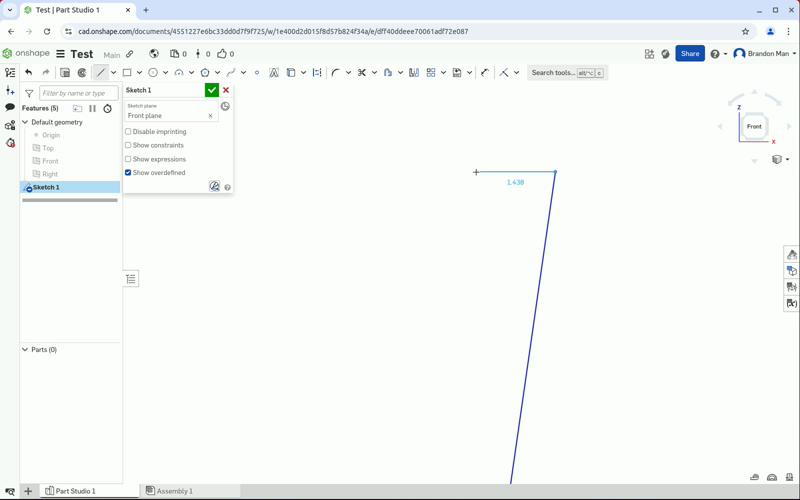
click(476, 171)
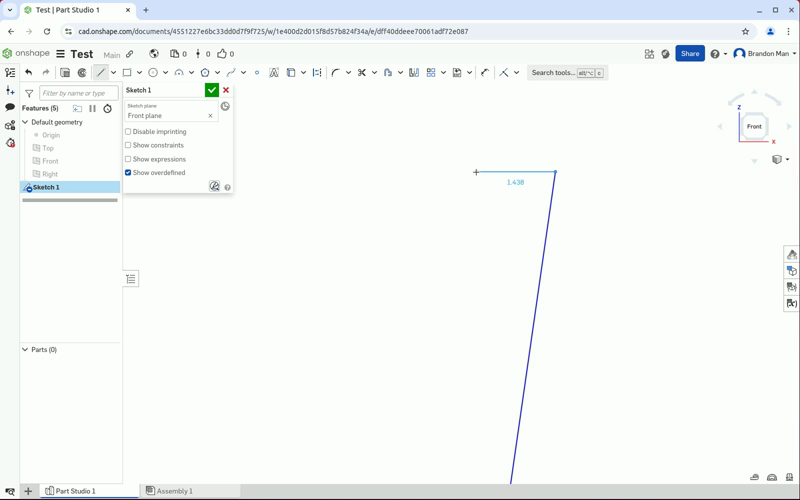
scroll(-6)
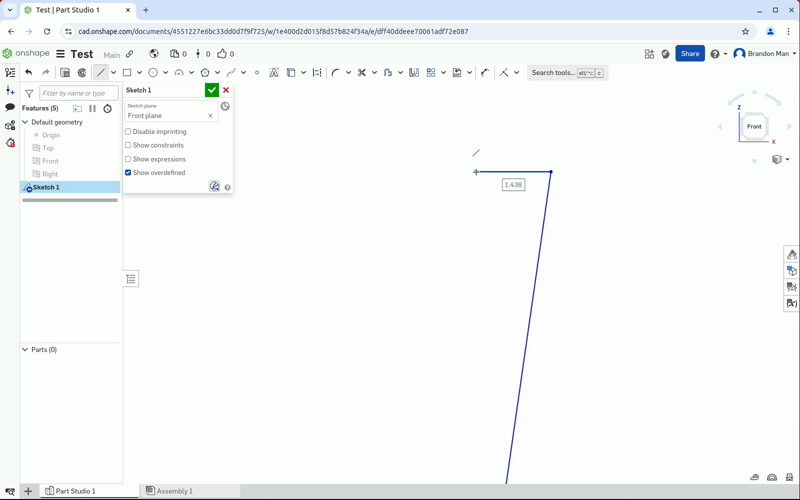
scroll(-6)
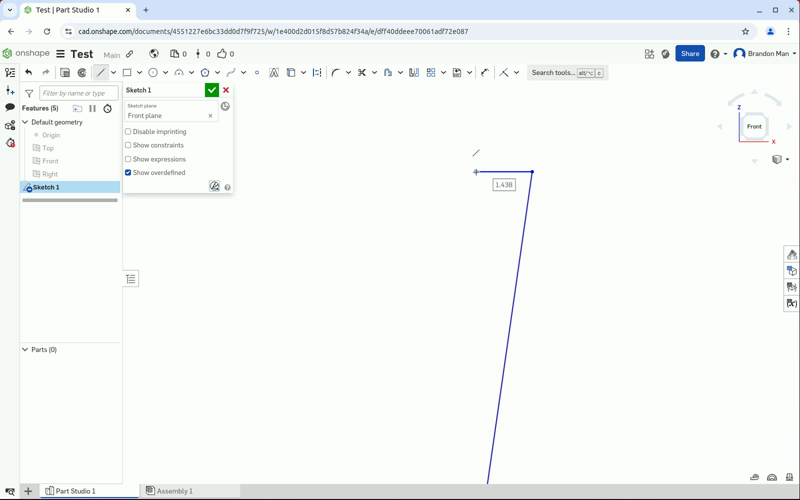
scroll(-6)
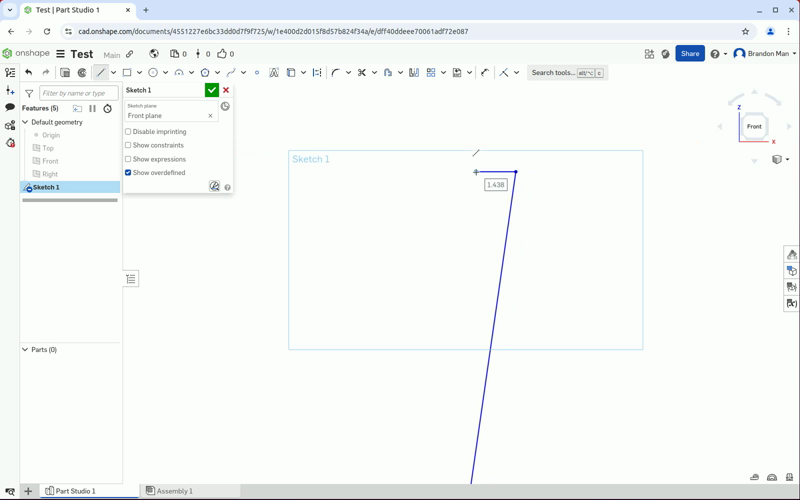
scroll(-6)
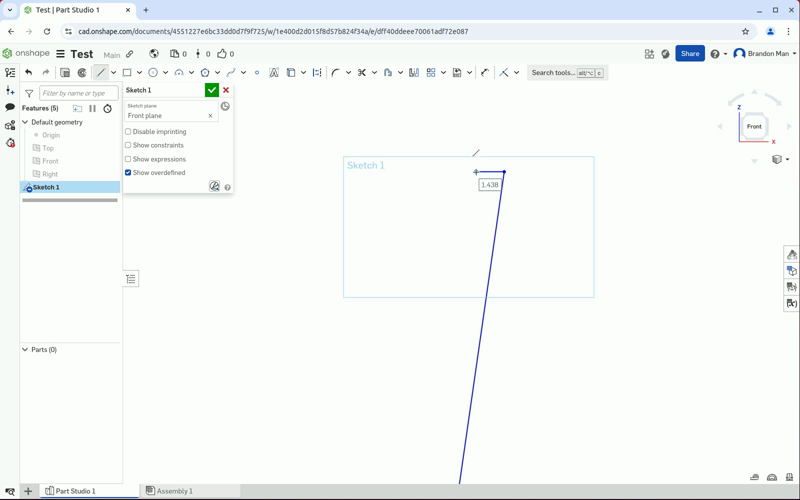
scroll(-6)
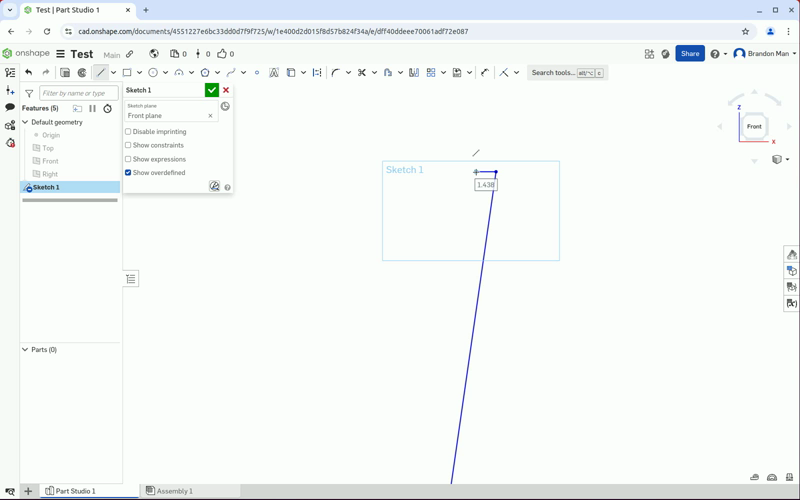
scroll(-6)
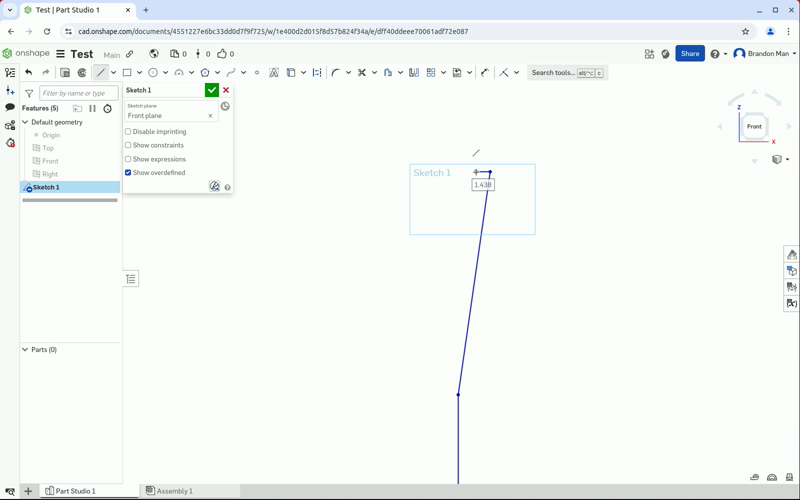
scroll(-6)
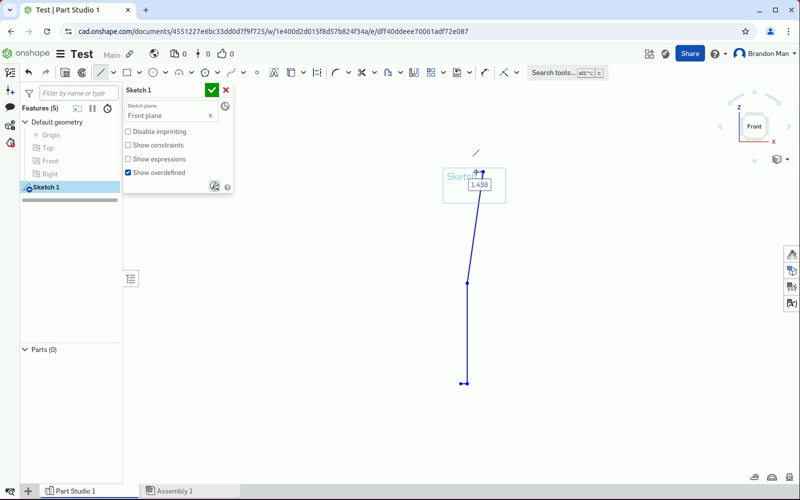
key_up(shift)
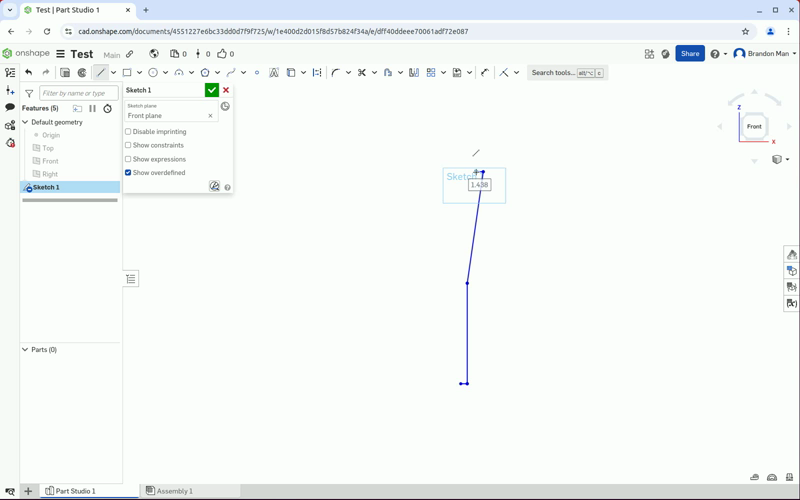
key_down(shift)
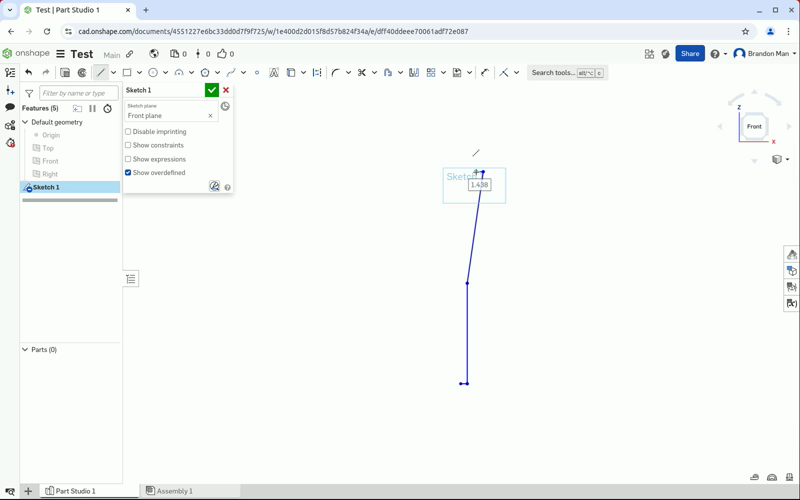
mouse_move(460, 283)
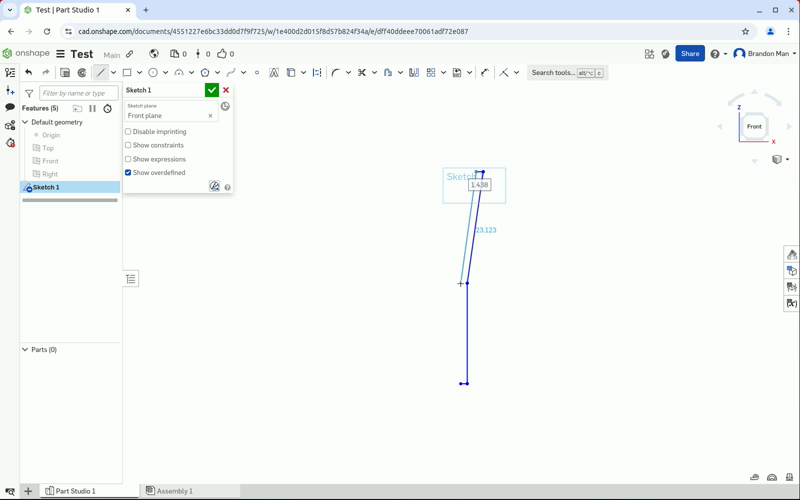
click(460, 283)
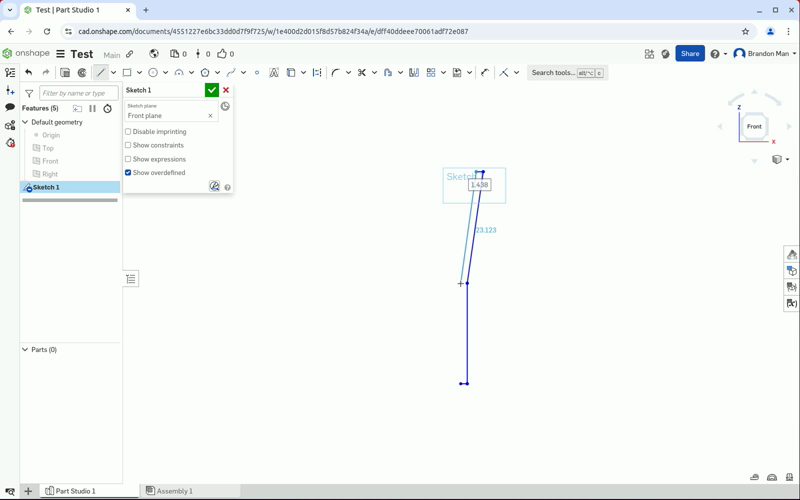
key_up(shift)
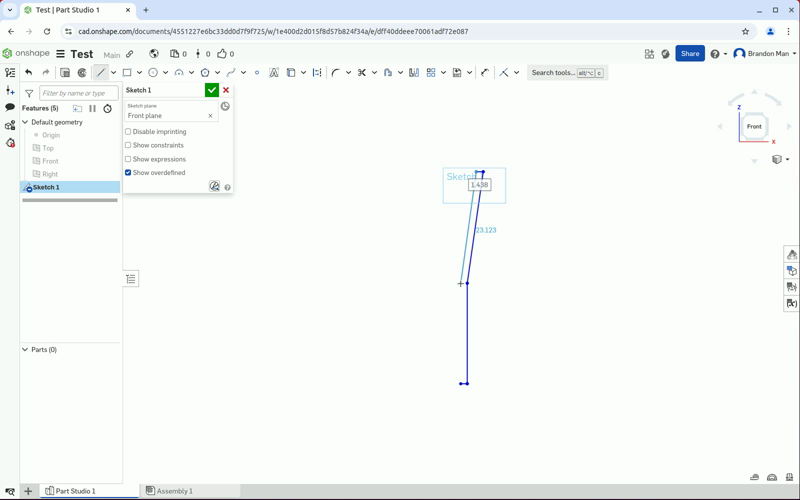
key_down(shift)
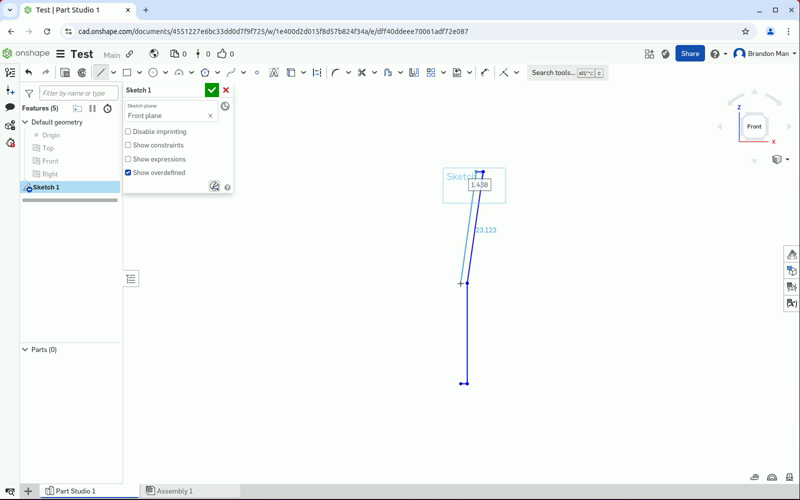
mouse_move(460, 383)
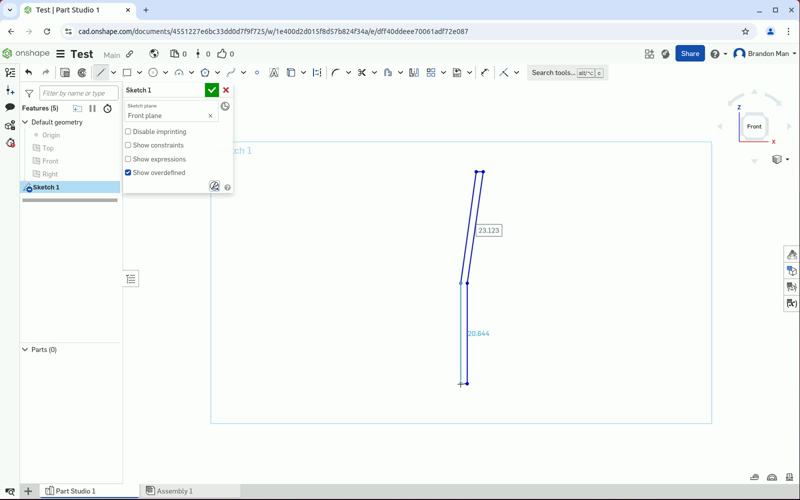
key_up(shift)
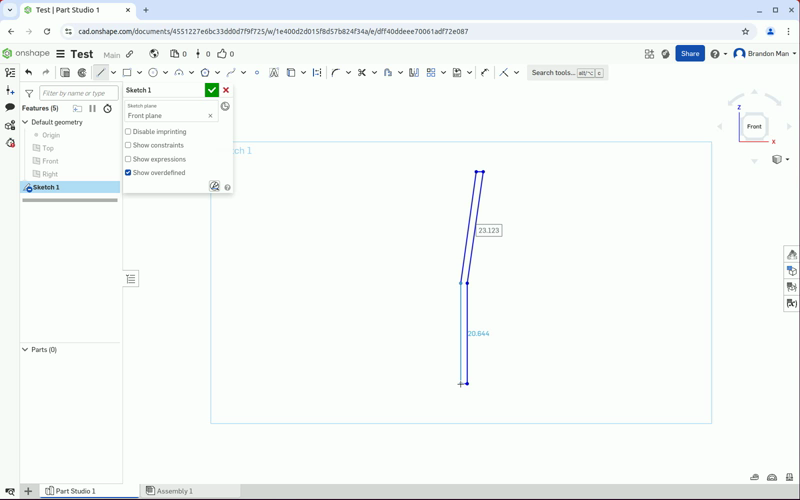
click(460, 383)
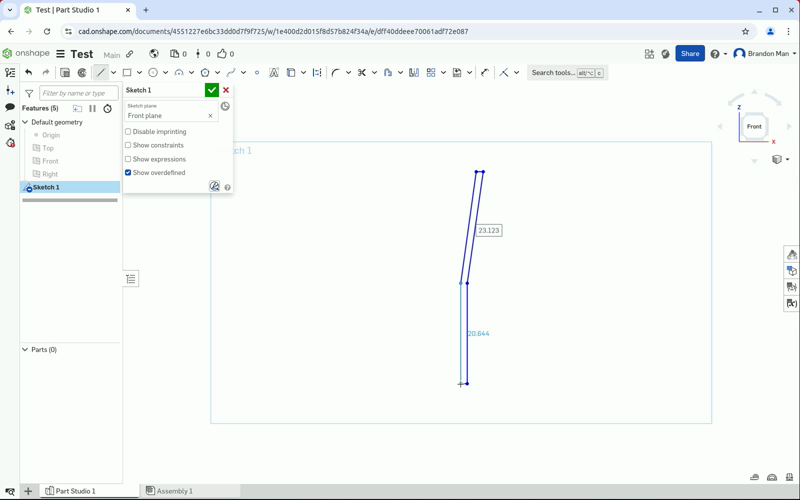
key(esc)
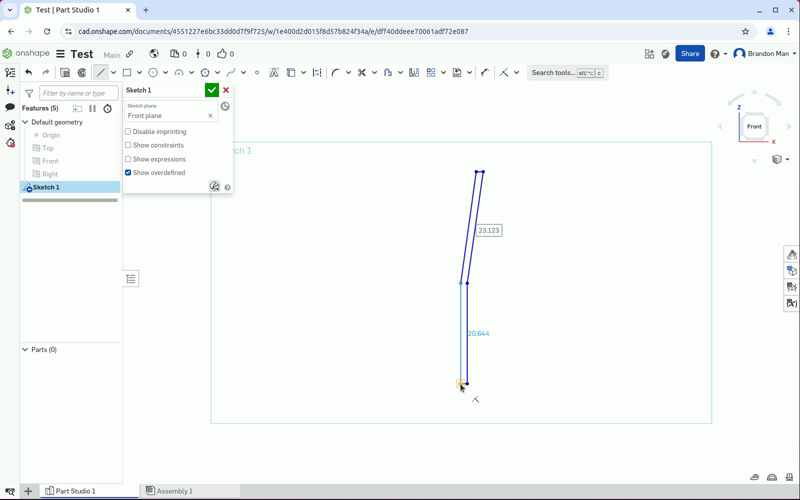
mouse_move(466, 313)
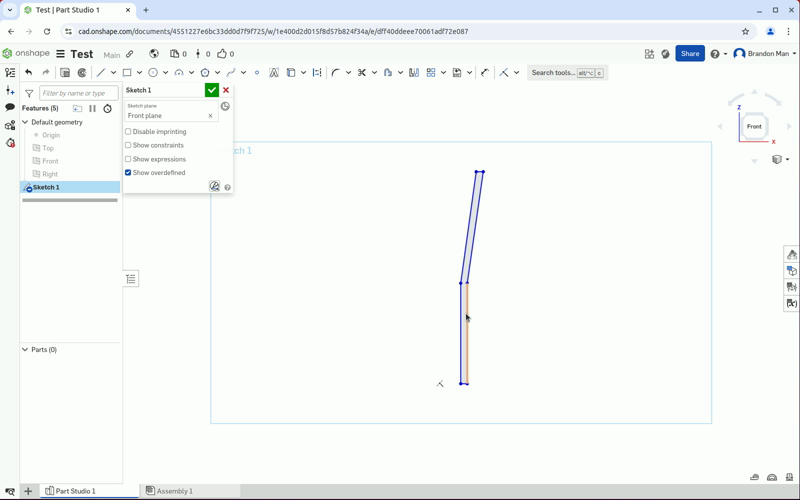
scroll(6)
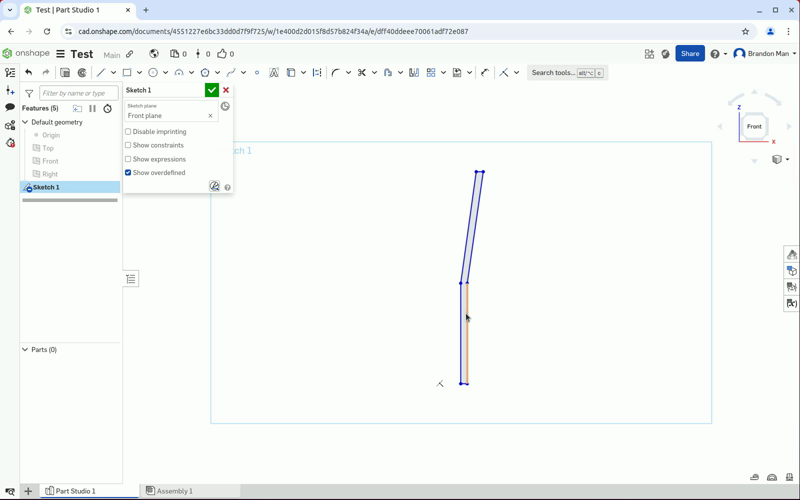
scroll(6)
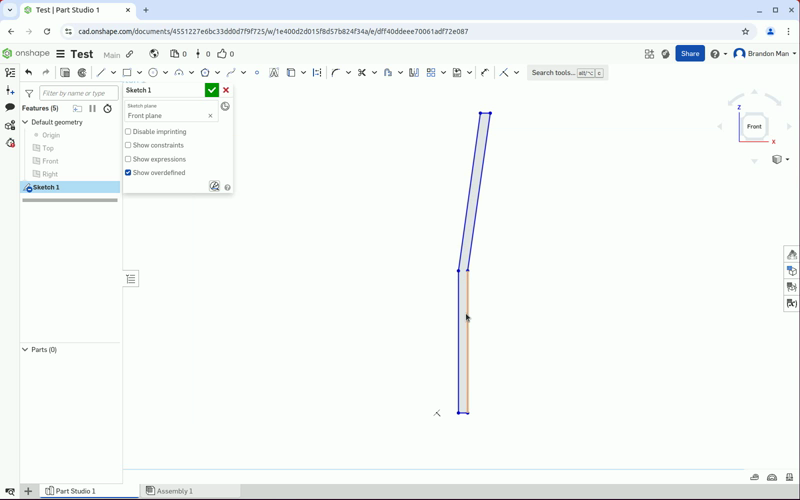
scroll(6)
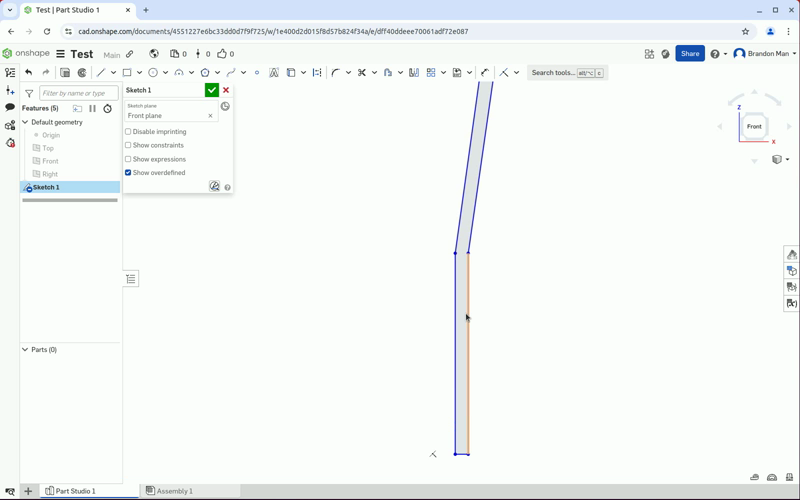
scroll(6)
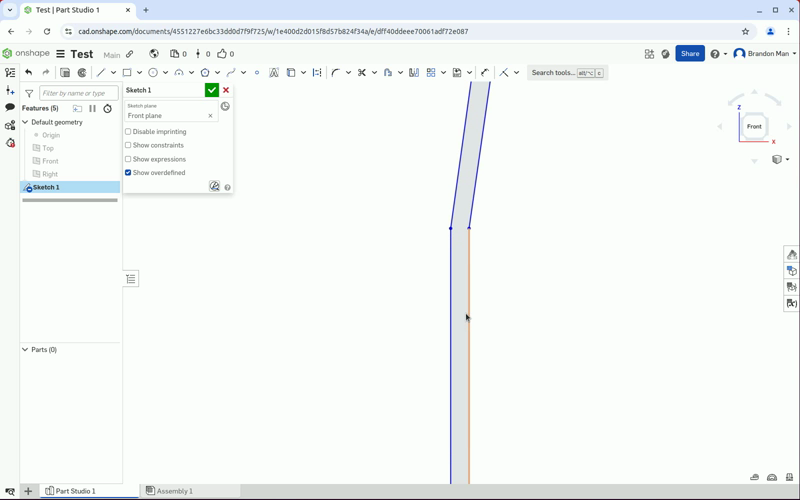
scroll(6)
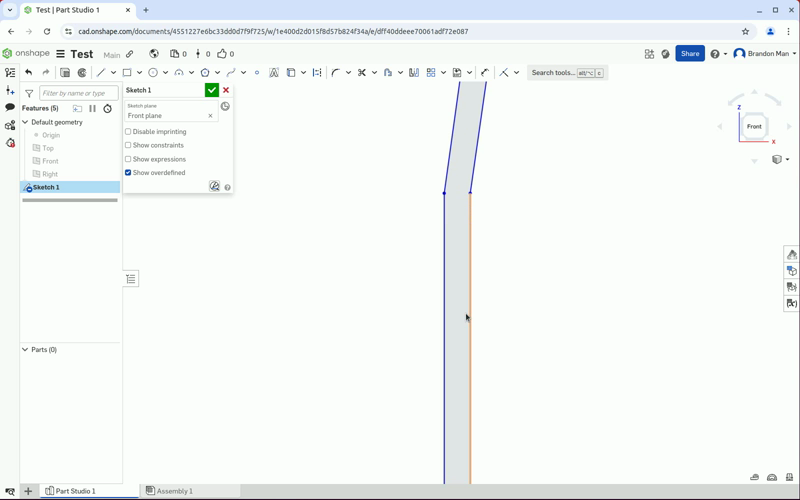
scroll(6)
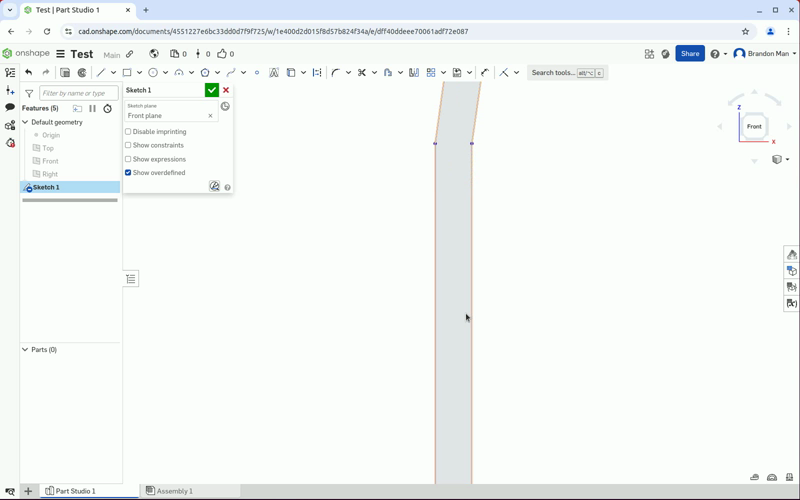
scroll(6)
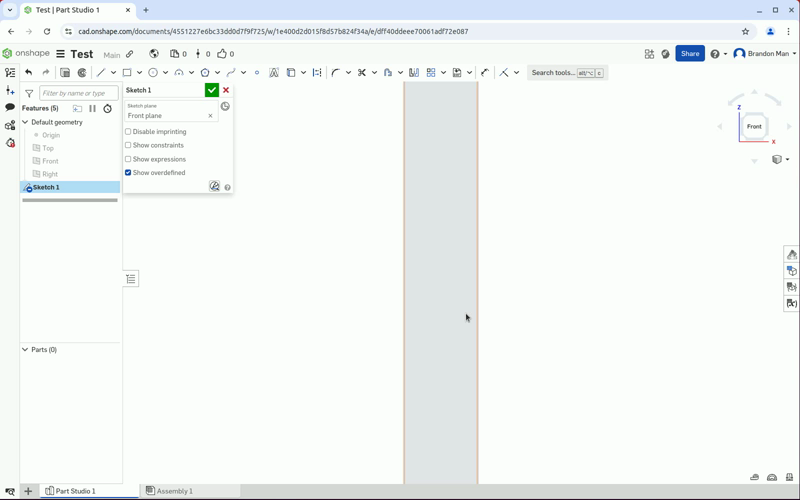
click(466, 313)
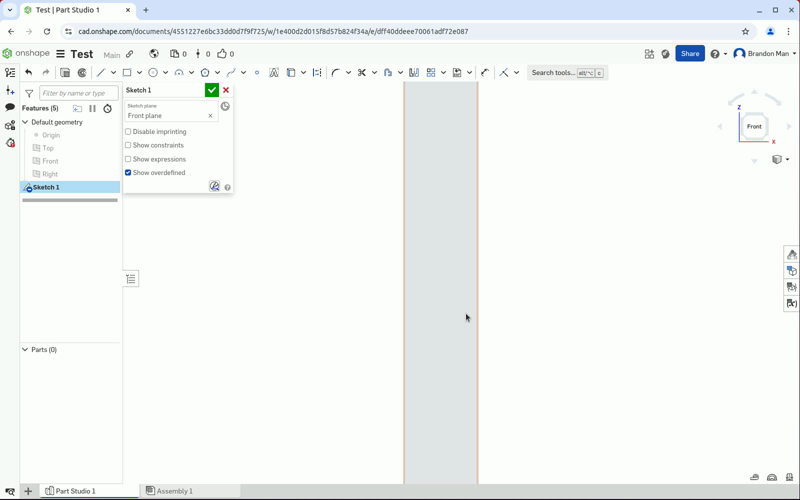
scroll(-6)
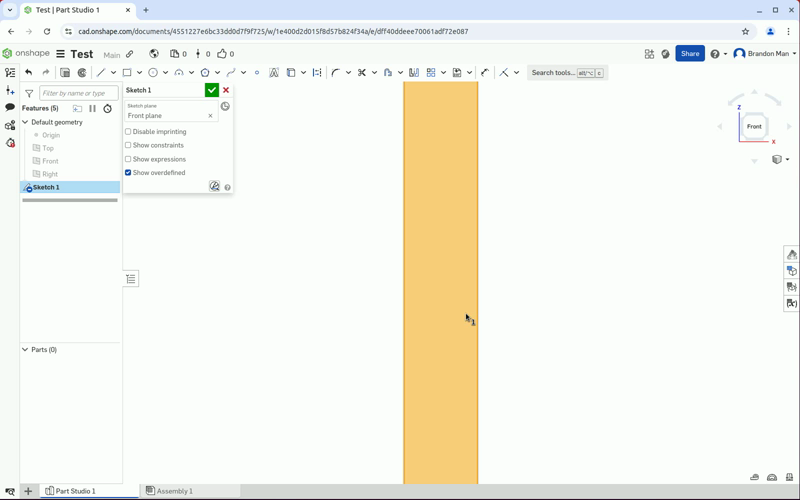
scroll(-6)
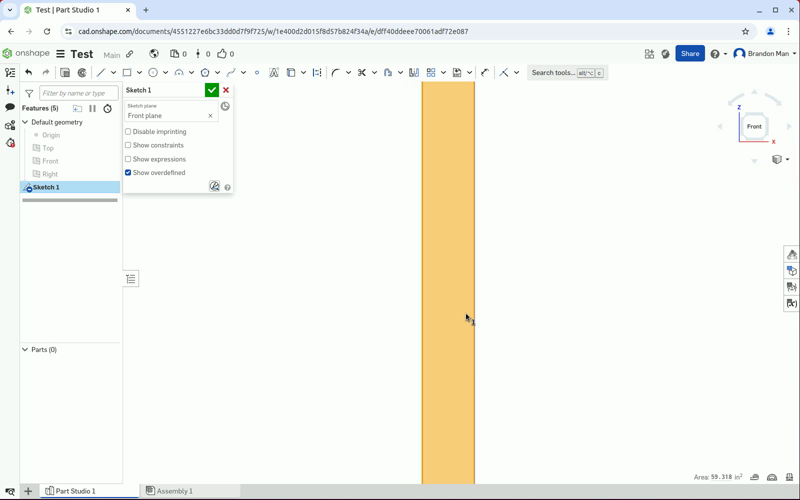
scroll(-6)
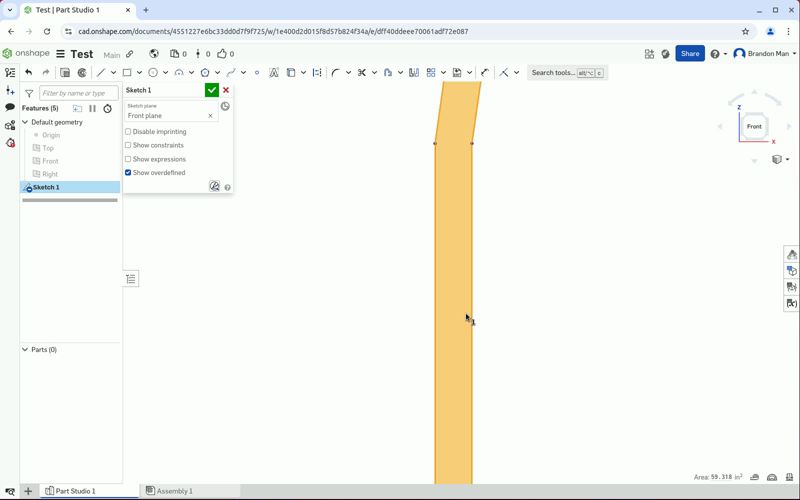
scroll(-6)
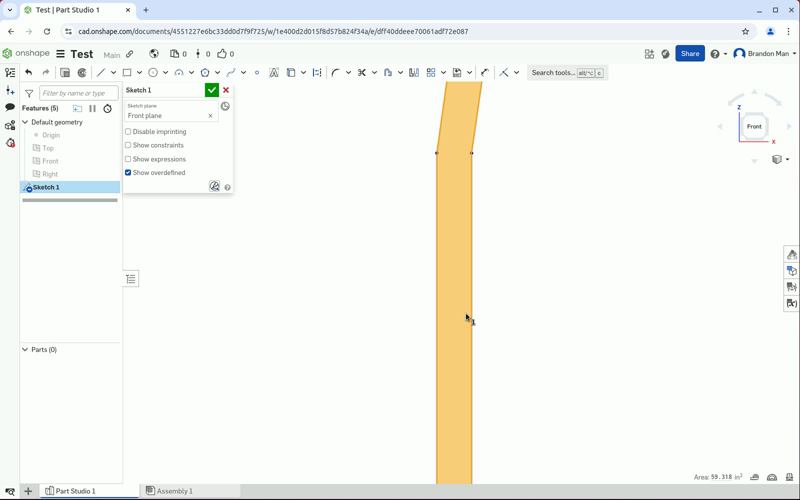
scroll(-6)
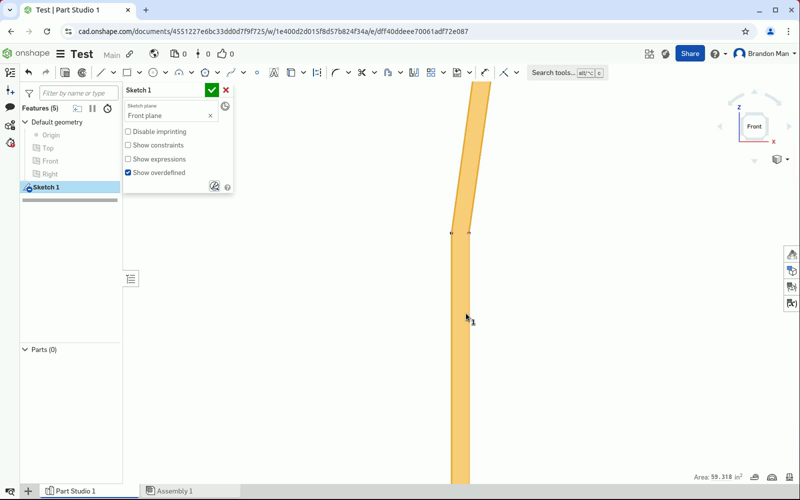
scroll(-6)
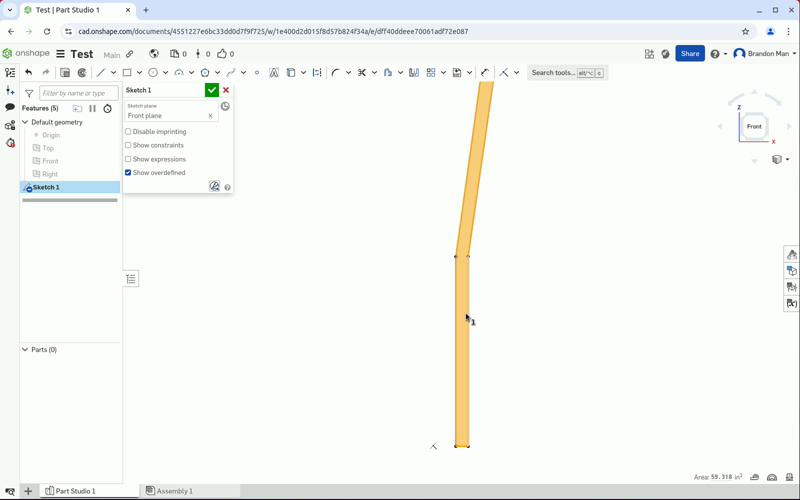
scroll(-6)
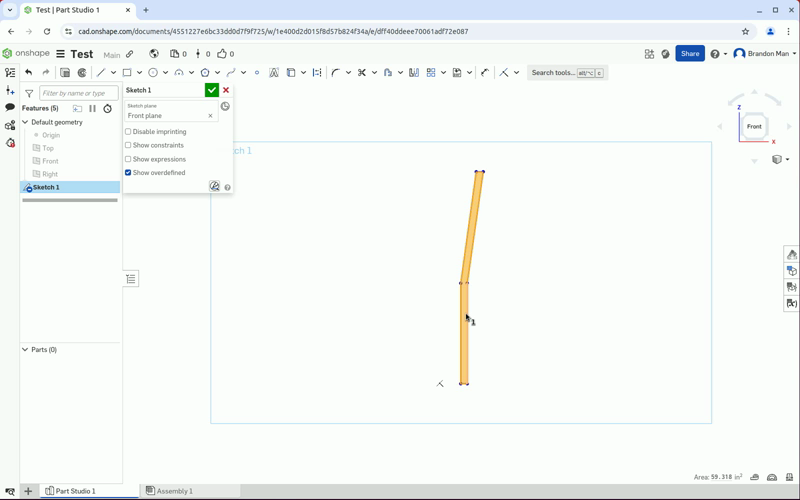
mouse_move(73, 352)
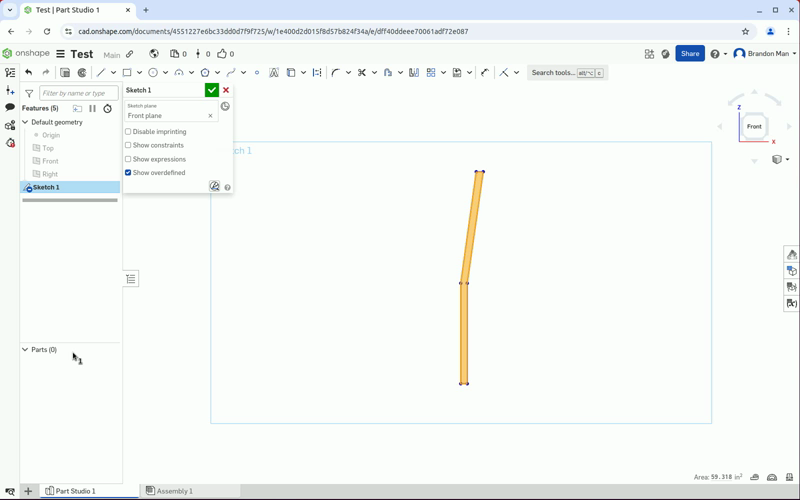
key(shift+y)
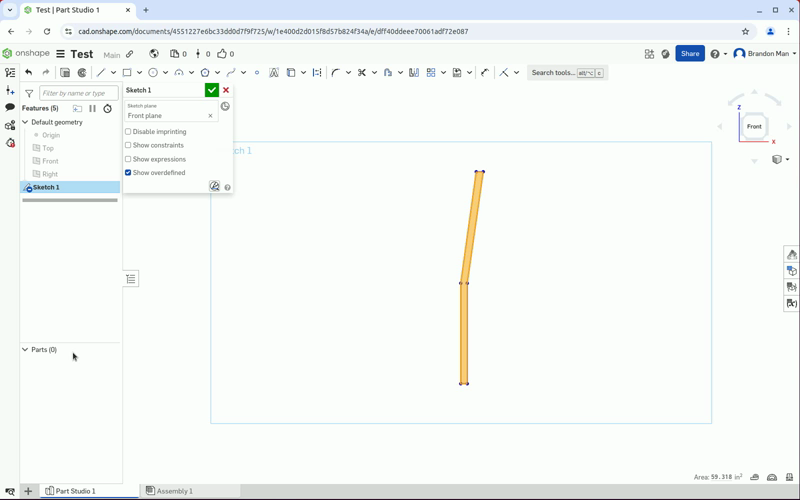
key(shift+e)
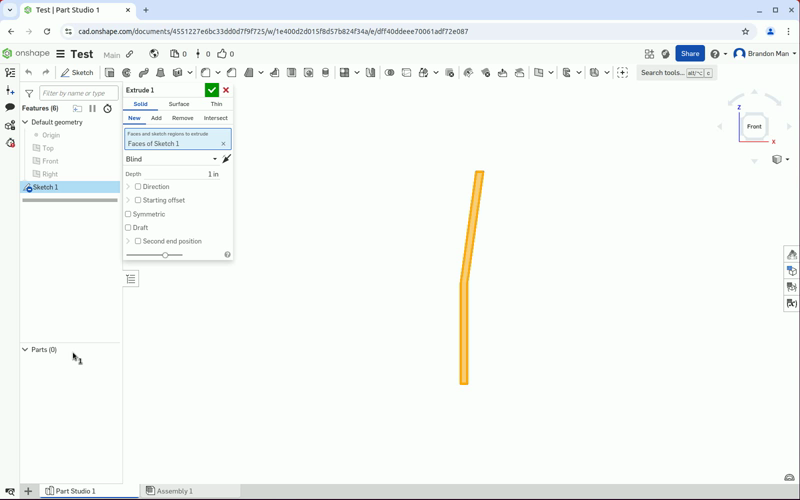
mouse_move(143, 106)
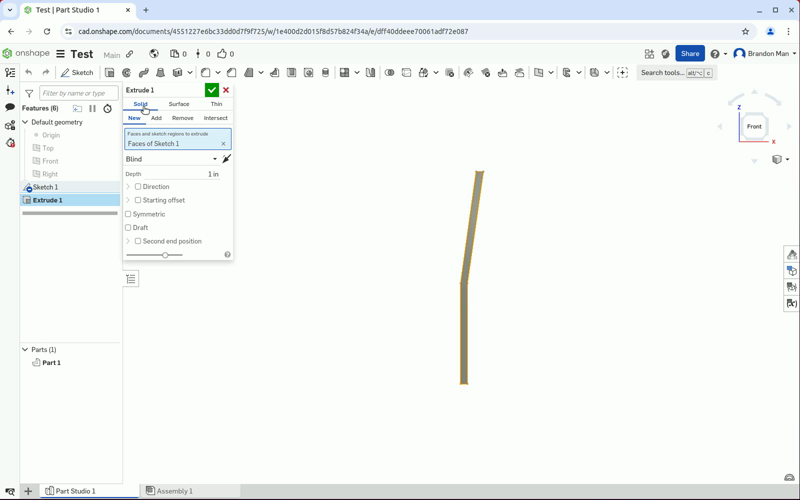
click(143, 106)
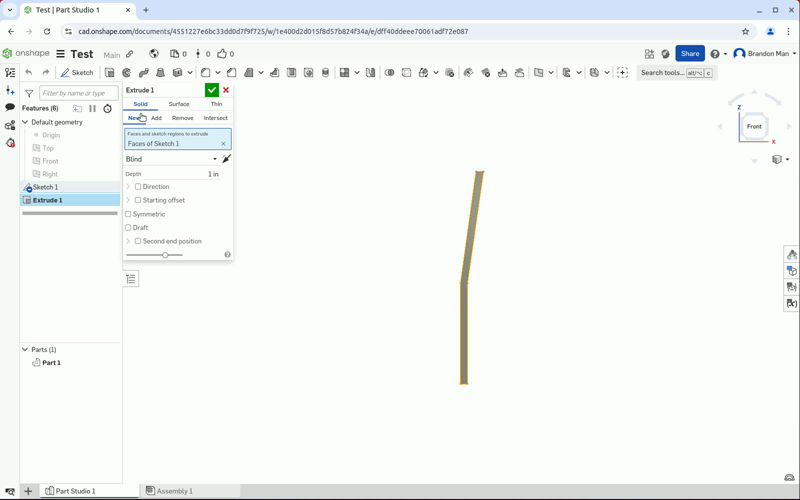
mouse_move(137, 120)
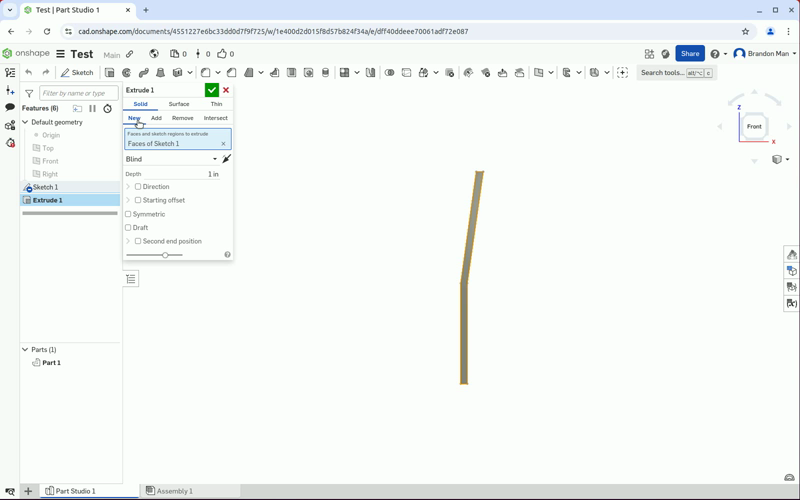
click(137, 120)
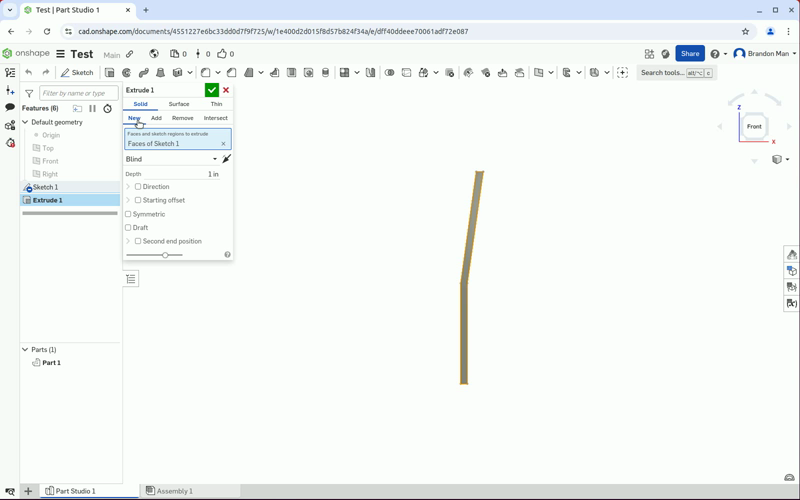
key(tab, 4)
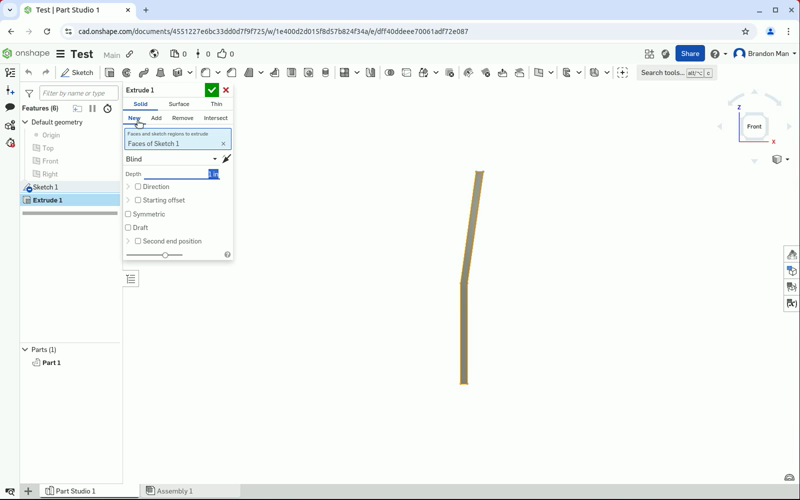
text(1.444)
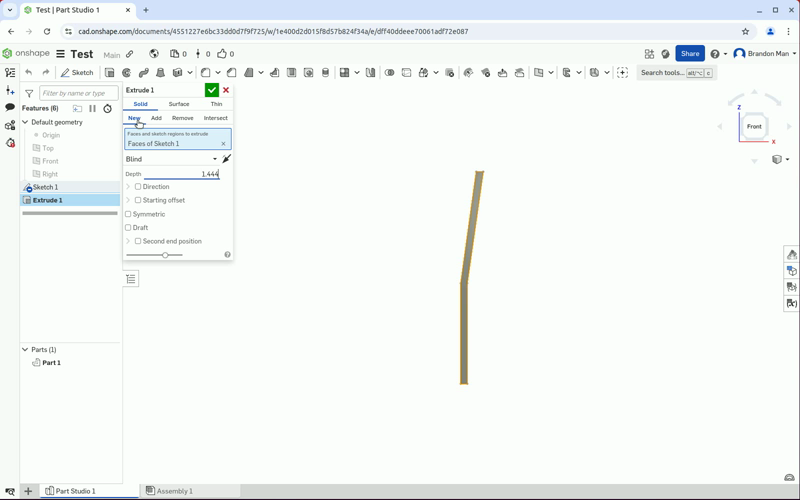
key(enter)
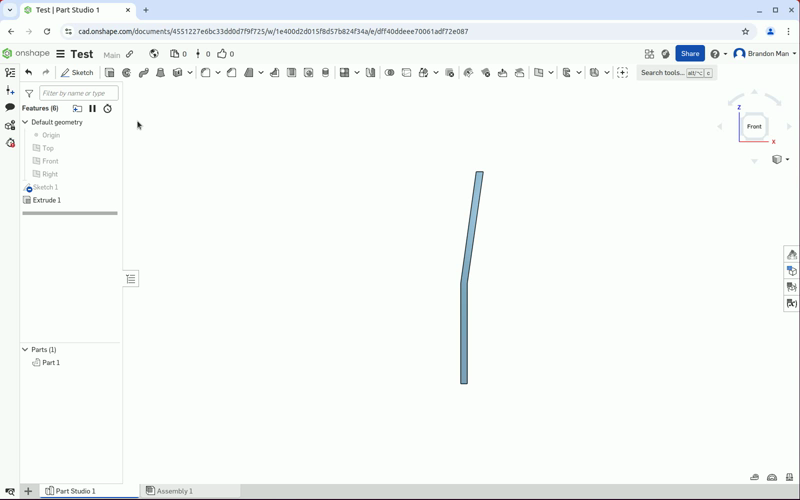
key(shift+h)
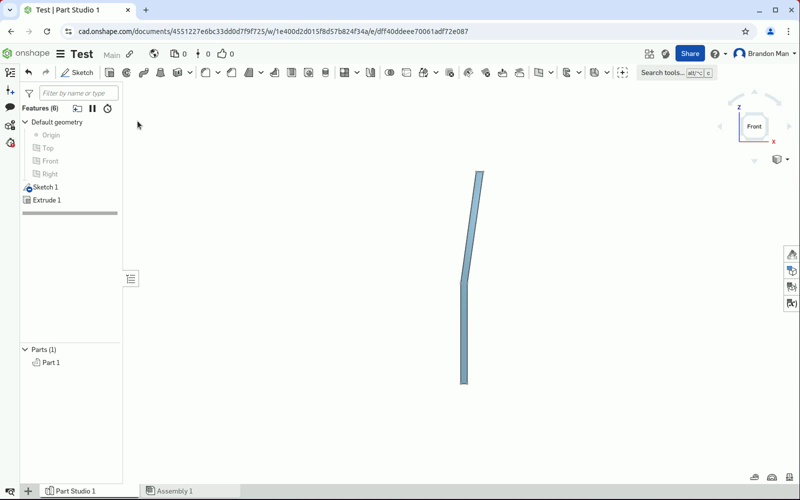
key(shift+h)
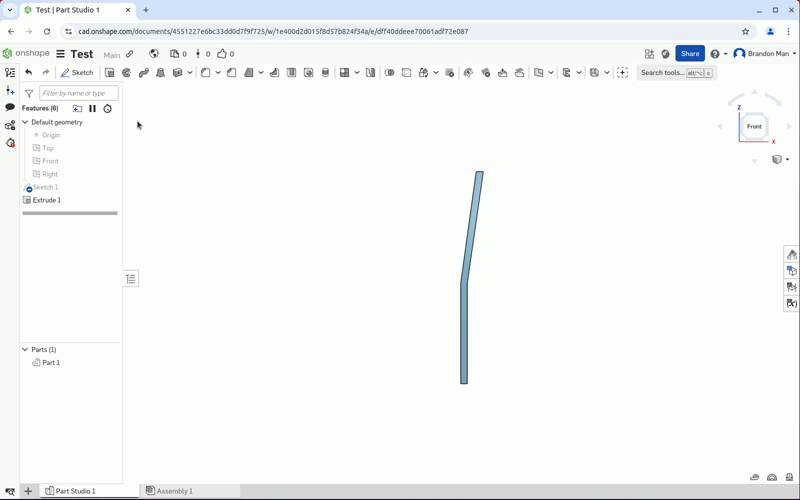
mouse_move(73, 189)
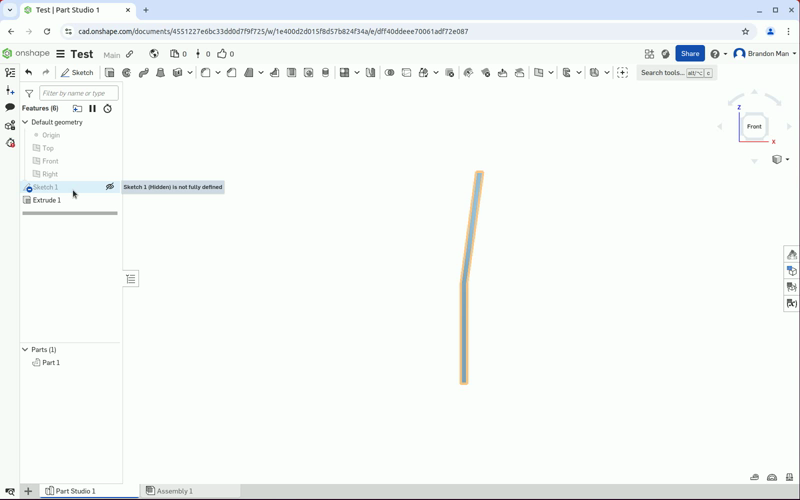
click(73, 189)
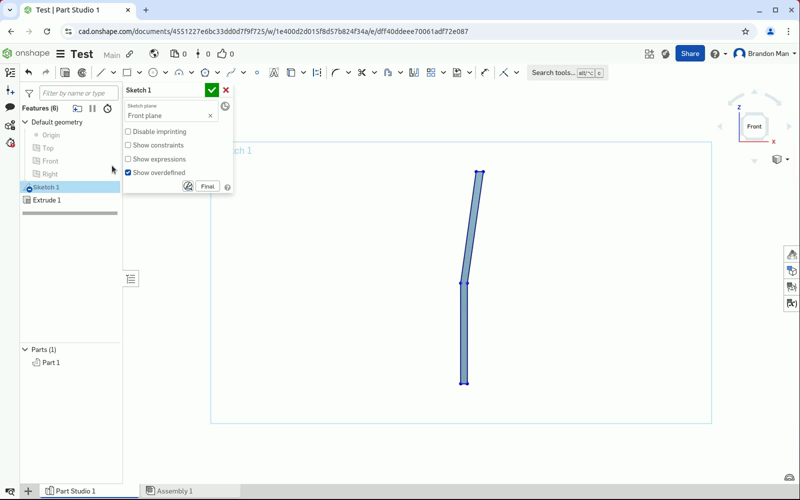
mouse_move(229, 92)
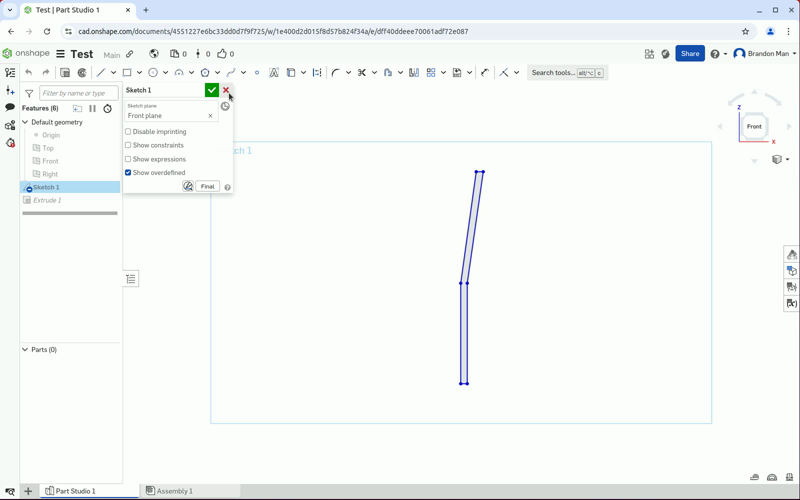
click(229, 92)
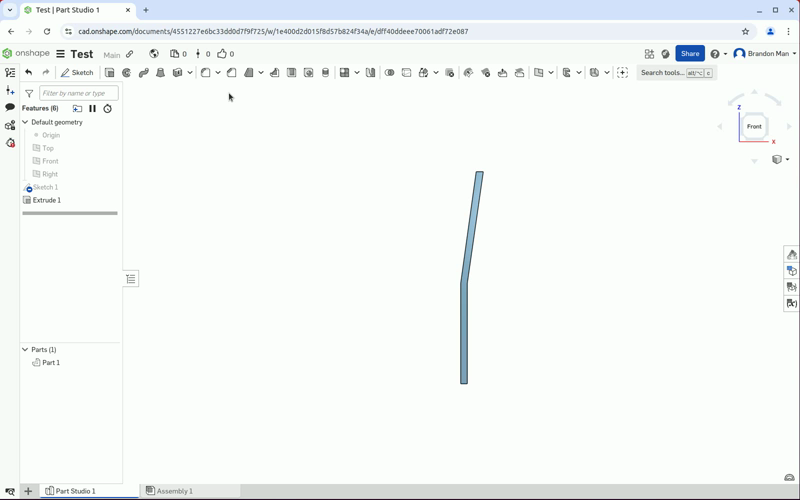
mouse_move(541, 75)
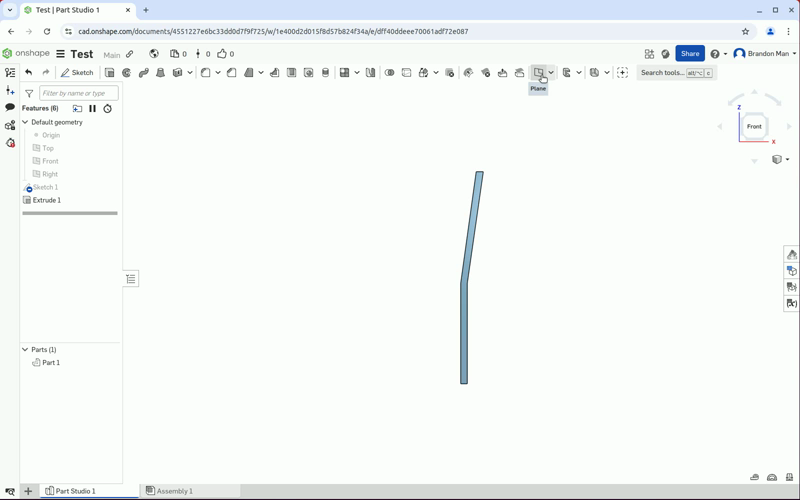
click(541, 75)
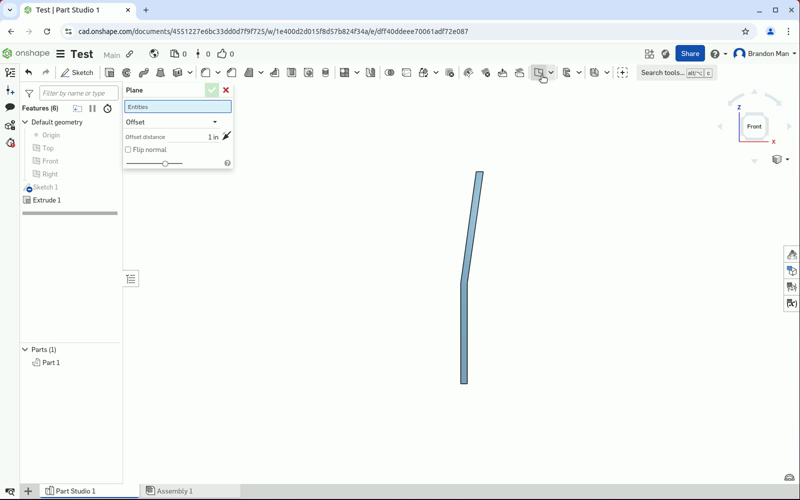
mouse_move(73, 163)
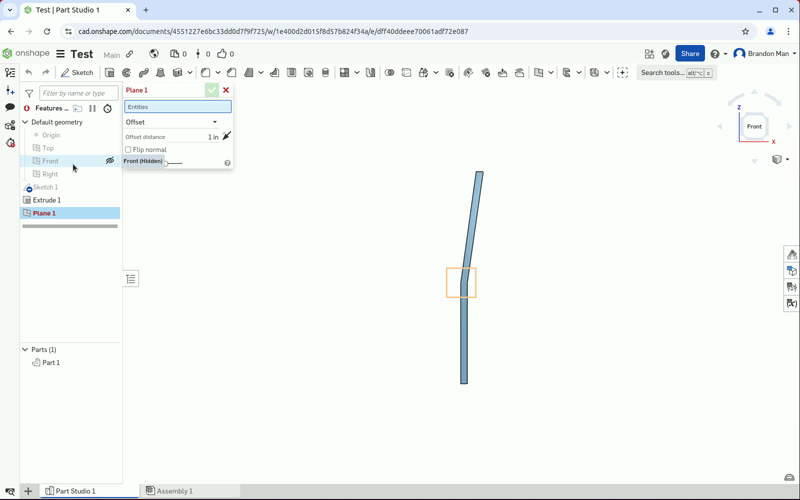
click(73, 163)
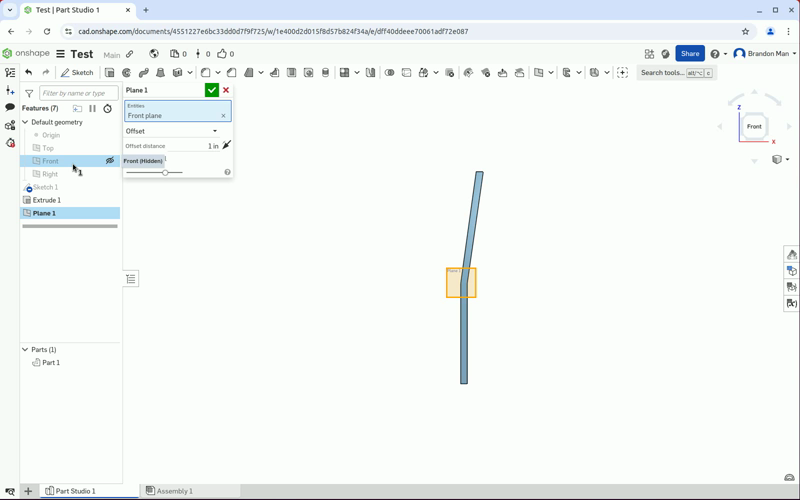
key(tab, 2)
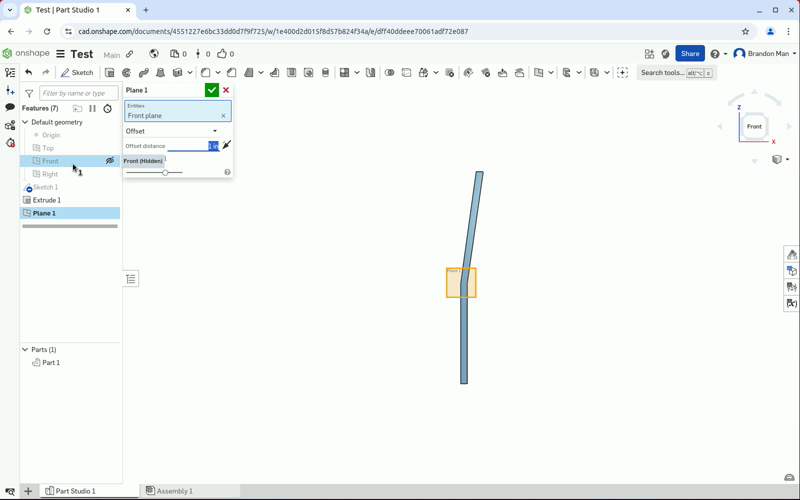
text(1.448)
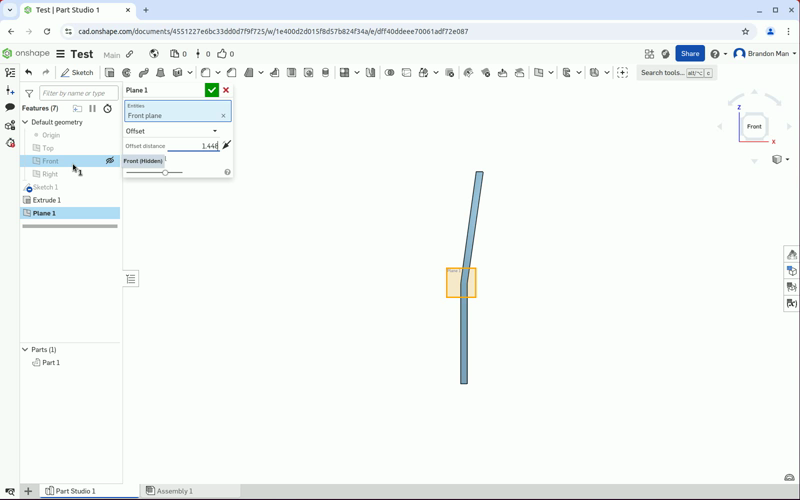
key(enter, 2)
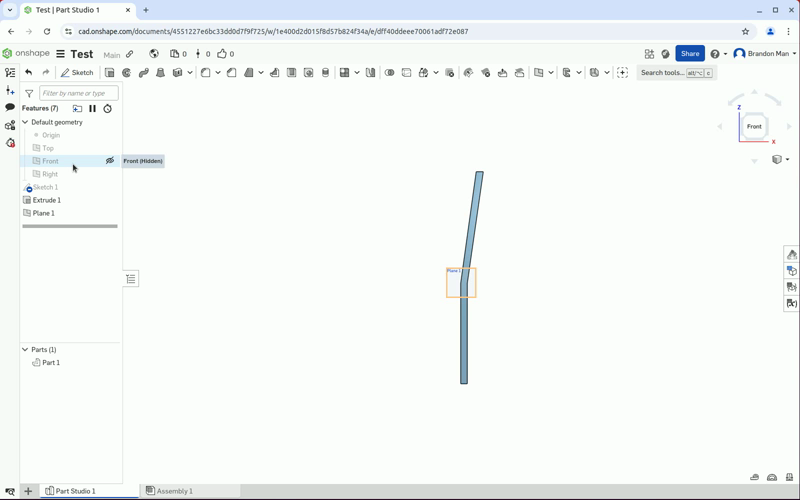
key(shift+s)
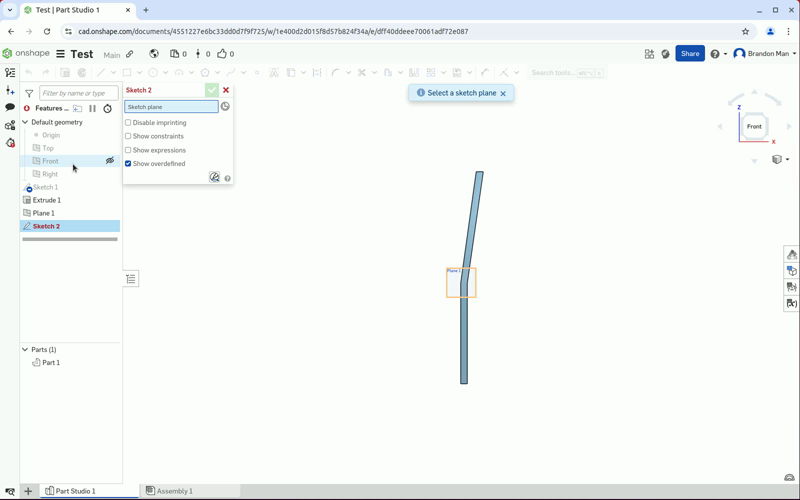
mouse_move(73, 215)
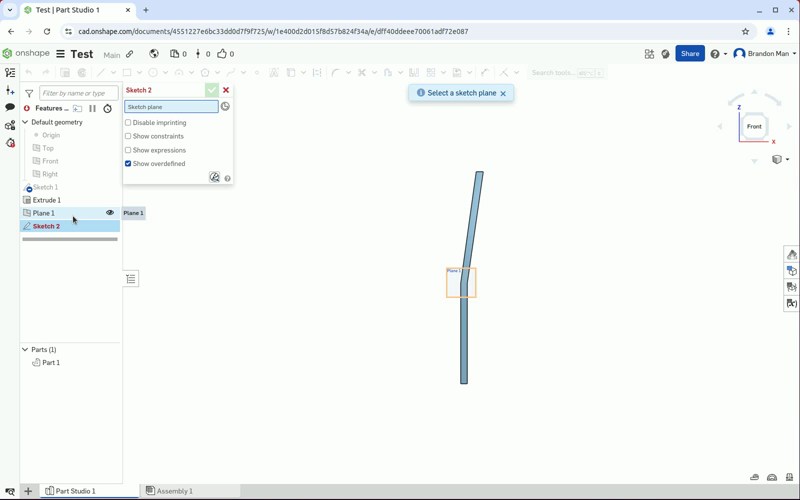
click(73, 215)
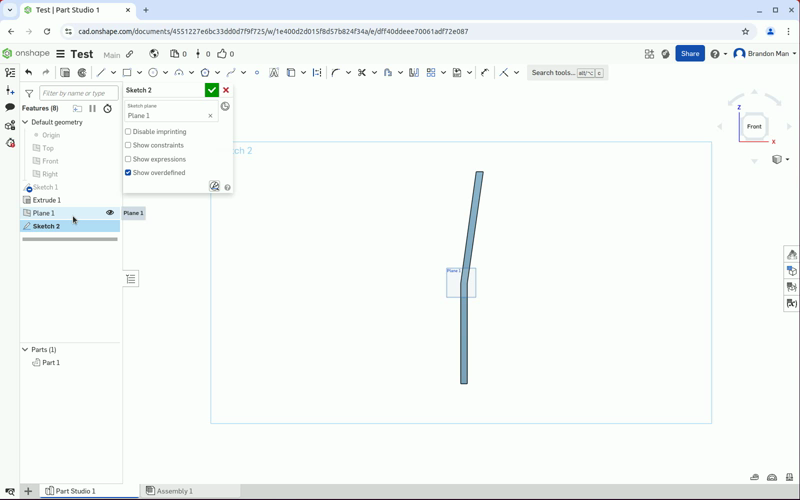
mouse_move(73, 352)
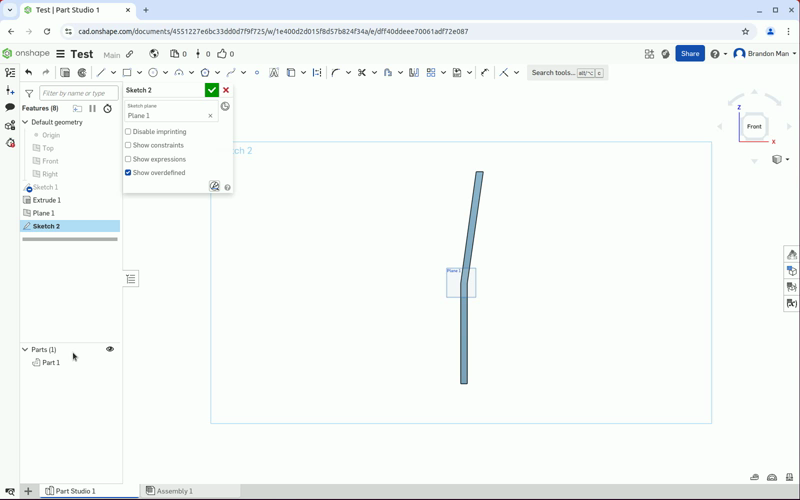
key(y)
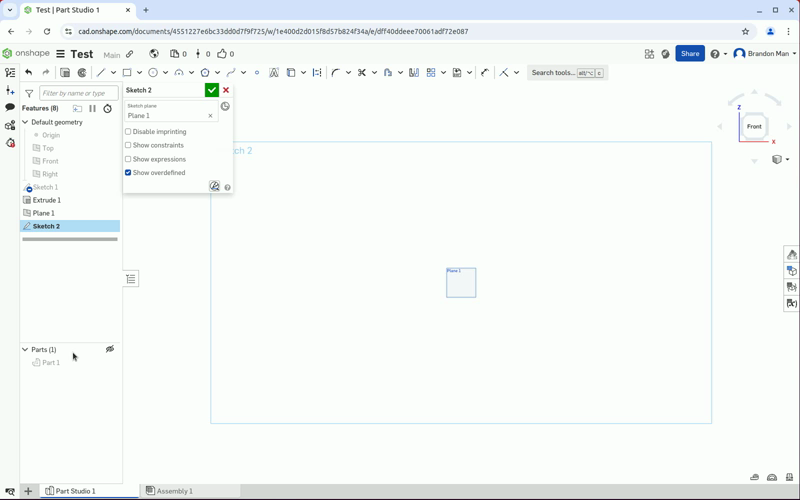
key(l)
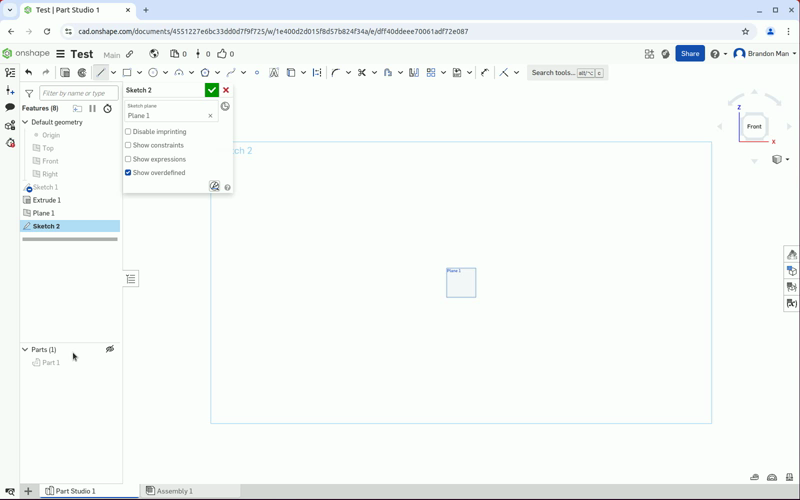
key_down(shift)
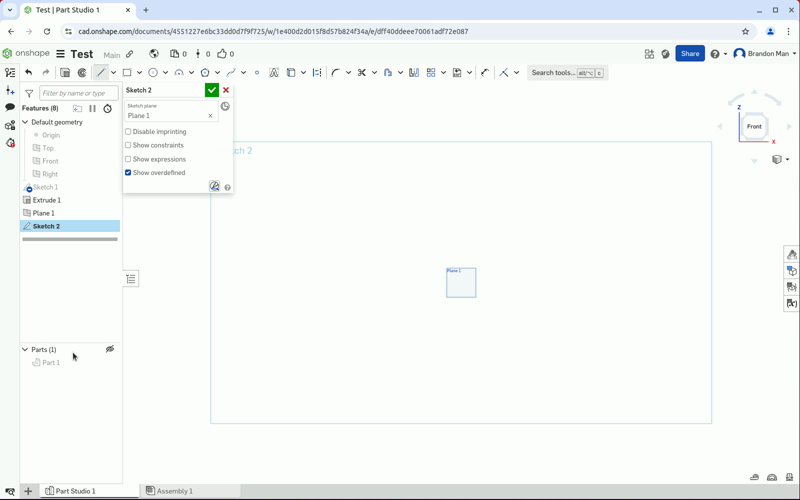
mouse_move(463, 294)
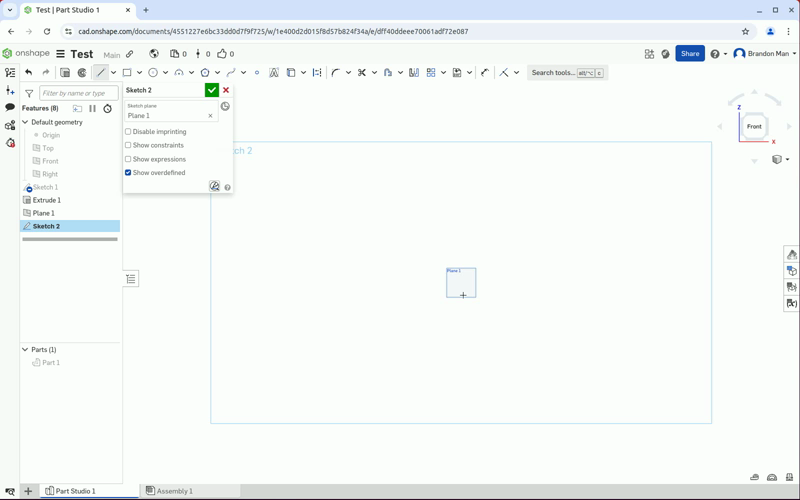
click(463, 294)
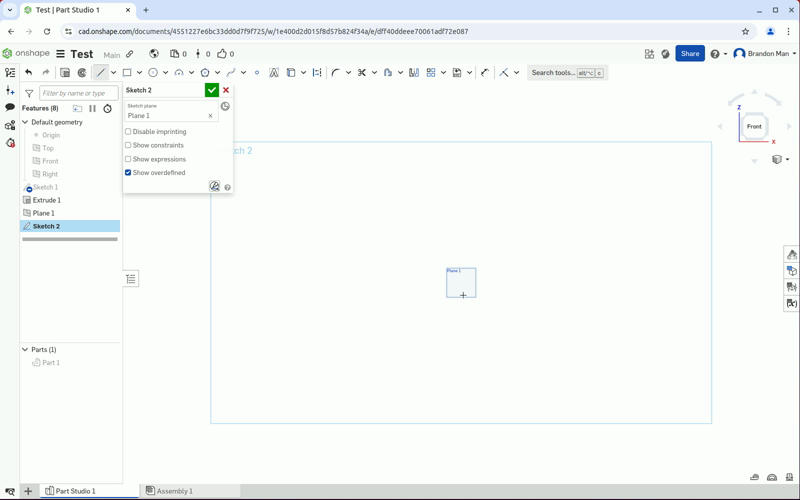
key_up(shift)
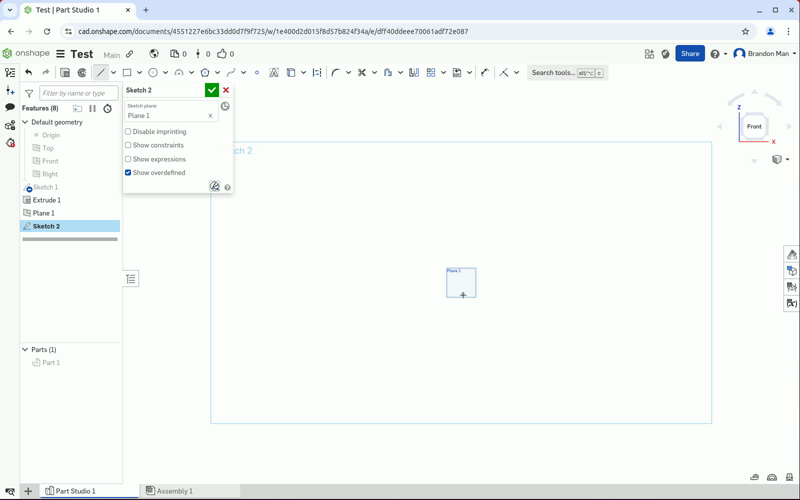
key_down(shift)
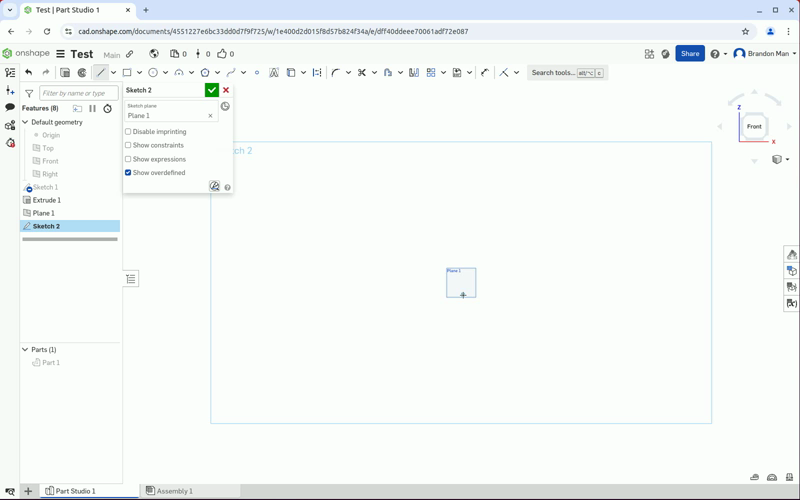
mouse_move(493, 294)
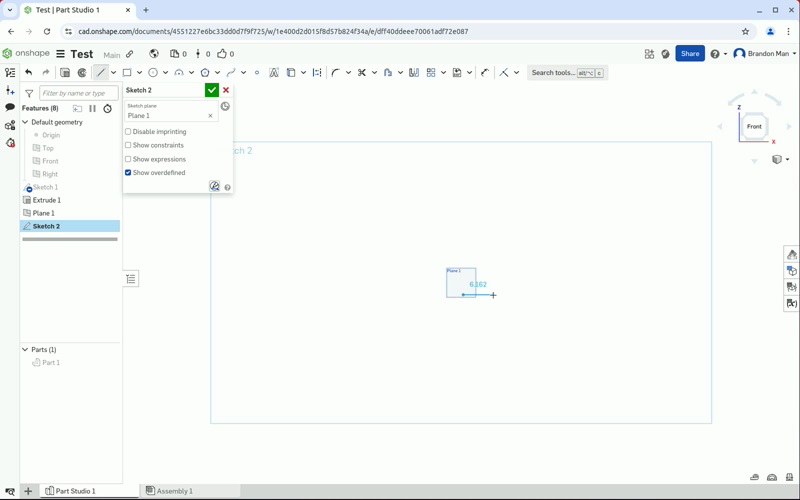
mouse_move(465, 294)
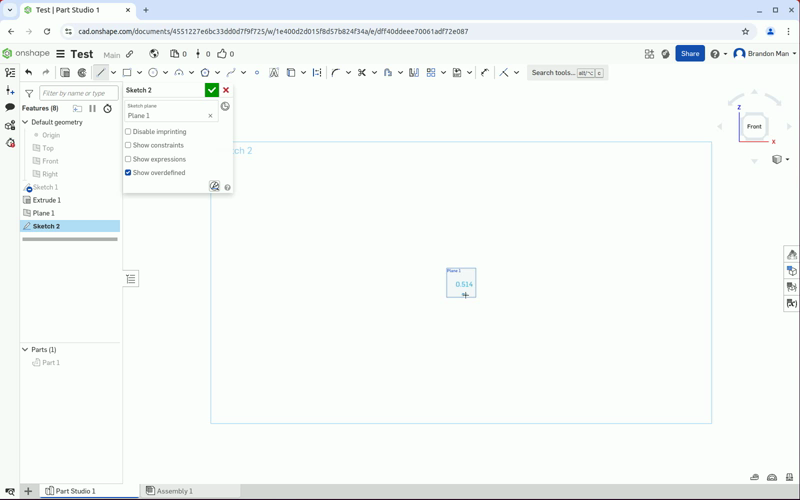
scroll(6)
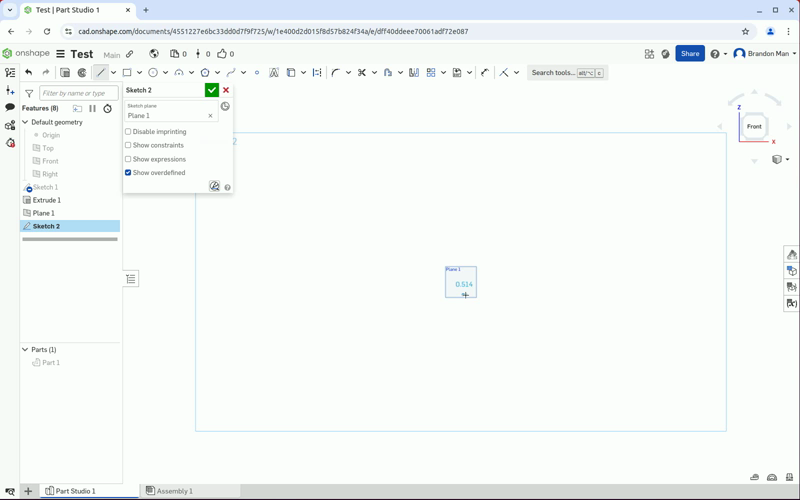
scroll(6)
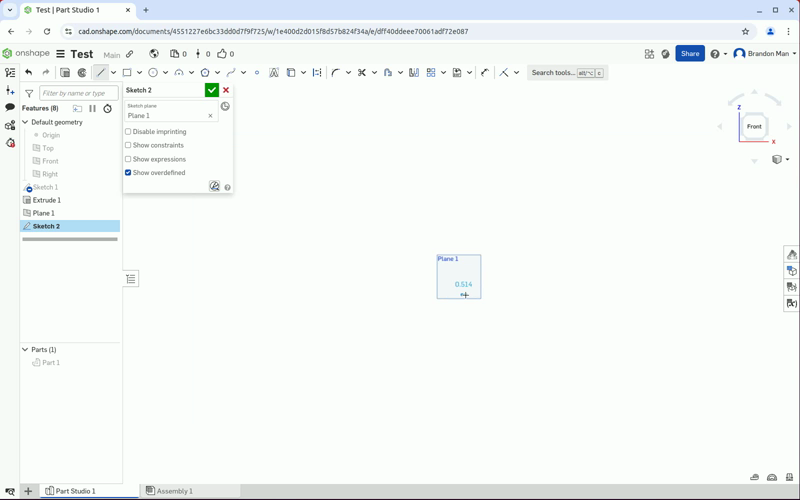
scroll(6)
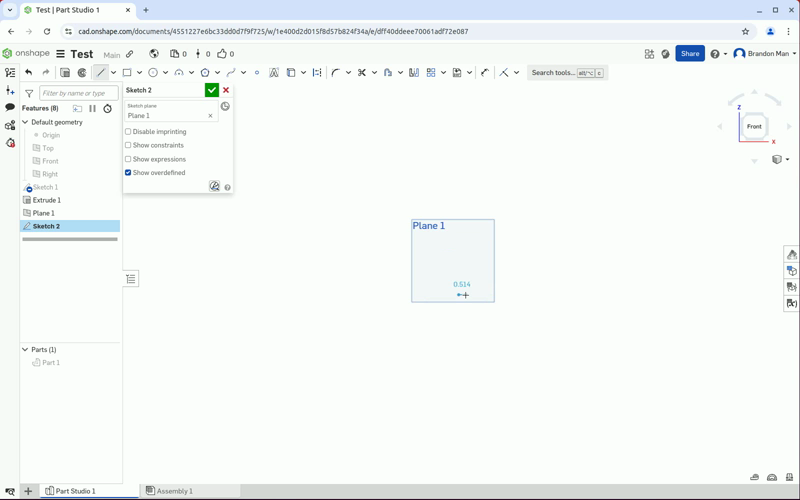
scroll(6)
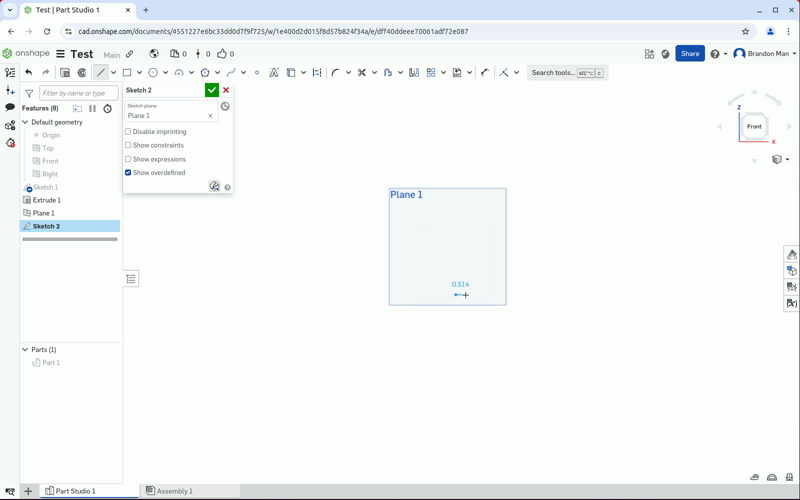
scroll(6)
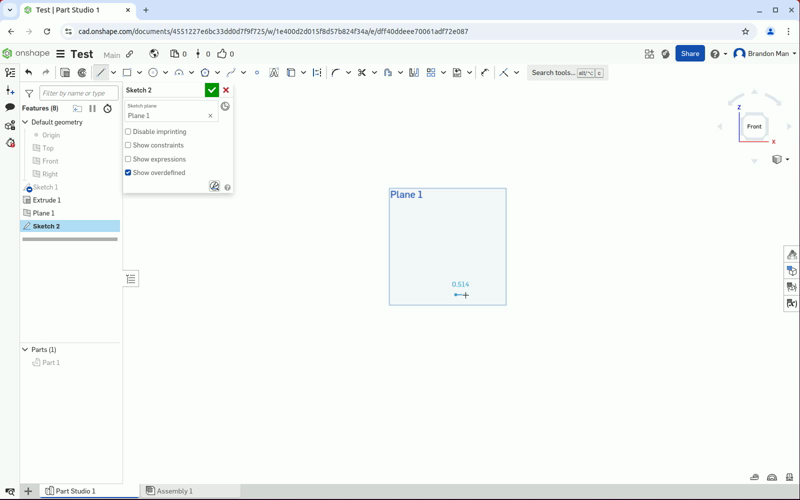
scroll(6)
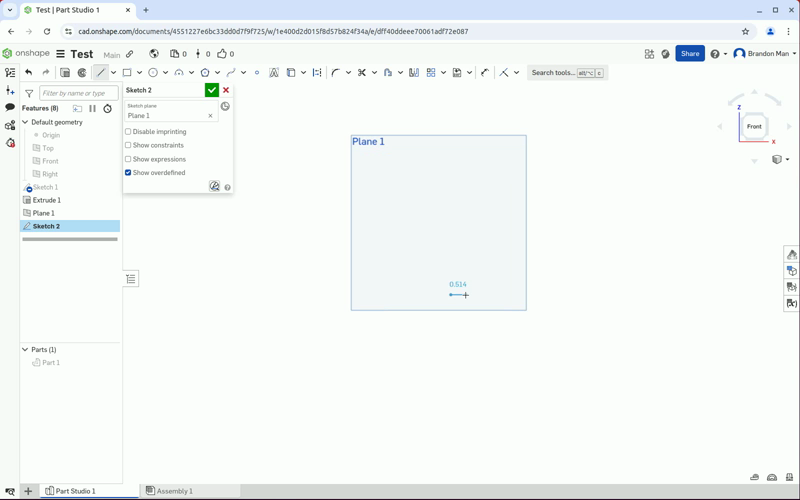
scroll(6)
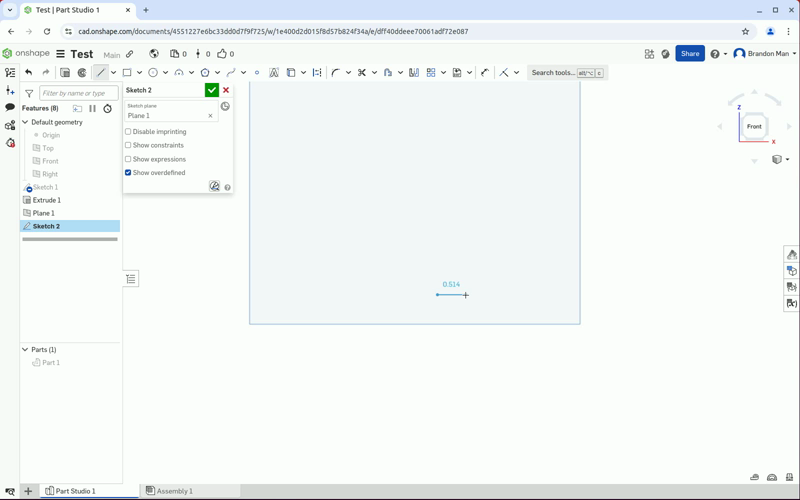
click(465, 294)
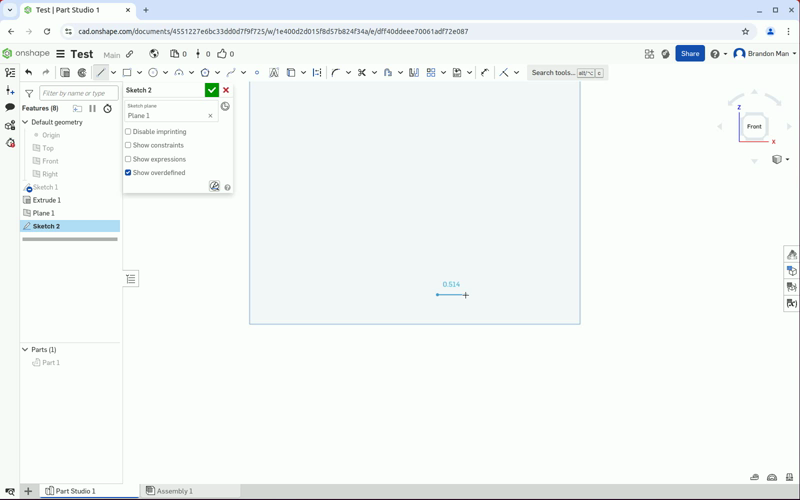
scroll(-6)
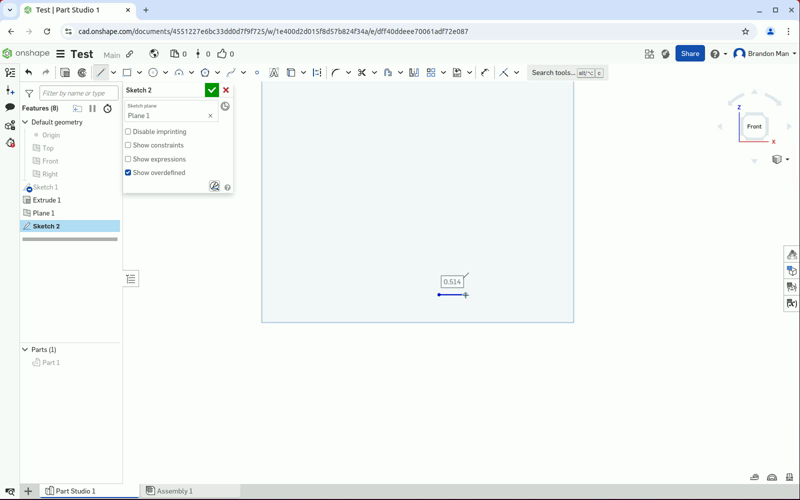
scroll(-6)
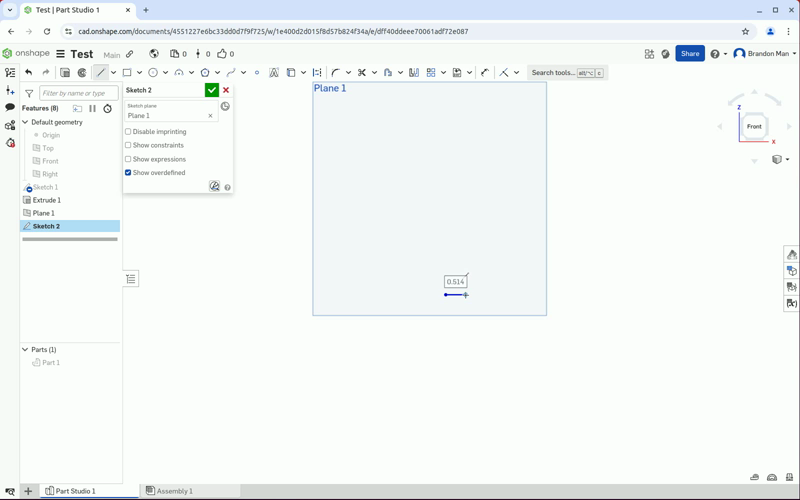
scroll(-6)
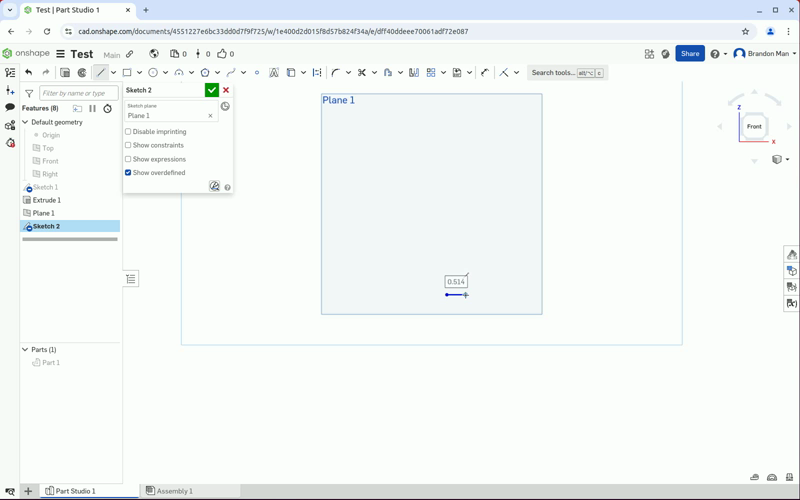
scroll(-6)
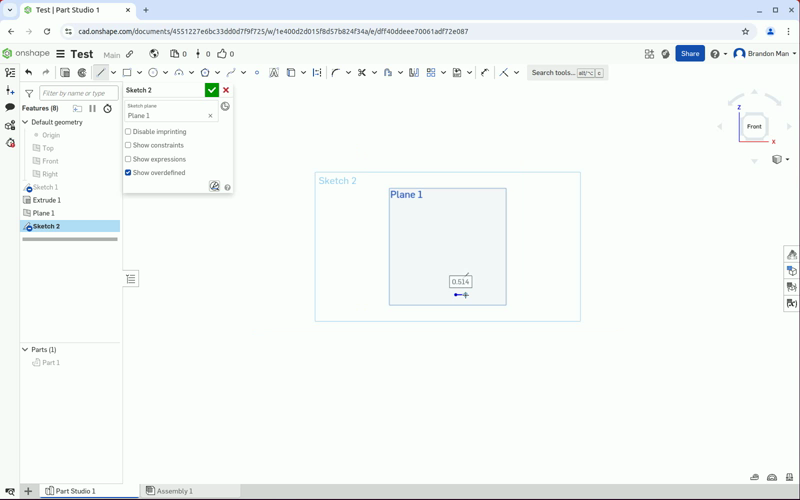
scroll(-6)
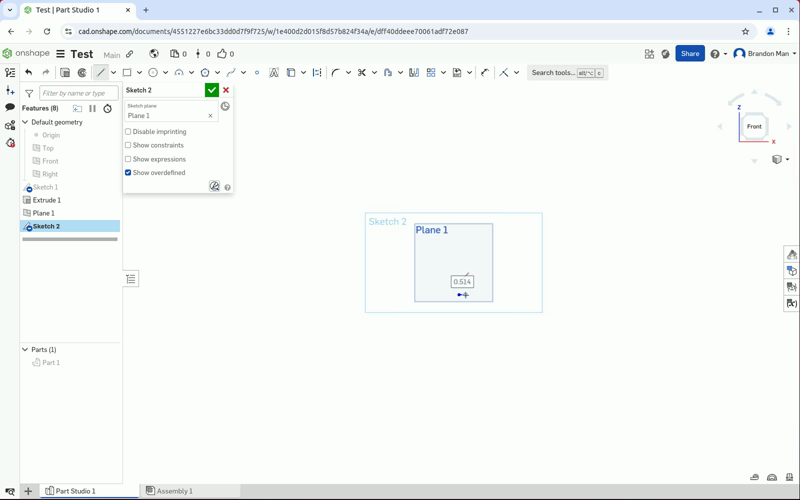
scroll(-6)
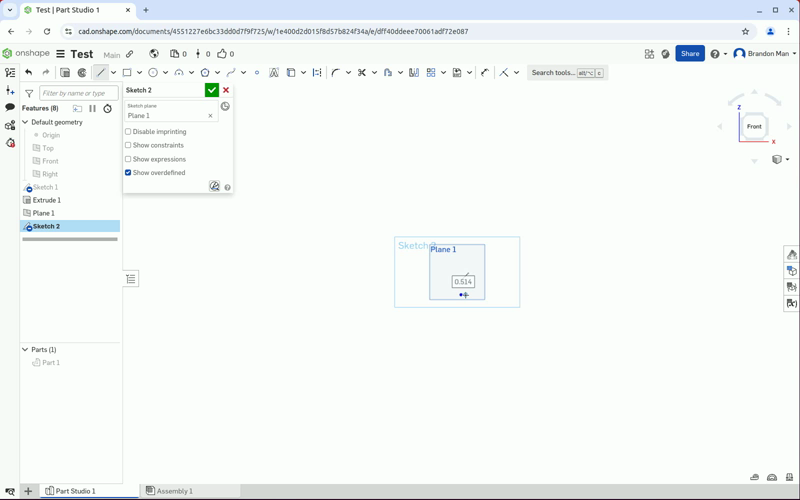
scroll(-6)
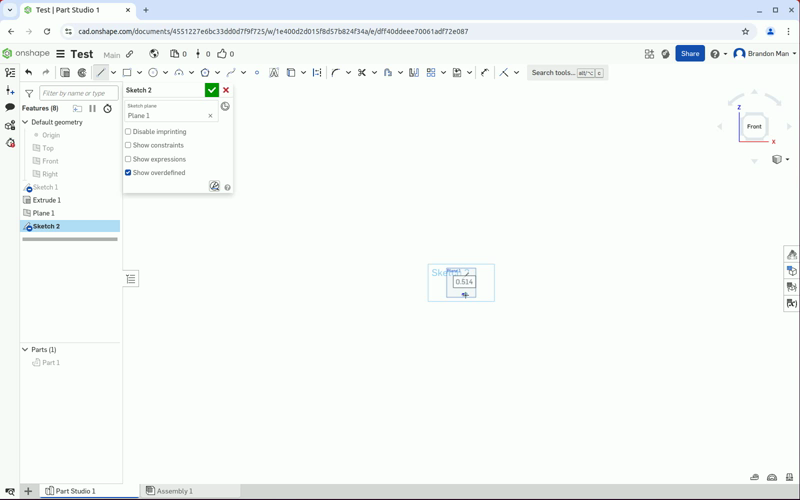
key_up(shift)
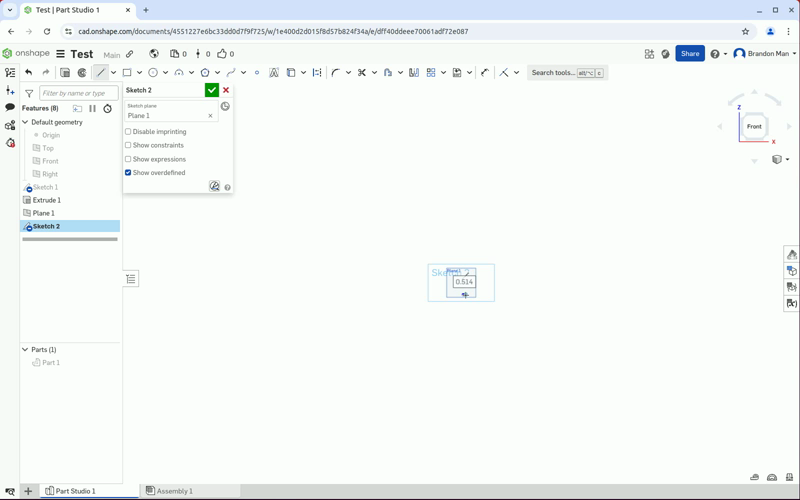
key_down(shift)
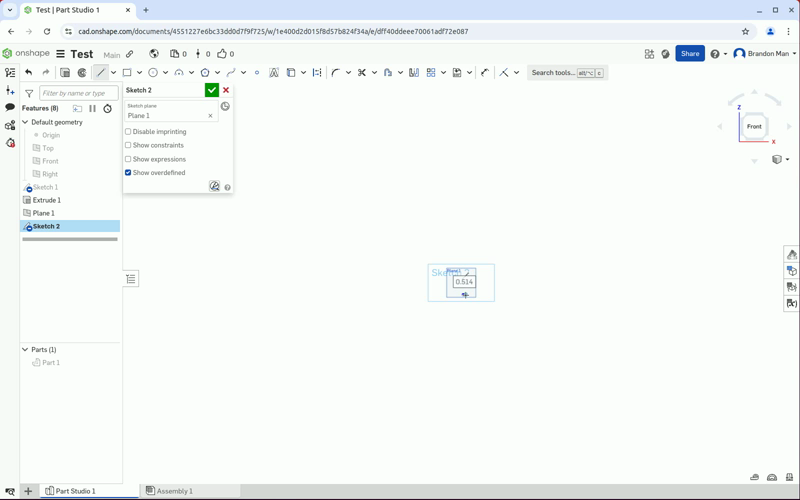
mouse_move(495, 294)
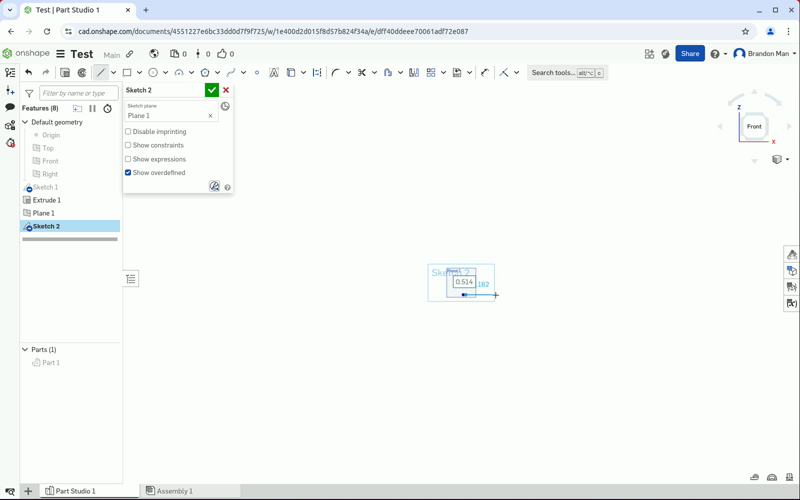
mouse_move(465, 286)
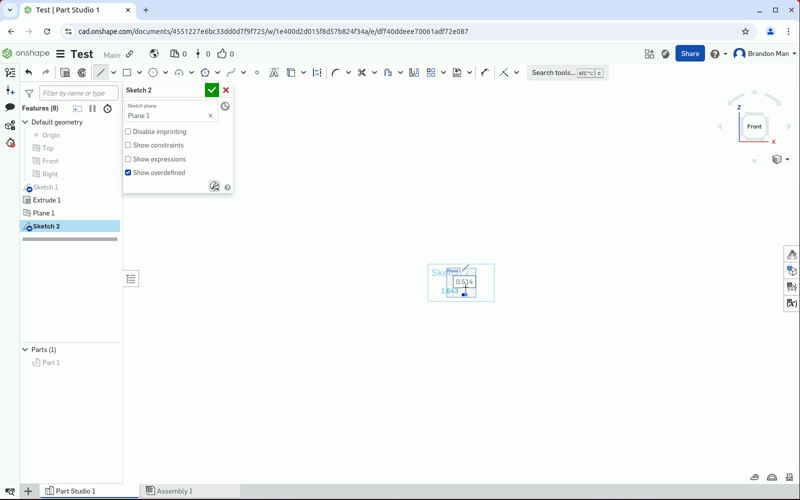
click(465, 286)
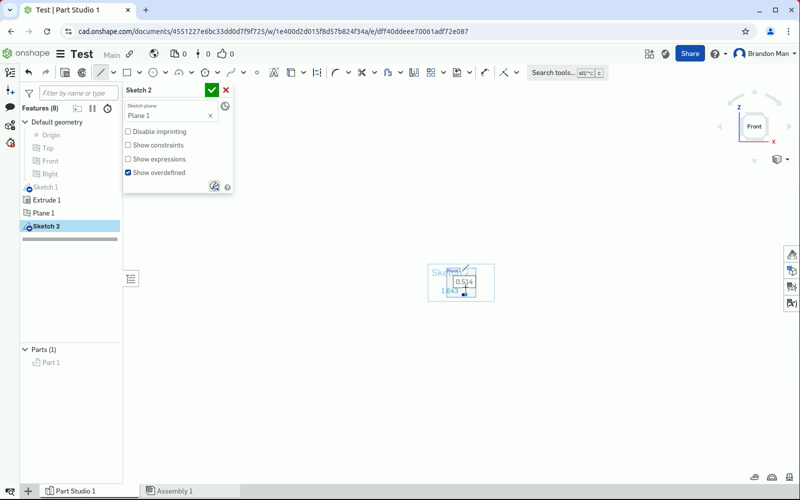
key_up(shift)
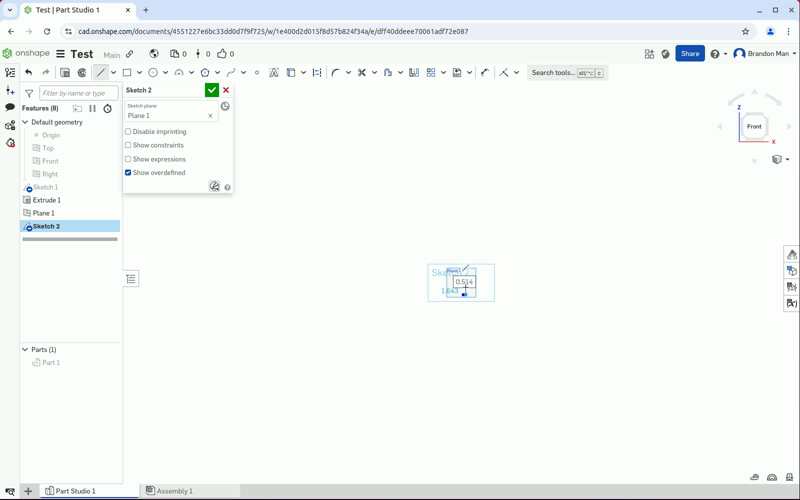
key_down(shift)
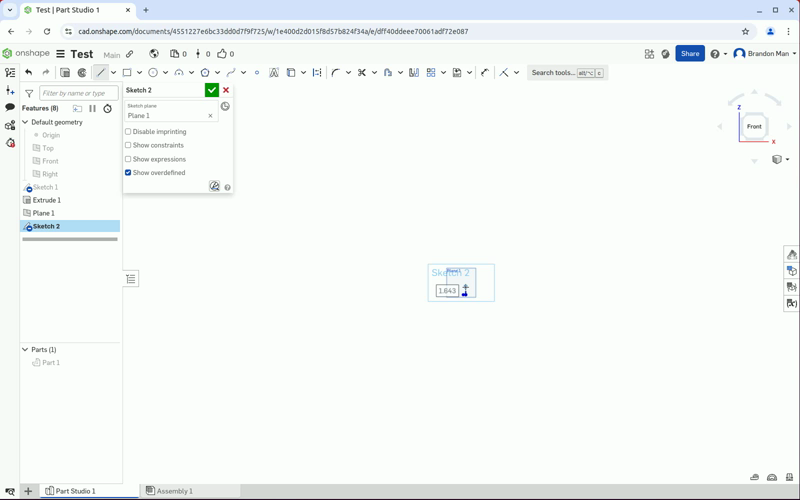
mouse_move(495, 286)
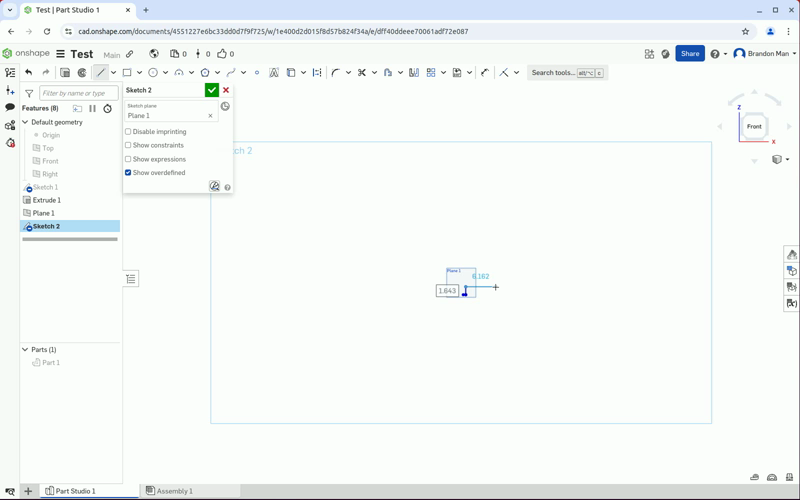
mouse_move(463, 286)
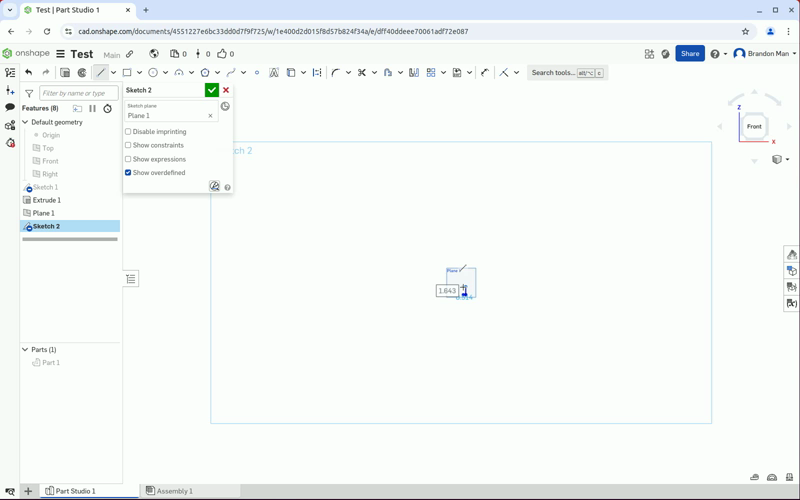
scroll(6)
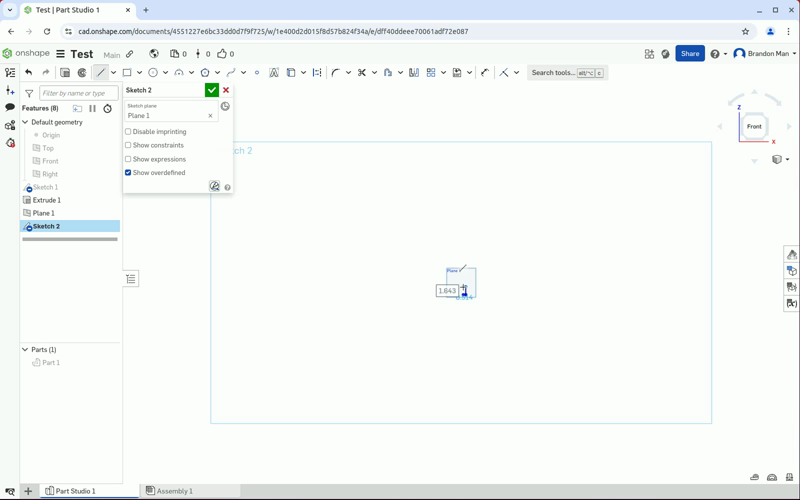
scroll(6)
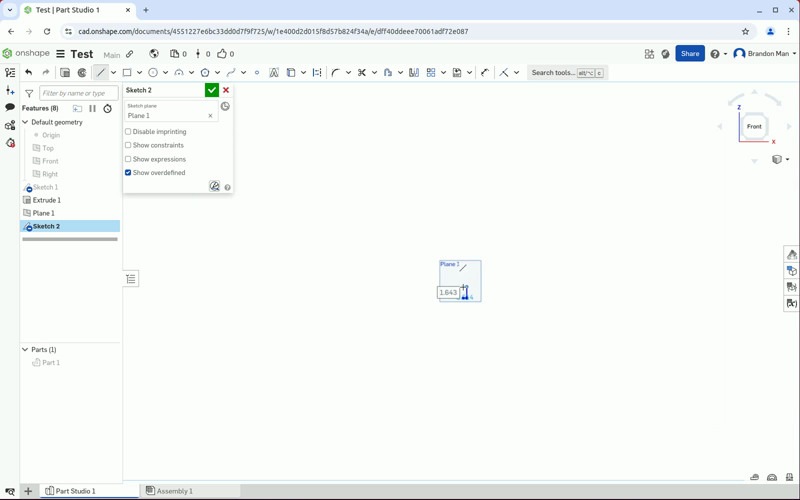
scroll(6)
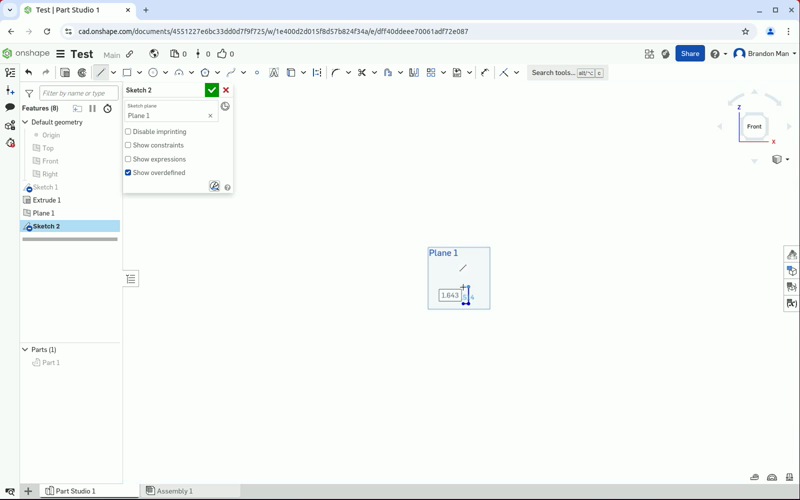
scroll(6)
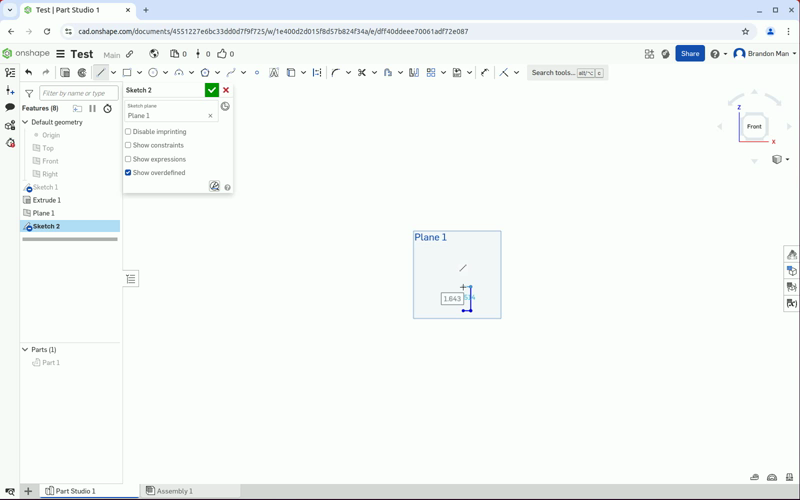
scroll(6)
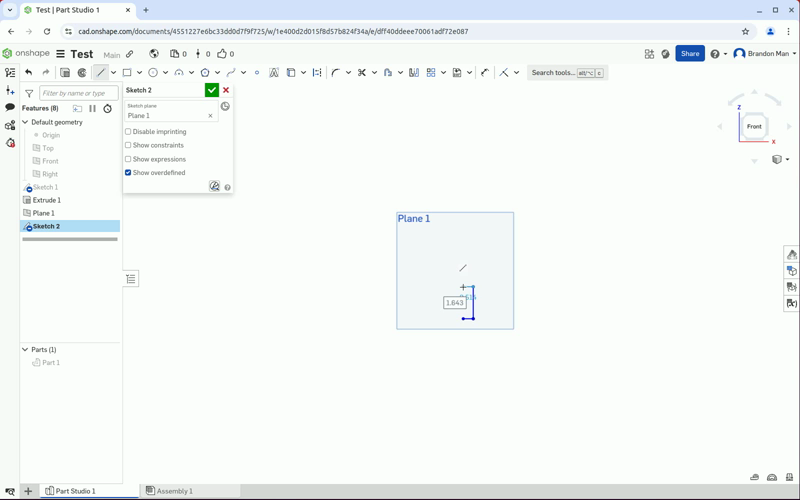
scroll(6)
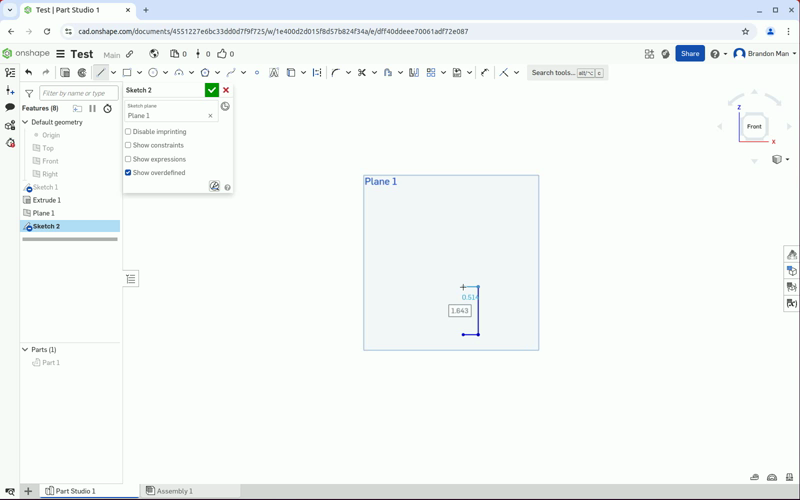
scroll(6)
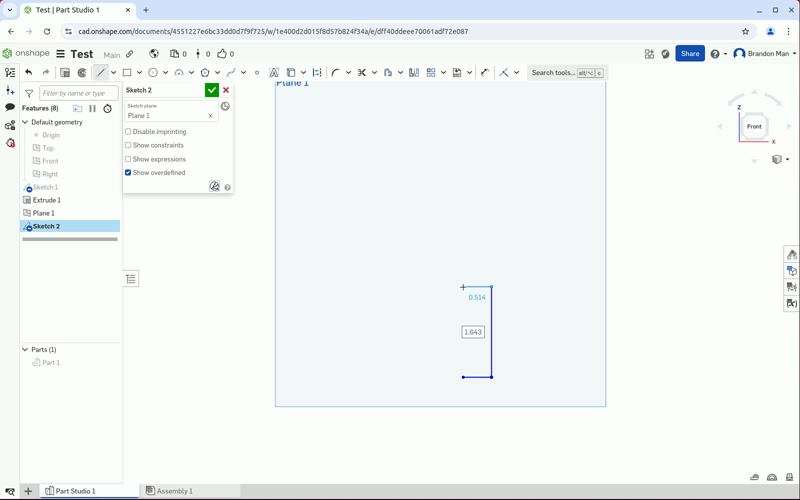
click(463, 286)
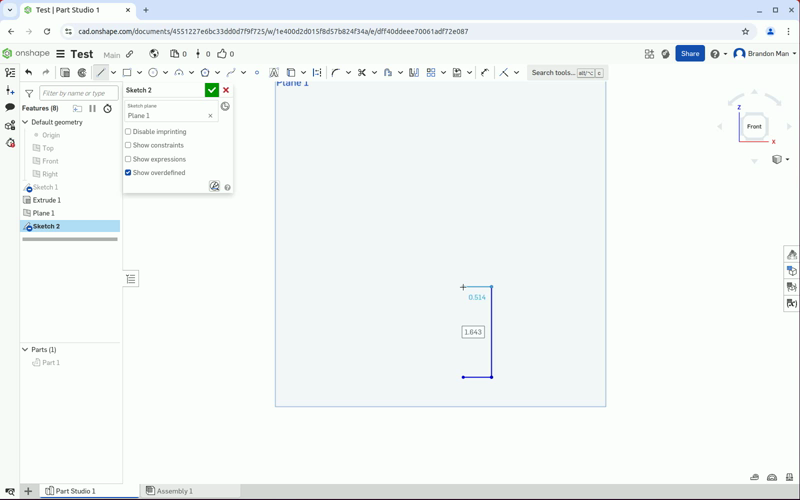
scroll(-6)
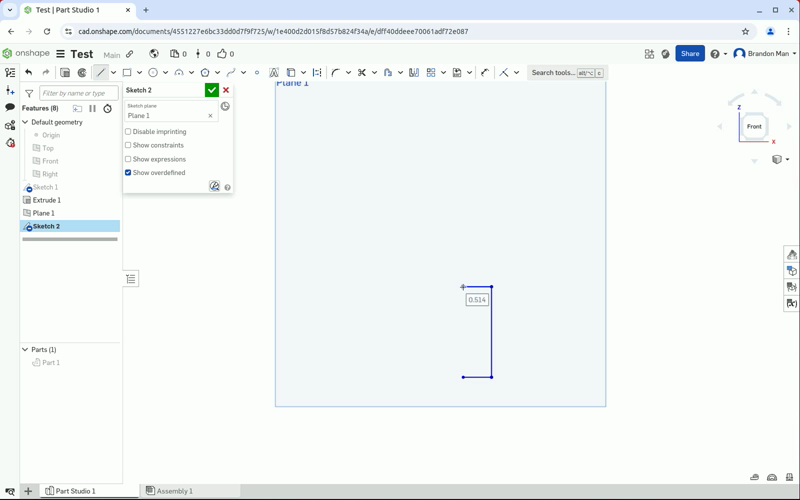
scroll(-6)
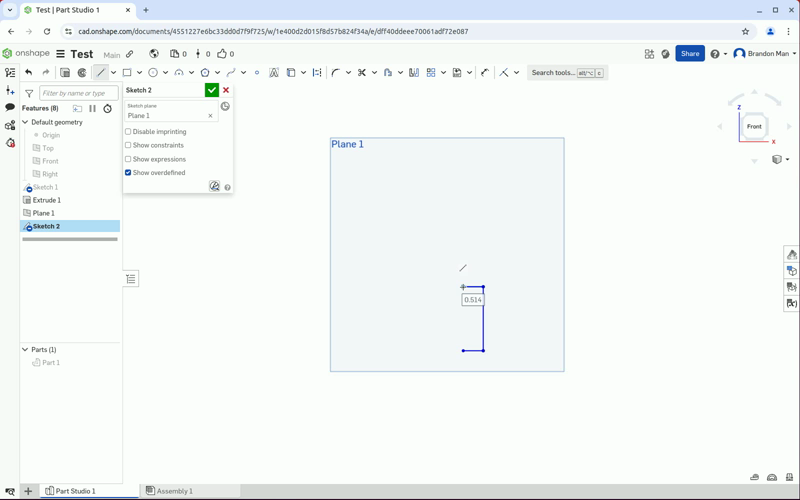
scroll(-6)
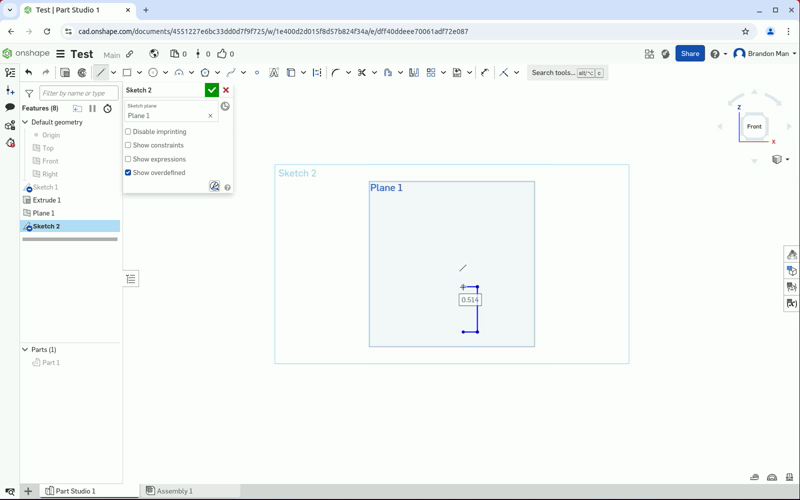
scroll(-6)
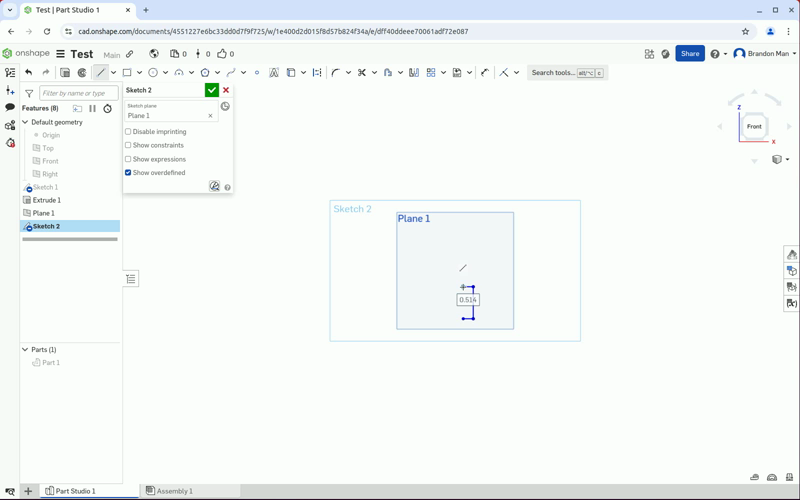
scroll(-6)
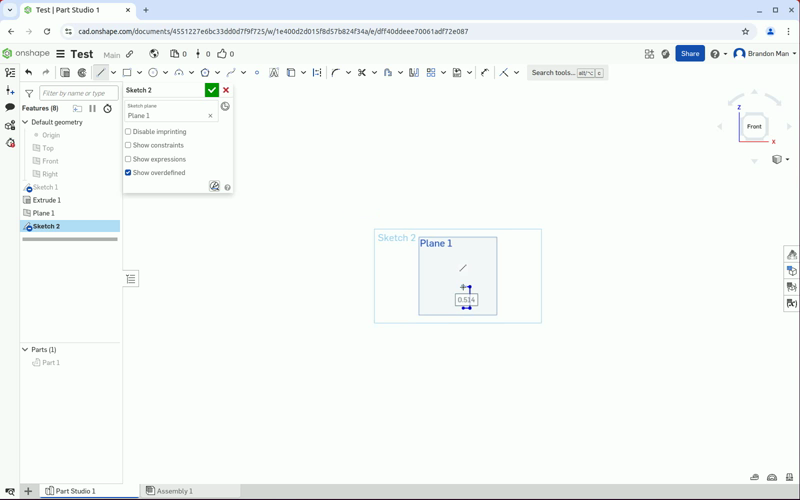
scroll(-6)
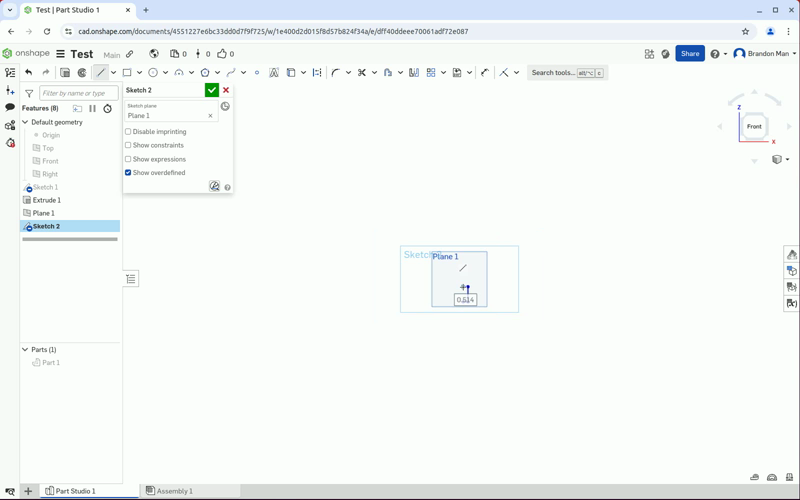
scroll(-6)
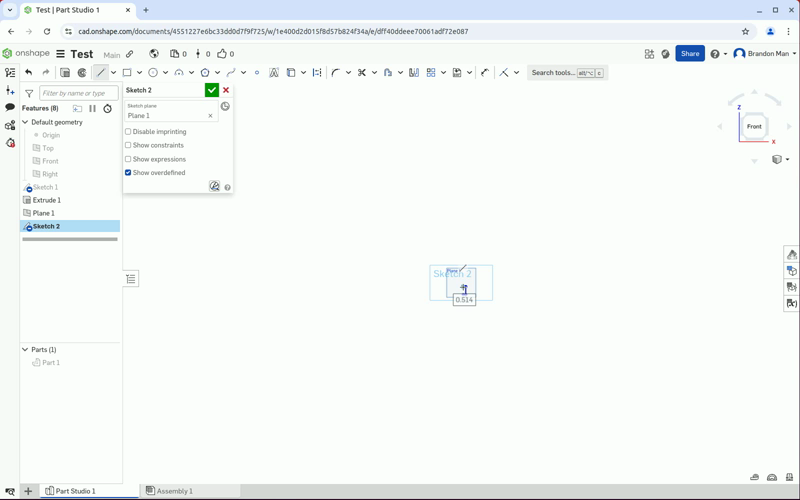
key_up(shift)
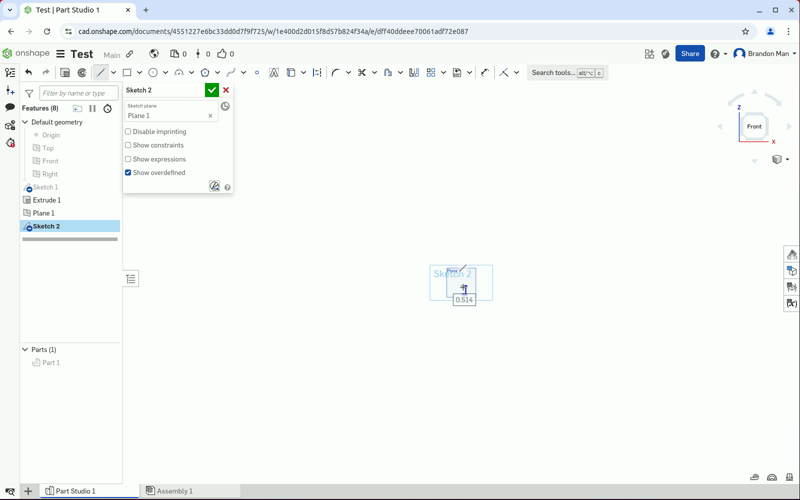
mouse_move(493, 286)
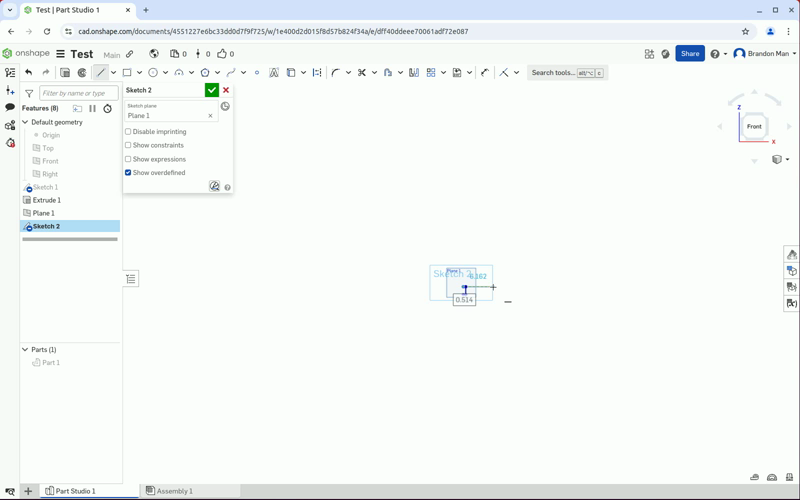
key_down(shift)
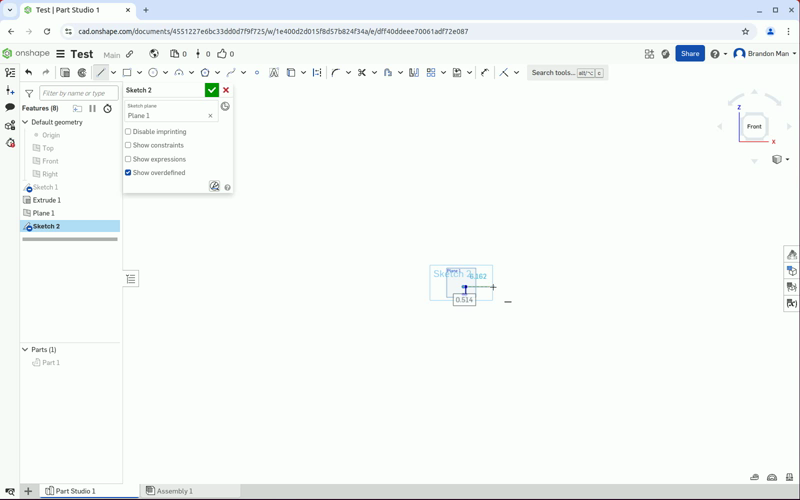
mouse_move(463, 294)
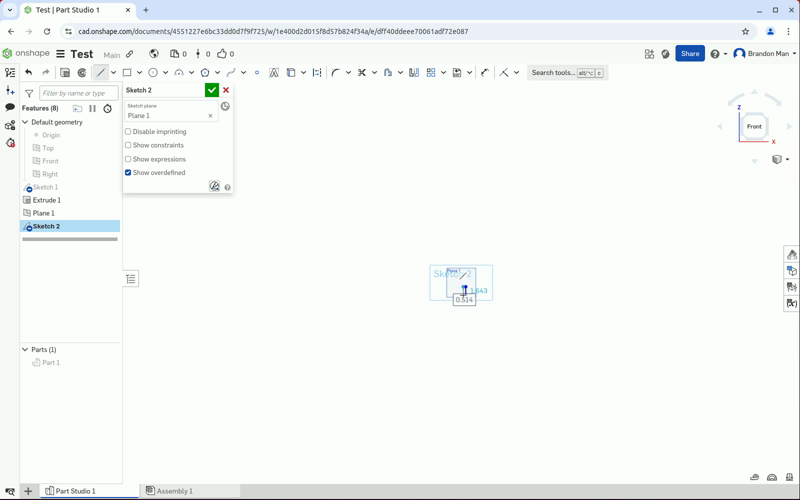
scroll(6)
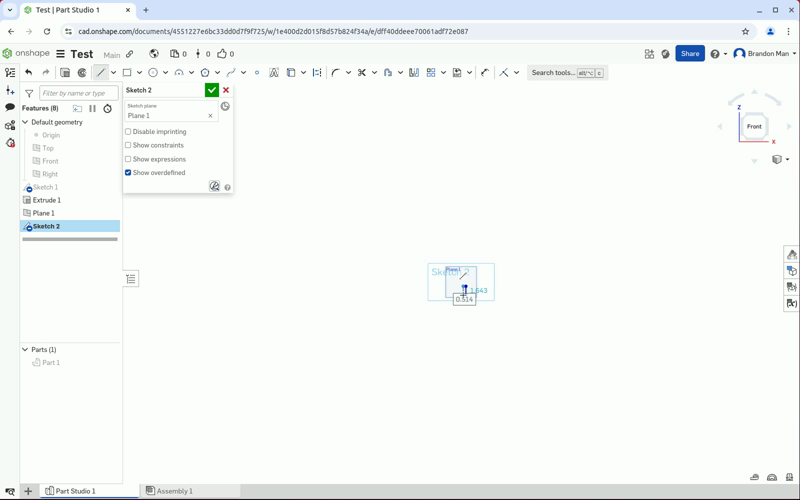
scroll(6)
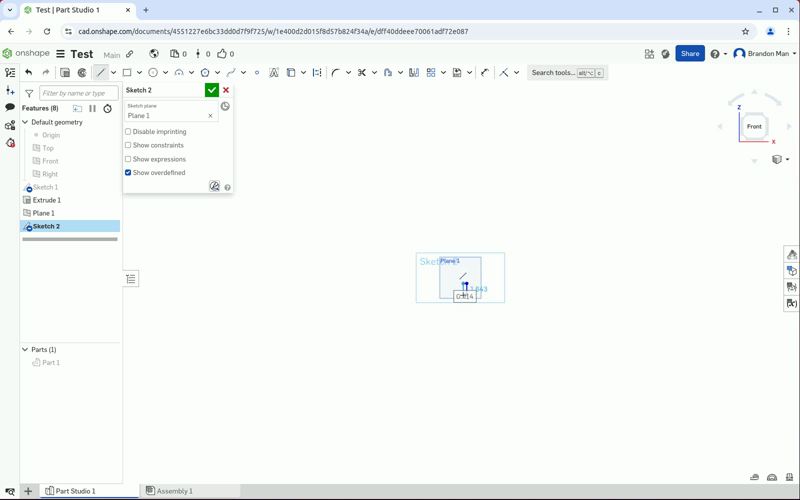
scroll(6)
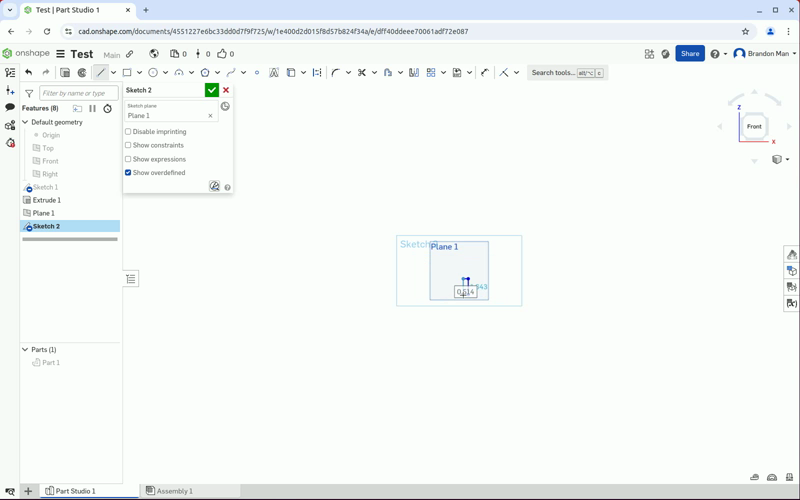
scroll(6)
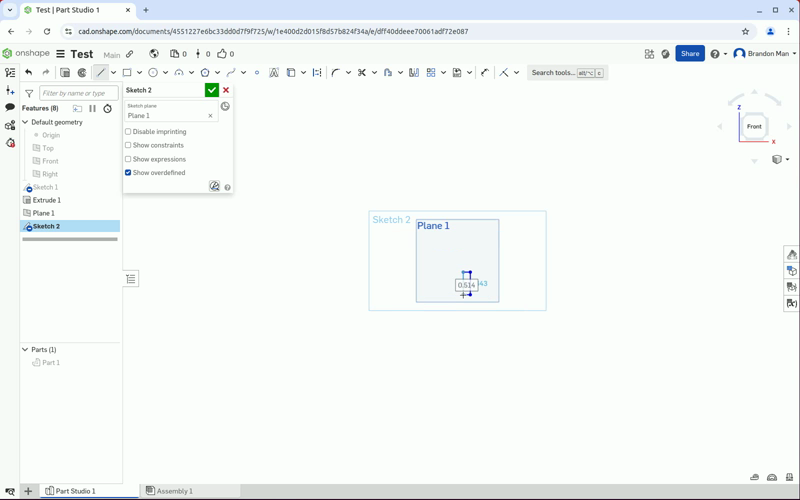
scroll(6)
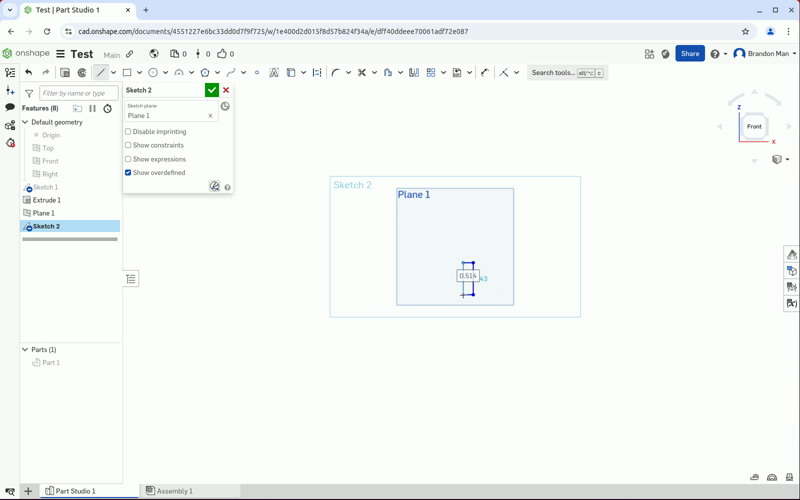
scroll(6)
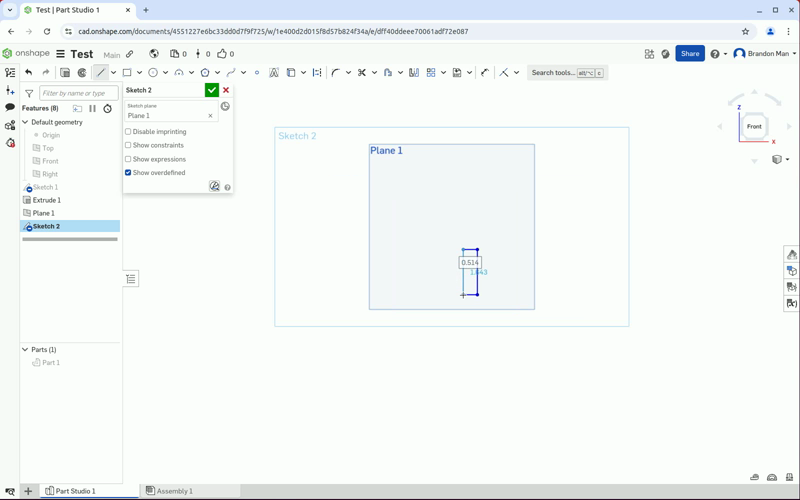
scroll(6)
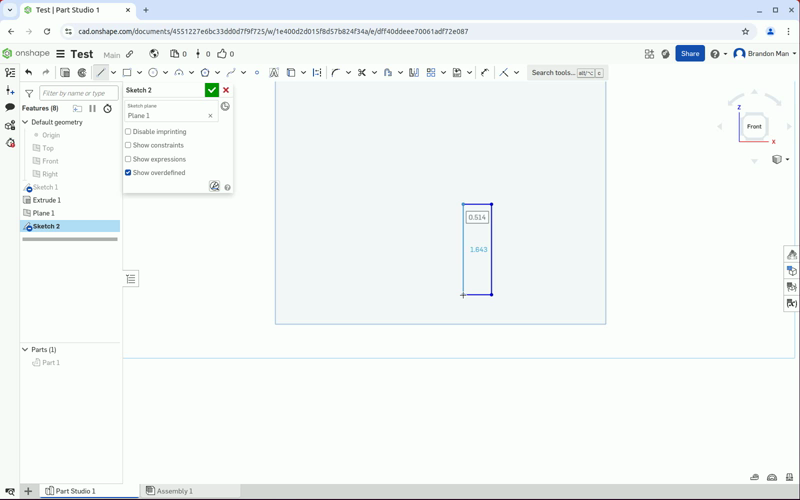
key_up(shift)
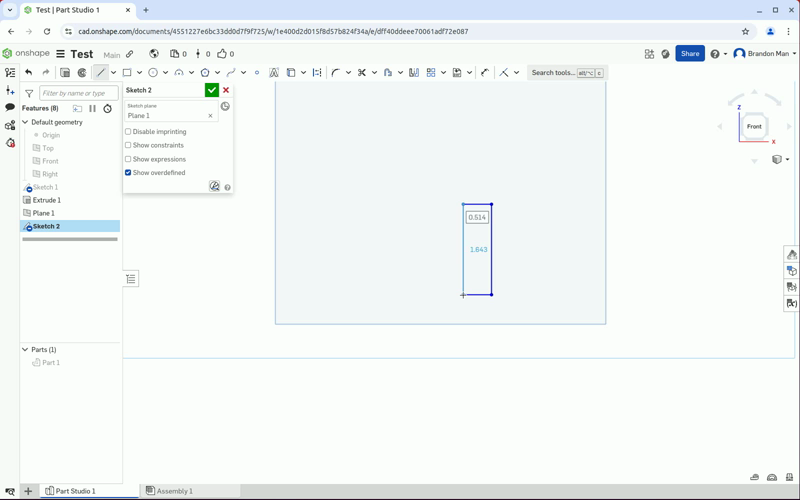
click(463, 294)
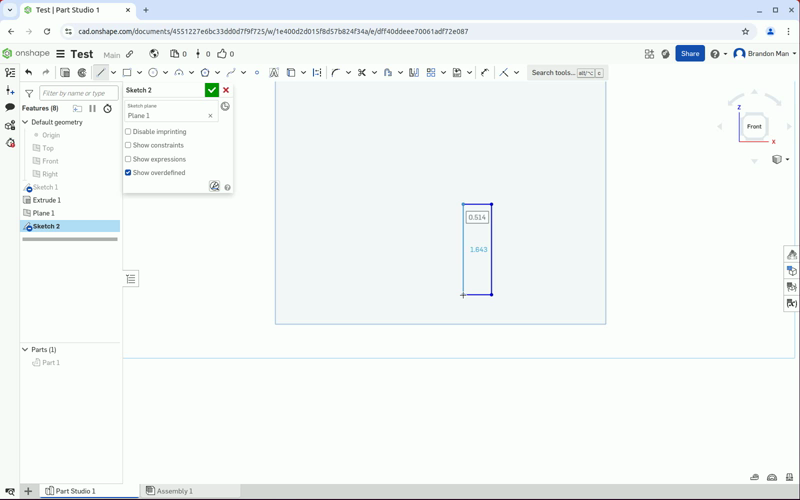
scroll(-6)
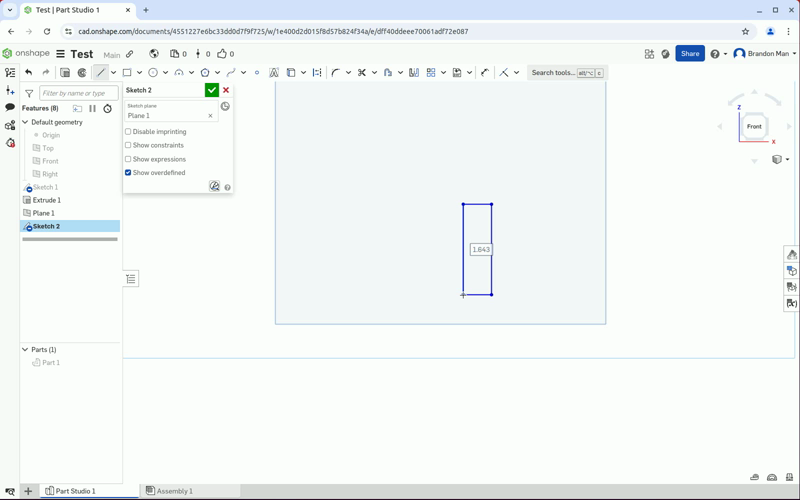
scroll(-6)
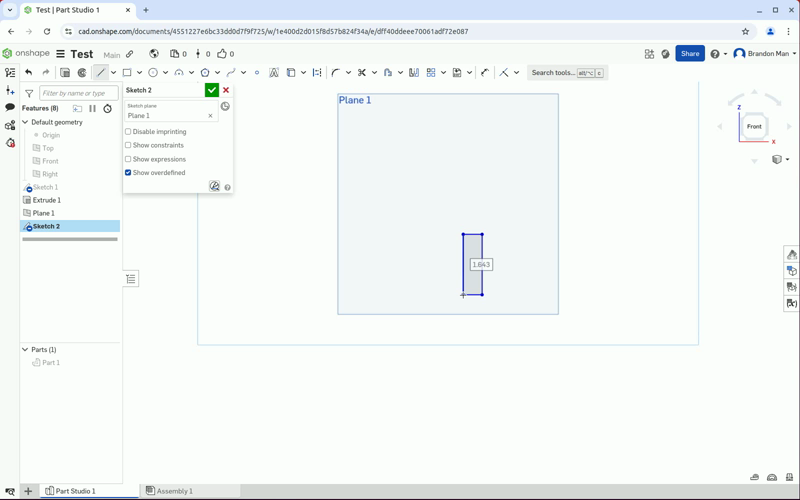
scroll(-6)
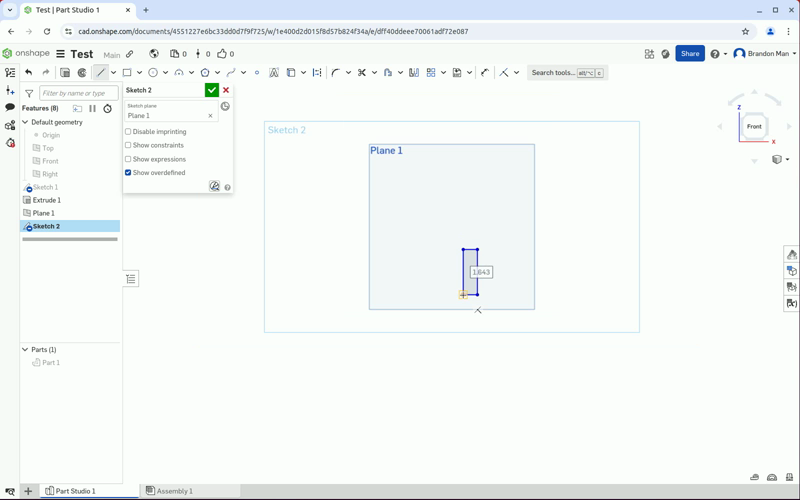
scroll(-6)
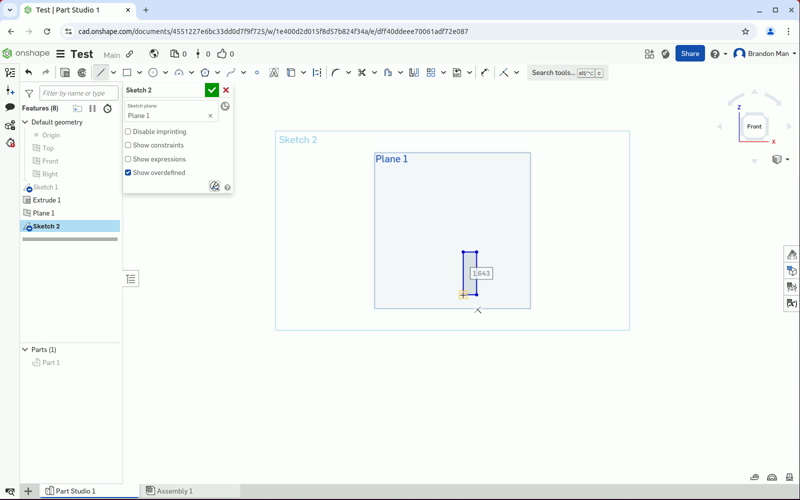
scroll(-6)
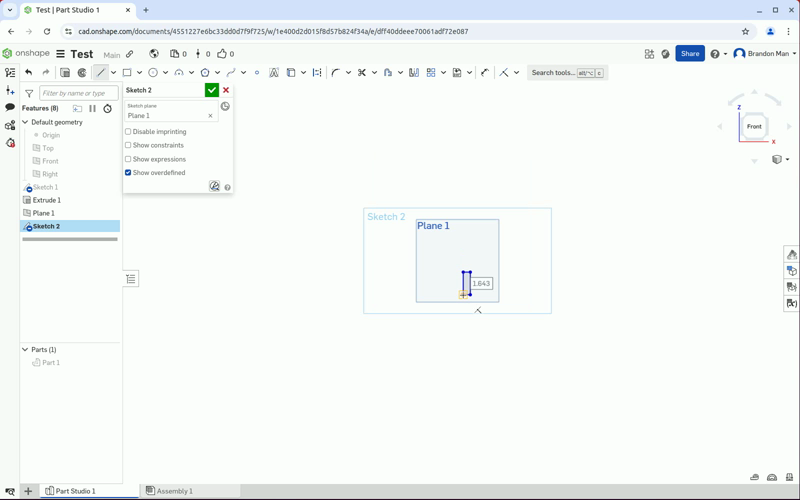
scroll(-6)
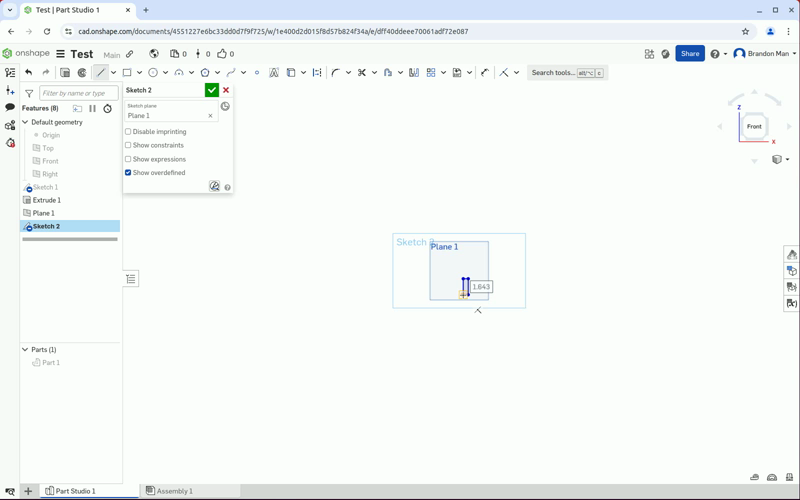
scroll(-6)
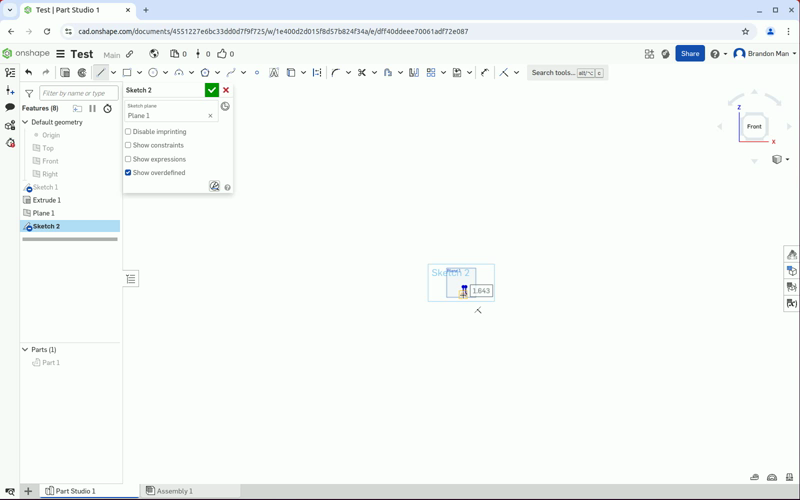
key(esc)
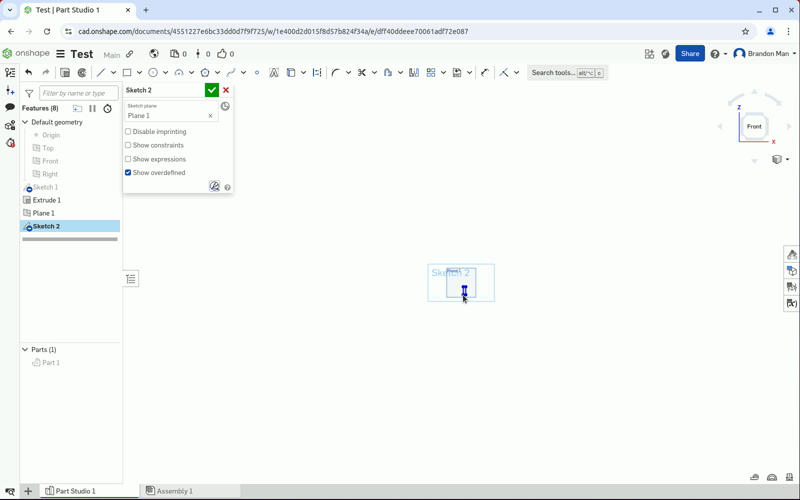
mouse_move(463, 289)
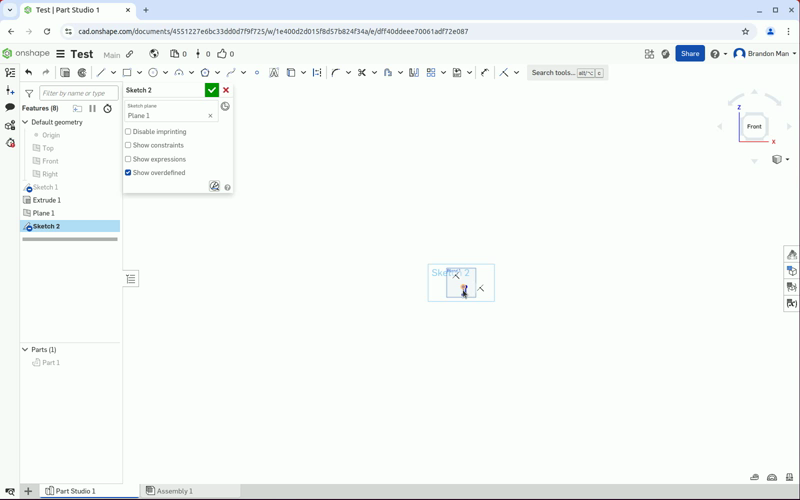
scroll(6)
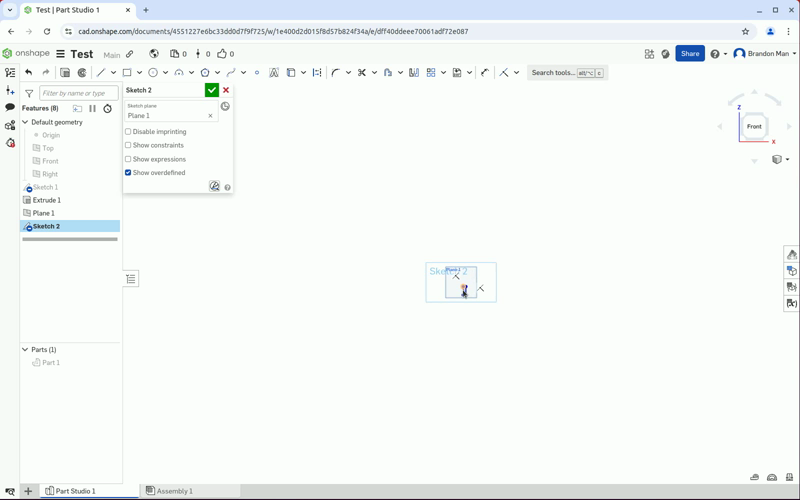
scroll(6)
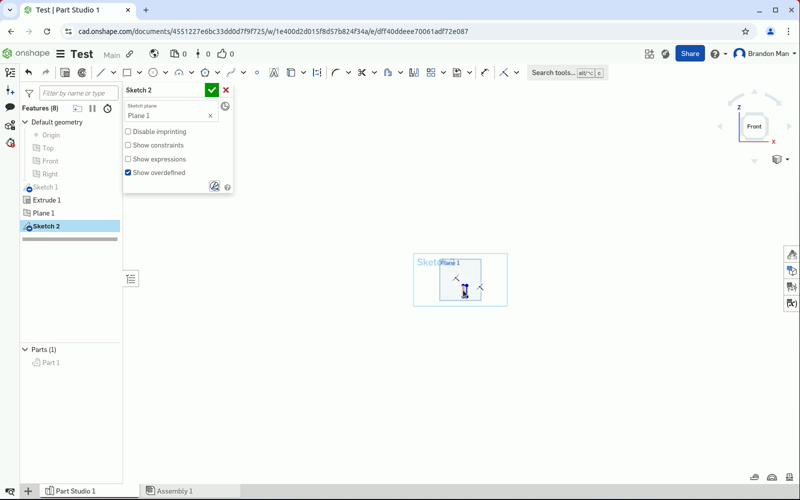
scroll(6)
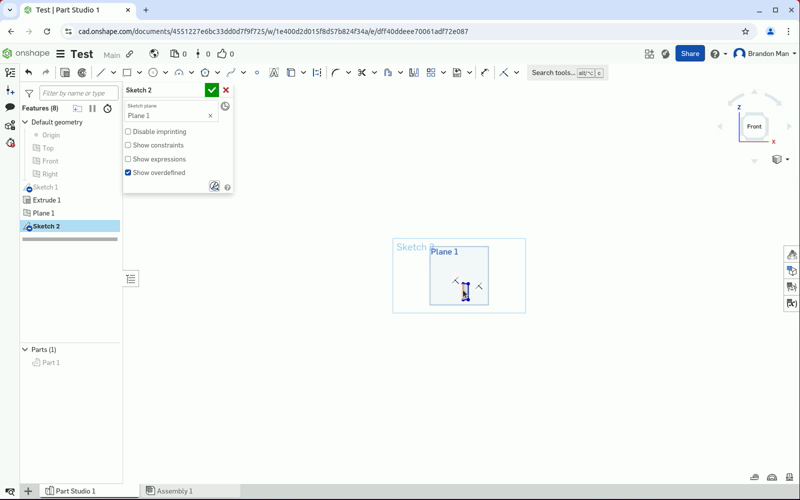
scroll(6)
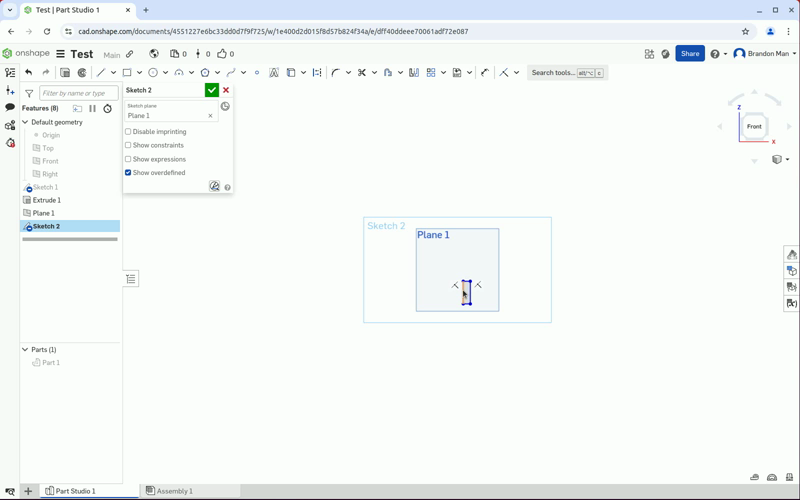
scroll(6)
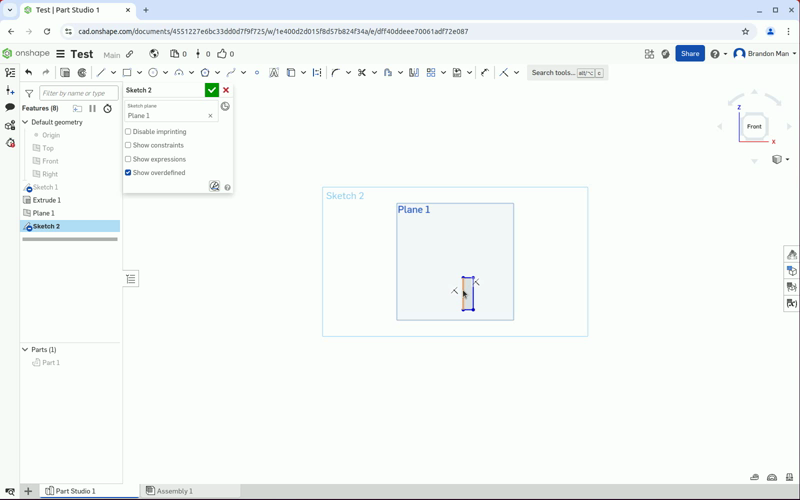
scroll(6)
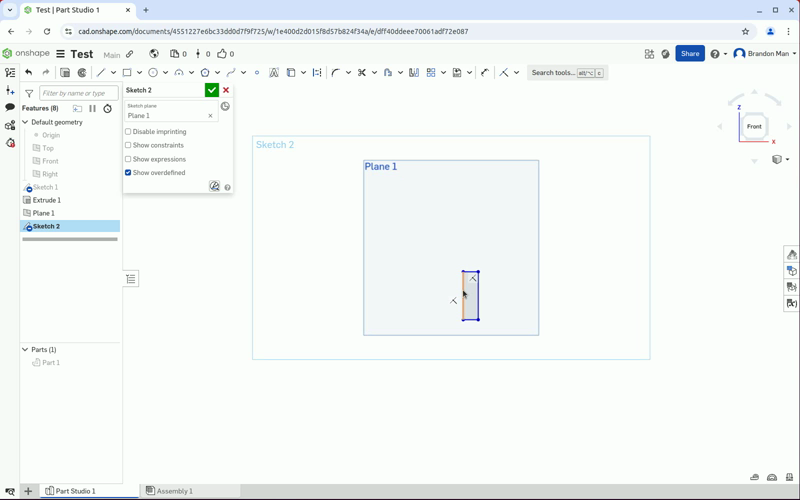
scroll(6)
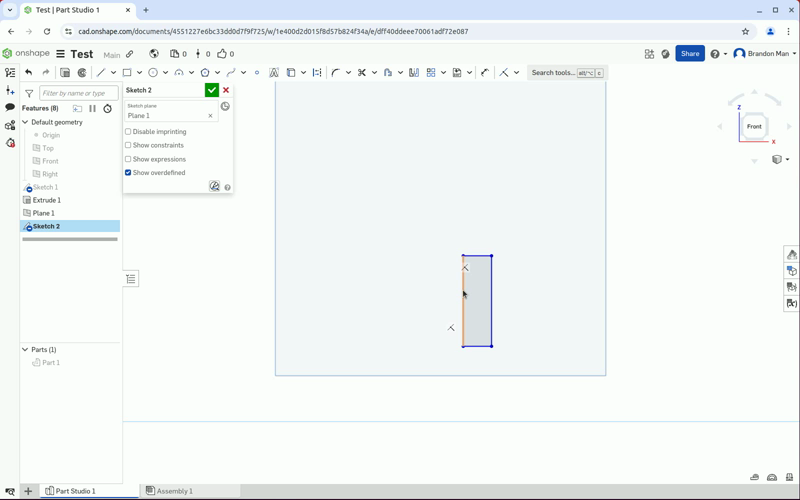
click(463, 289)
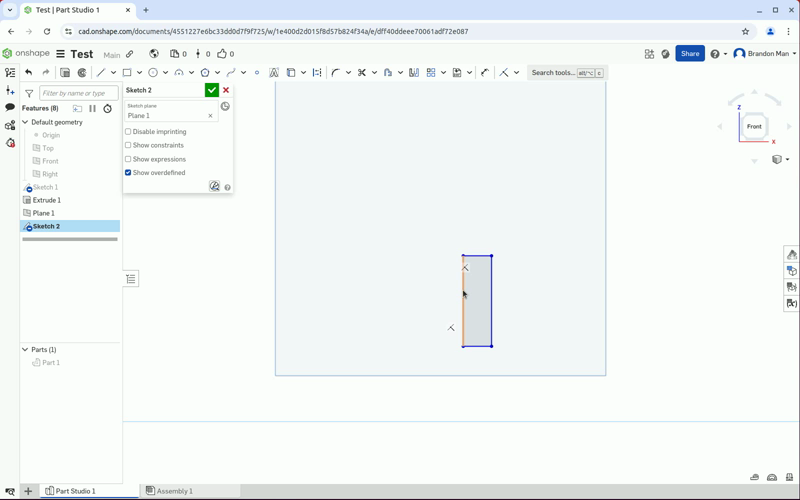
scroll(-6)
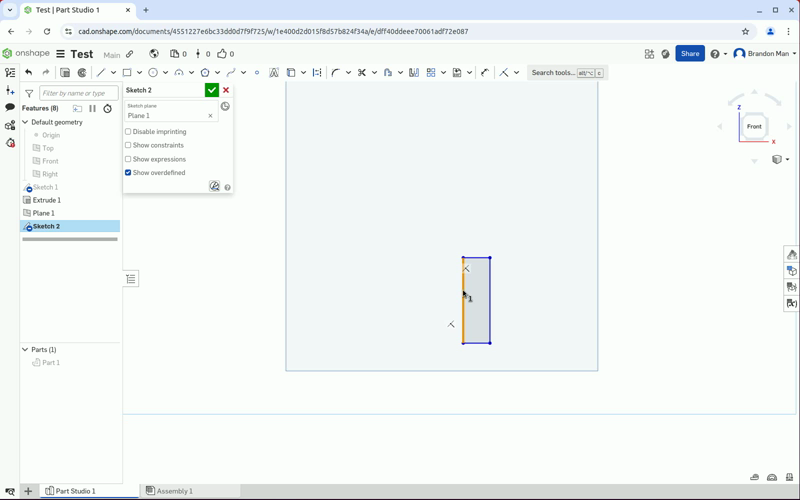
scroll(-6)
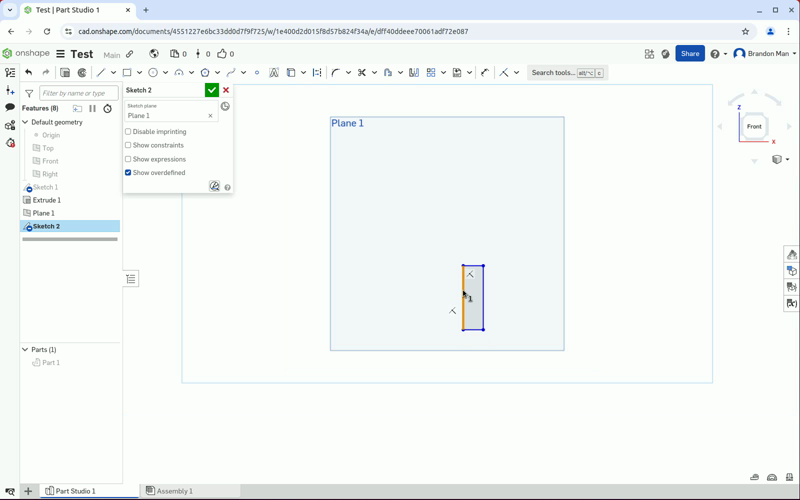
scroll(-6)
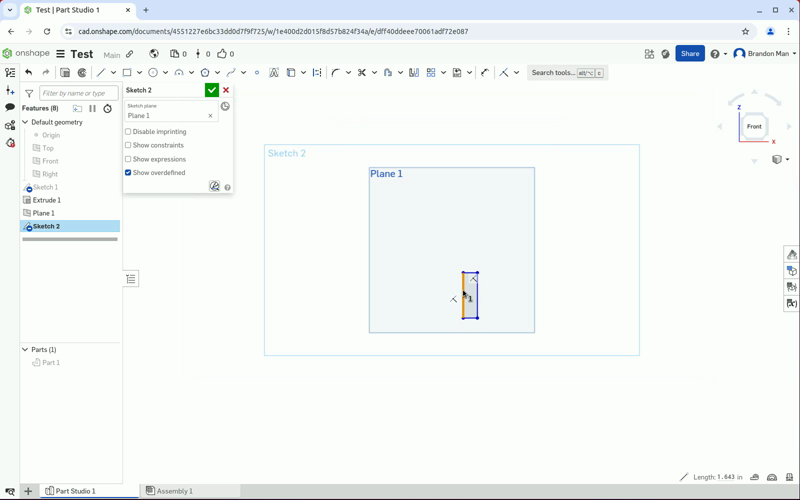
scroll(-6)
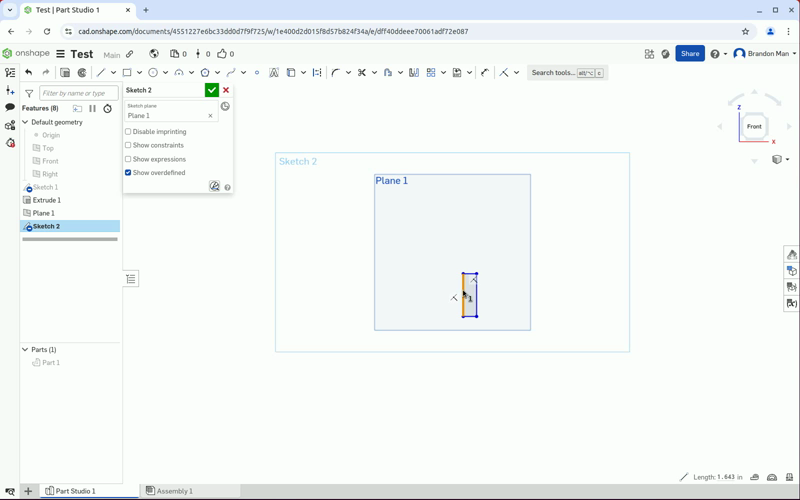
scroll(-6)
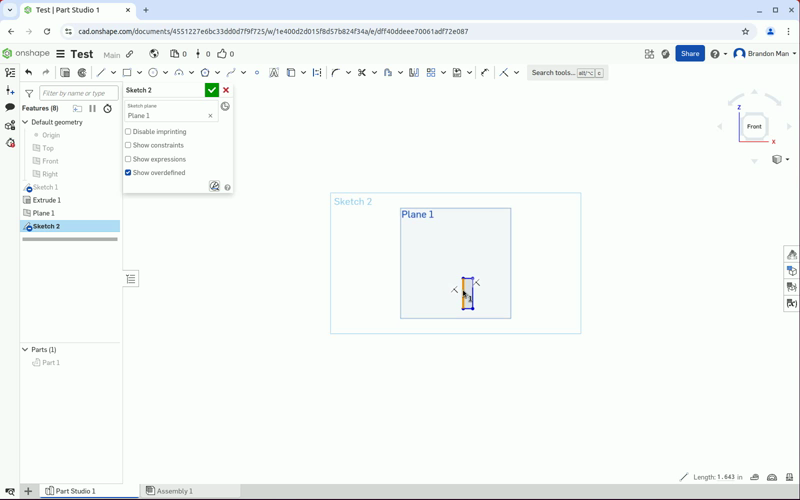
scroll(-6)
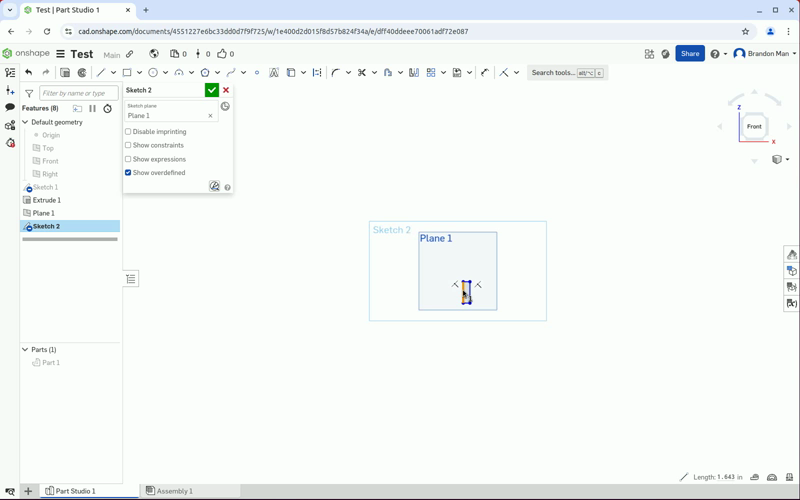
scroll(-6)
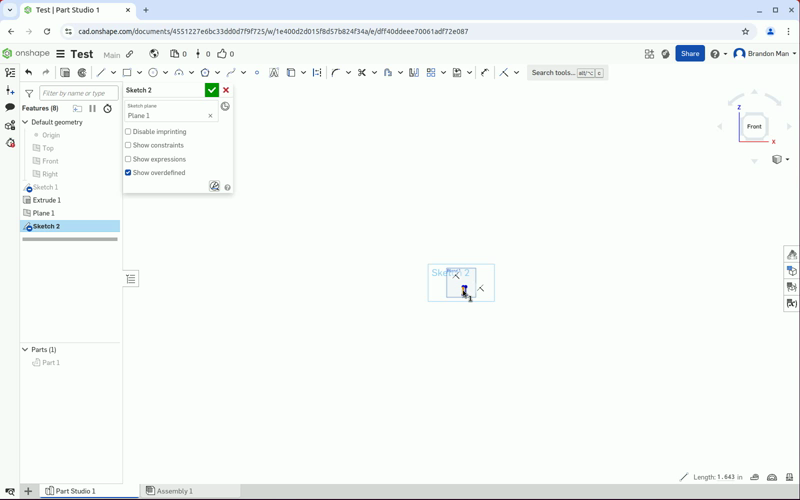
mouse_move(73, 352)
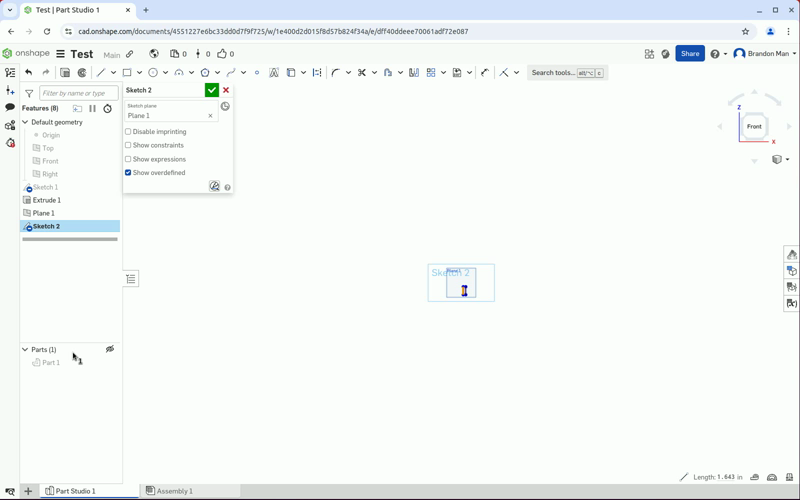
key(shift+y)
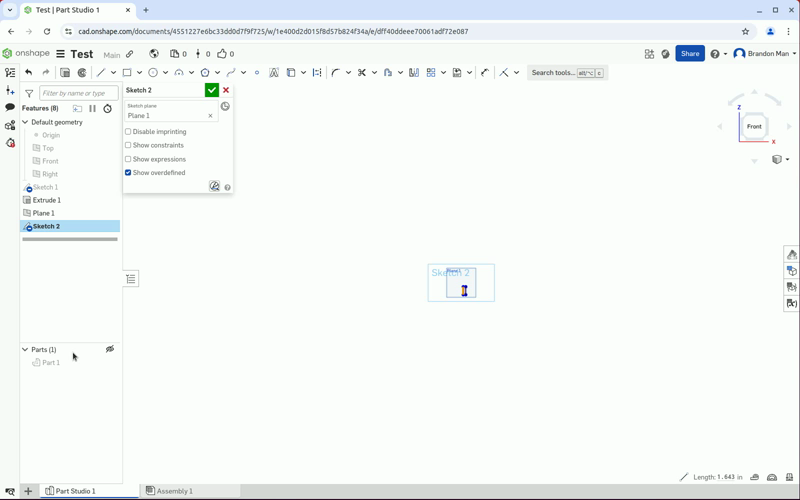
key(shift+e)
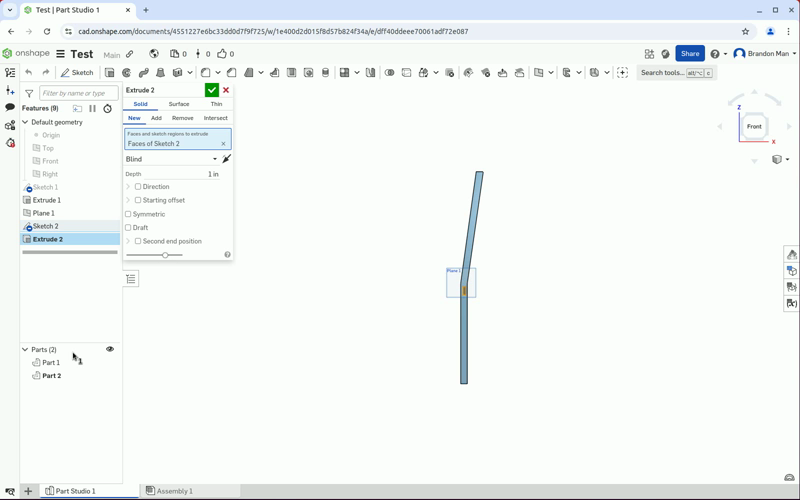
mouse_move(143, 106)
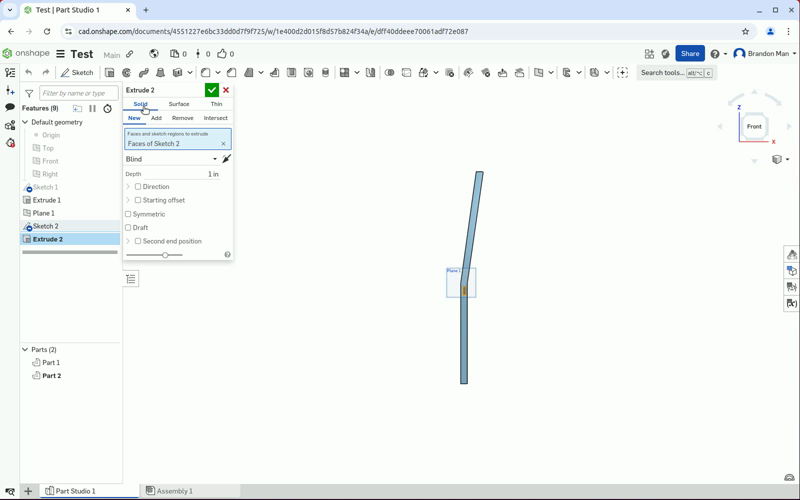
click(143, 106)
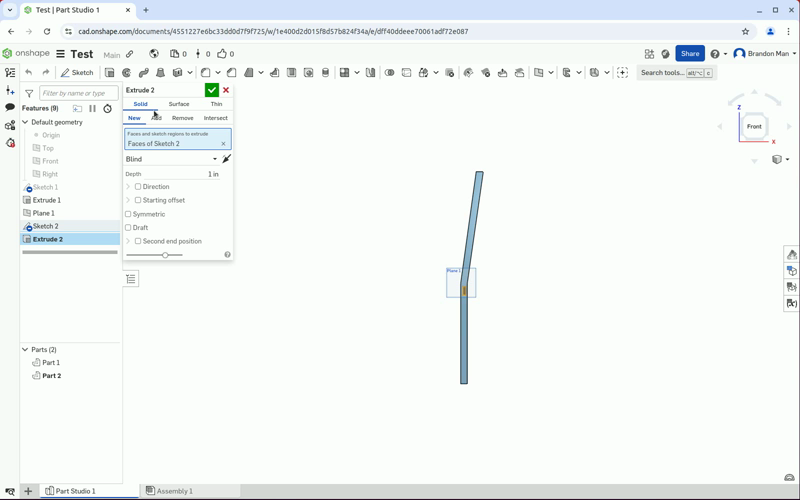
mouse_move(186, 120)
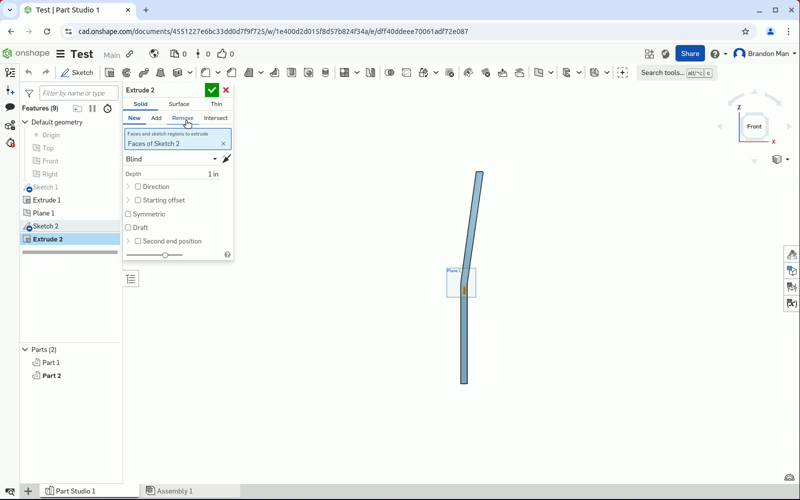
click(186, 120)
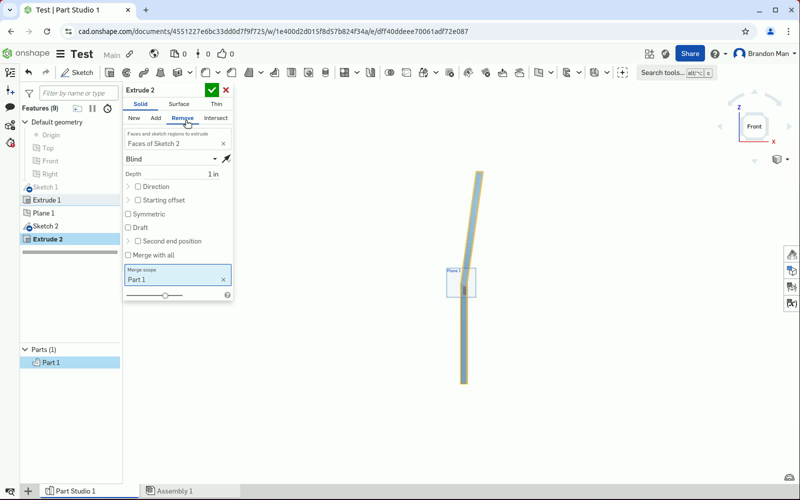
key(tab, 4)
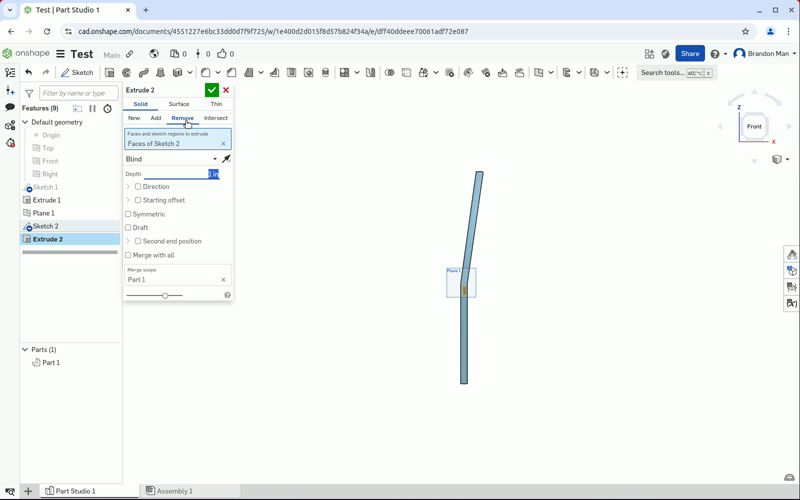
text(0.481)
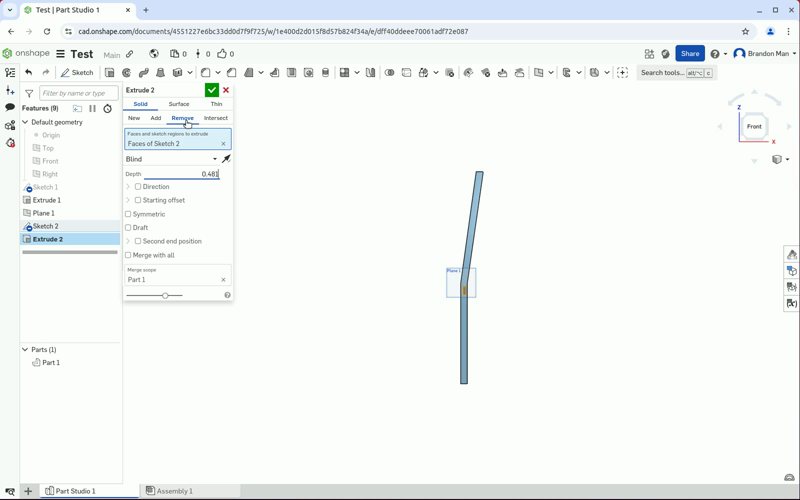
key(tab, 6)
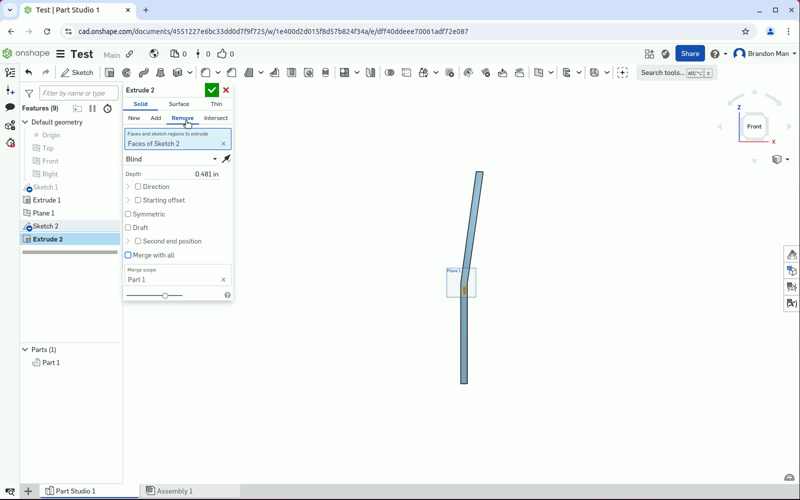
key(space)
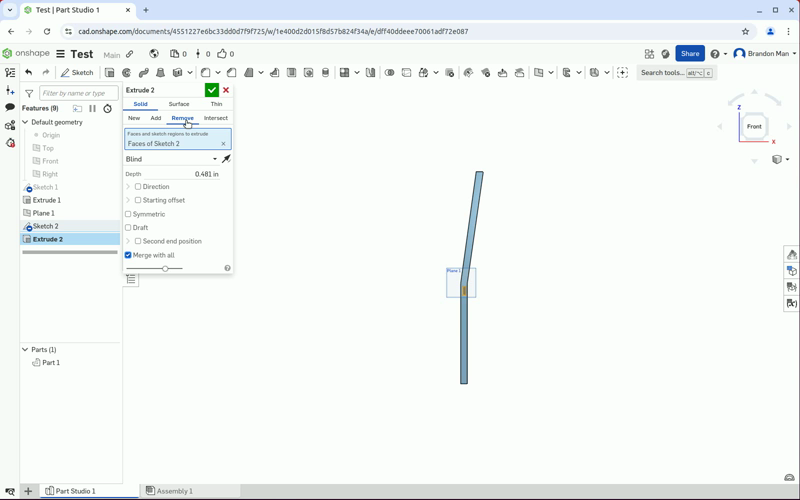
key(enter)
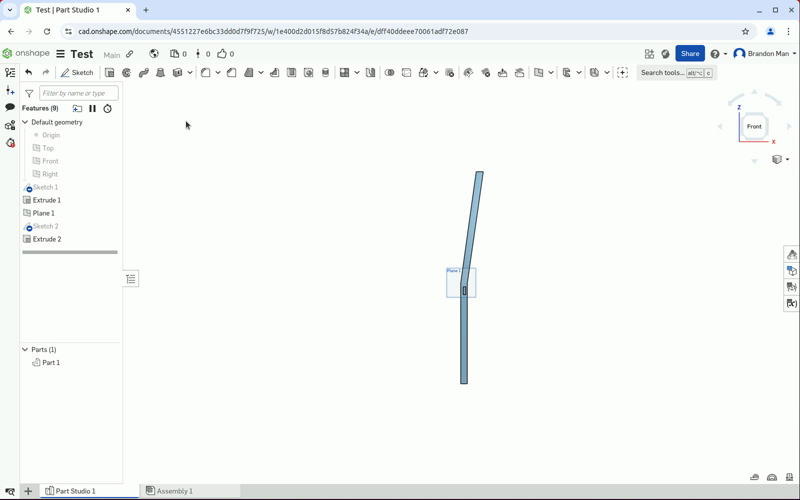
key(shift+h)
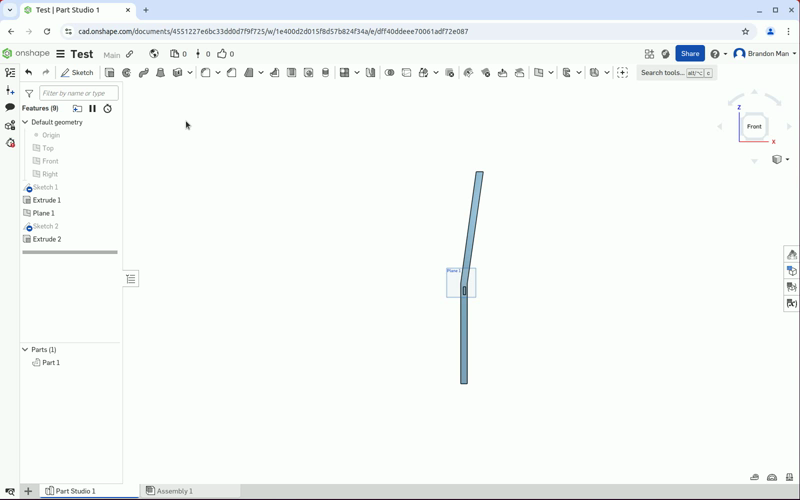
key(shift+h)
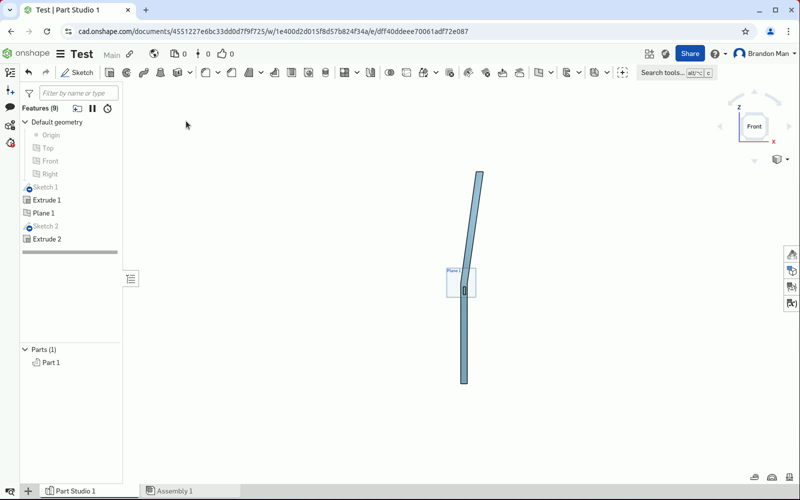
mouse_move(73, 189)
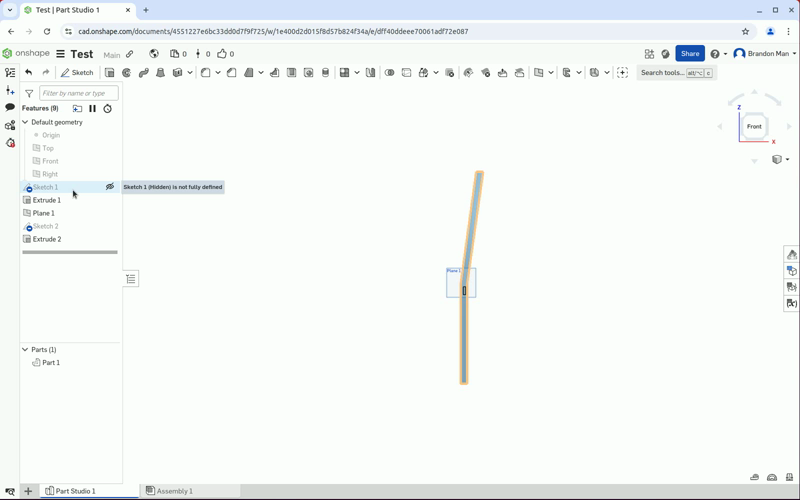
click(73, 189)
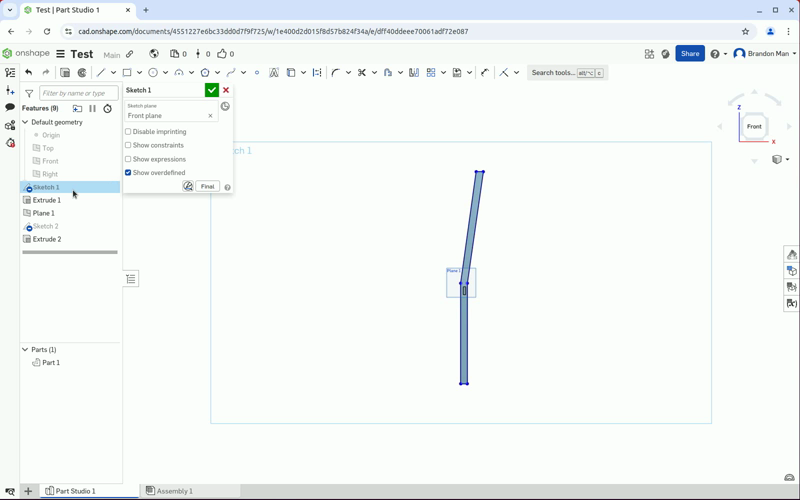
mouse_move(229, 92)
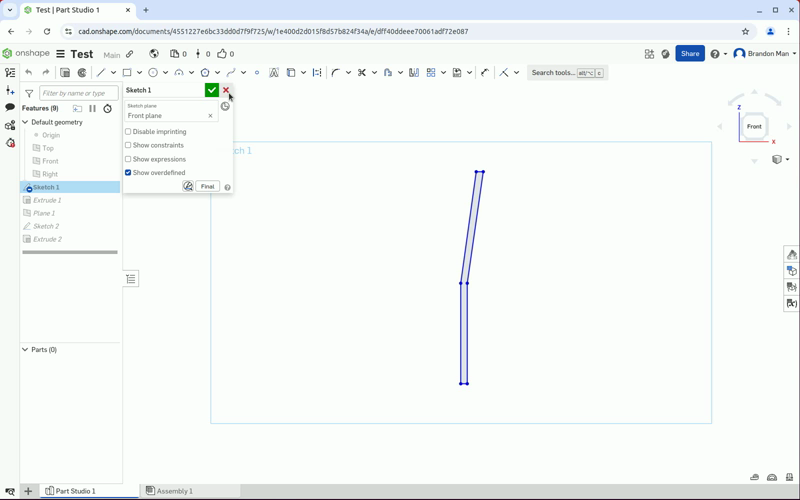
click(229, 92)
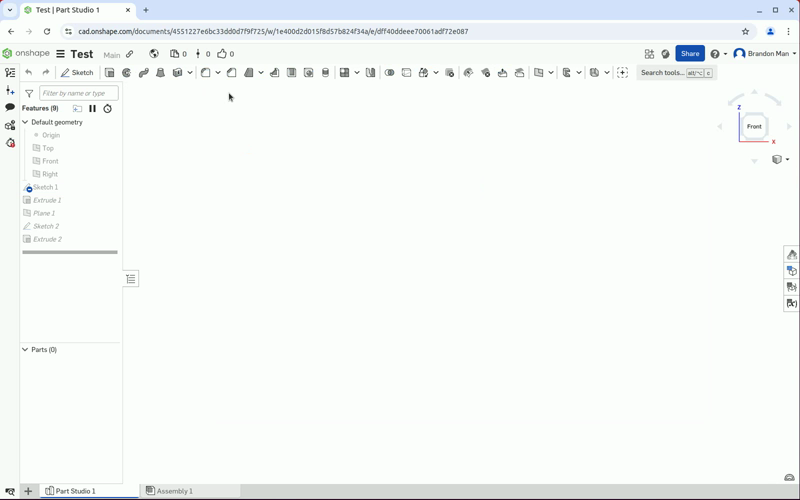
key(shift+s)
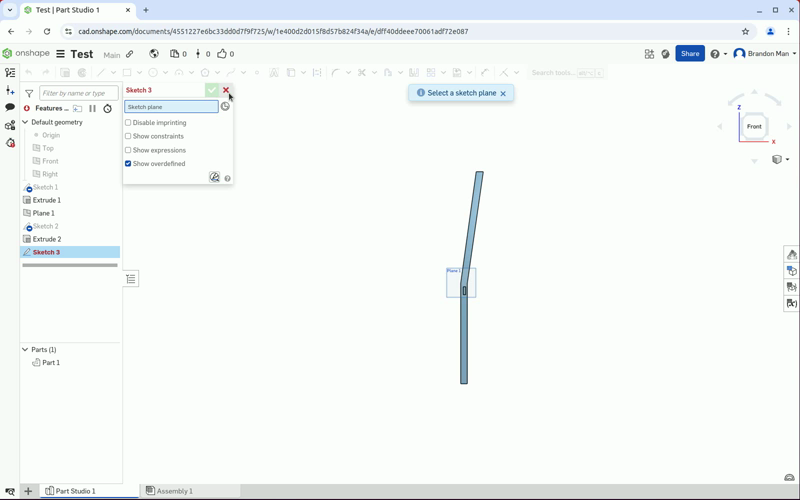
mouse_move(73, 215)
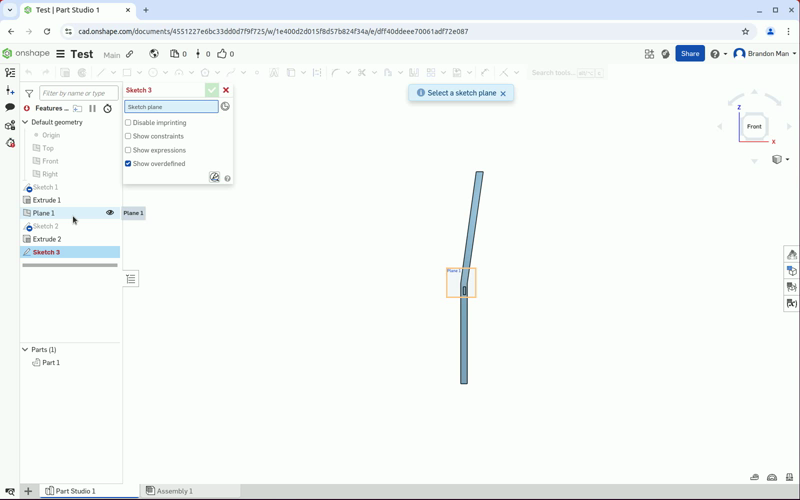
click(73, 215)
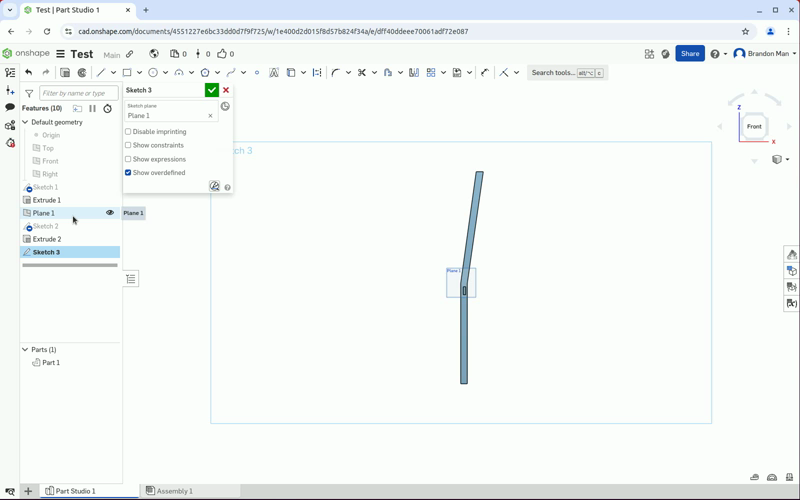
mouse_move(73, 352)
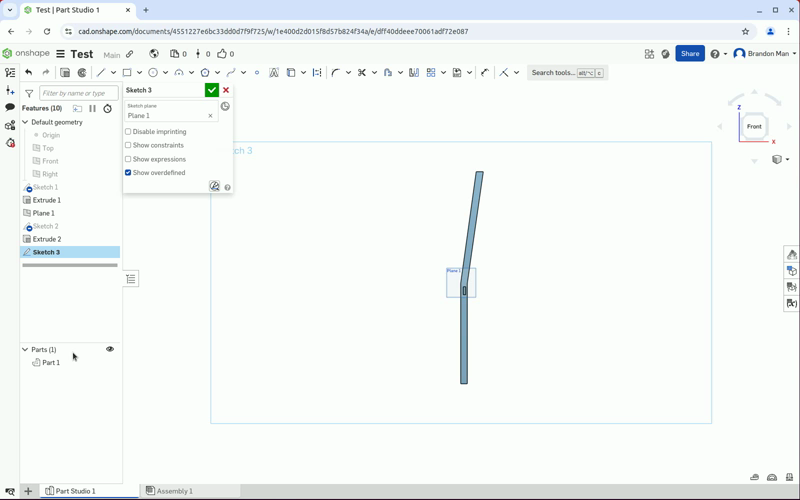
key(y)
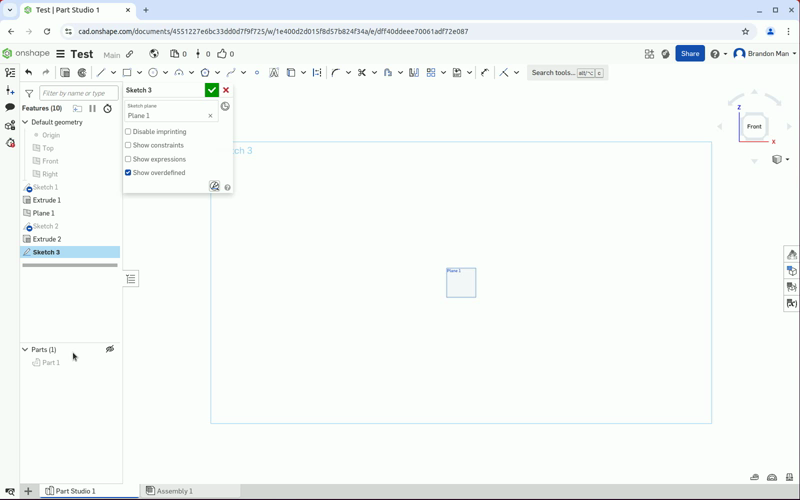
key(l)
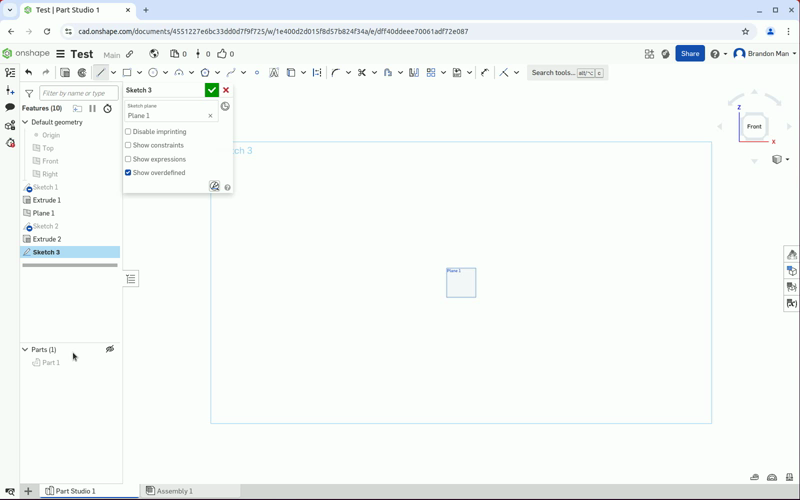
key_down(shift)
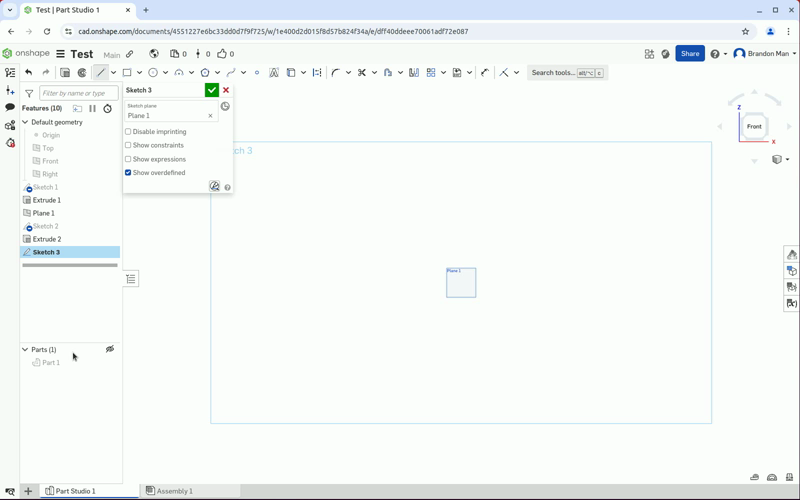
mouse_move(476, 186)
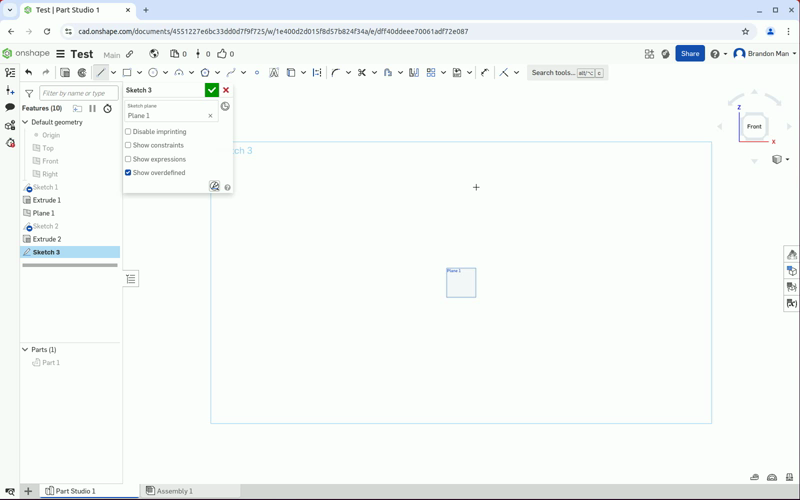
click(476, 186)
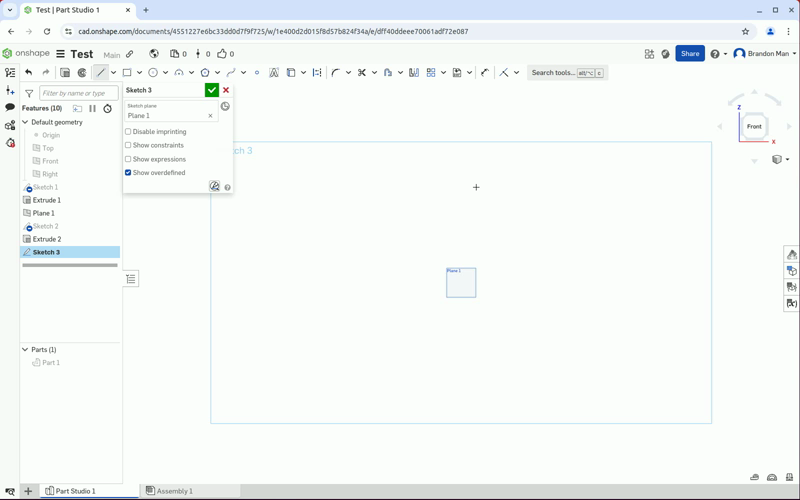
key_up(shift)
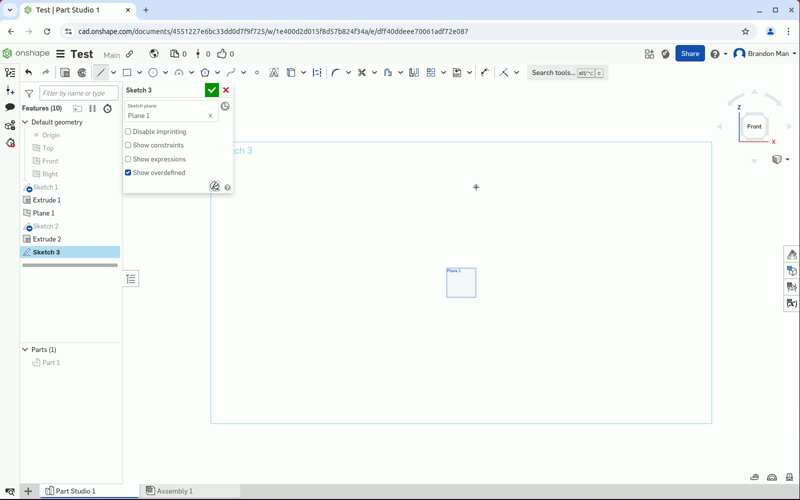
key_down(shift)
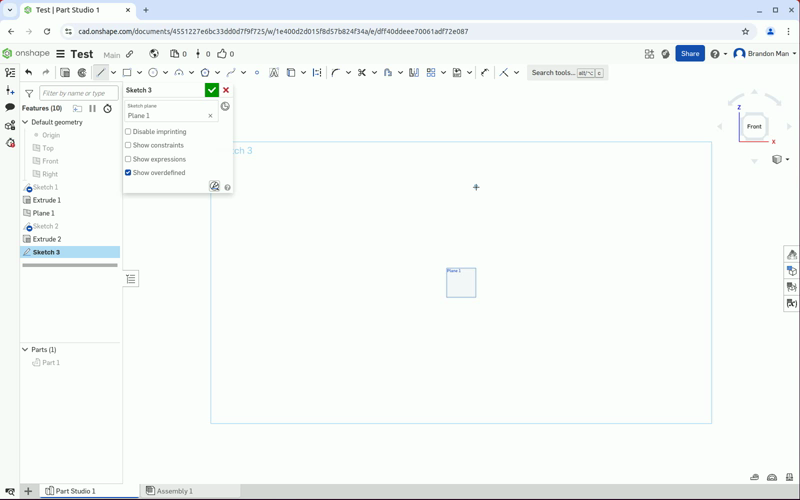
mouse_move(506, 186)
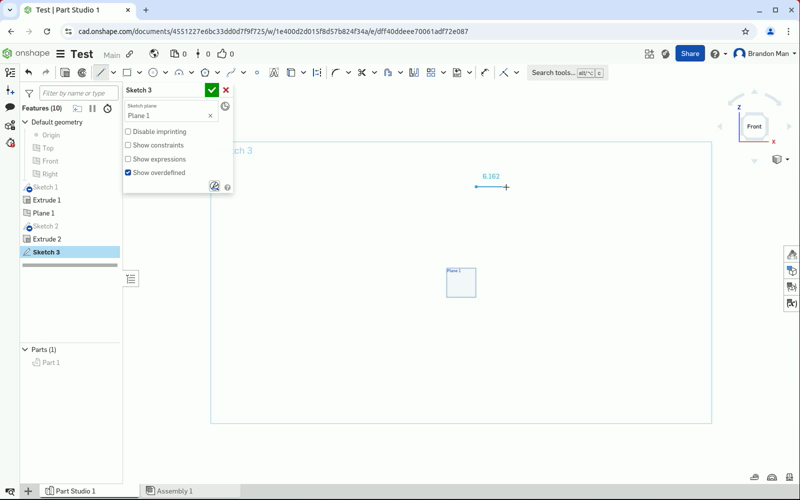
mouse_move(479, 187)
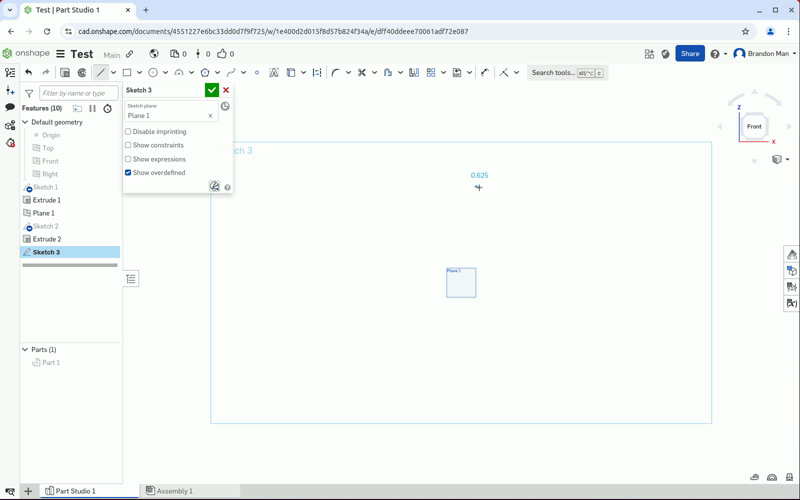
scroll(6)
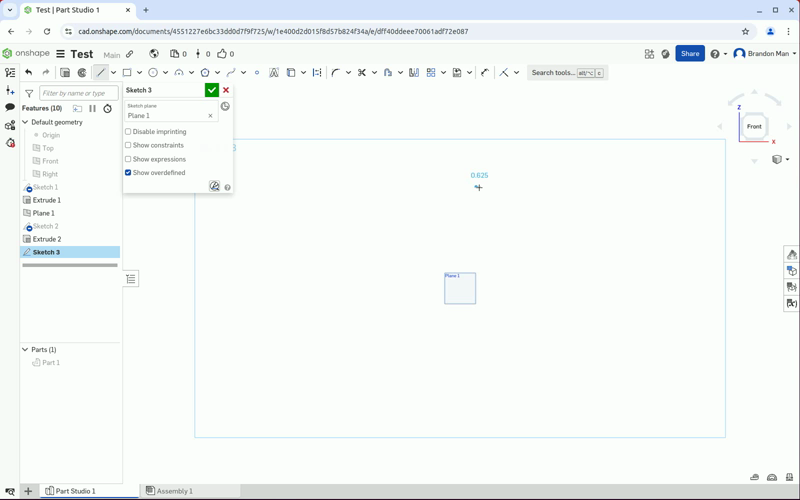
scroll(6)
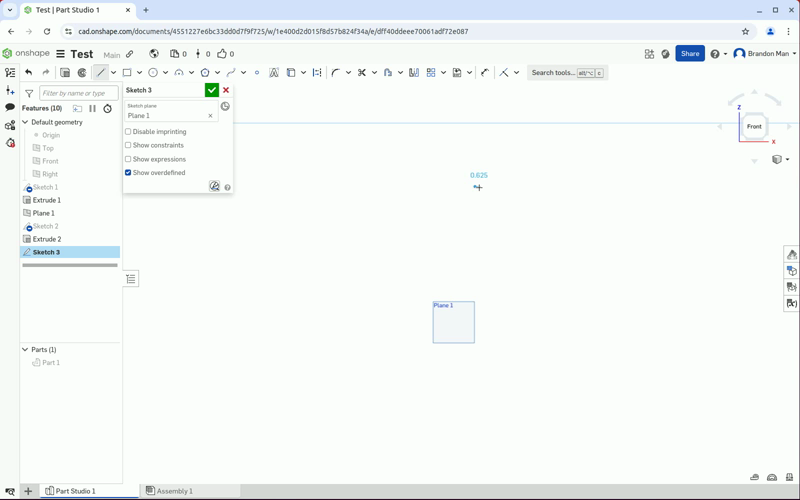
scroll(6)
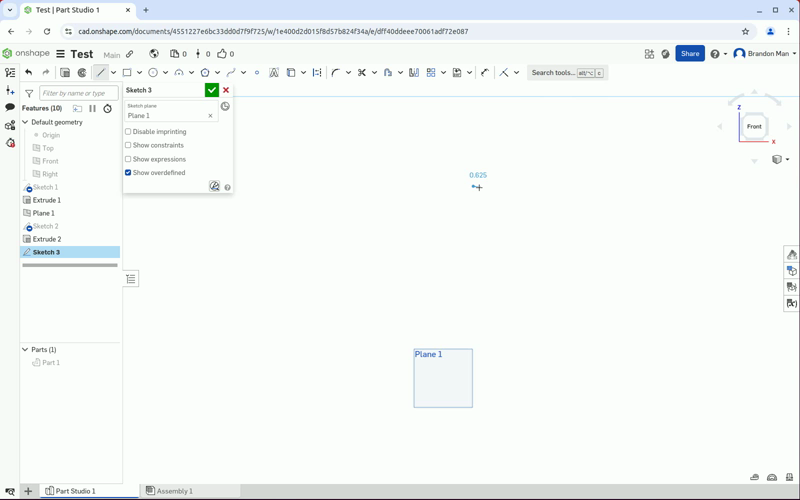
scroll(6)
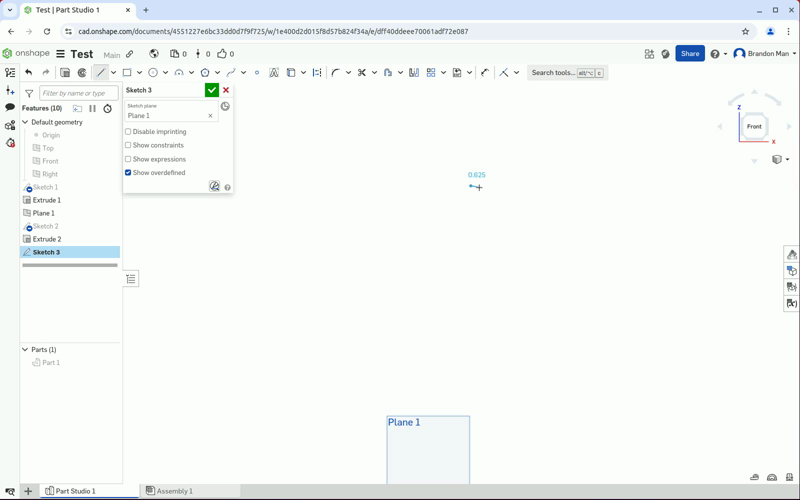
scroll(6)
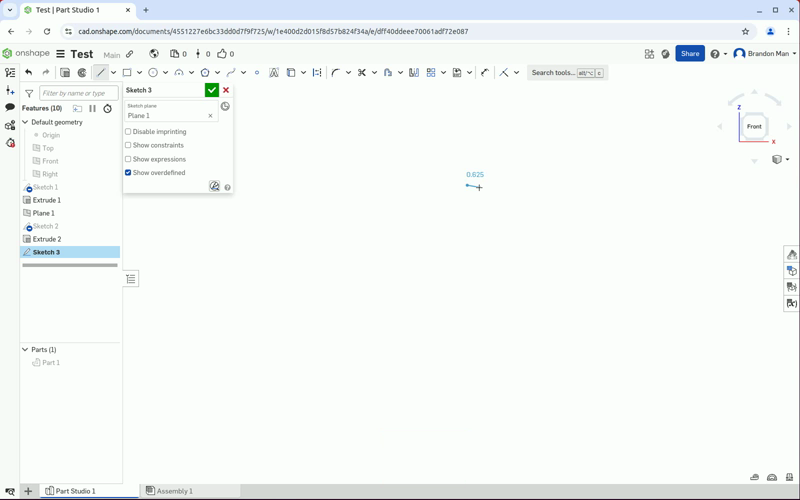
scroll(6)
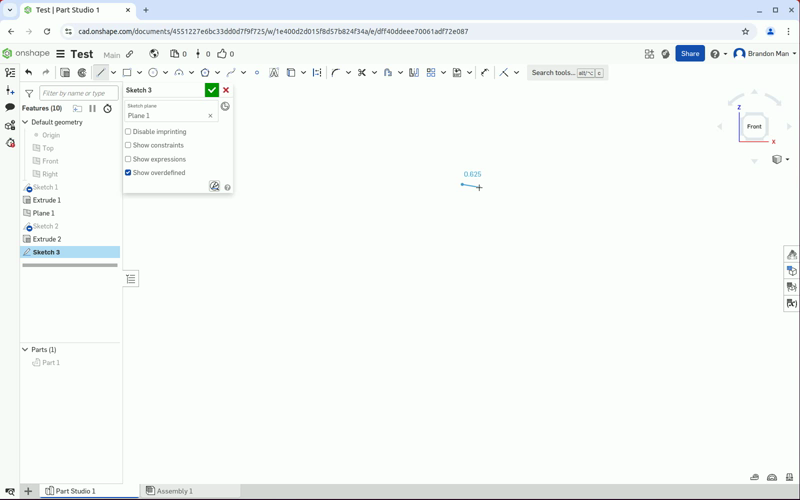
scroll(6)
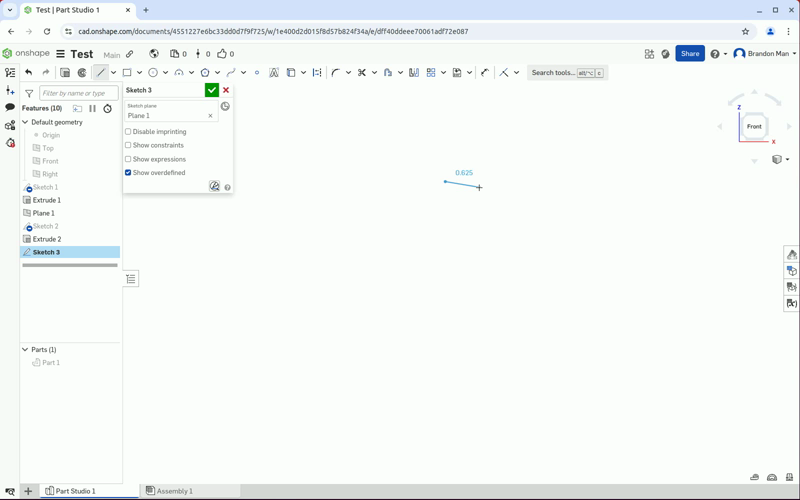
click(479, 187)
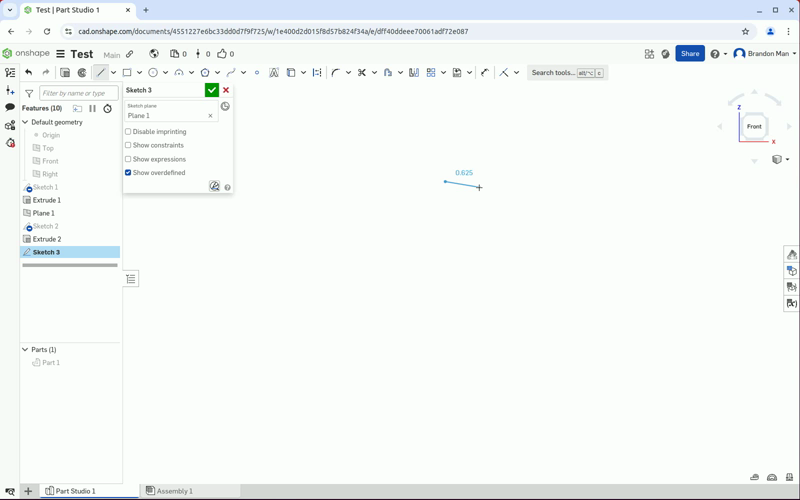
scroll(-6)
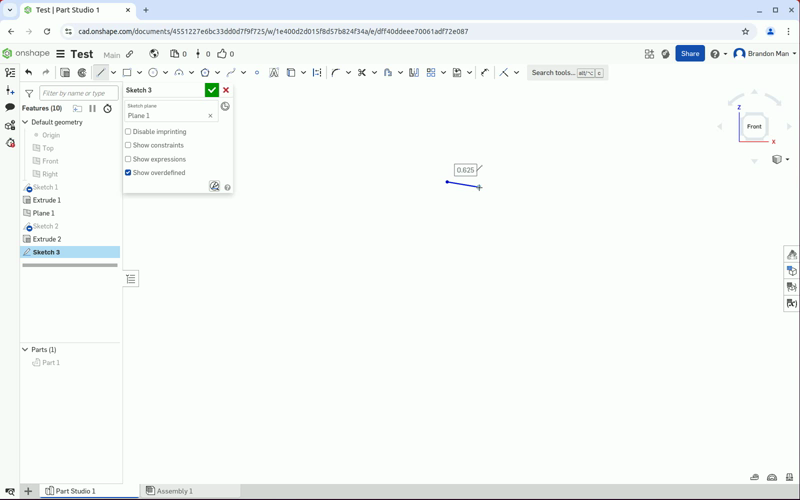
scroll(-6)
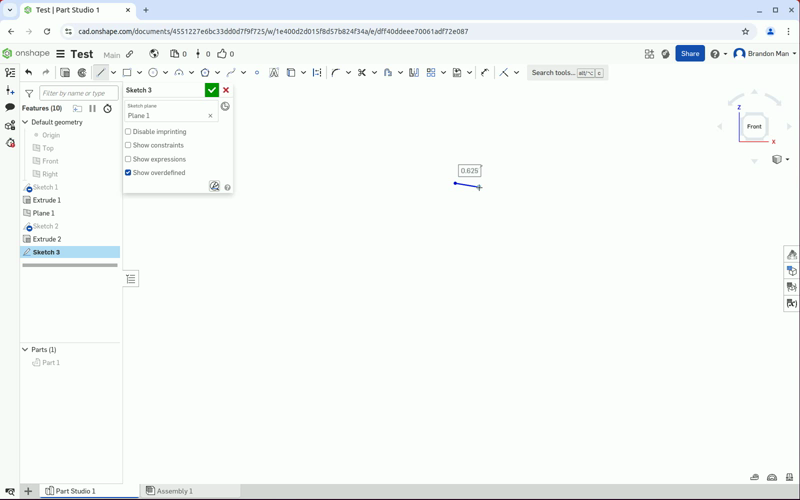
scroll(-6)
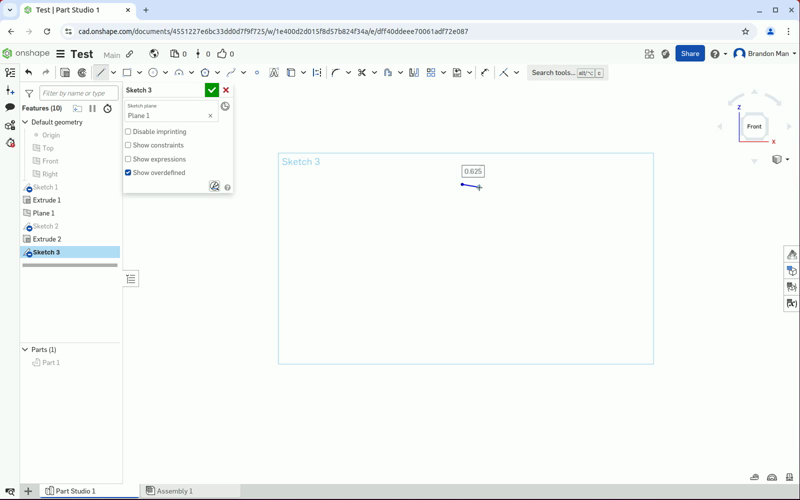
scroll(-6)
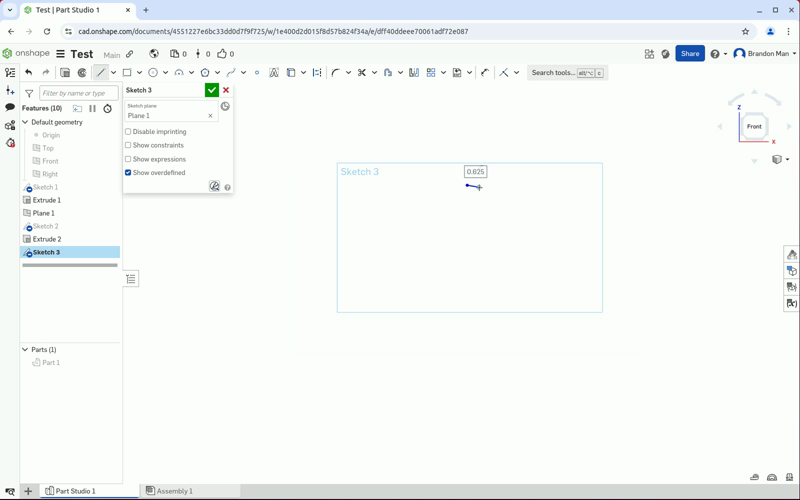
scroll(-6)
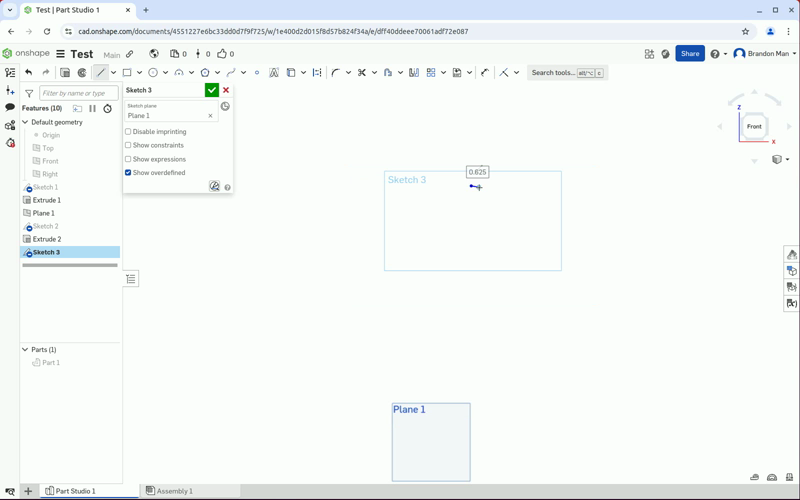
scroll(-6)
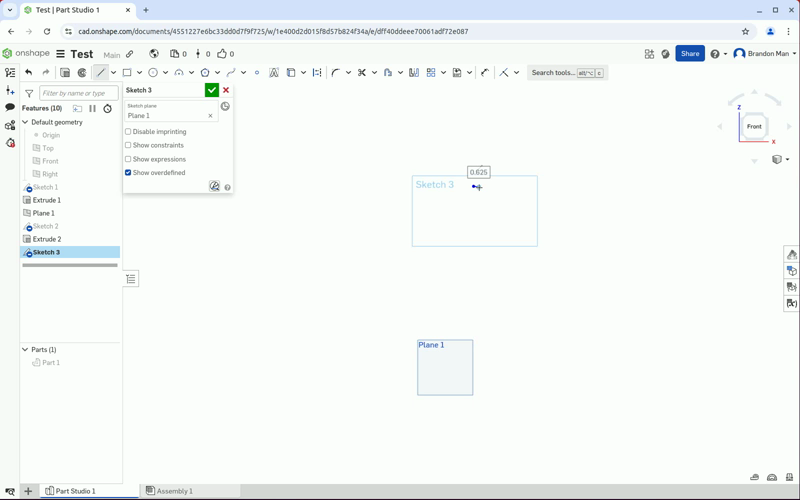
scroll(-6)
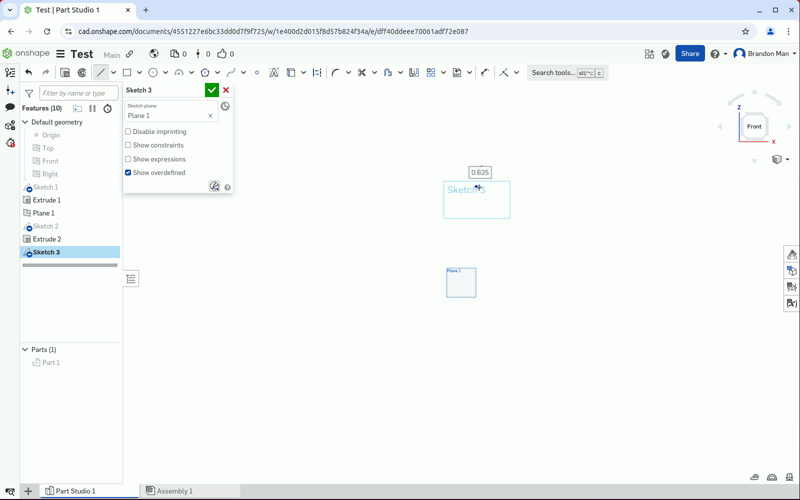
key_up(shift)
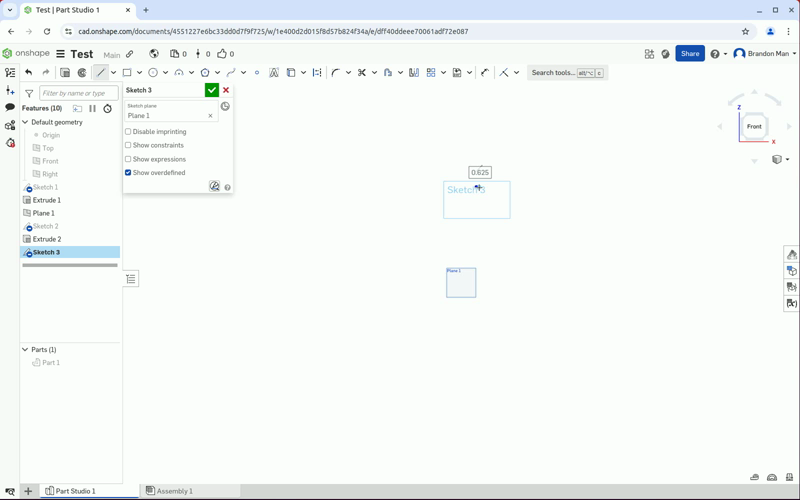
key_down(shift)
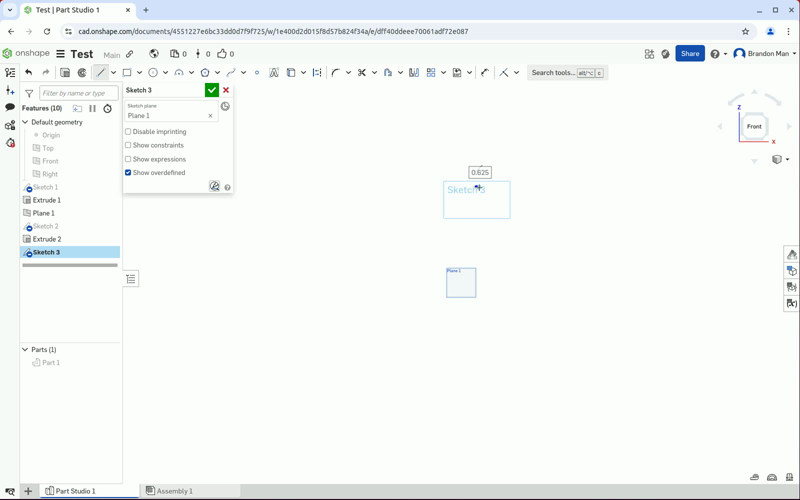
mouse_move(509, 187)
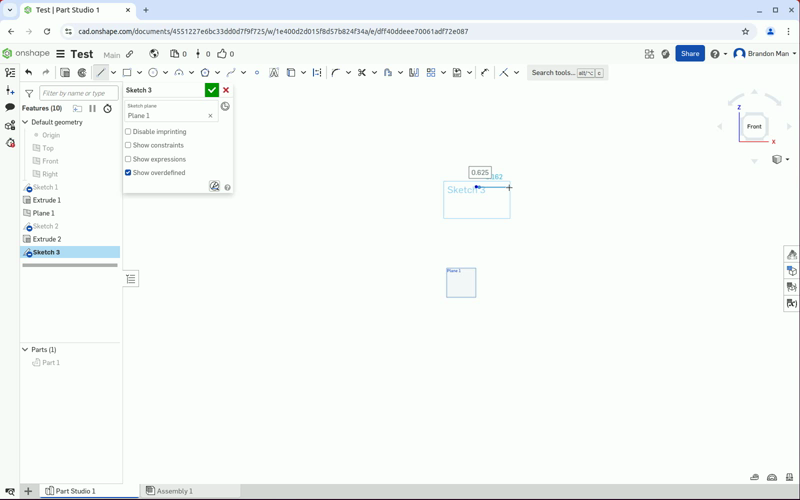
mouse_move(479, 181)
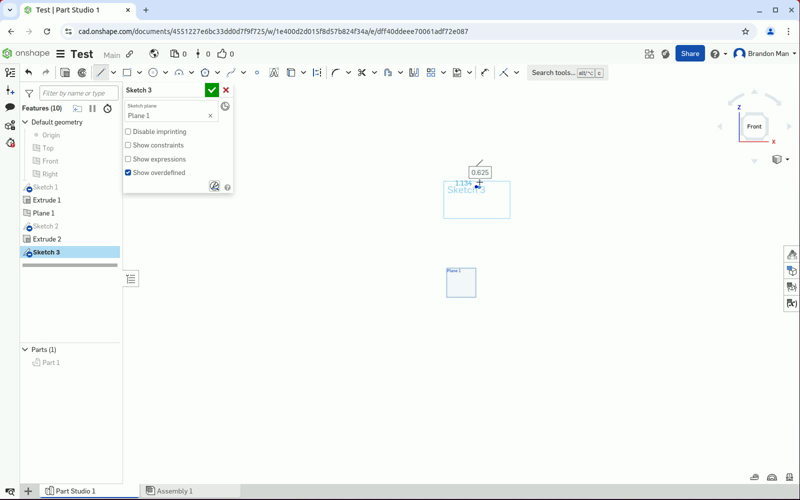
scroll(6)
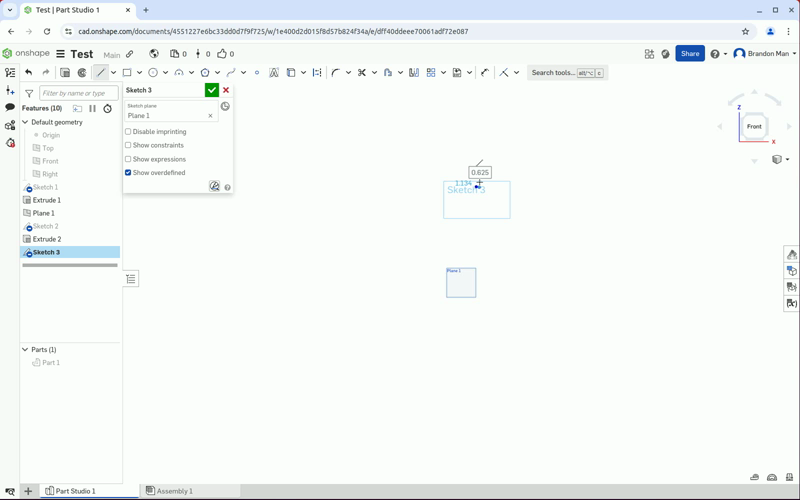
scroll(6)
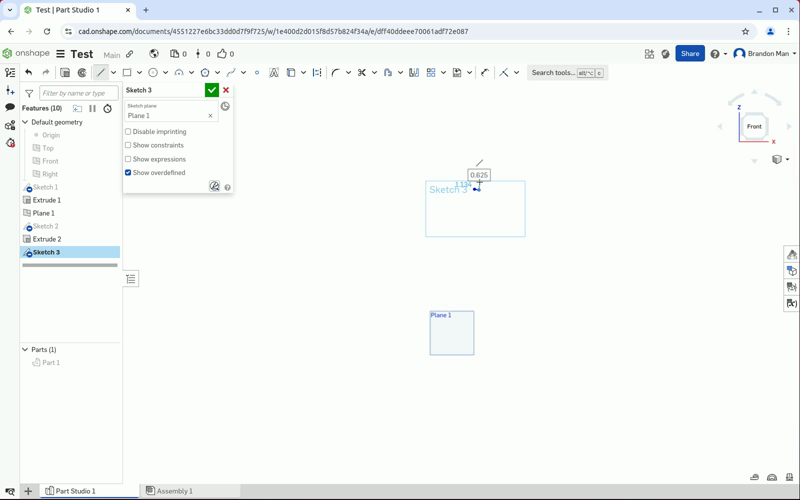
scroll(6)
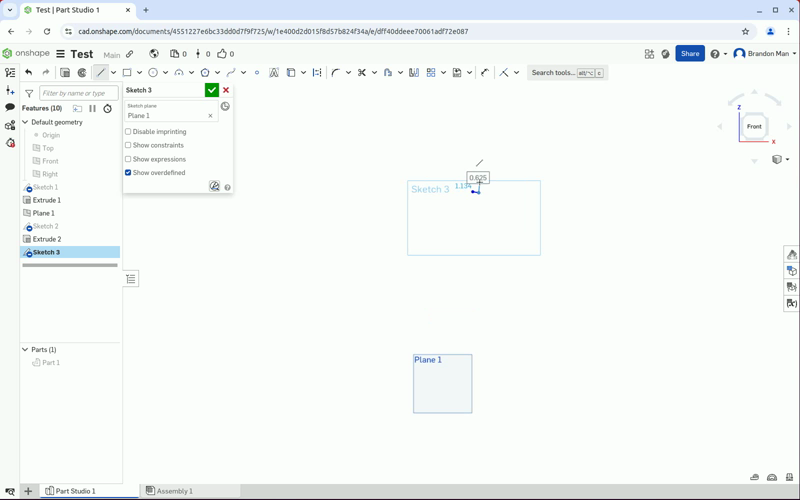
scroll(6)
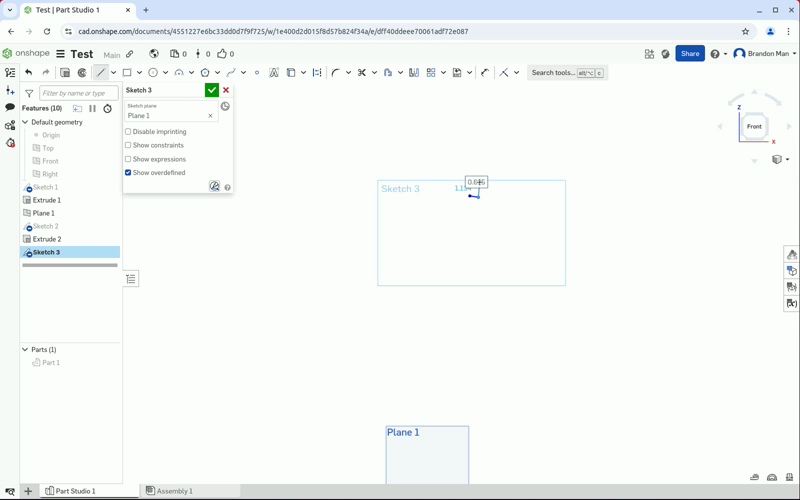
scroll(6)
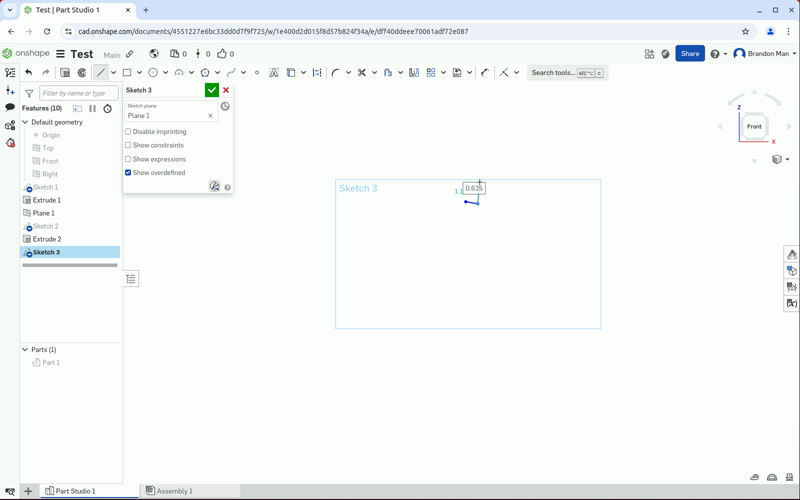
scroll(6)
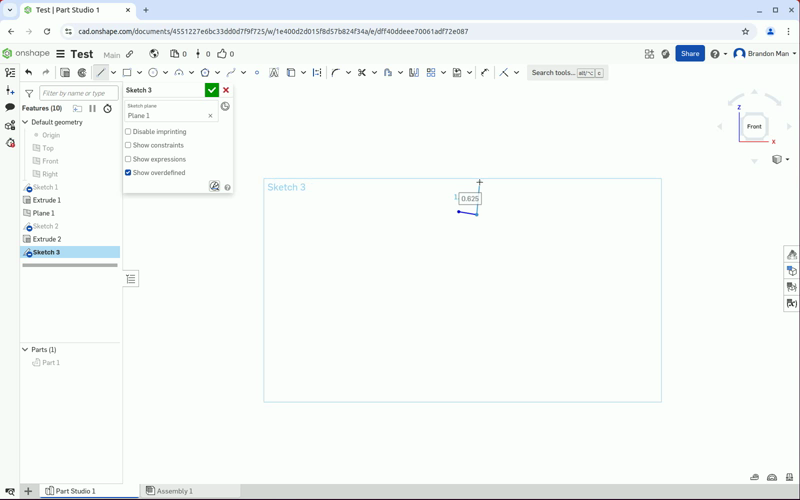
scroll(6)
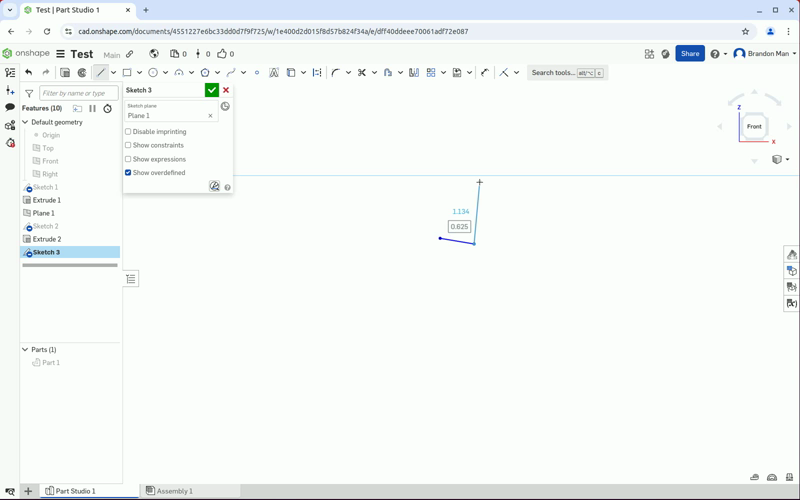
click(479, 181)
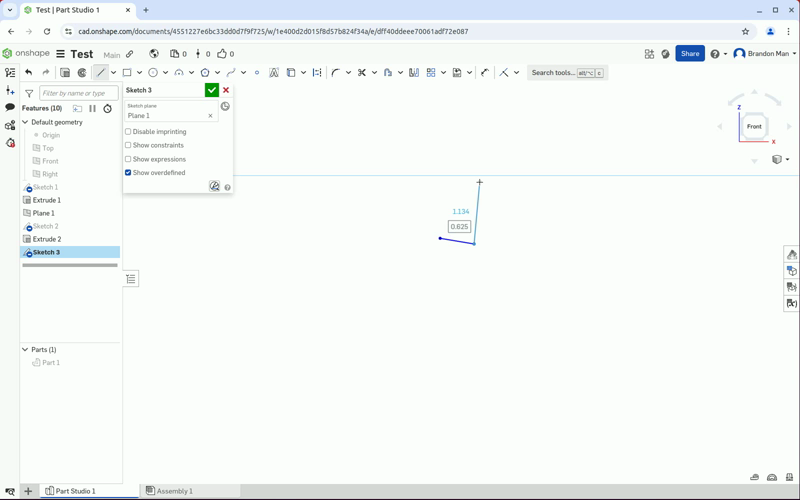
scroll(-6)
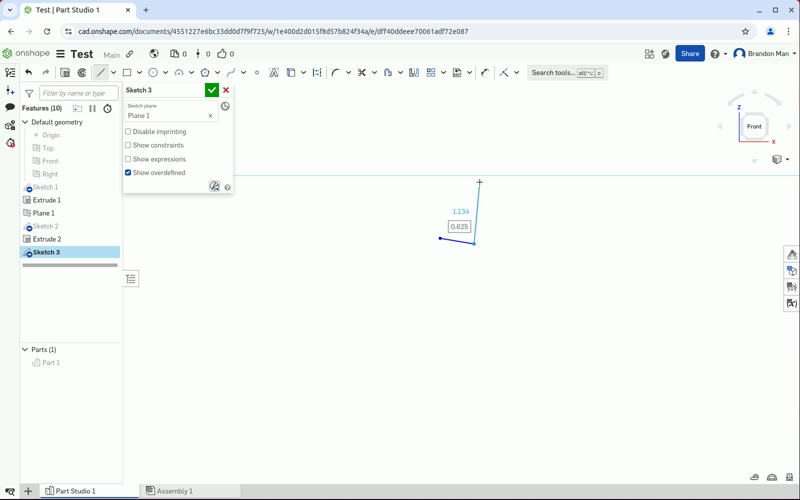
scroll(-6)
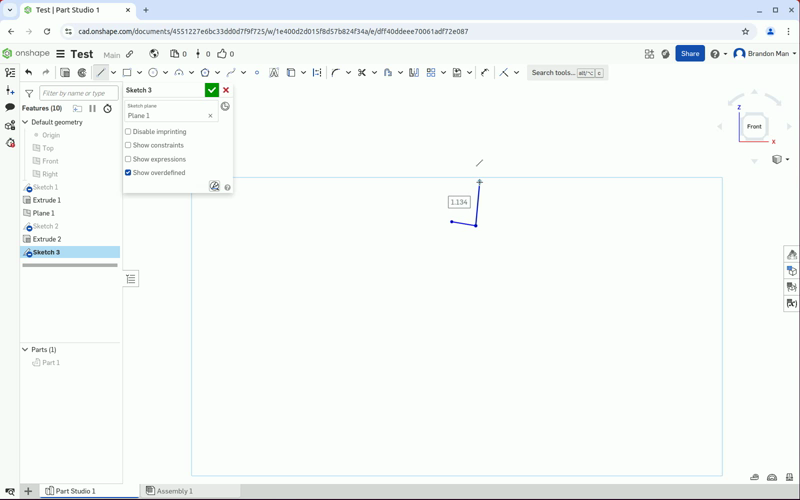
scroll(-6)
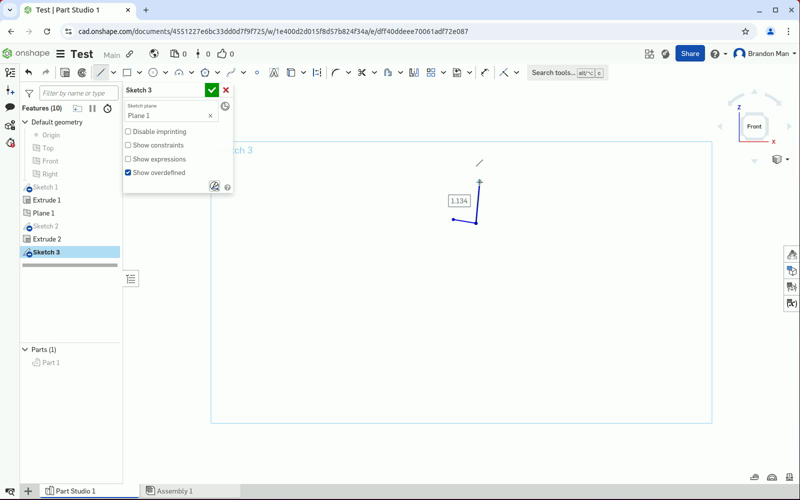
scroll(-6)
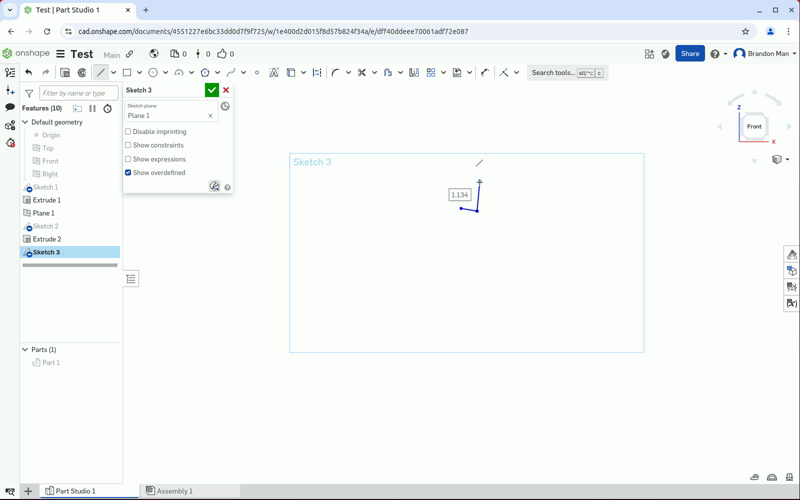
scroll(-6)
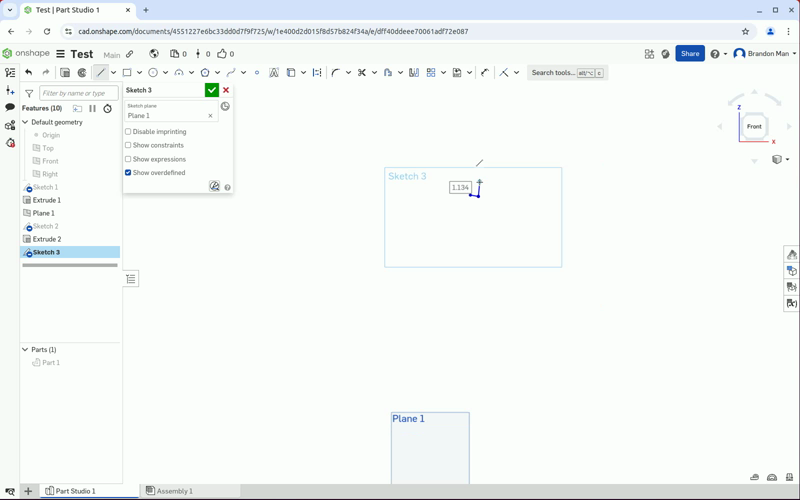
scroll(-6)
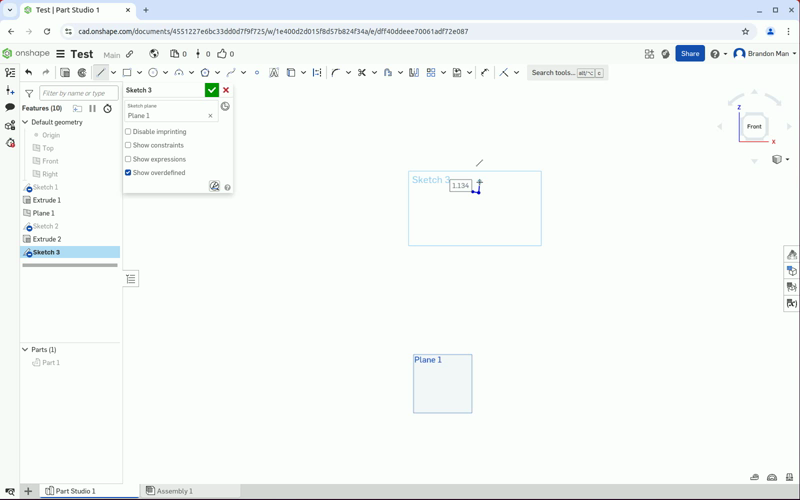
scroll(-6)
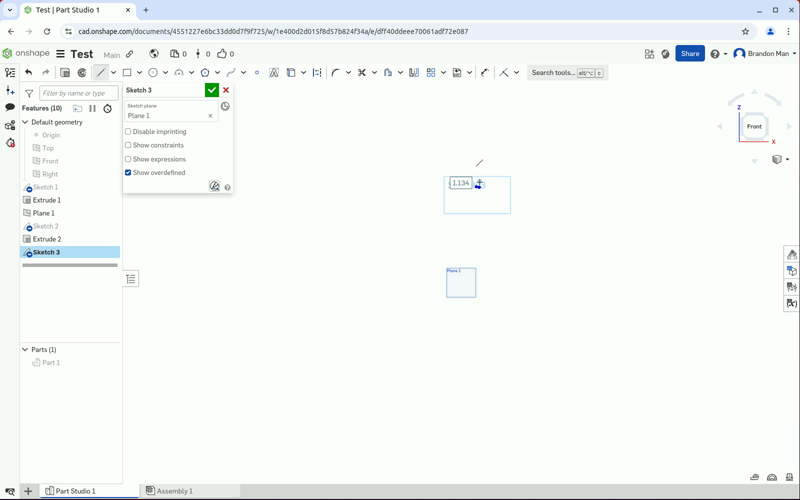
key_up(shift)
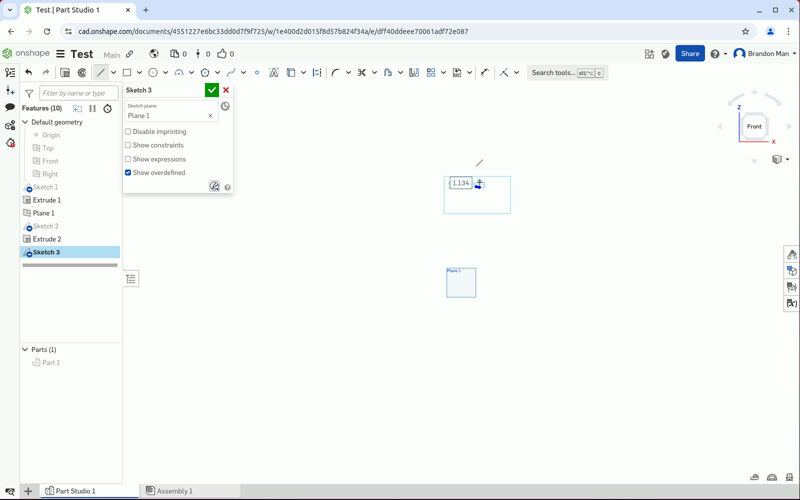
key_down(shift)
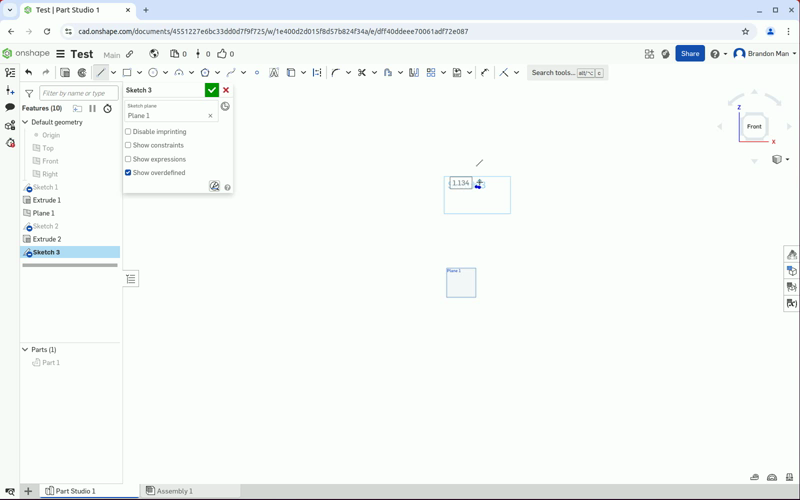
mouse_move(509, 181)
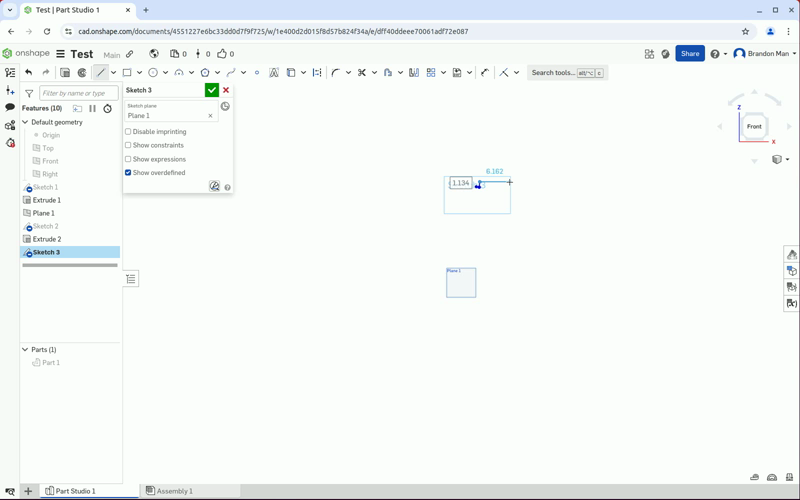
mouse_move(477, 180)
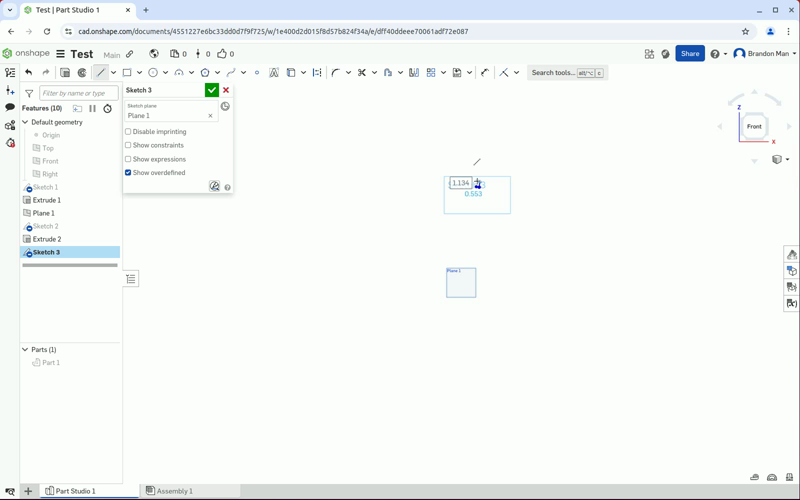
scroll(6)
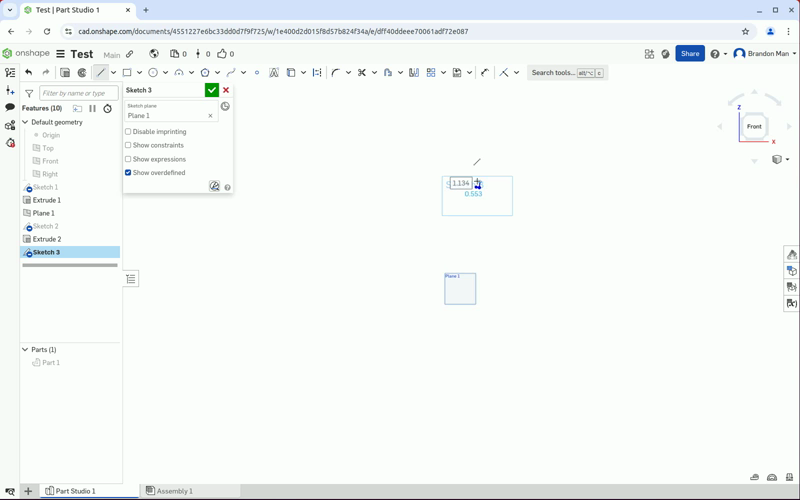
scroll(6)
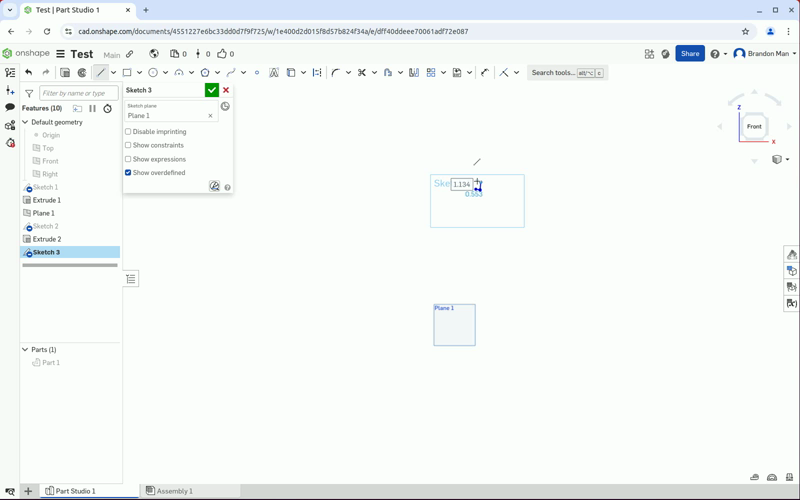
scroll(6)
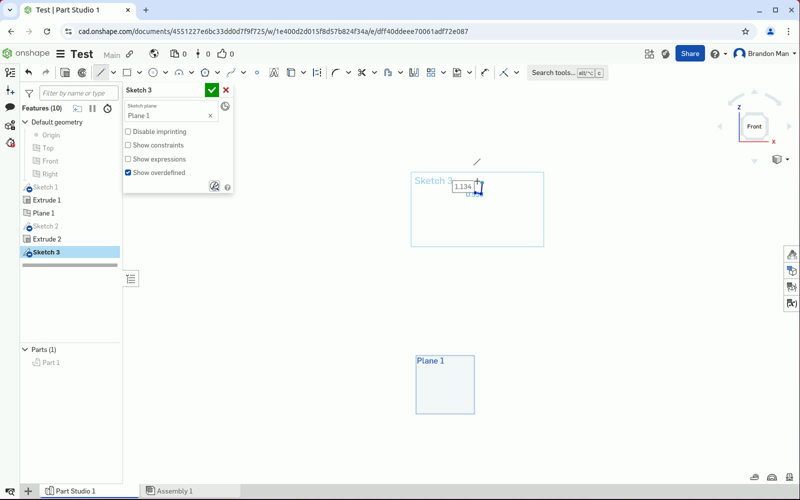
scroll(6)
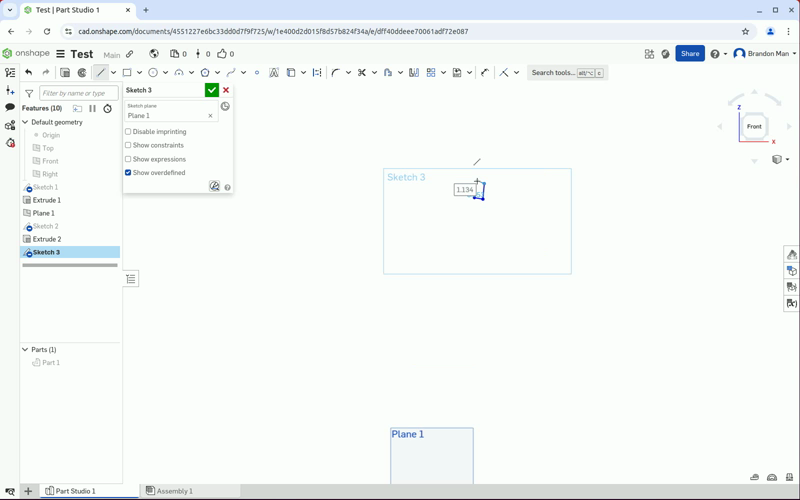
scroll(6)
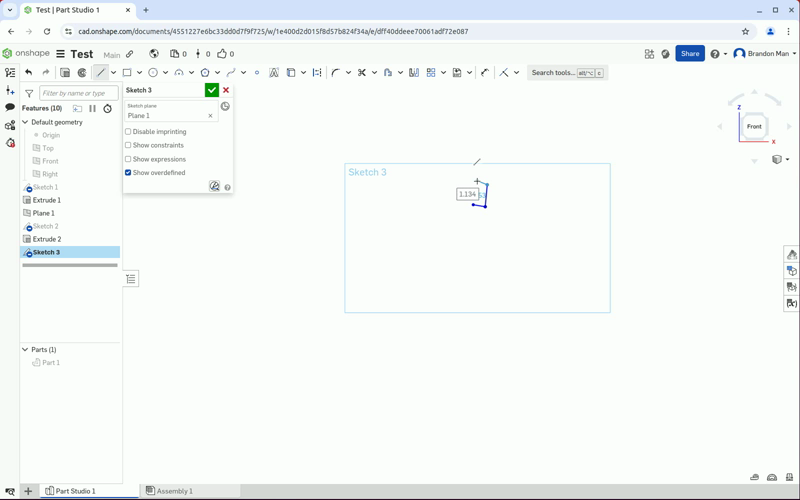
scroll(6)
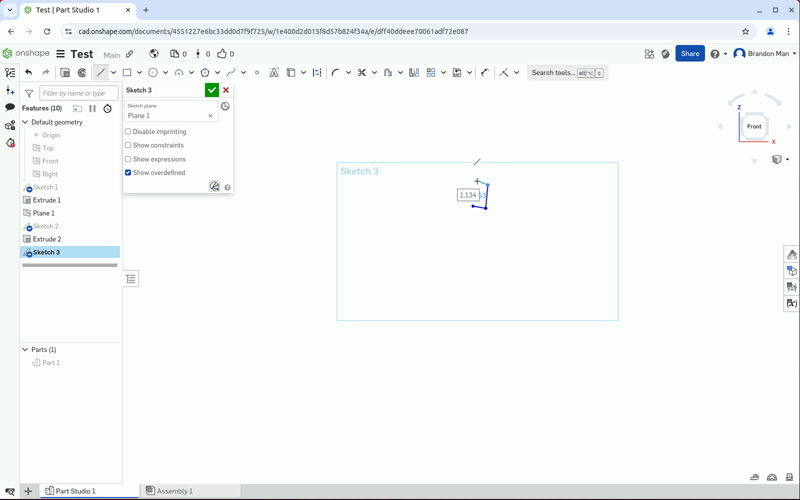
scroll(6)
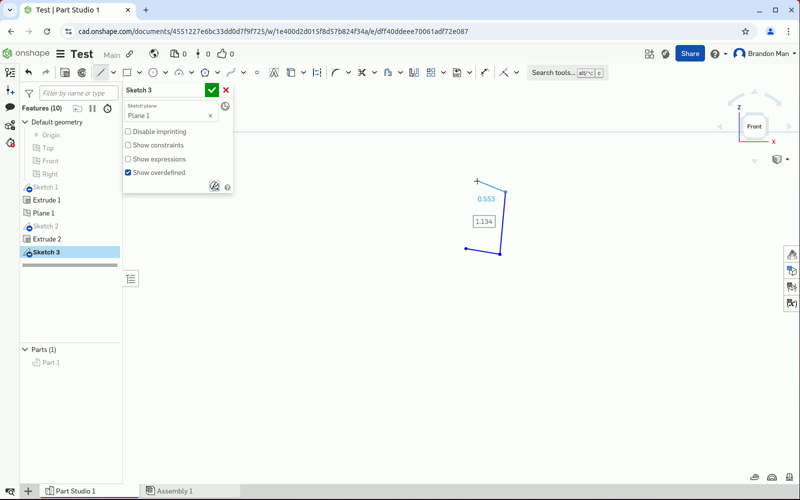
click(477, 180)
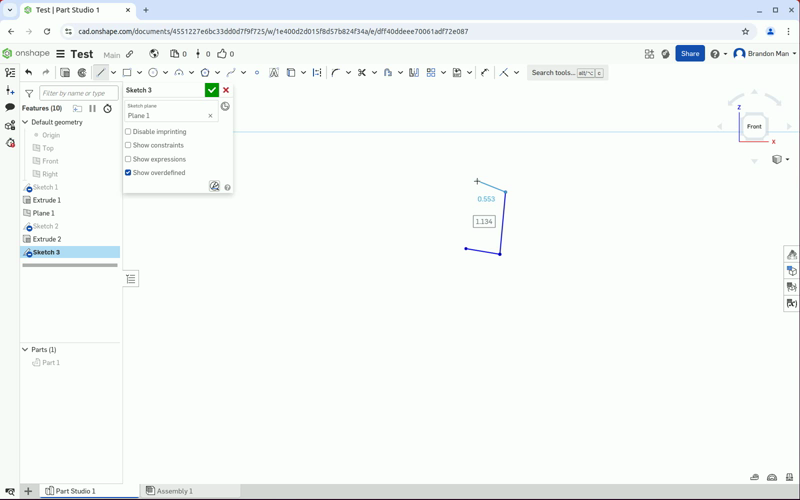
scroll(-6)
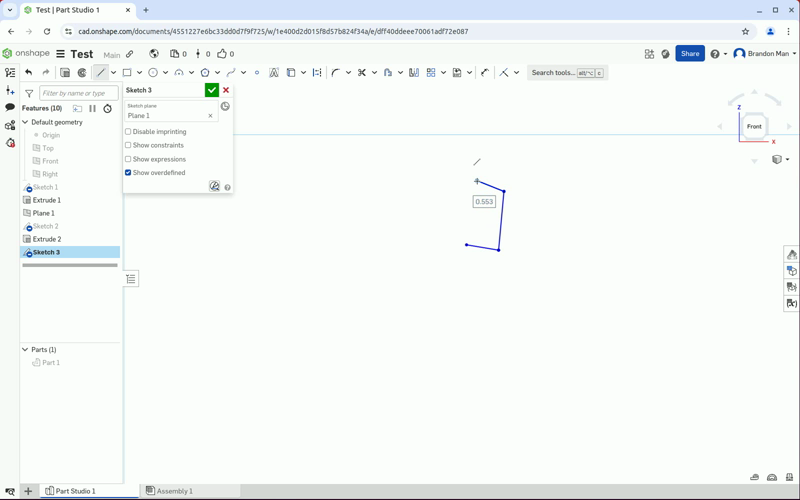
scroll(-6)
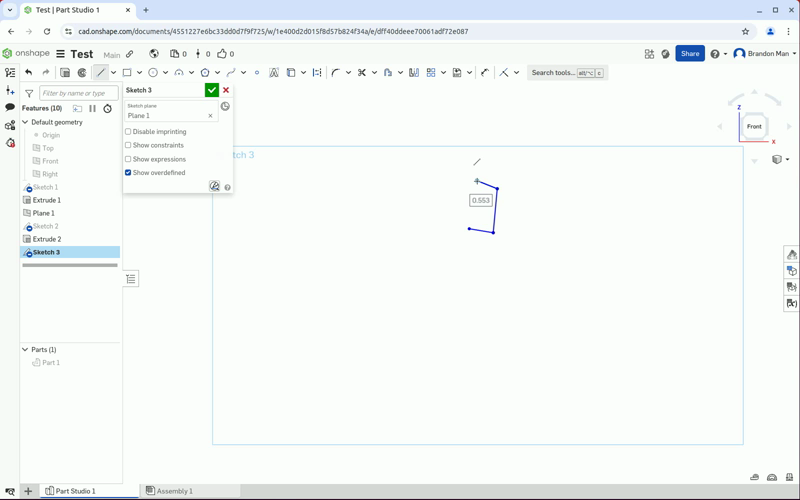
scroll(-6)
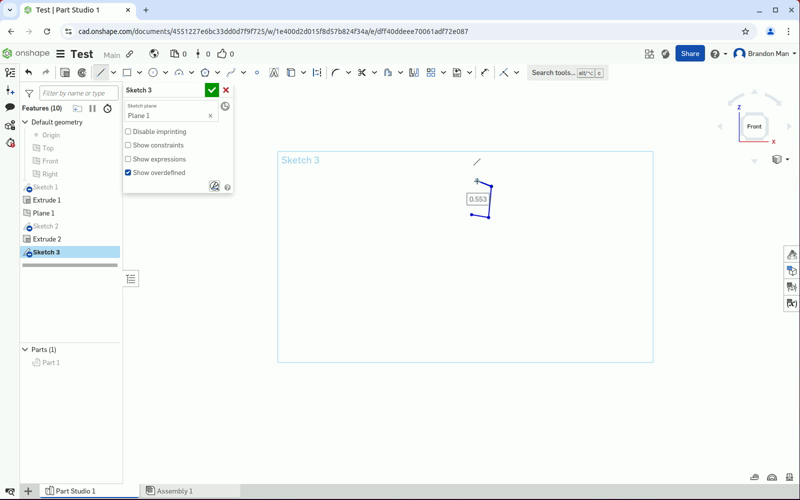
scroll(-6)
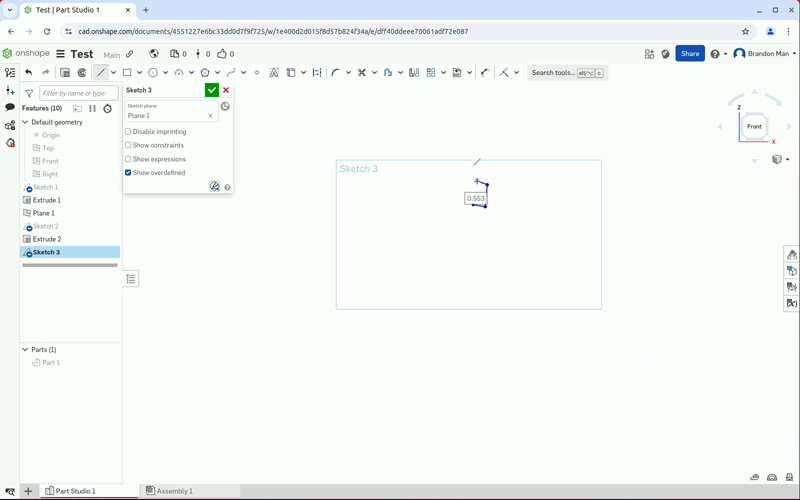
scroll(-6)
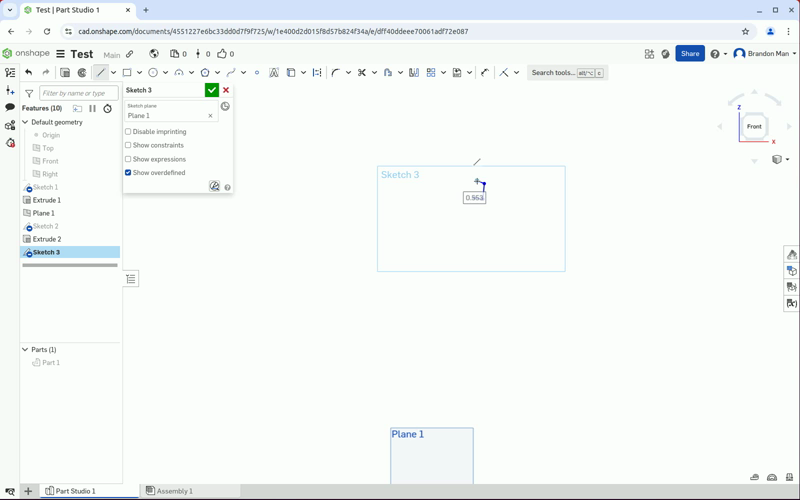
scroll(-6)
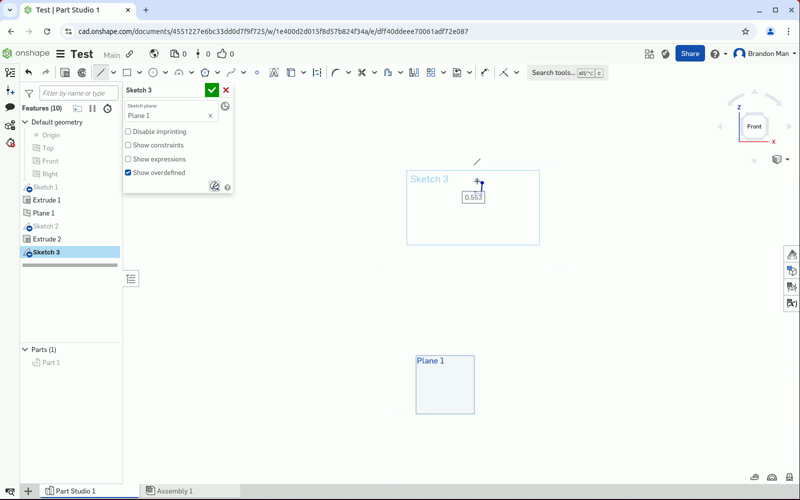
scroll(-6)
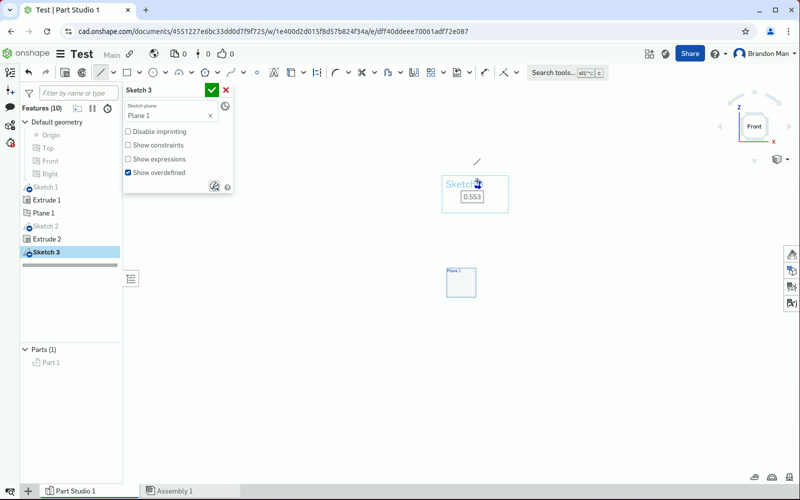
key_up(shift)
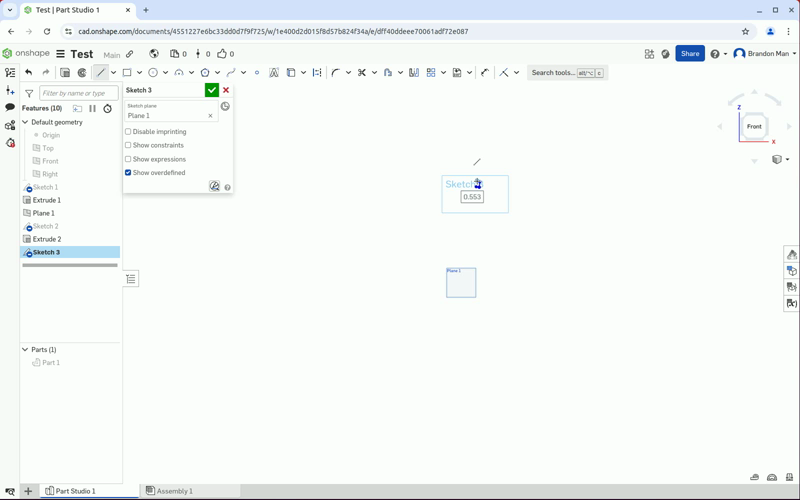
mouse_move(507, 180)
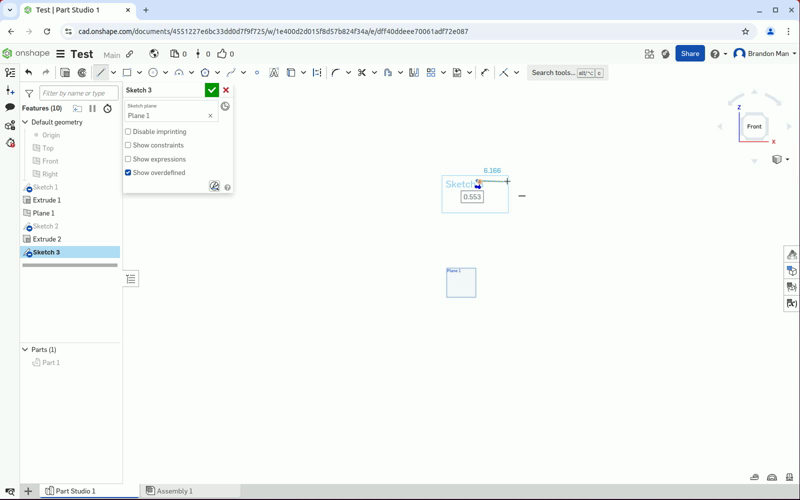
key_down(shift)
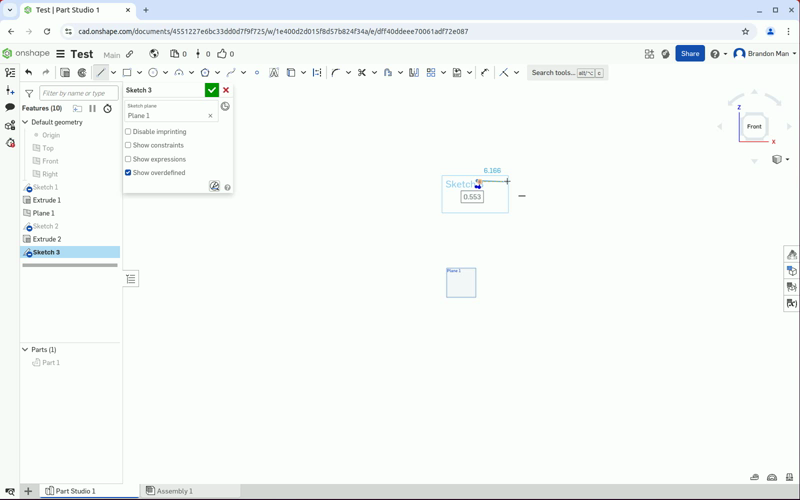
mouse_move(476, 186)
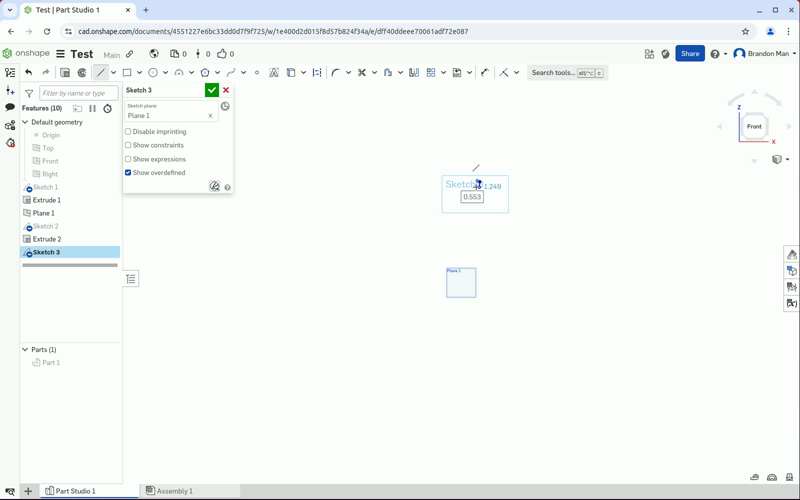
scroll(6)
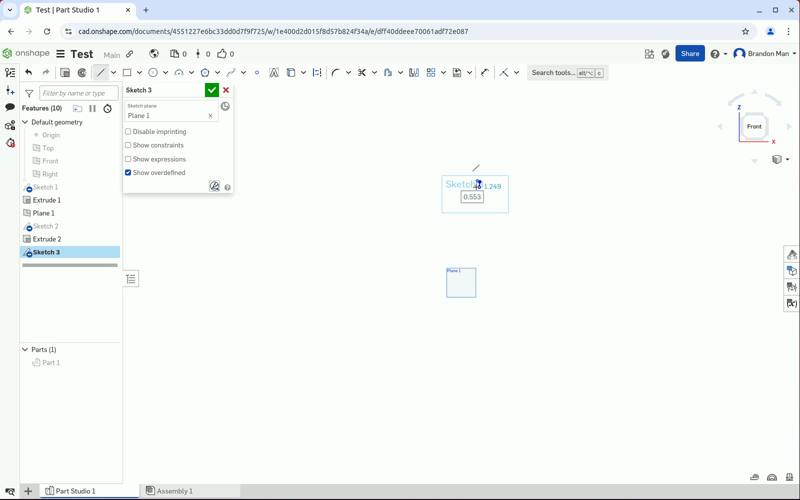
scroll(6)
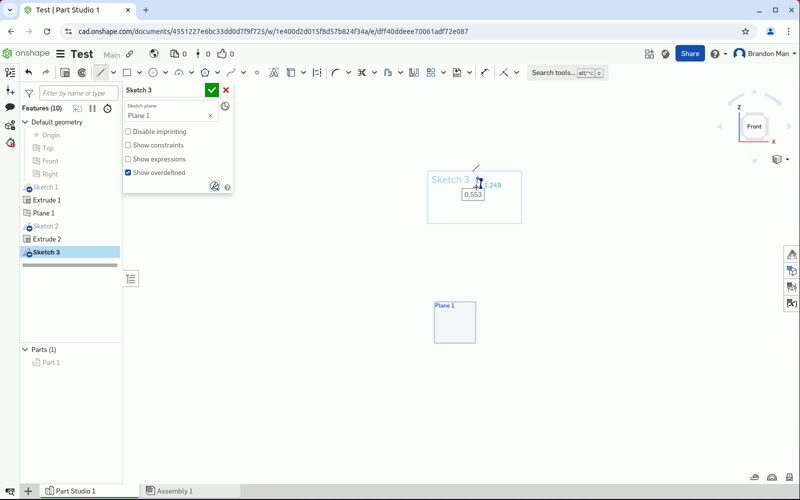
scroll(6)
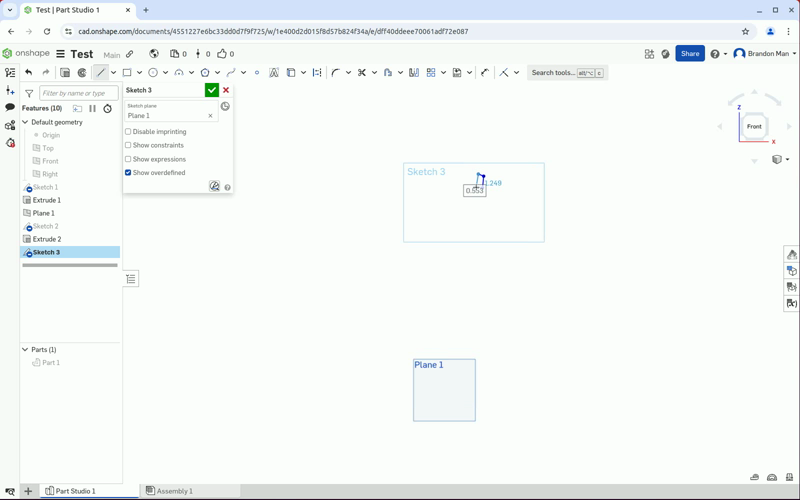
scroll(6)
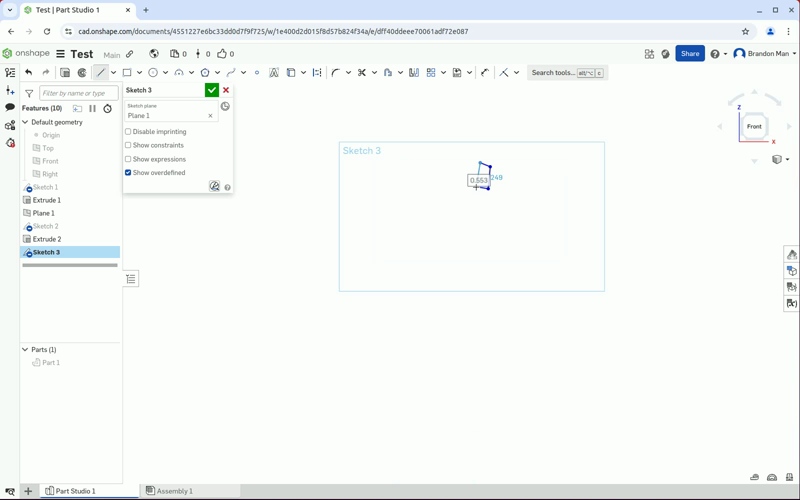
scroll(6)
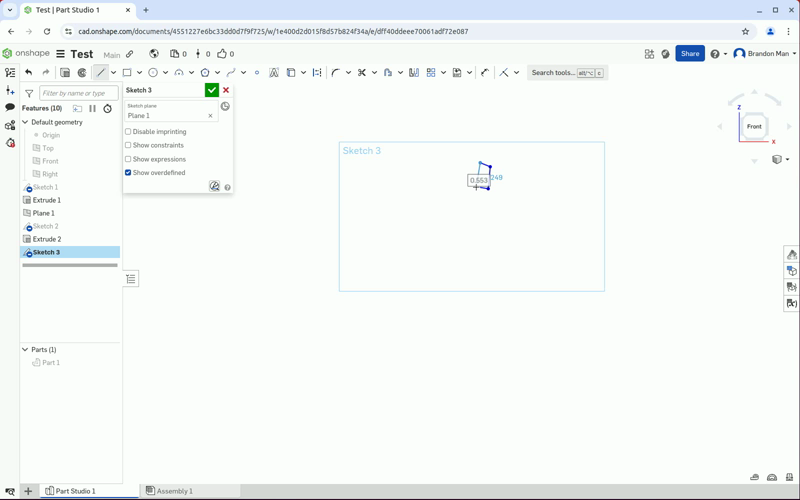
scroll(6)
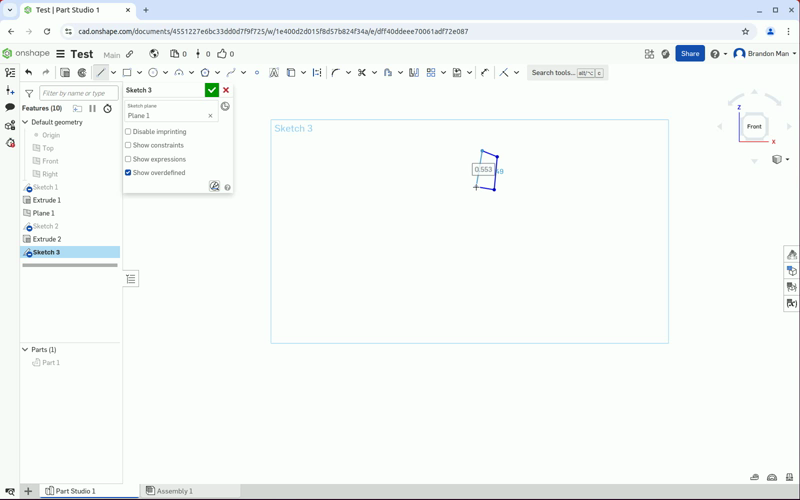
scroll(6)
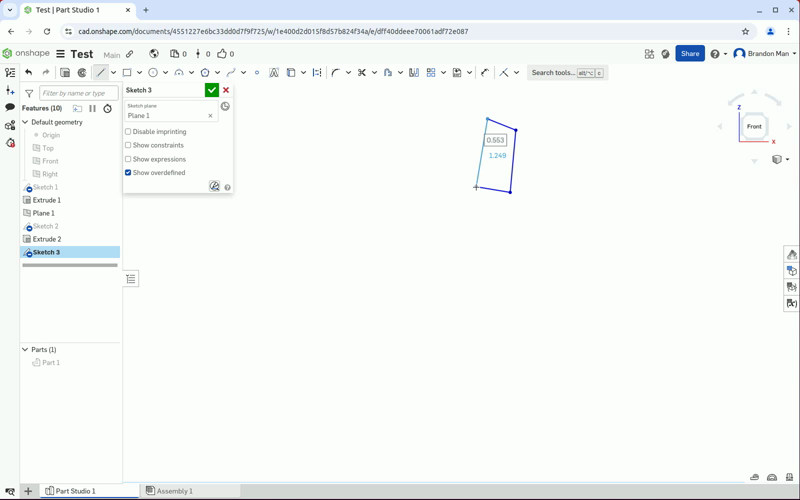
key_up(shift)
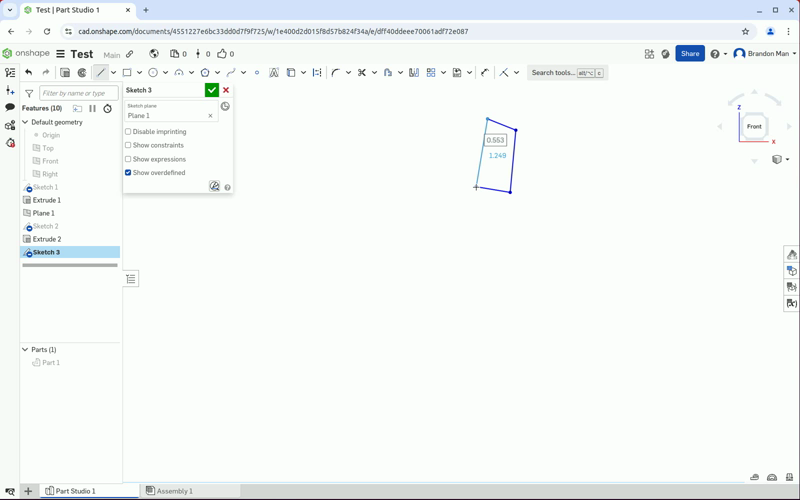
click(476, 186)
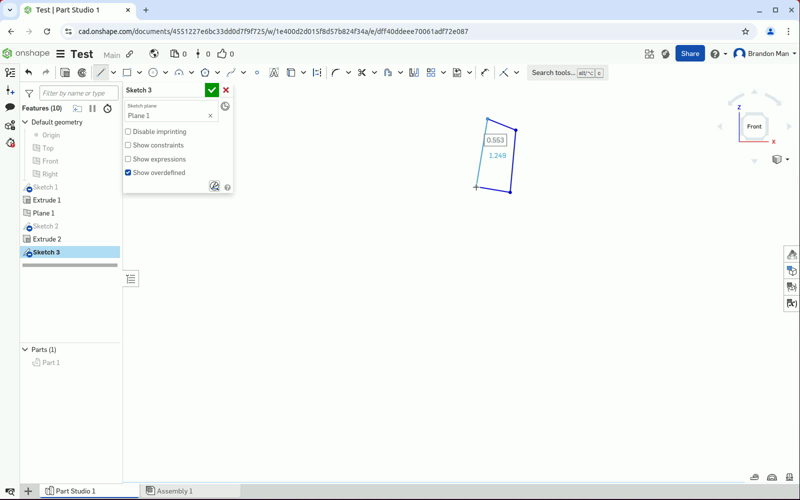
scroll(-6)
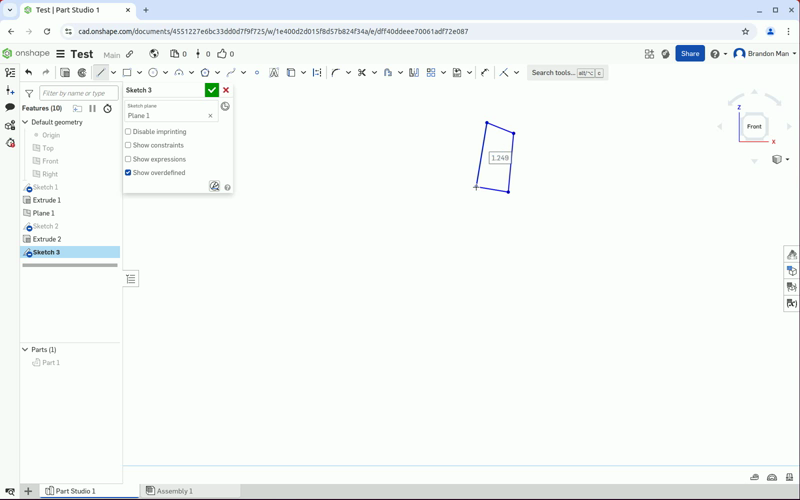
scroll(-6)
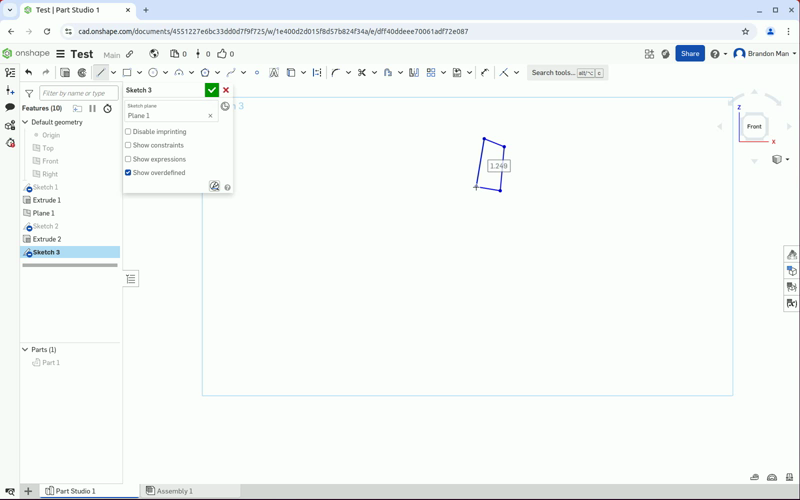
scroll(-6)
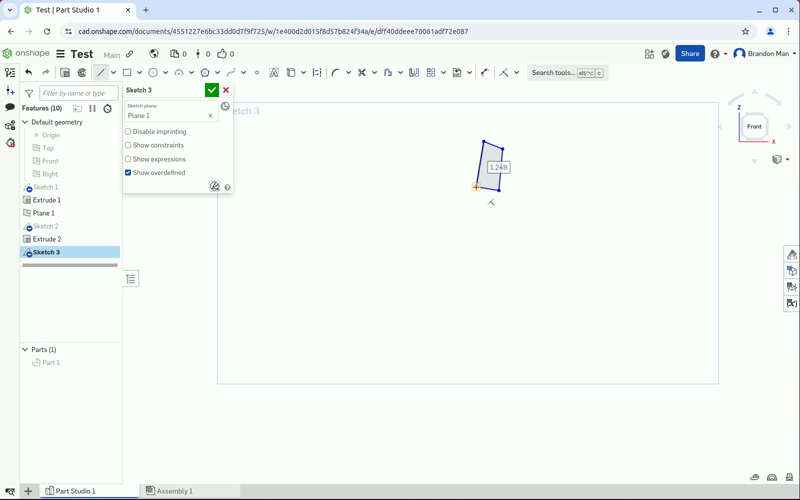
scroll(-6)
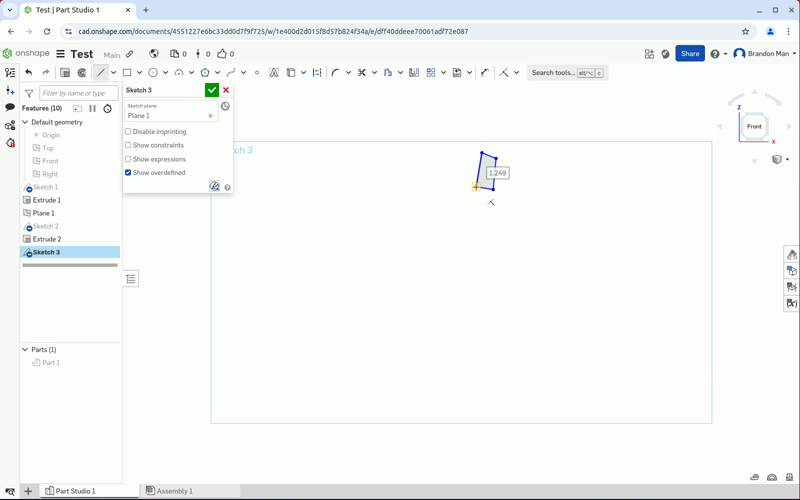
scroll(-6)
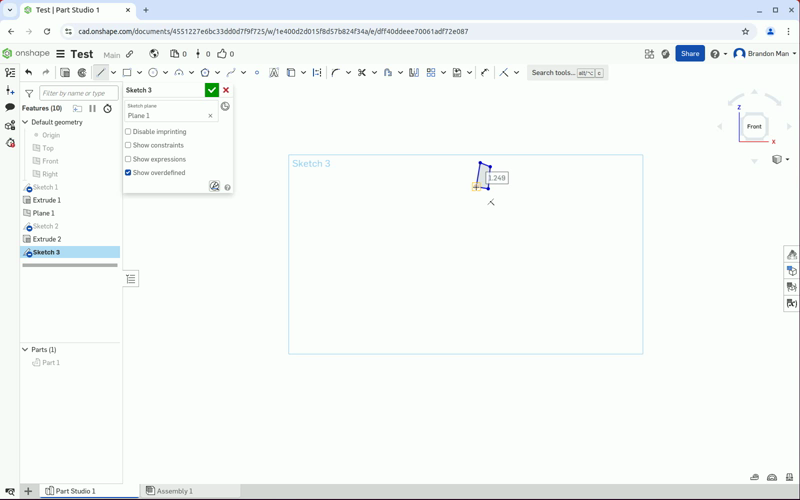
scroll(-6)
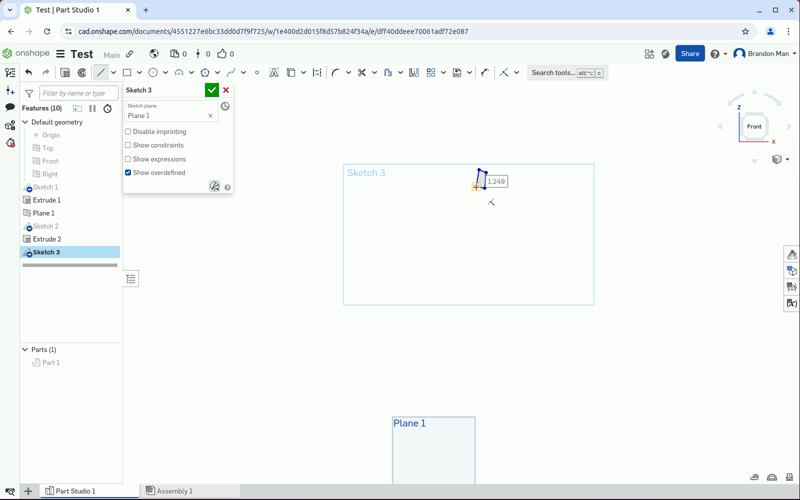
scroll(-6)
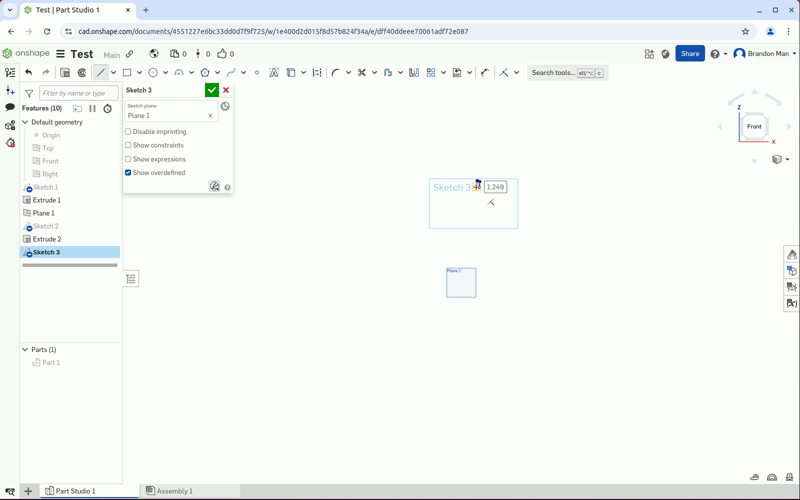
key(esc)
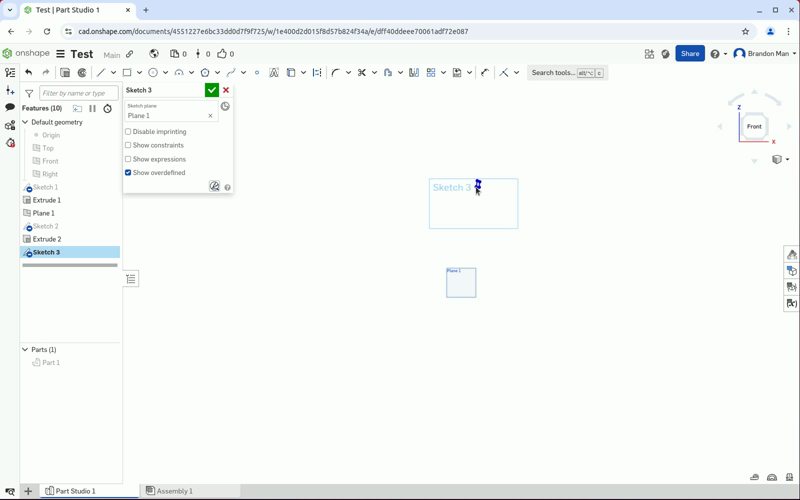
mouse_move(479, 182)
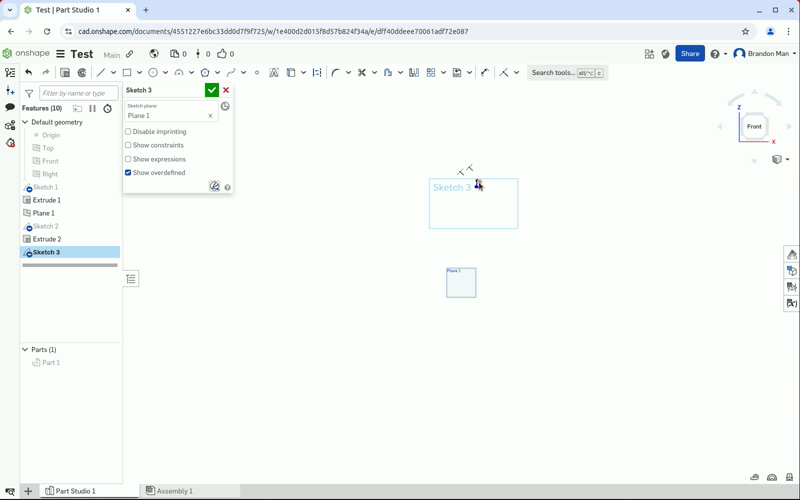
scroll(6)
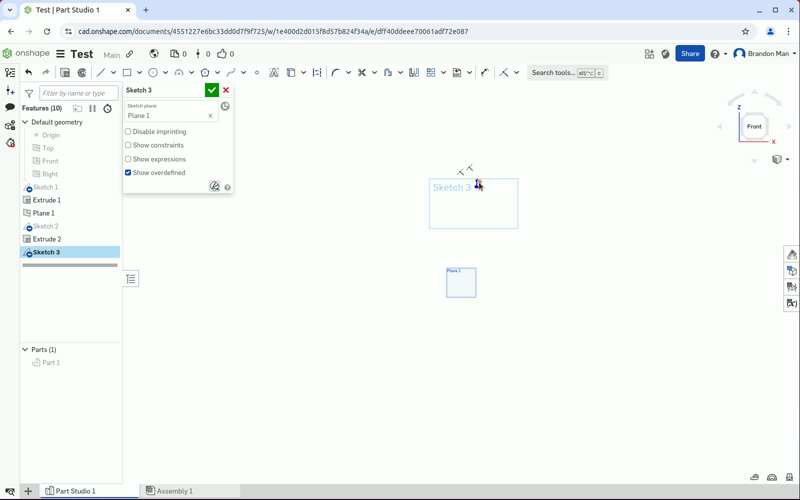
scroll(6)
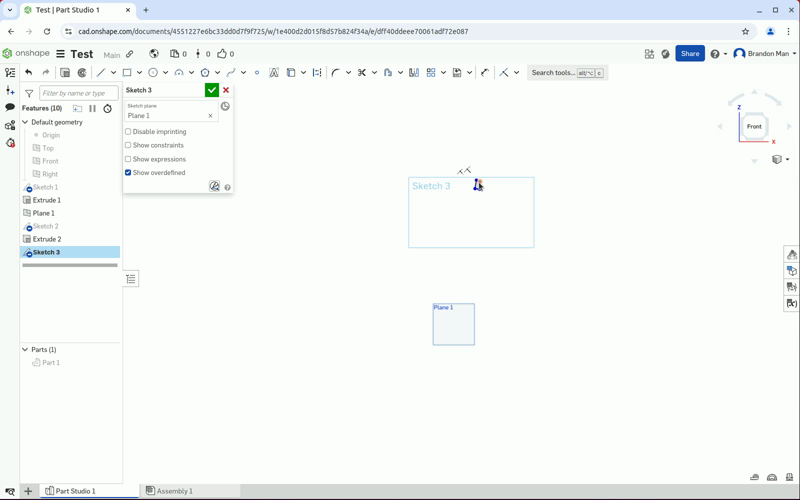
scroll(6)
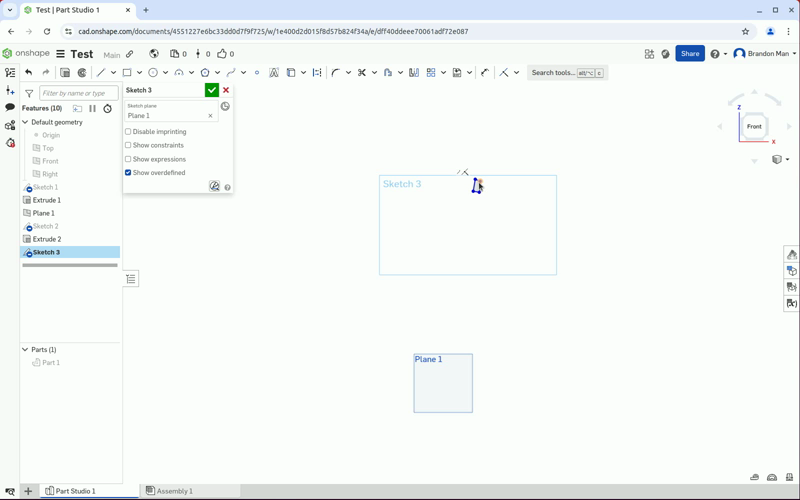
scroll(6)
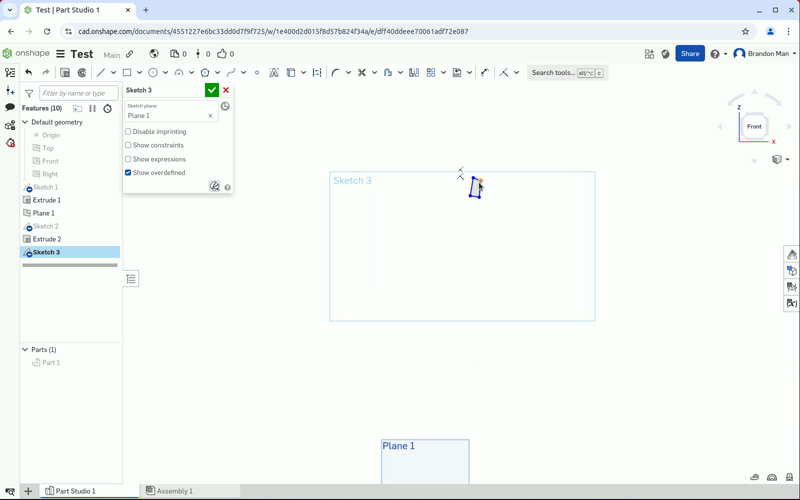
scroll(6)
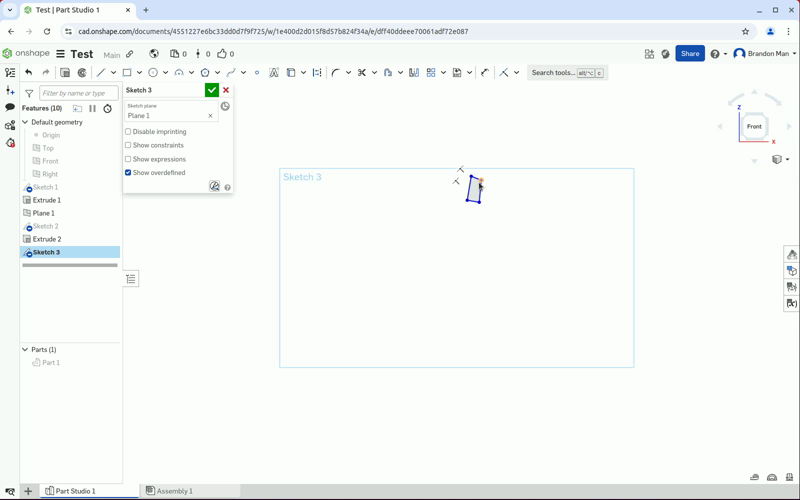
scroll(6)
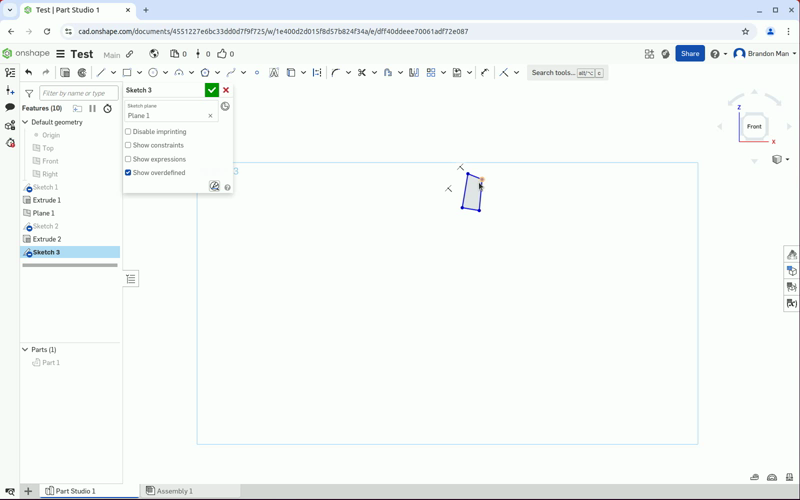
scroll(6)
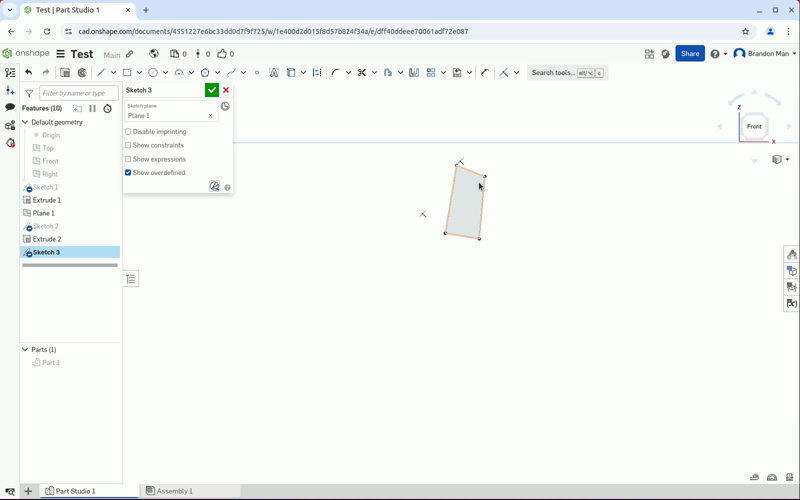
click(479, 182)
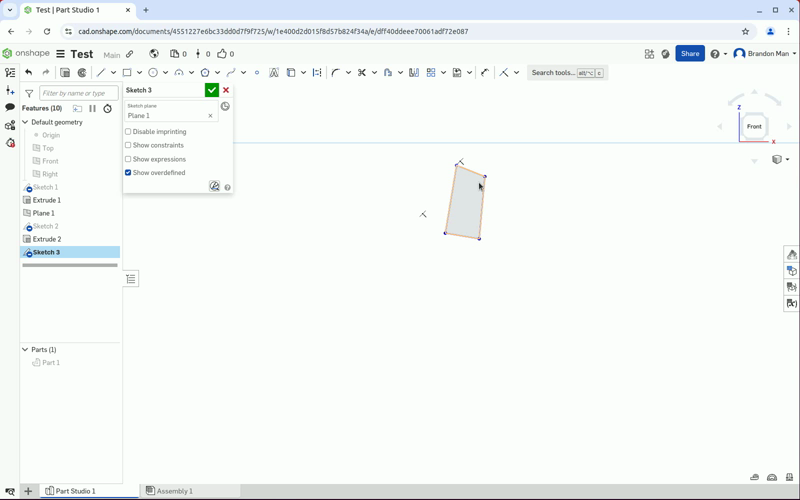
scroll(-6)
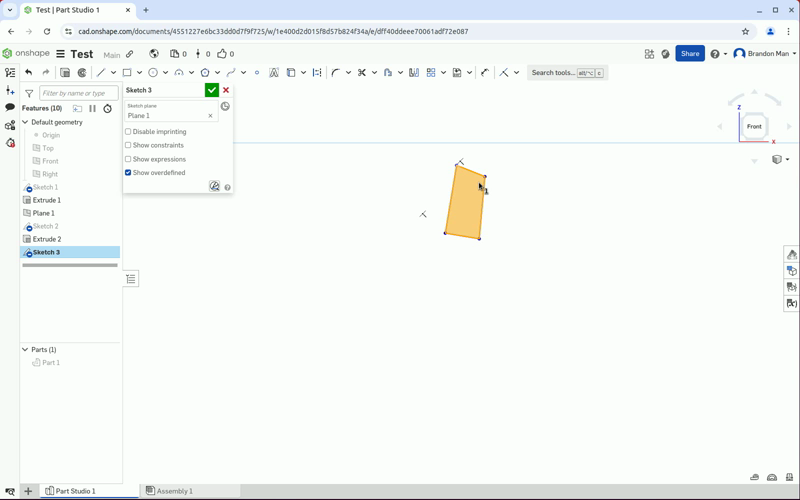
scroll(-6)
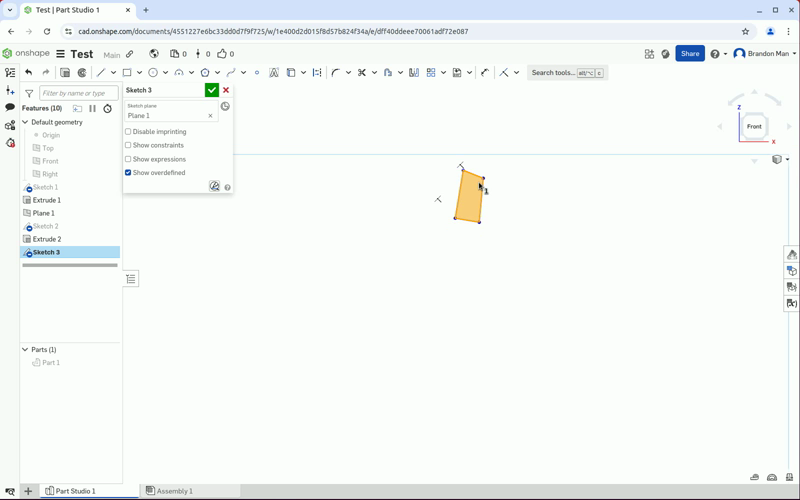
scroll(-6)
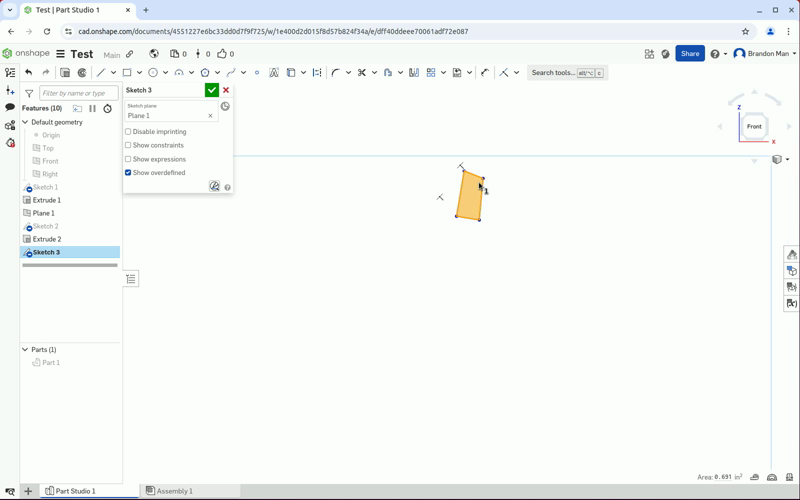
scroll(-6)
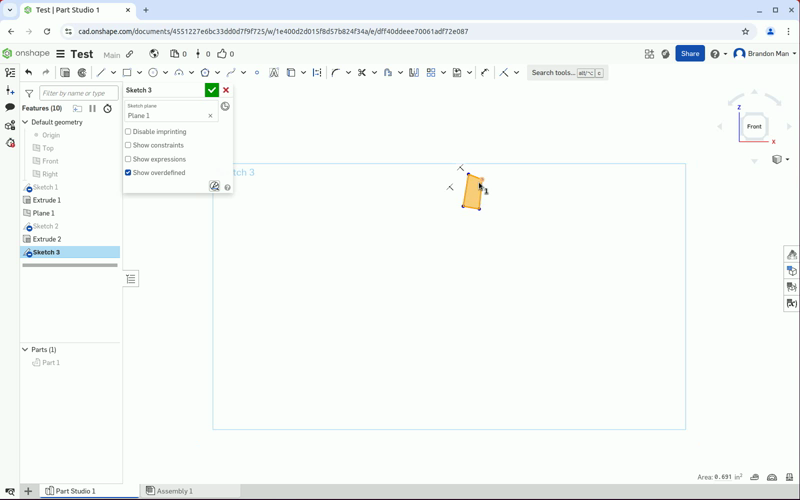
scroll(-6)
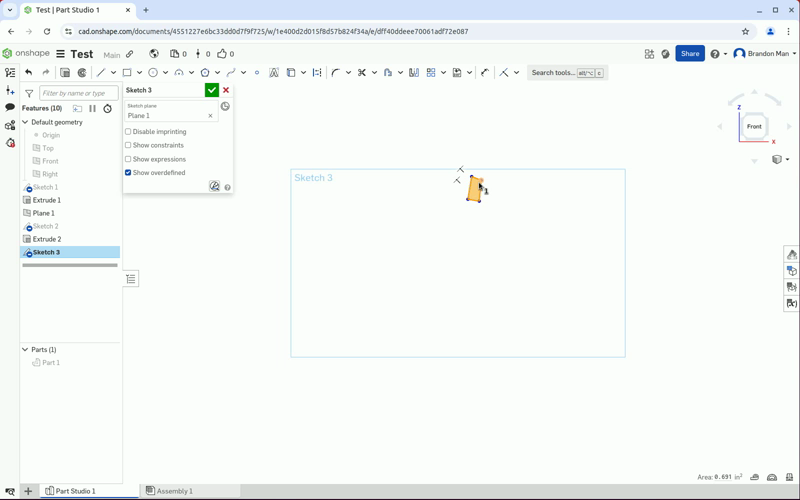
scroll(-6)
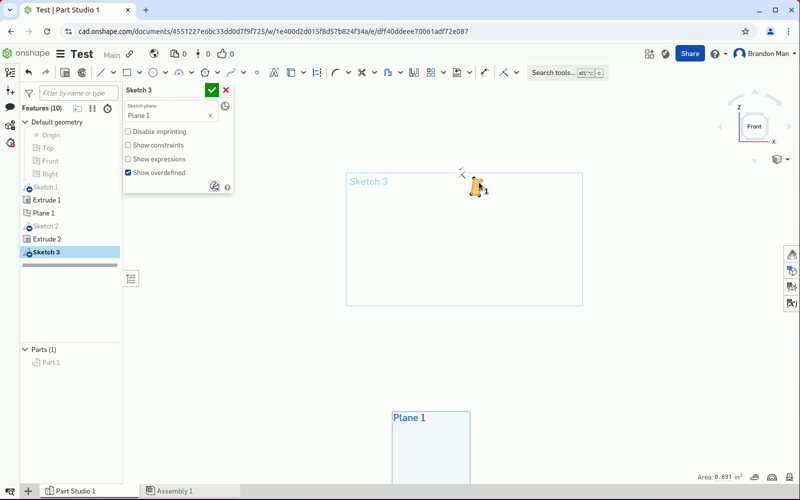
scroll(-6)
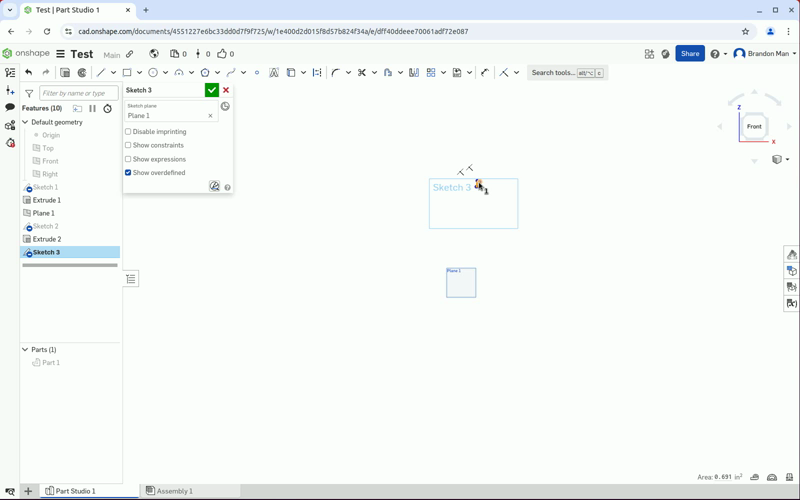
mouse_move(73, 352)
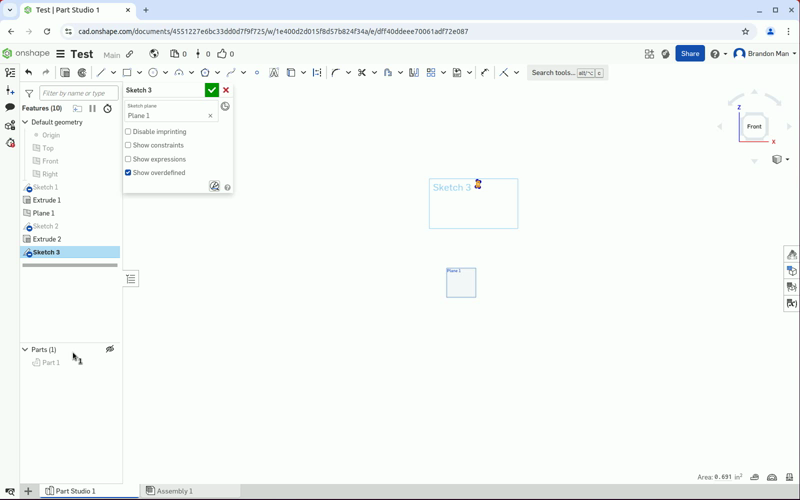
key(shift+y)
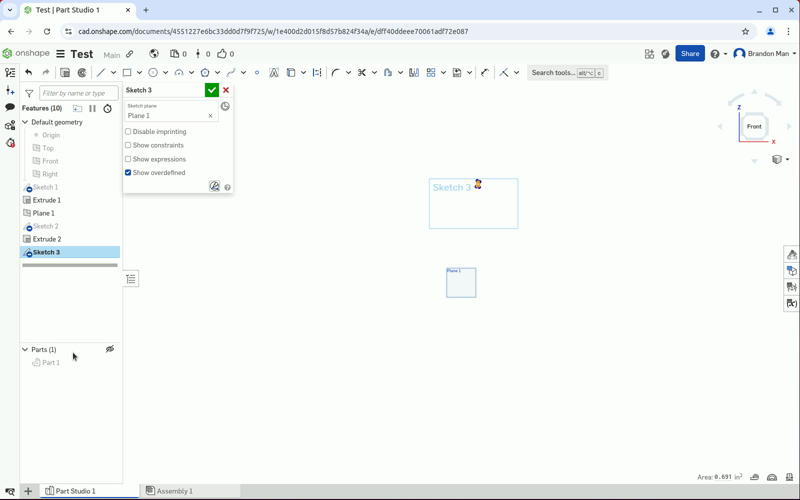
key(shift+e)
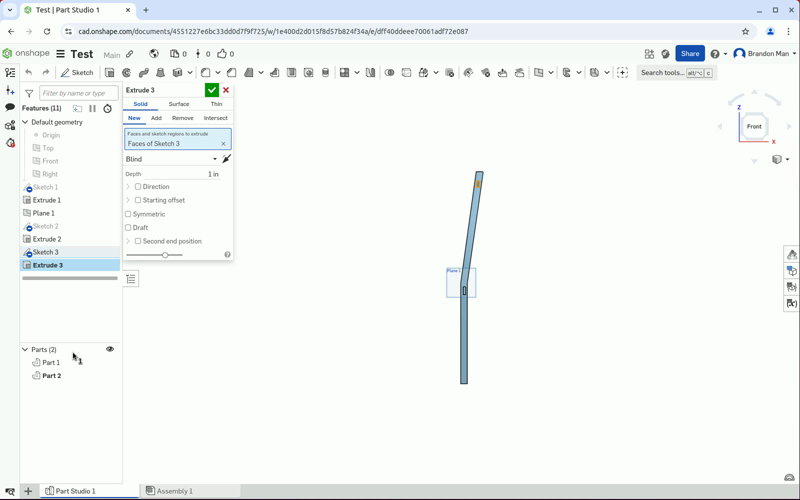
mouse_move(143, 106)
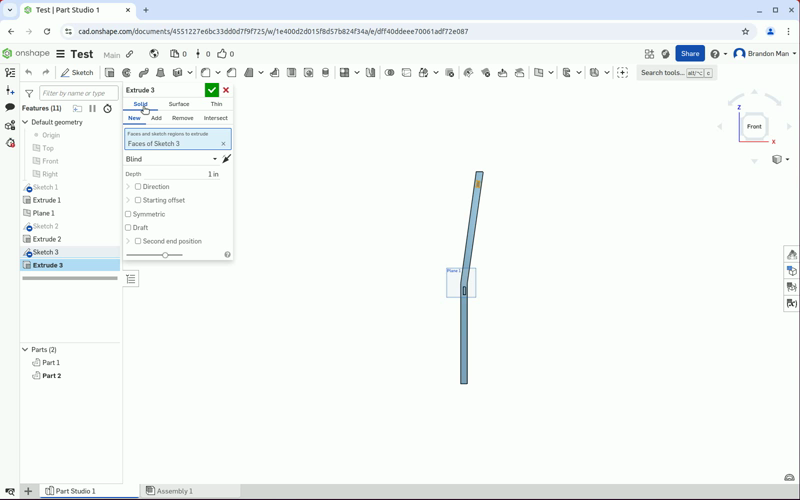
click(143, 106)
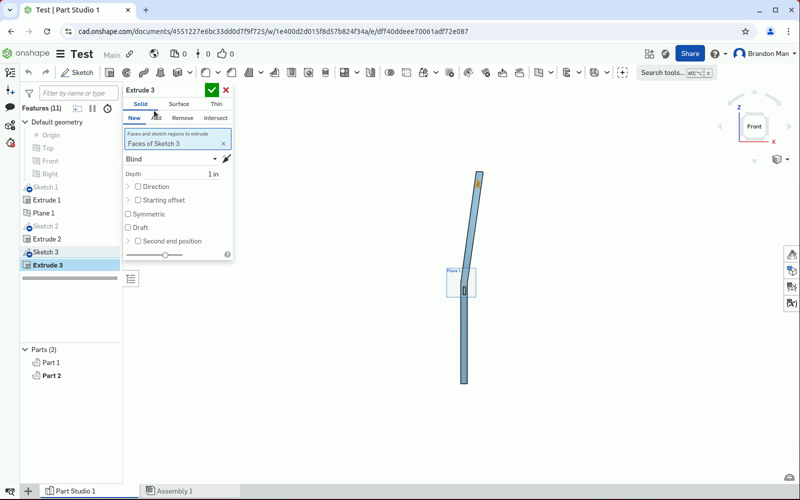
mouse_move(186, 120)
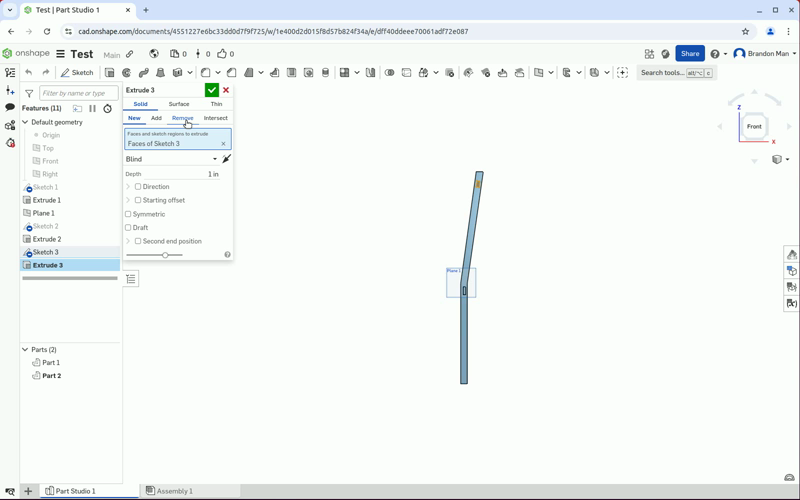
click(186, 120)
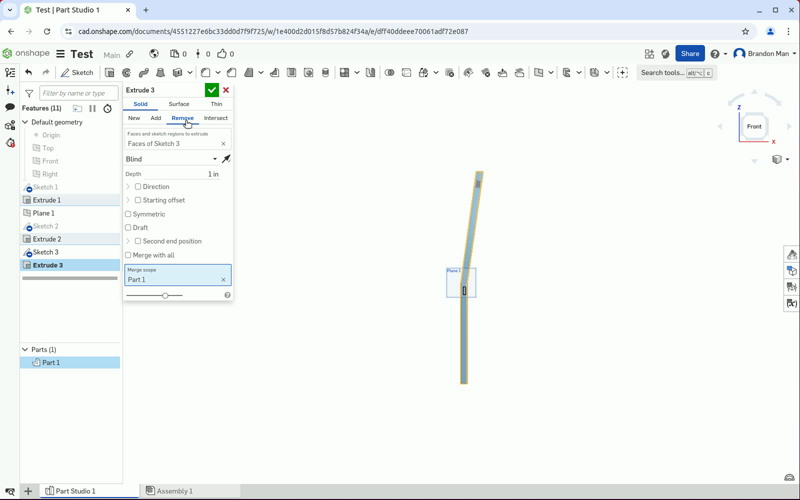
key(tab, 4)
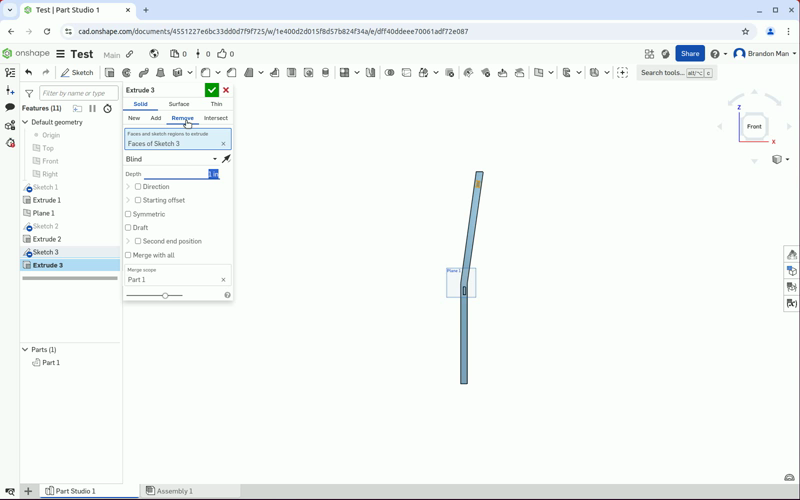
text(0.481)
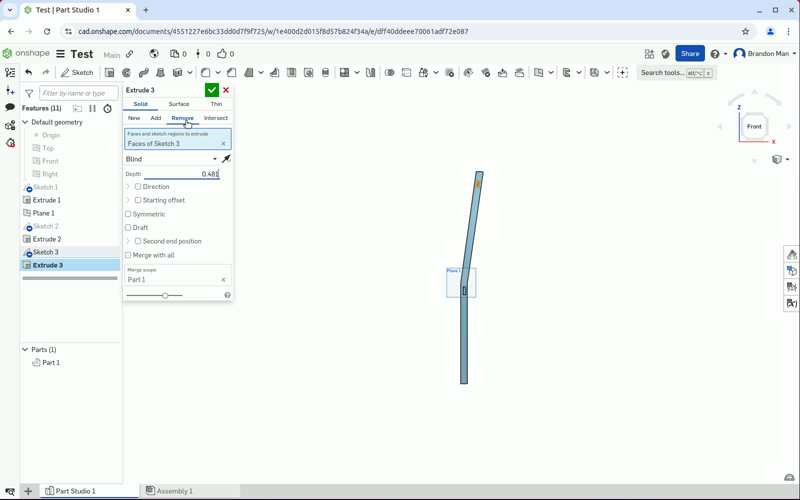
key(tab, 6)
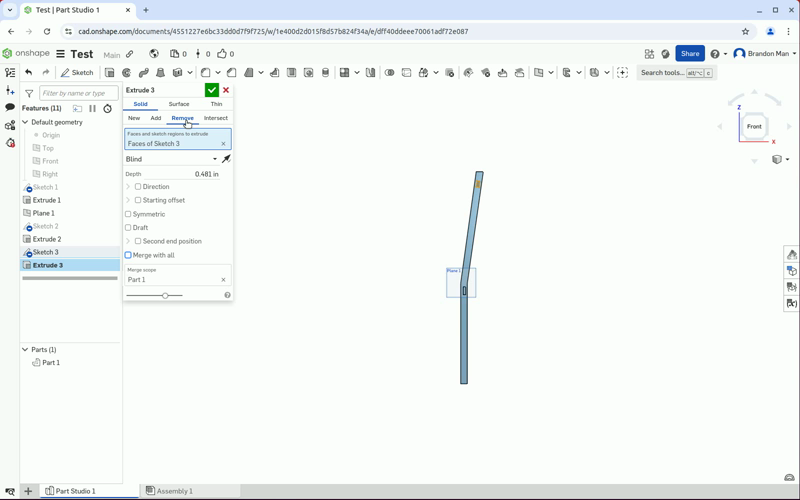
key(space)
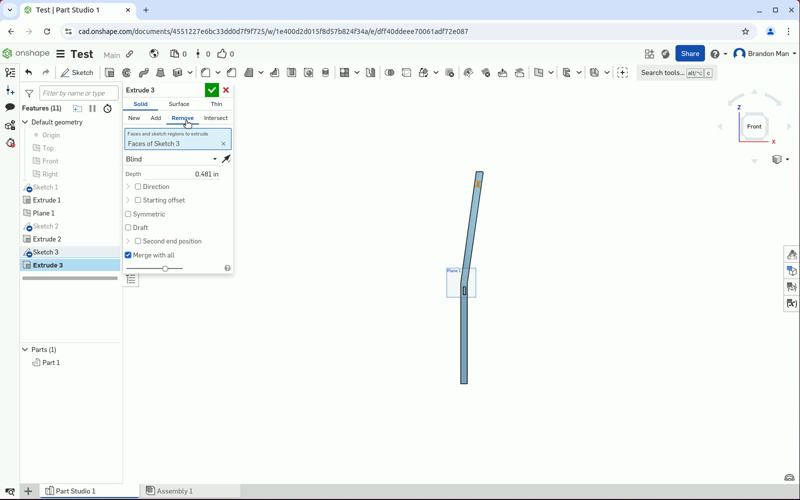
key(enter)
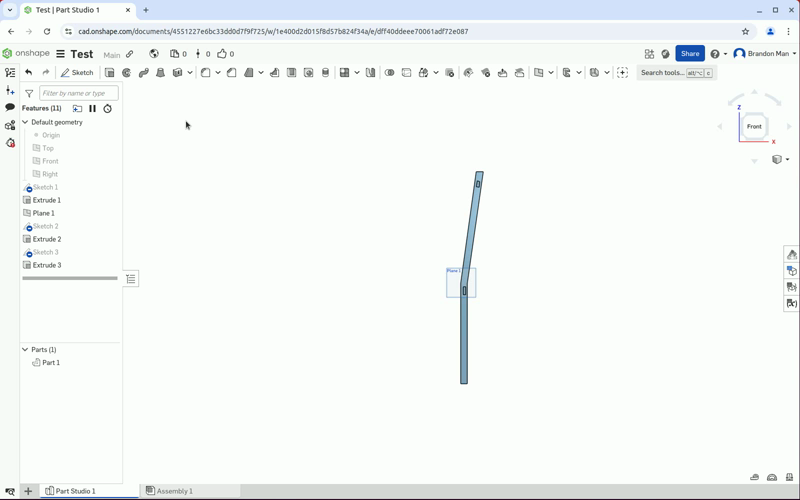
key(shift+h)
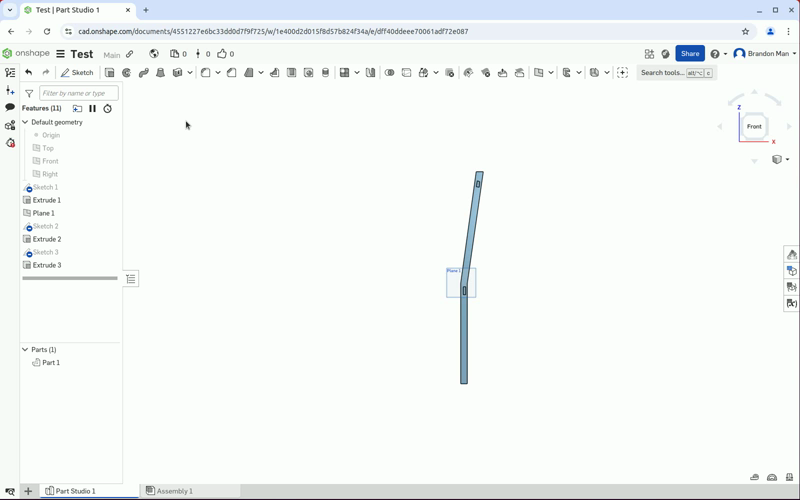
key(shift+h)
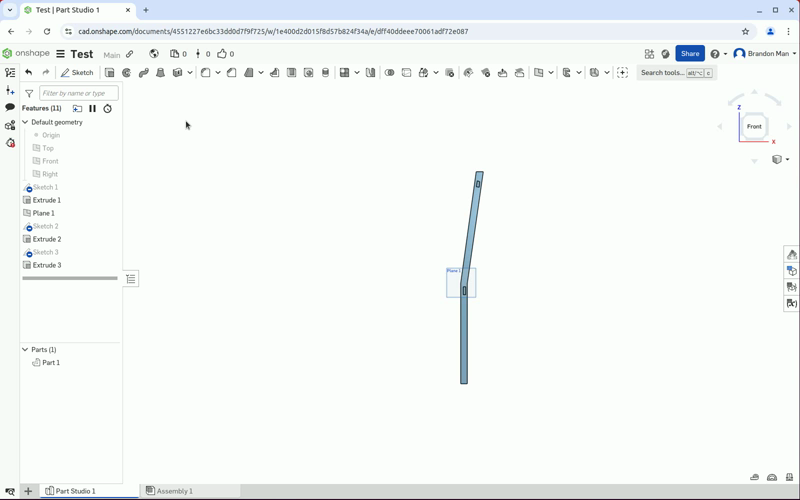
mouse_move(73, 189)
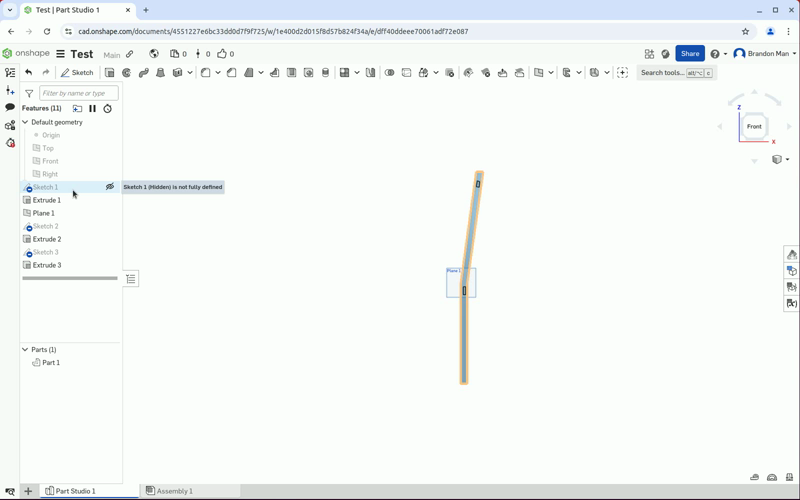
click(73, 189)
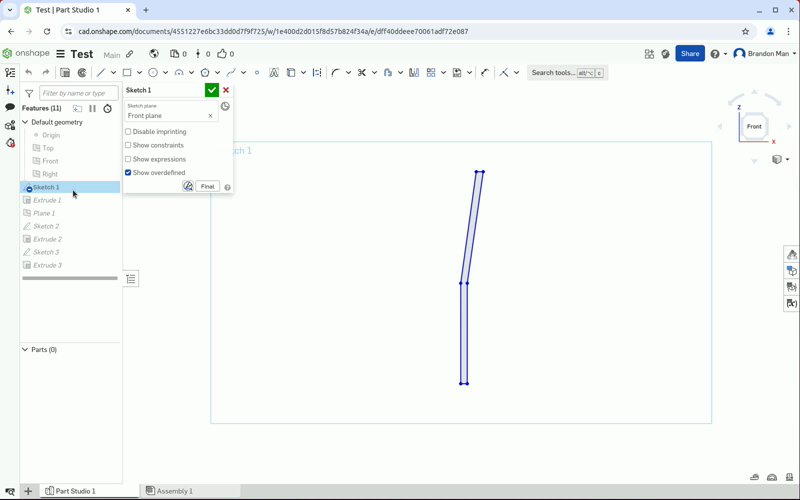
mouse_move(229, 92)
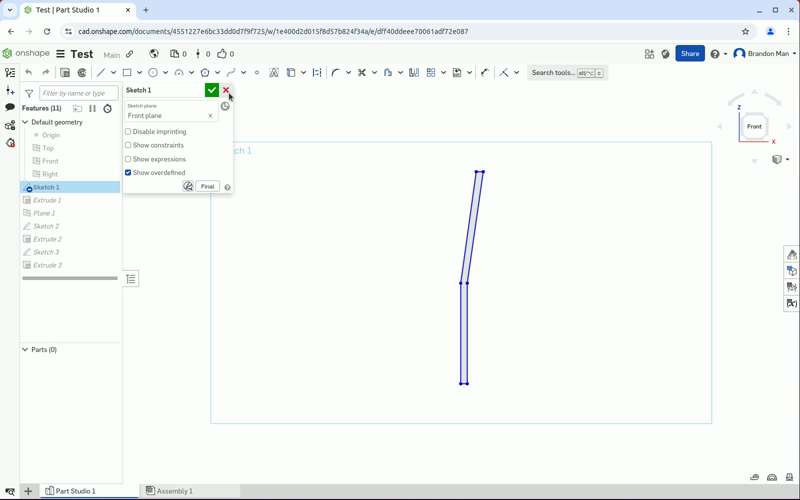
click(229, 92)
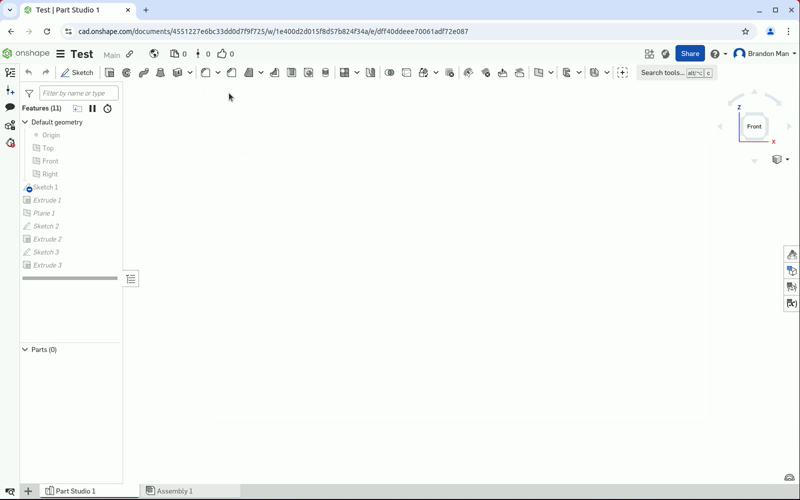
key(shift+s)
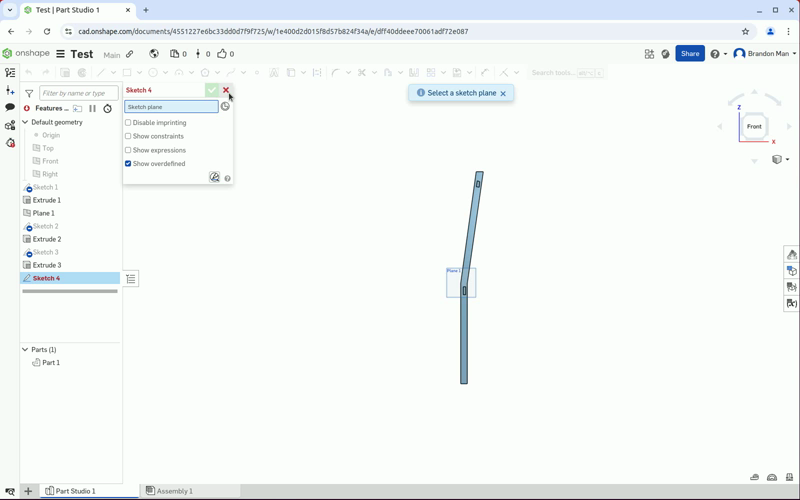
mouse_move(73, 215)
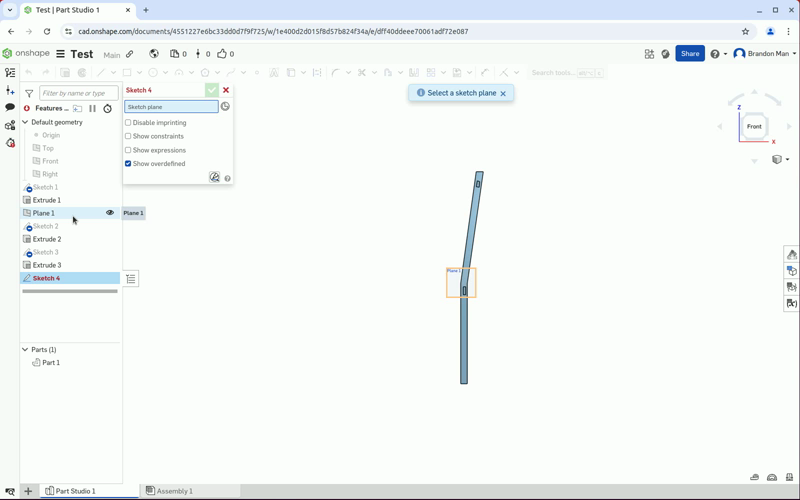
click(73, 215)
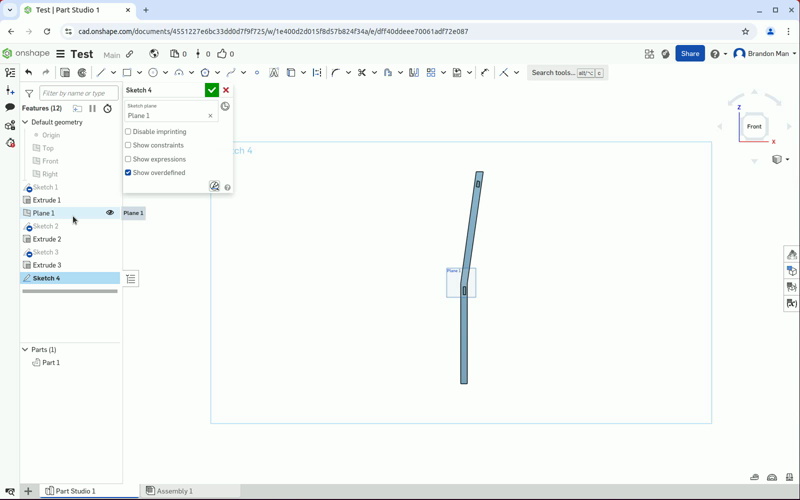
mouse_move(73, 352)
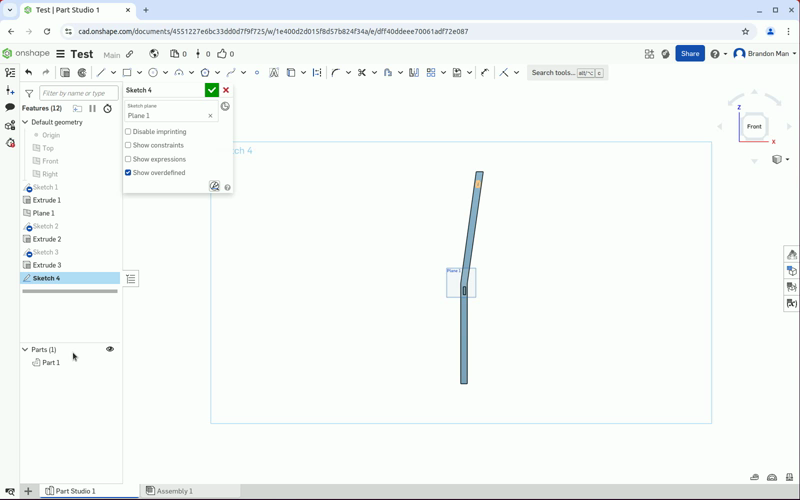
key(y)
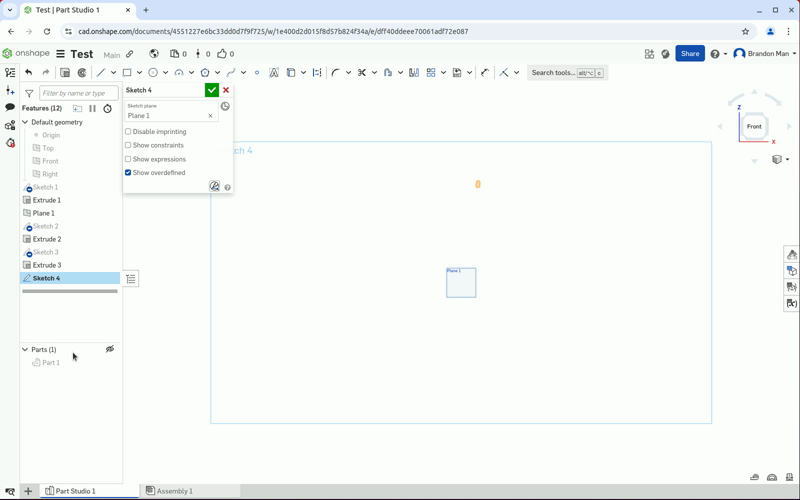
key(l)
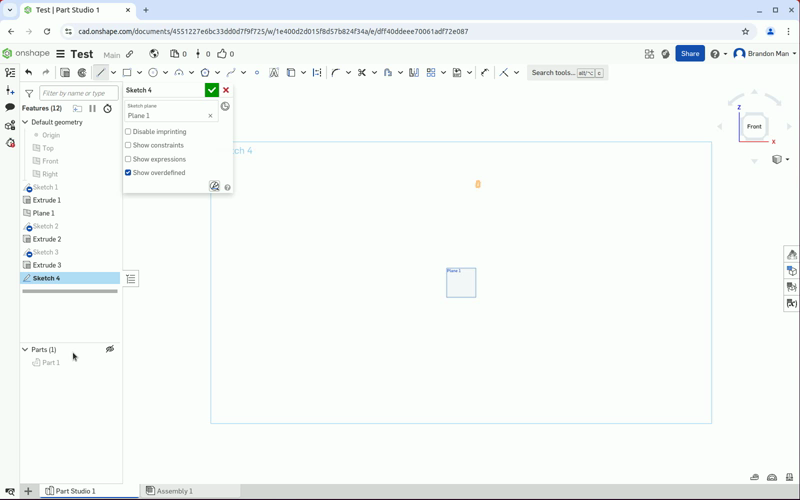
key_down(shift)
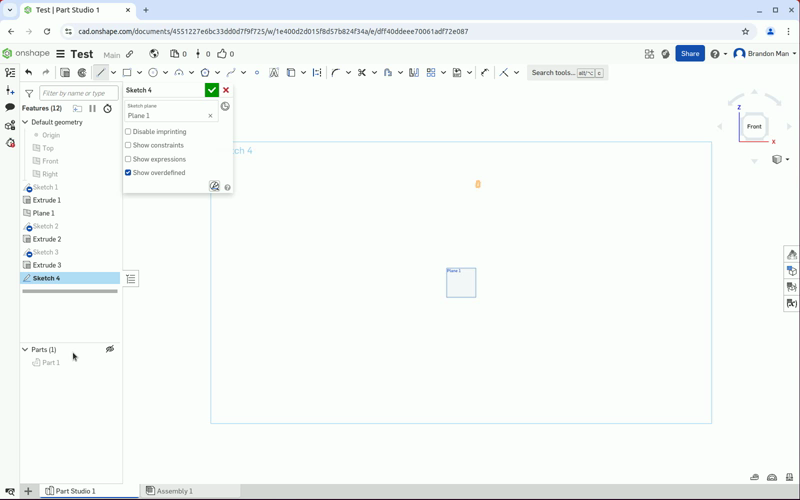
mouse_move(474, 201)
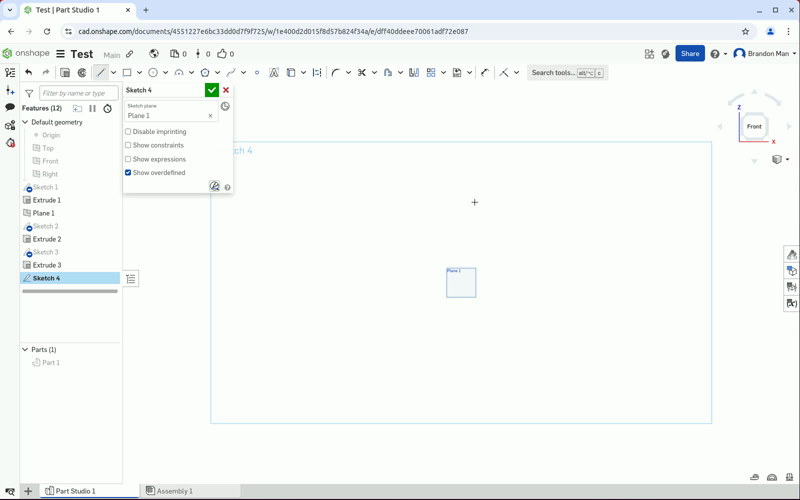
click(474, 201)
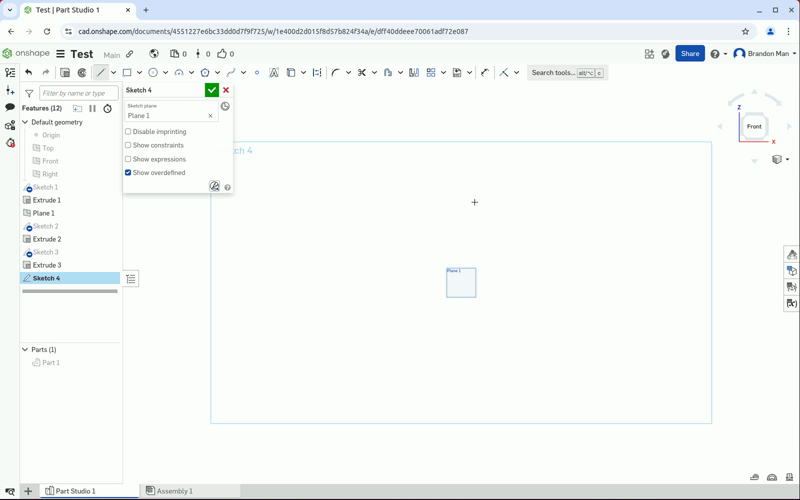
key_up(shift)
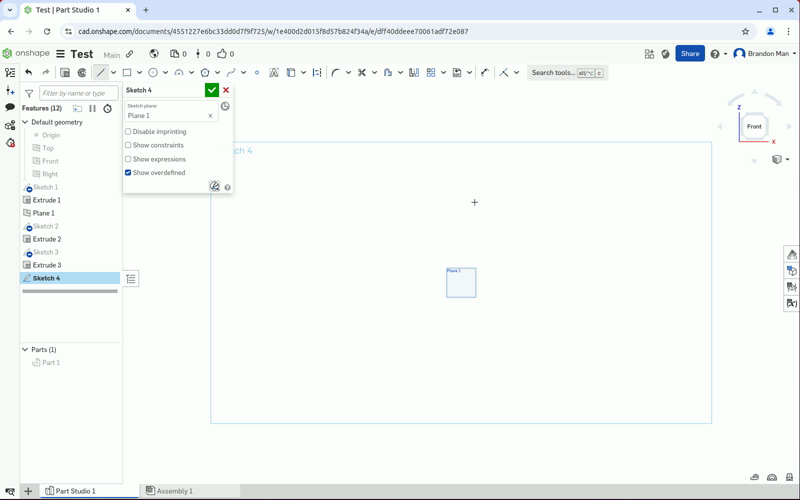
key_down(shift)
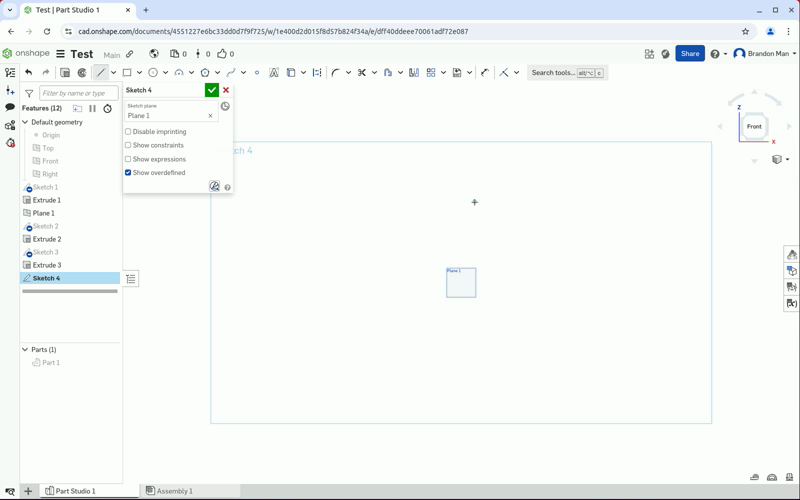
mouse_move(504, 201)
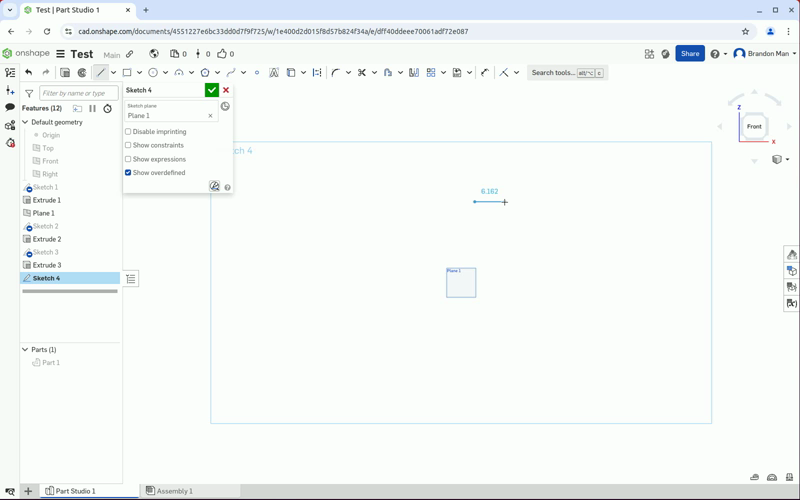
mouse_move(477, 202)
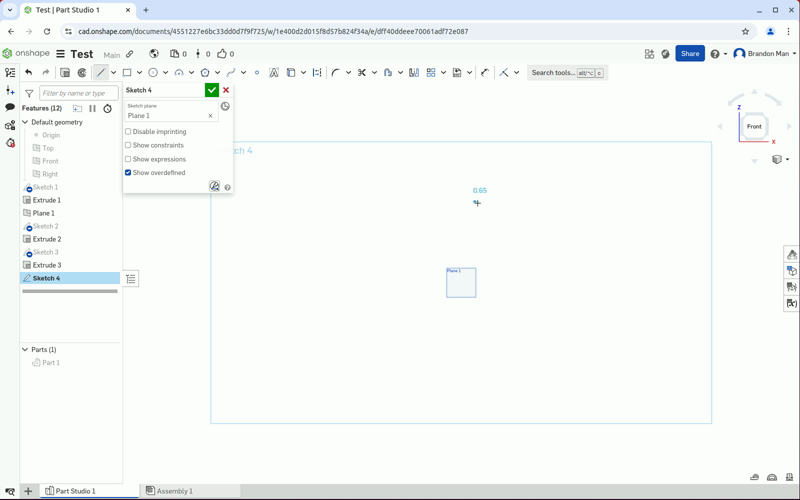
scroll(6)
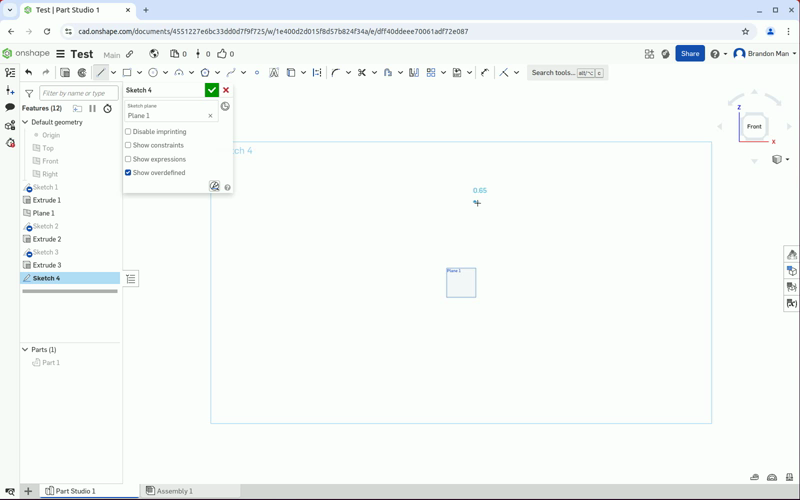
scroll(6)
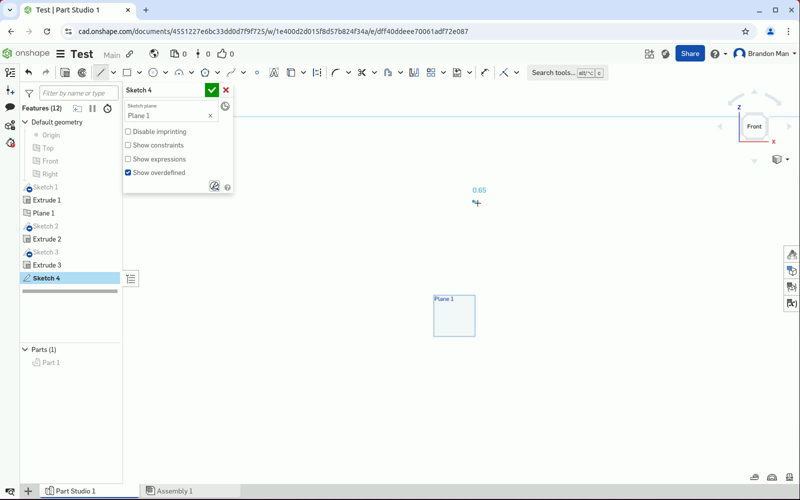
scroll(6)
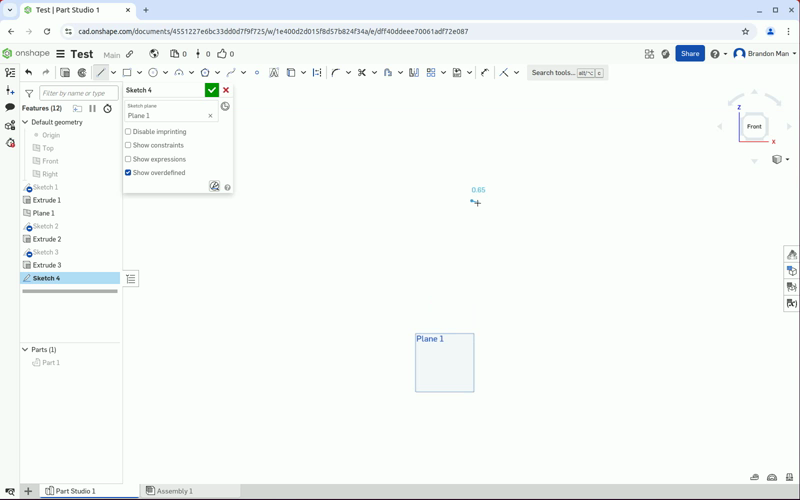
scroll(6)
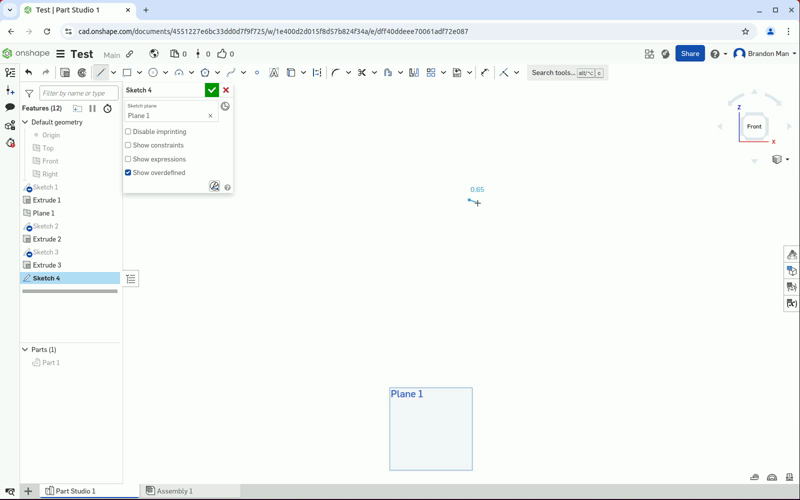
scroll(6)
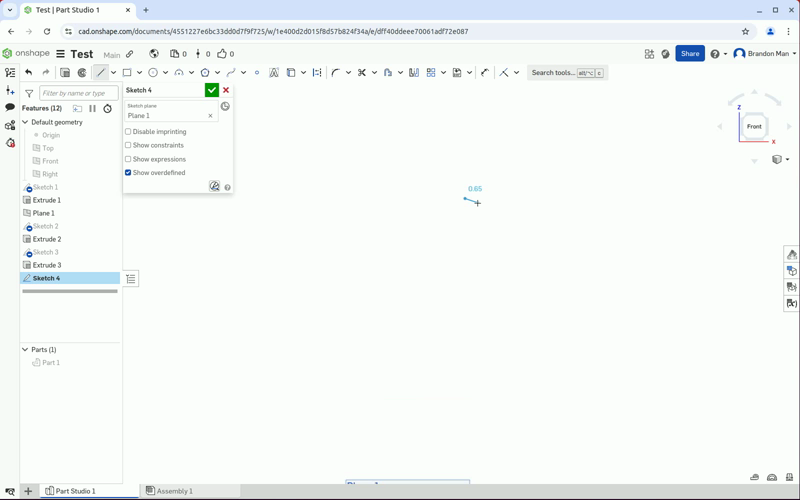
scroll(6)
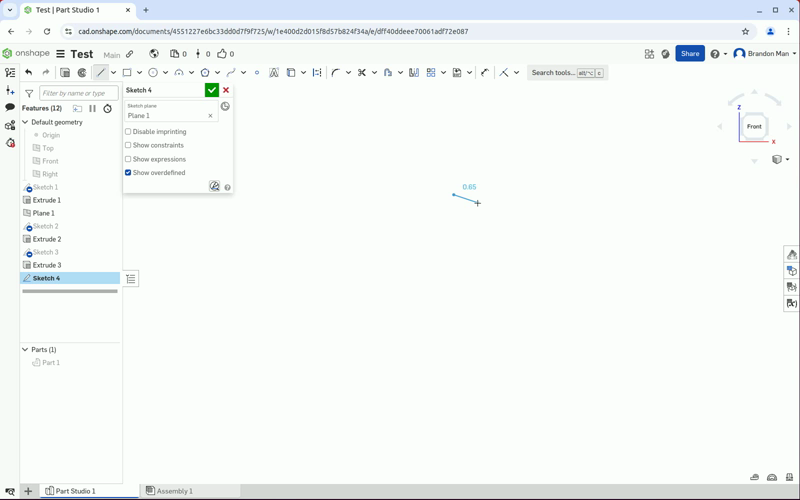
scroll(6)
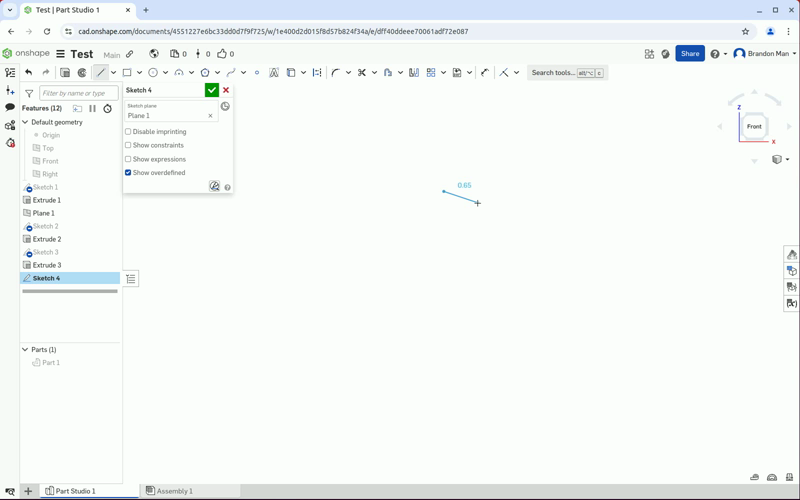
click(477, 202)
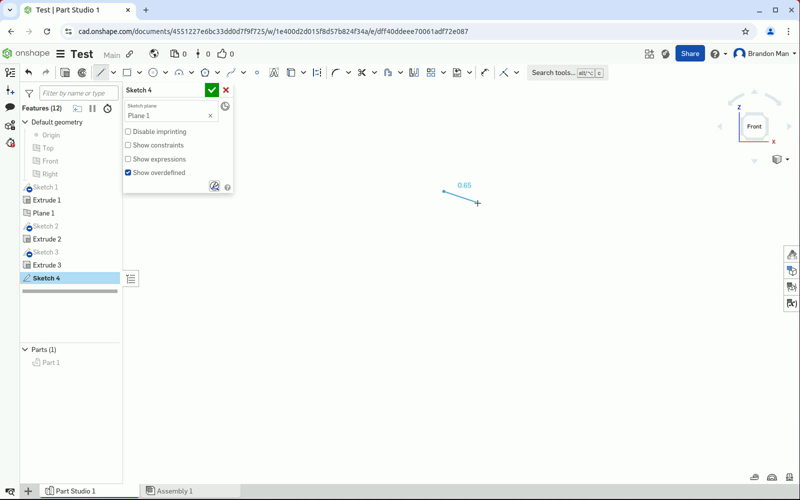
scroll(-6)
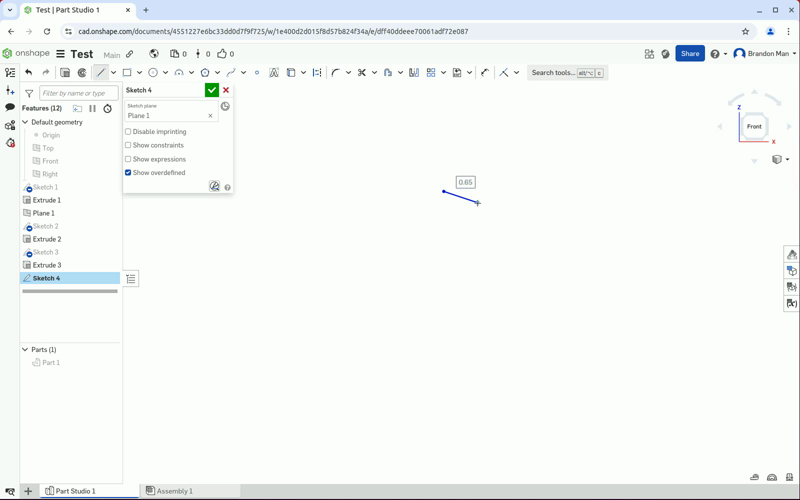
scroll(-6)
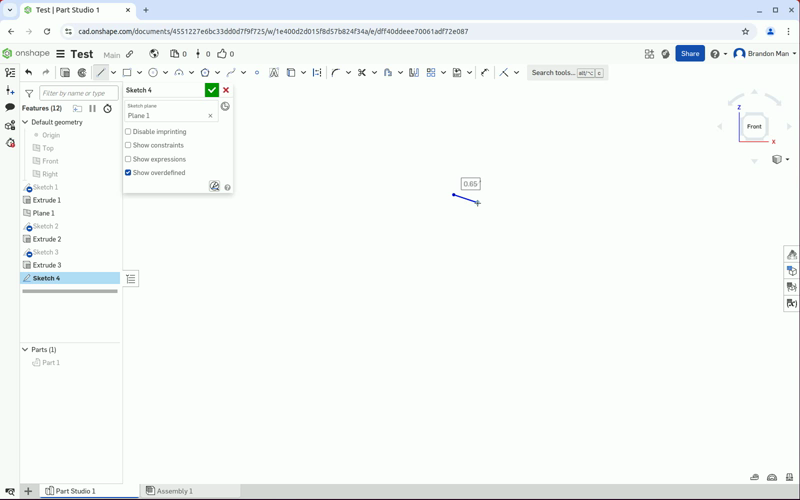
scroll(-6)
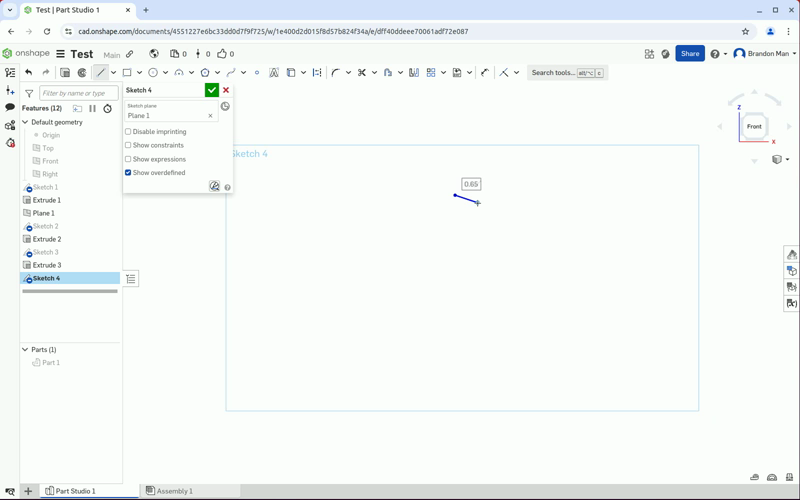
scroll(-6)
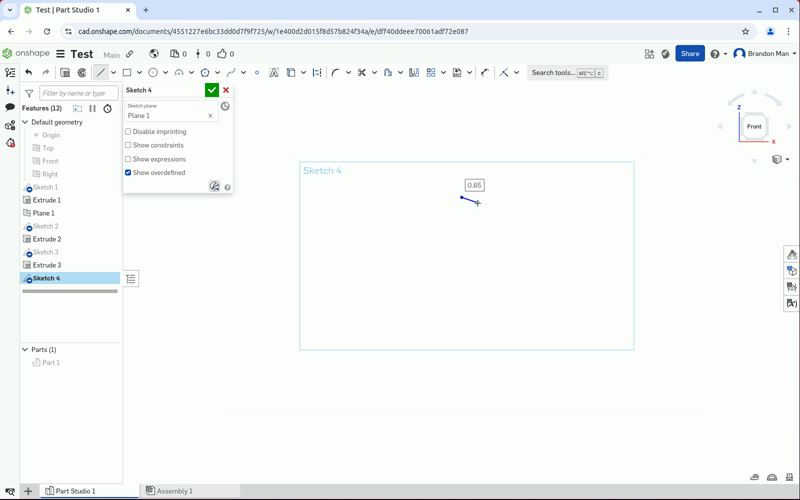
scroll(-6)
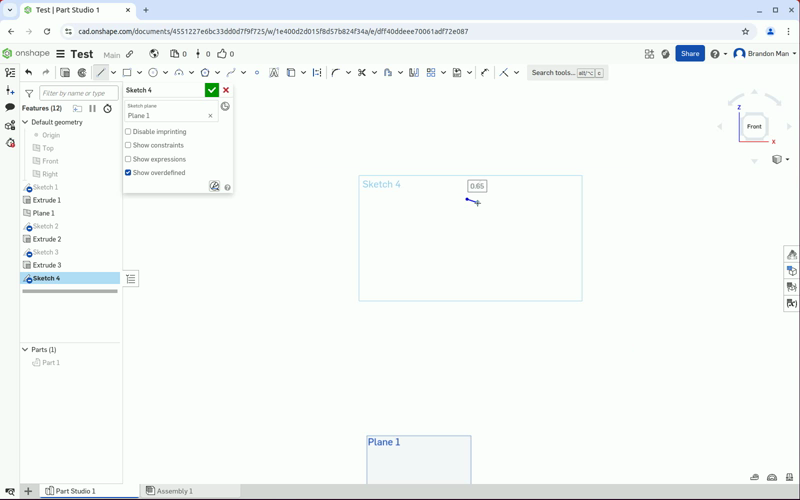
scroll(-6)
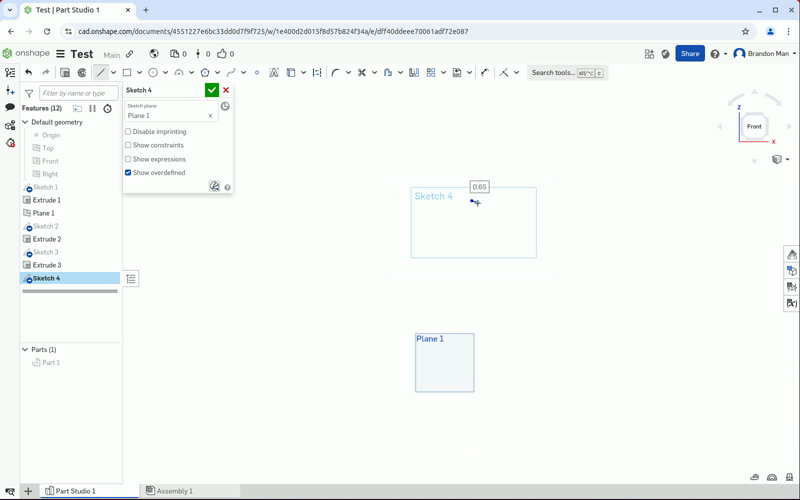
scroll(-6)
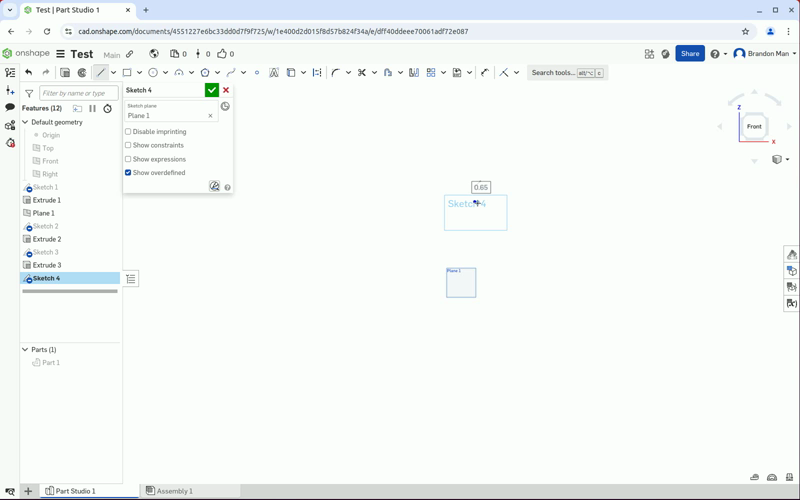
key_up(shift)
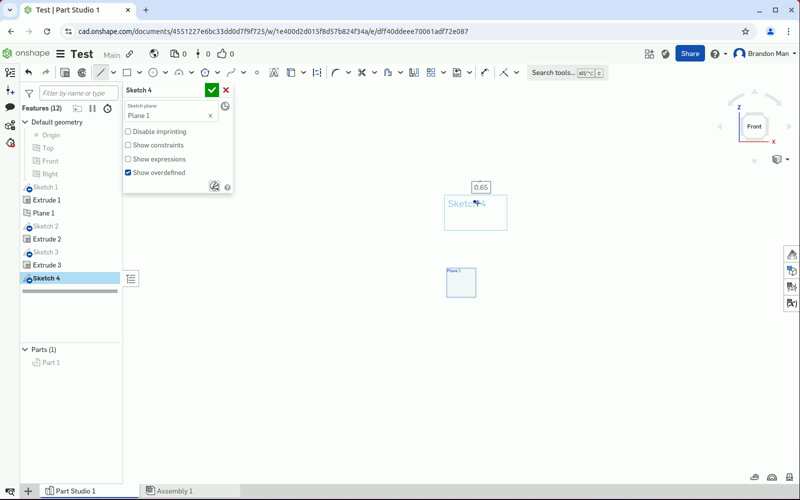
key_down(shift)
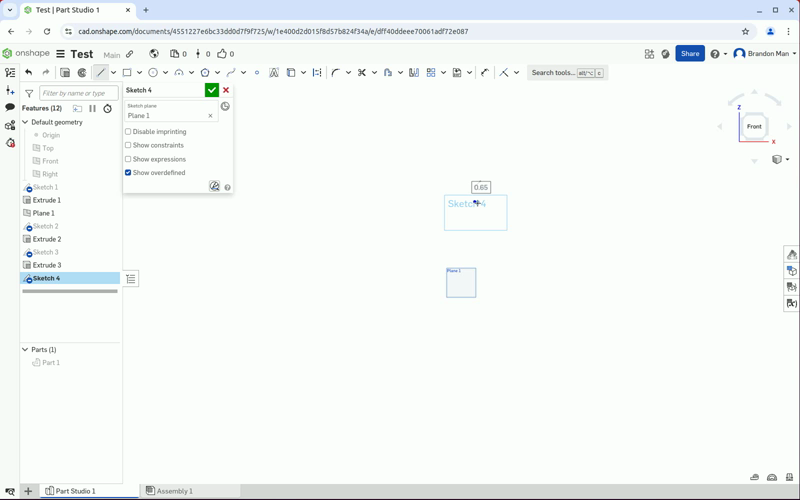
mouse_move(507, 202)
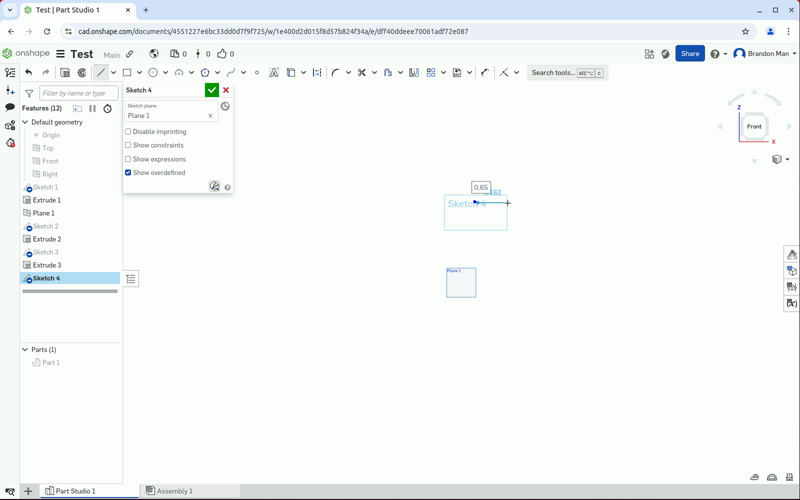
mouse_move(478, 196)
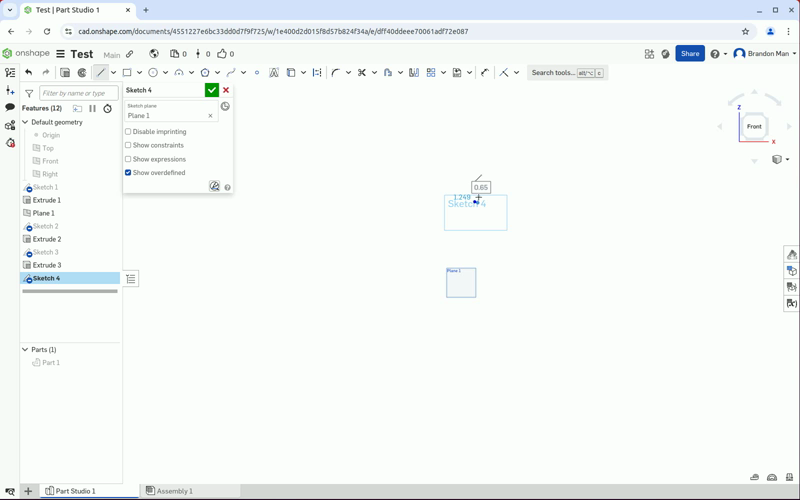
scroll(6)
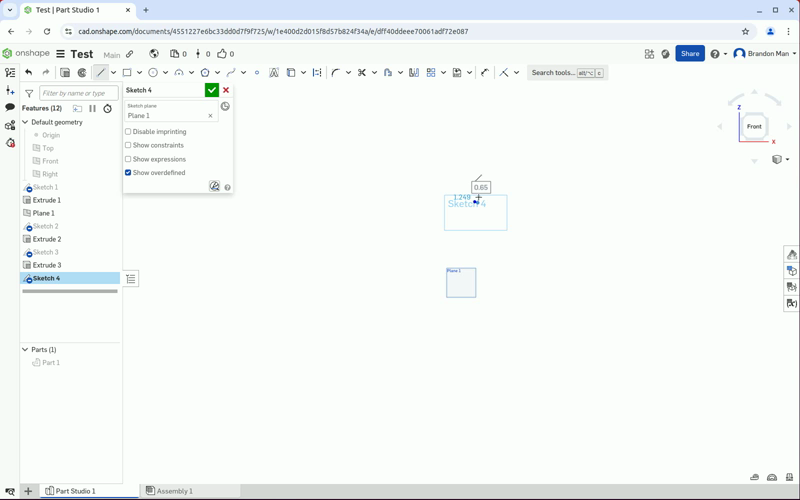
scroll(6)
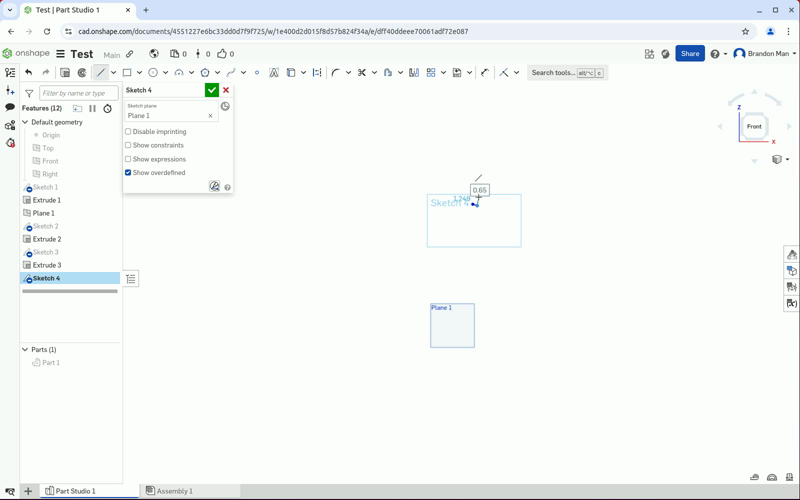
scroll(6)
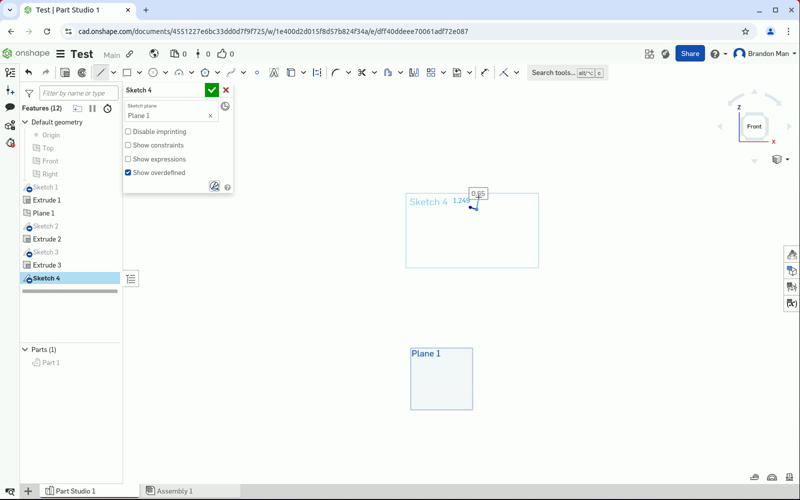
scroll(6)
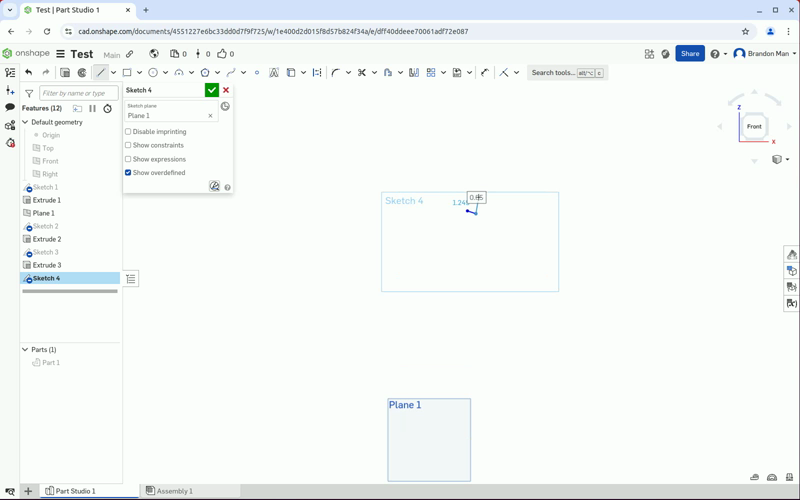
scroll(6)
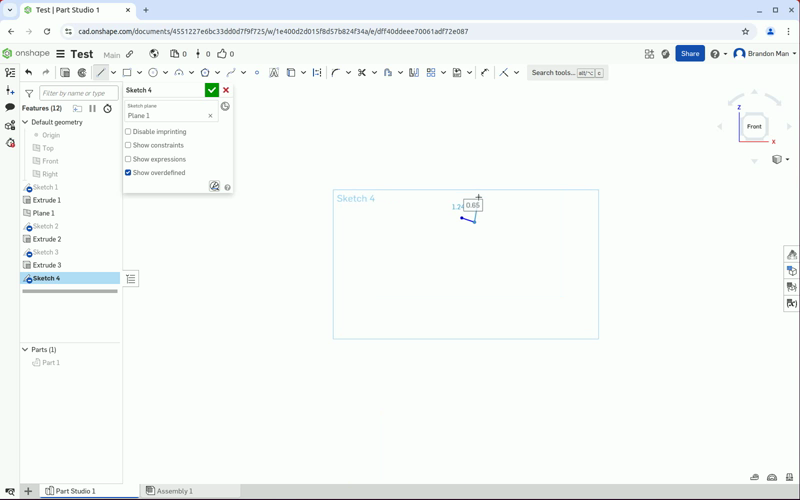
scroll(6)
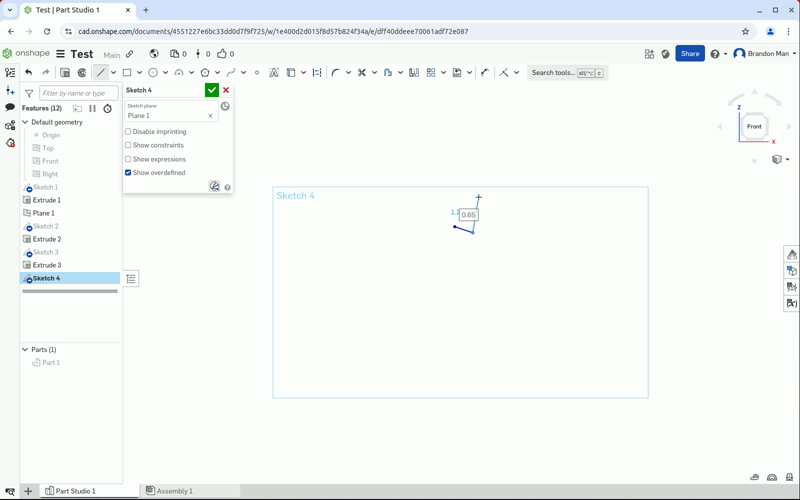
scroll(6)
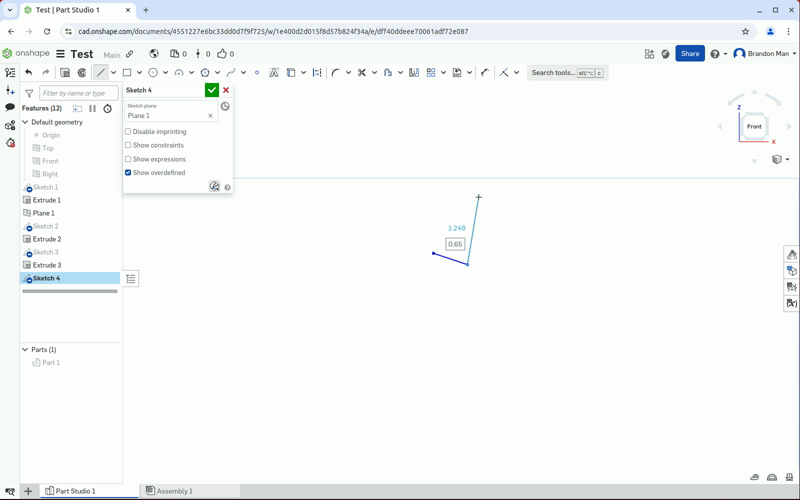
click(478, 196)
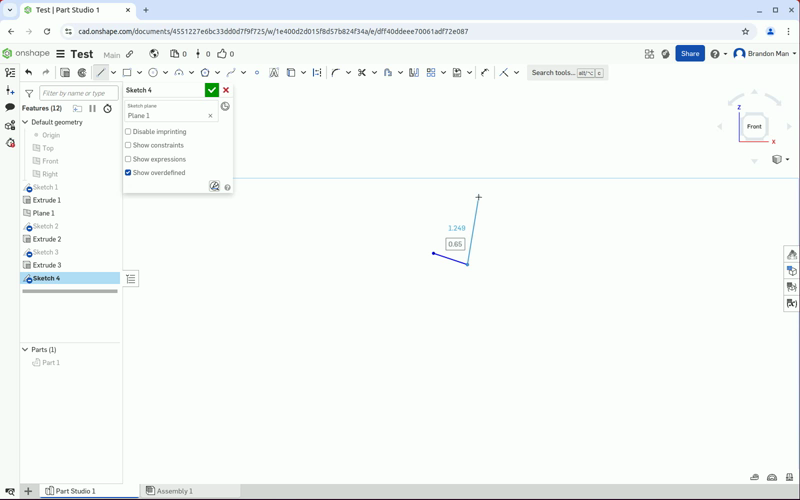
scroll(-6)
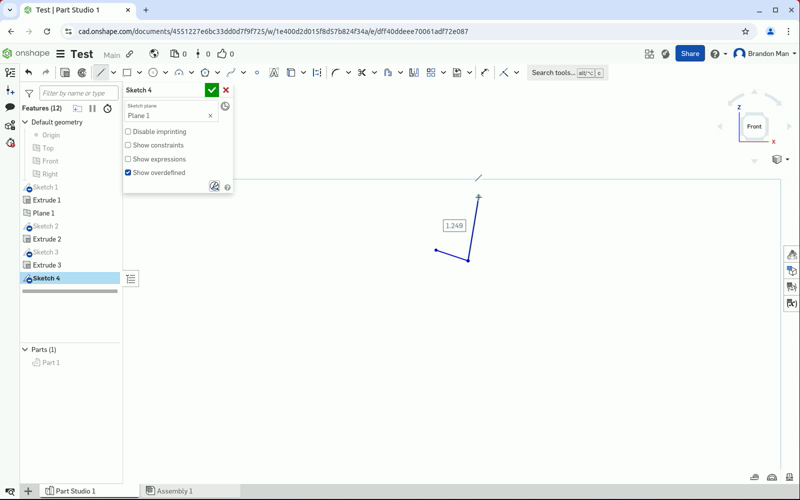
scroll(-6)
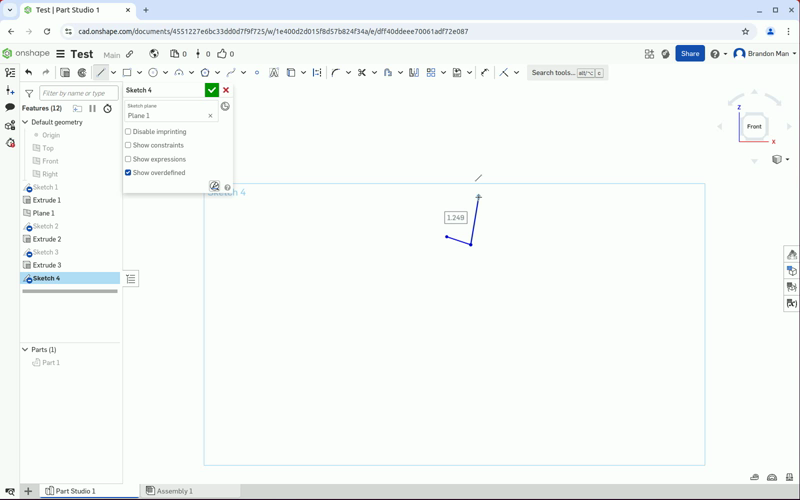
scroll(-6)
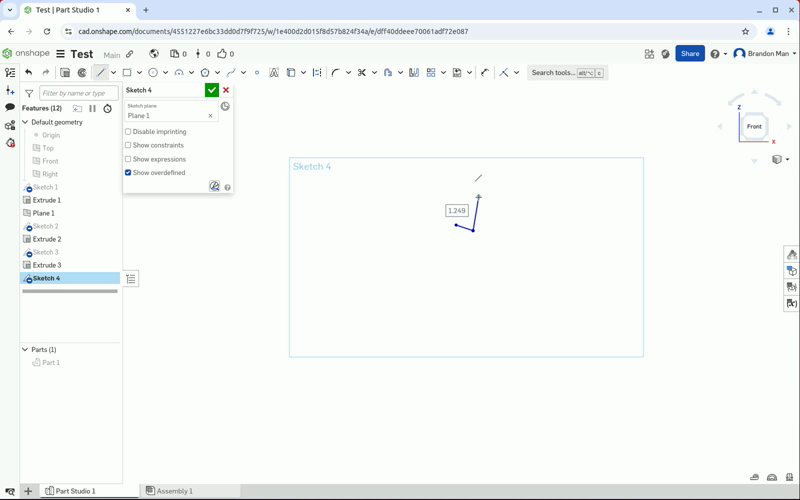
scroll(-6)
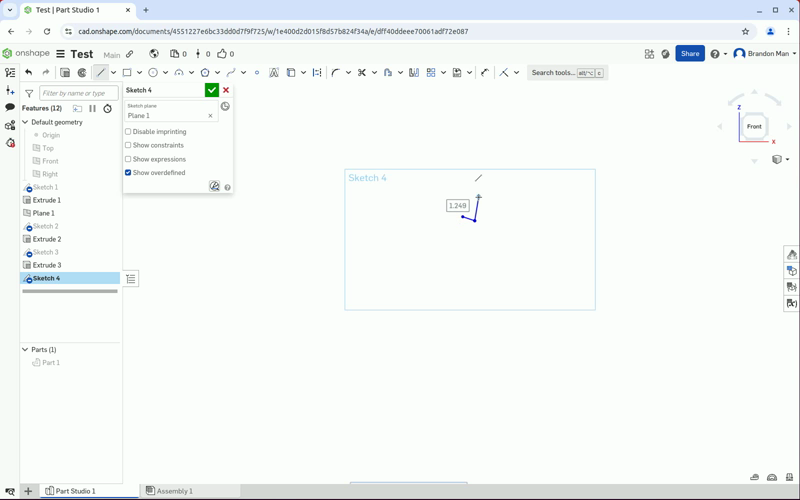
scroll(-6)
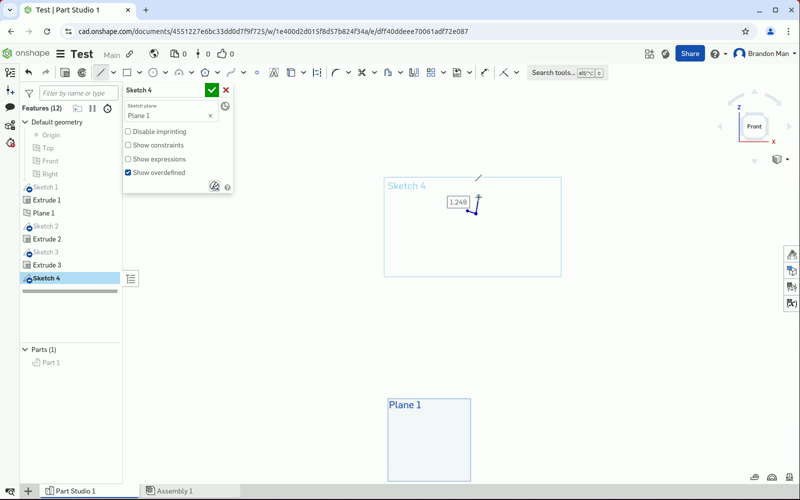
scroll(-6)
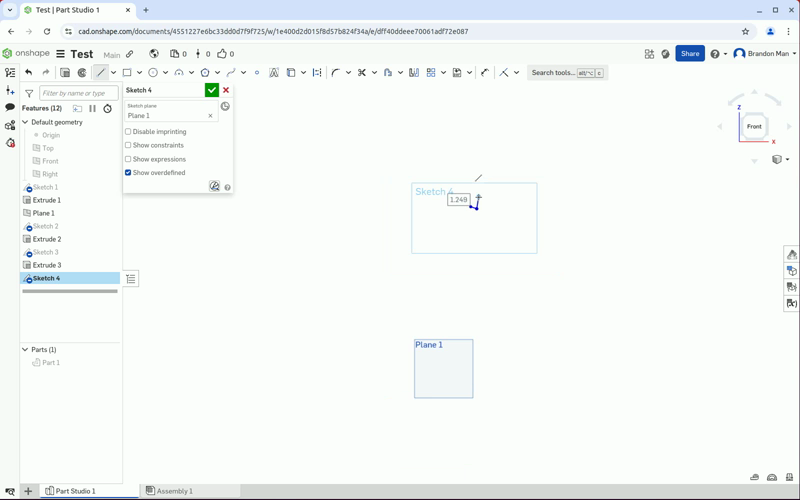
scroll(-6)
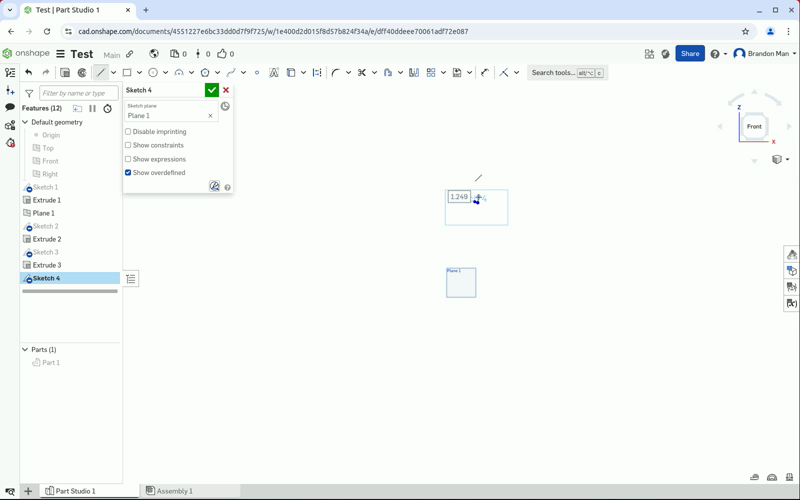
key_up(shift)
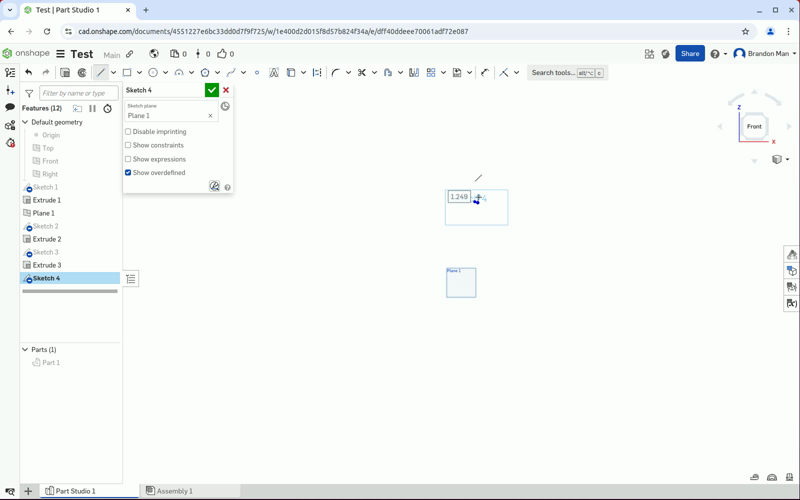
key_down(shift)
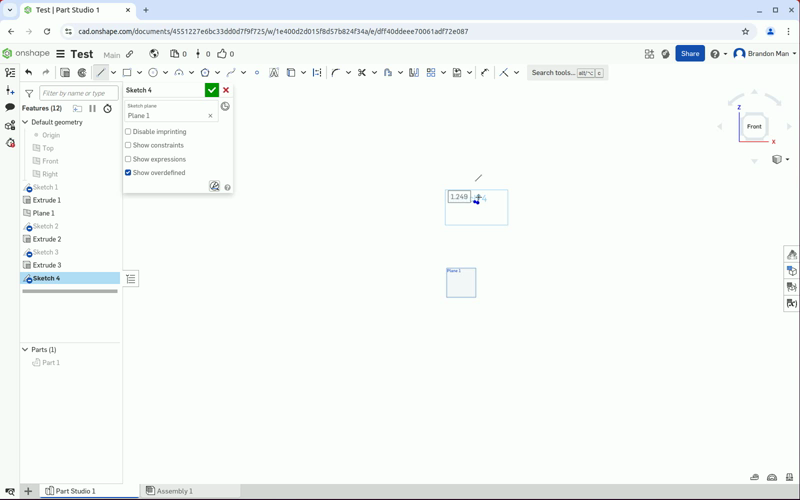
mouse_move(508, 196)
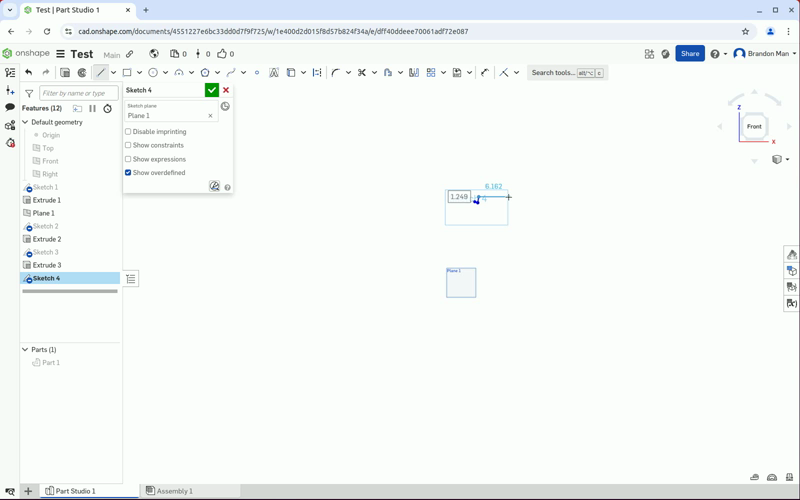
mouse_move(475, 196)
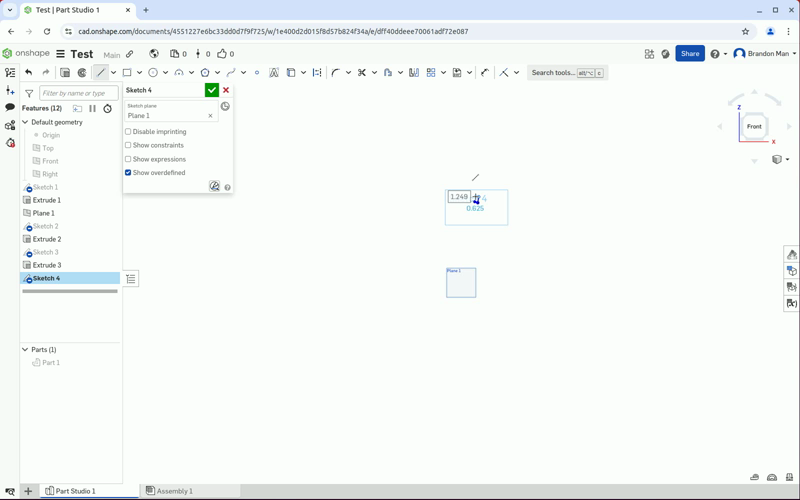
scroll(6)
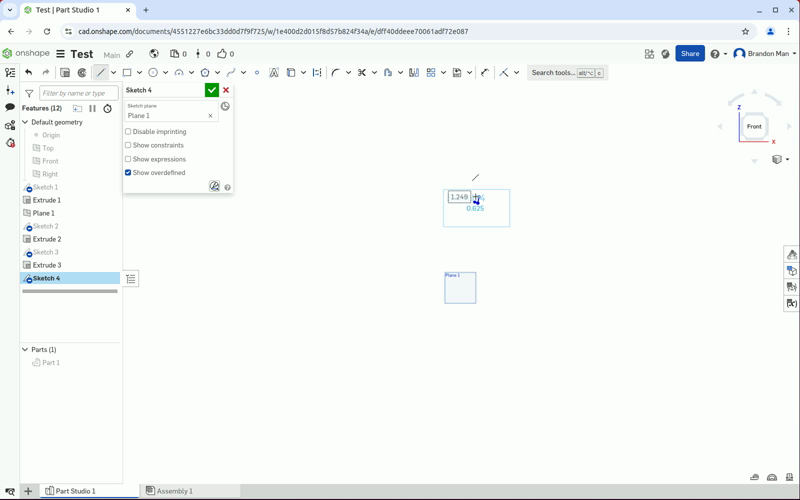
scroll(6)
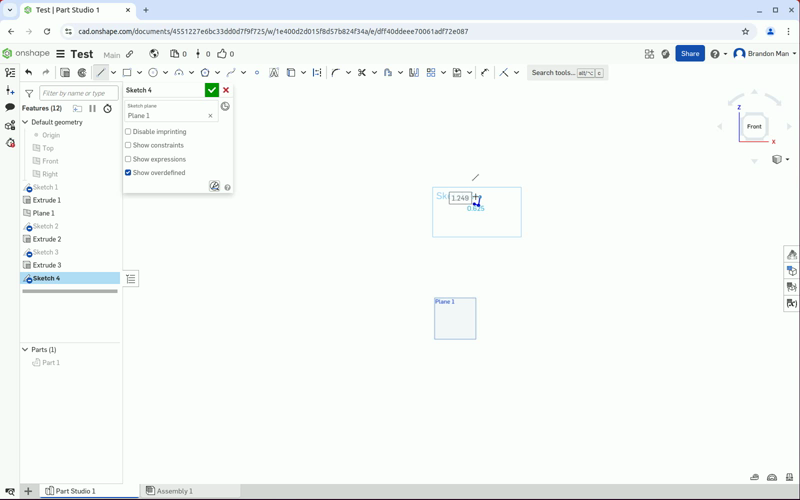
scroll(6)
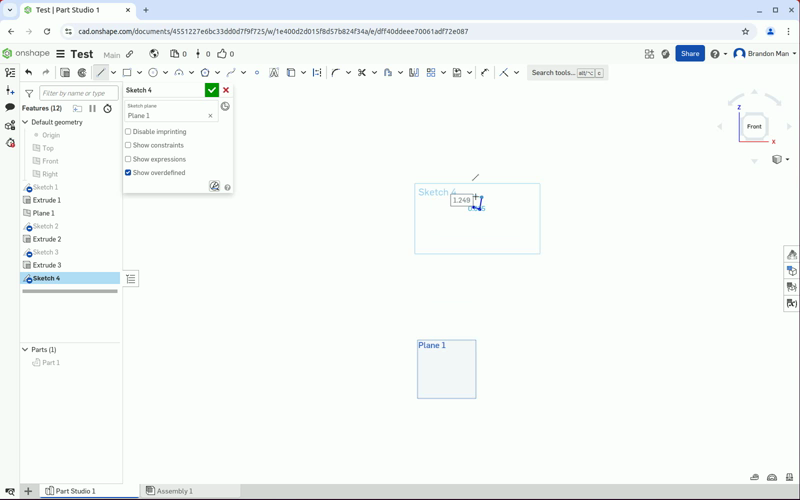
scroll(6)
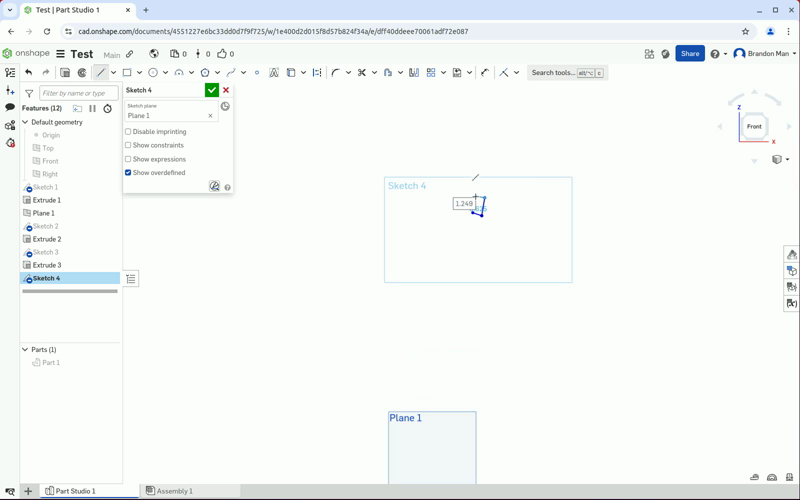
scroll(6)
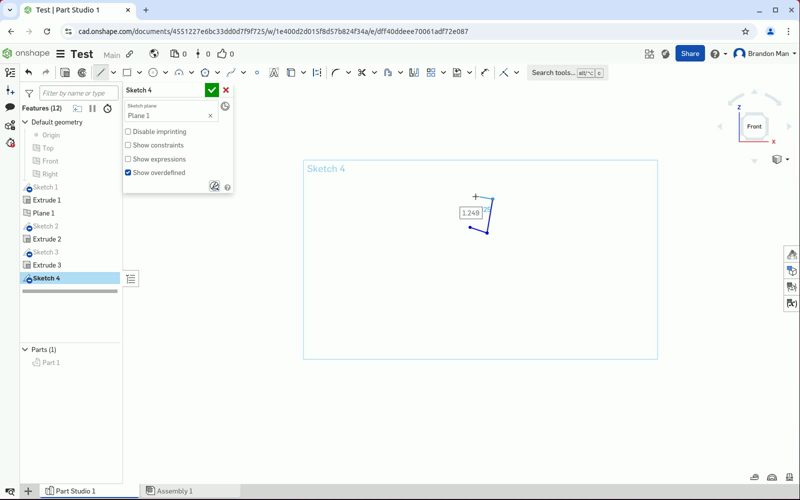
scroll(6)
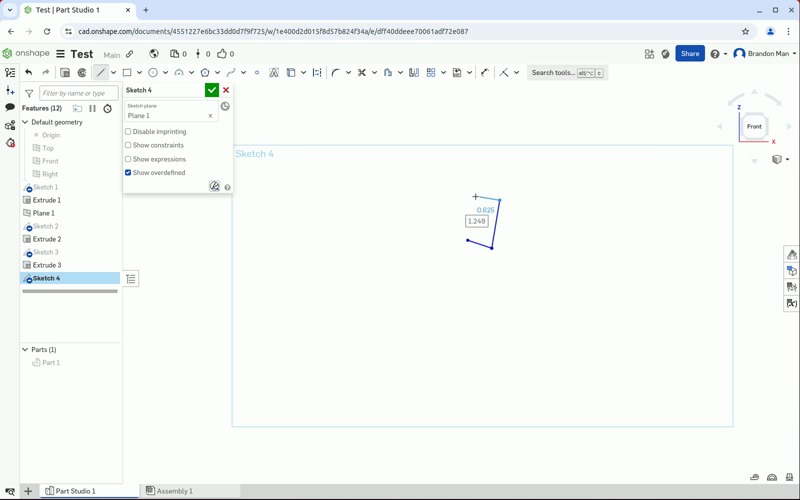
scroll(6)
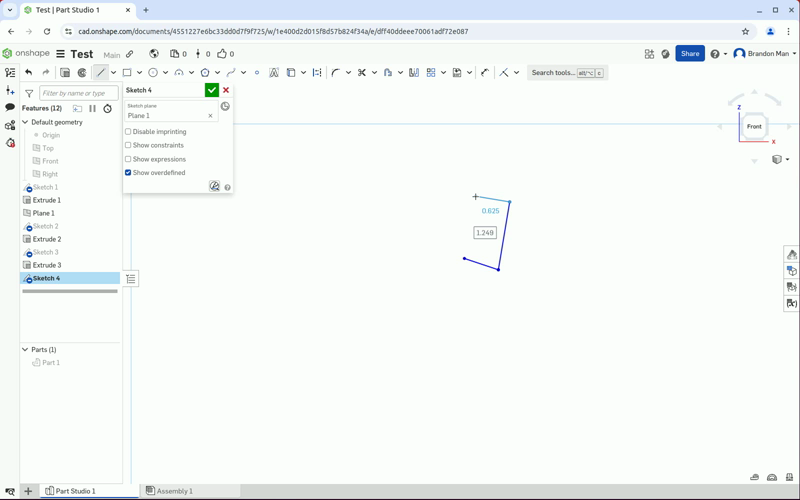
click(475, 196)
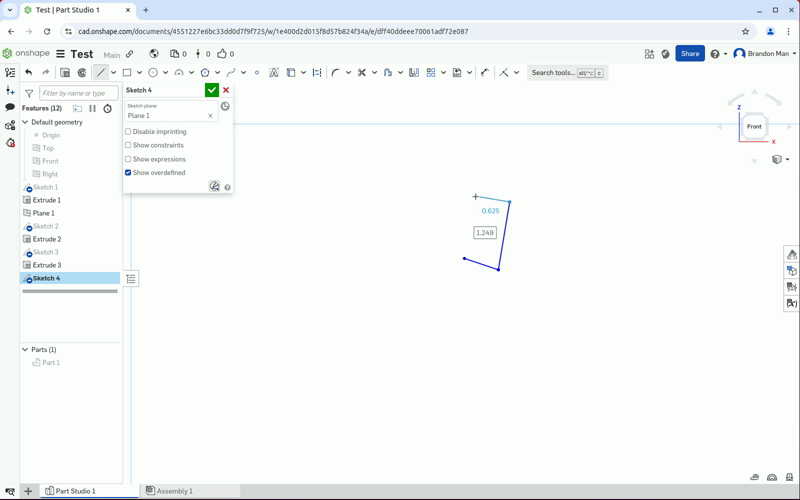
scroll(-6)
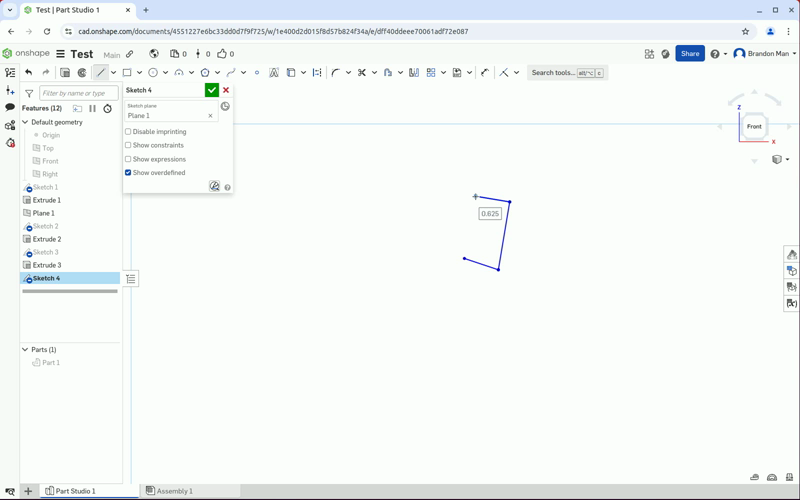
scroll(-6)
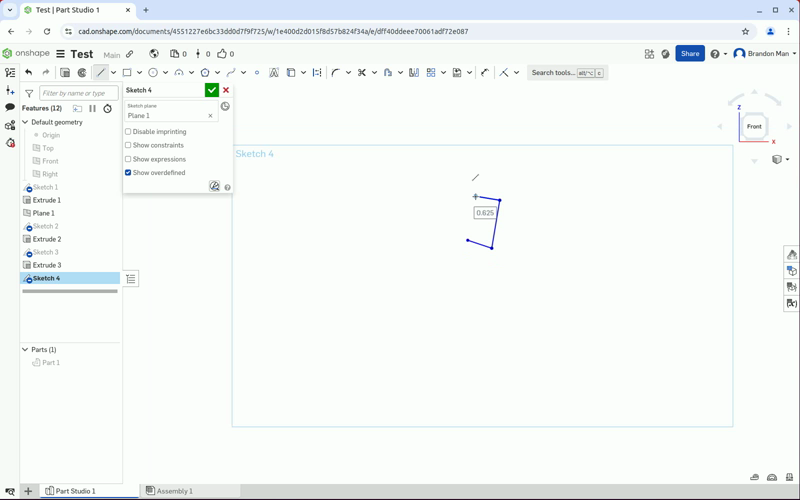
scroll(-6)
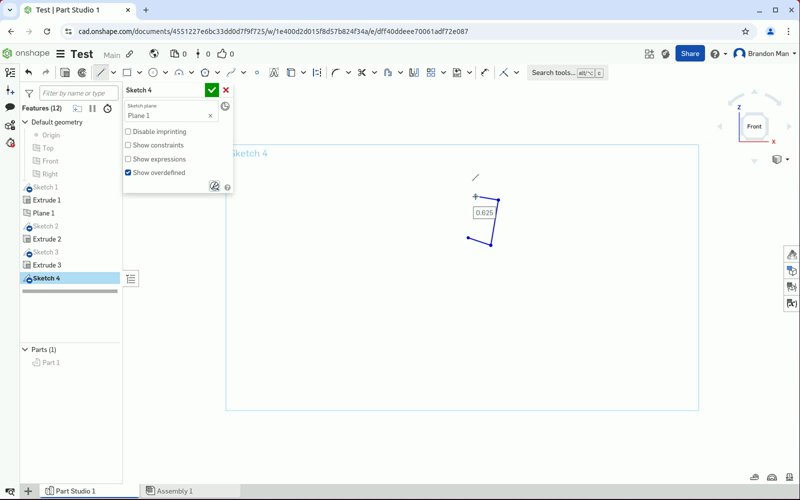
scroll(-6)
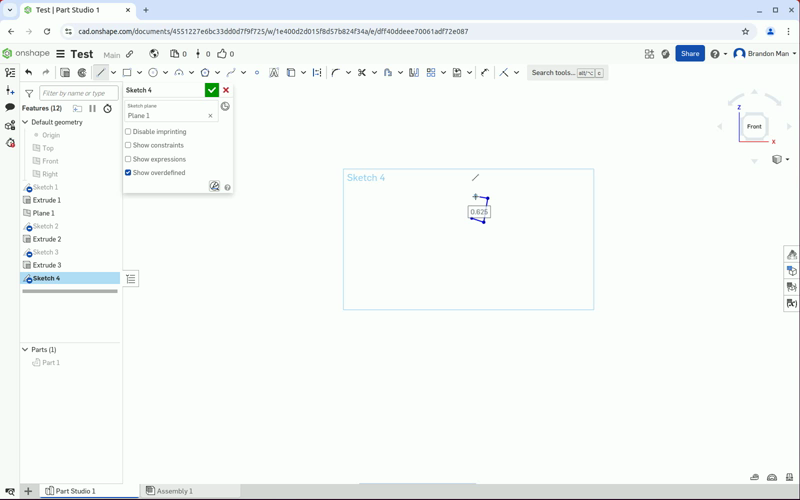
scroll(-6)
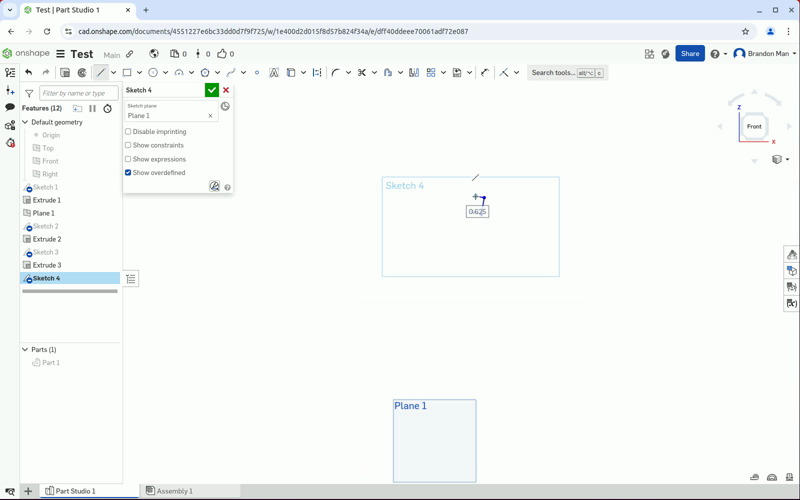
scroll(-6)
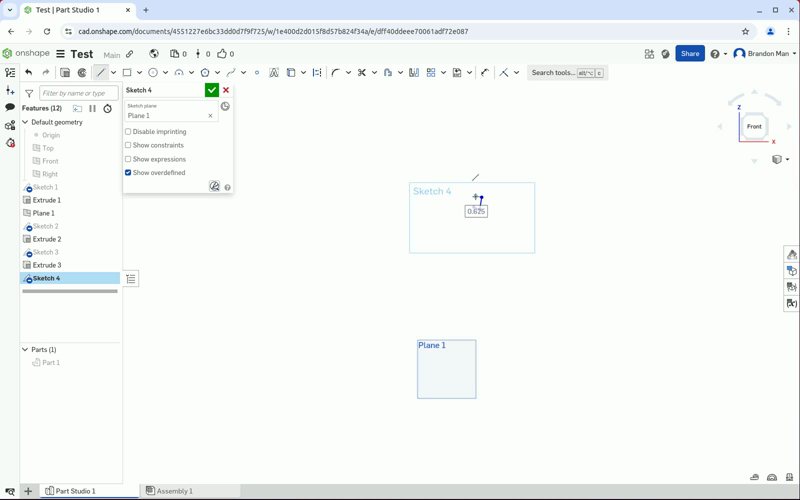
scroll(-6)
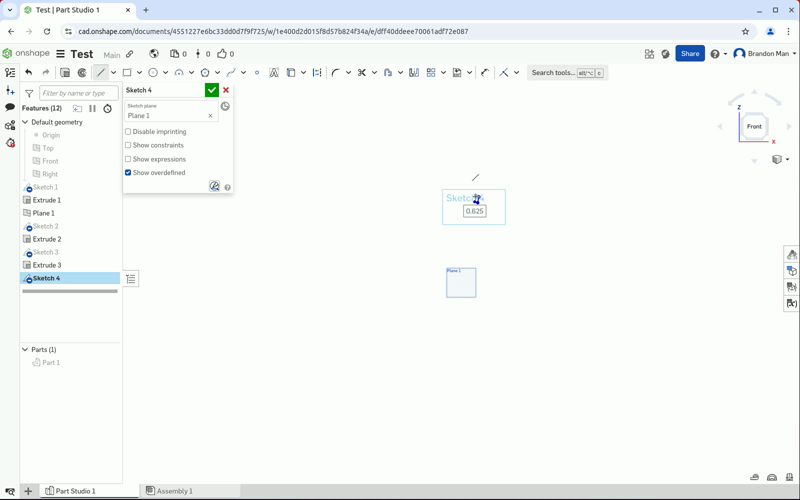
key_up(shift)
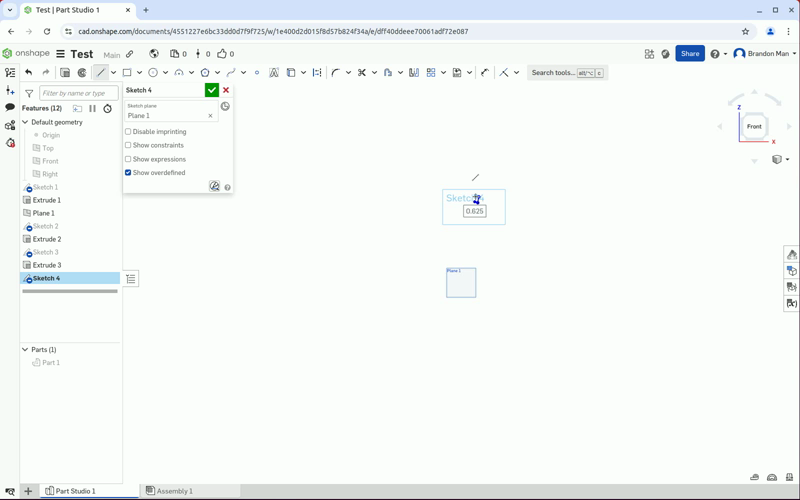
mouse_move(505, 196)
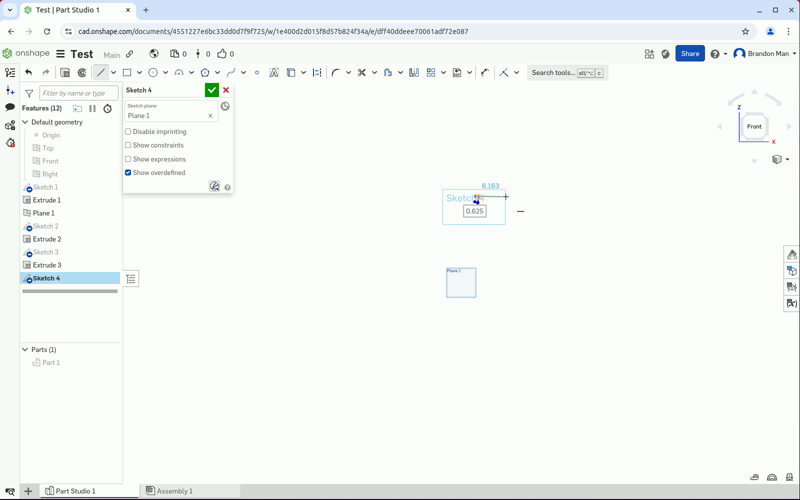
key_down(shift)
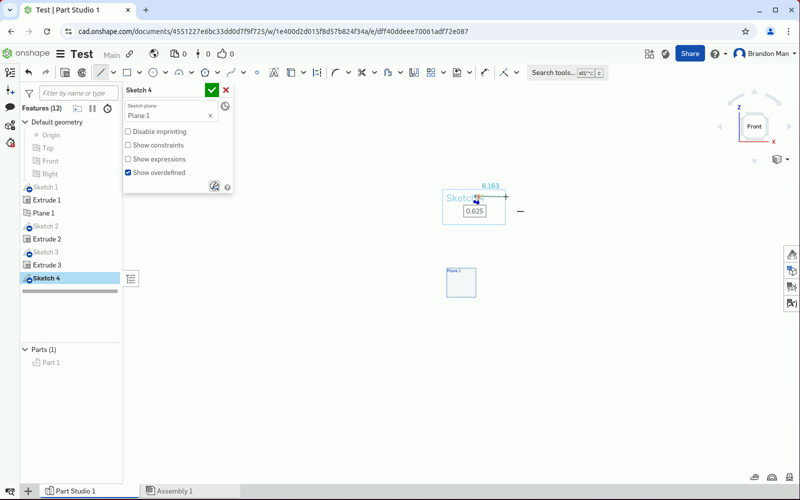
mouse_move(474, 201)
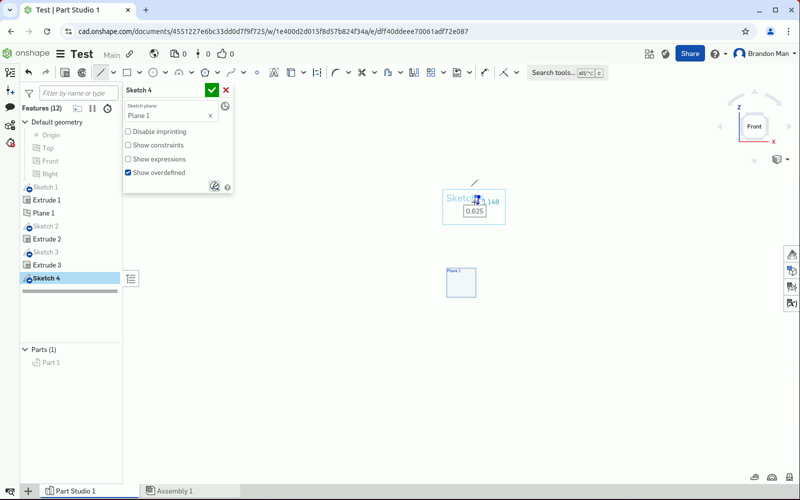
scroll(6)
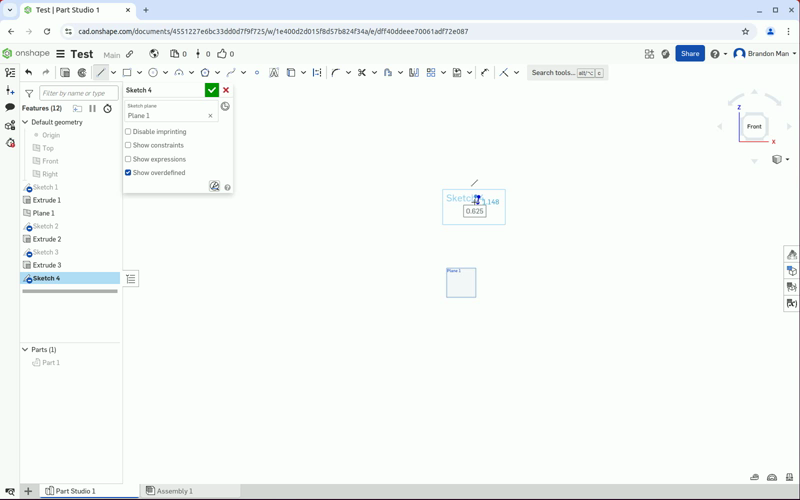
scroll(6)
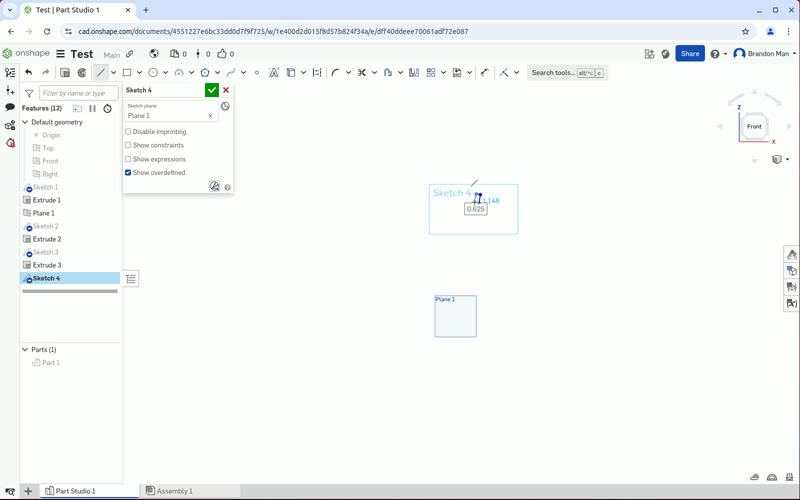
scroll(6)
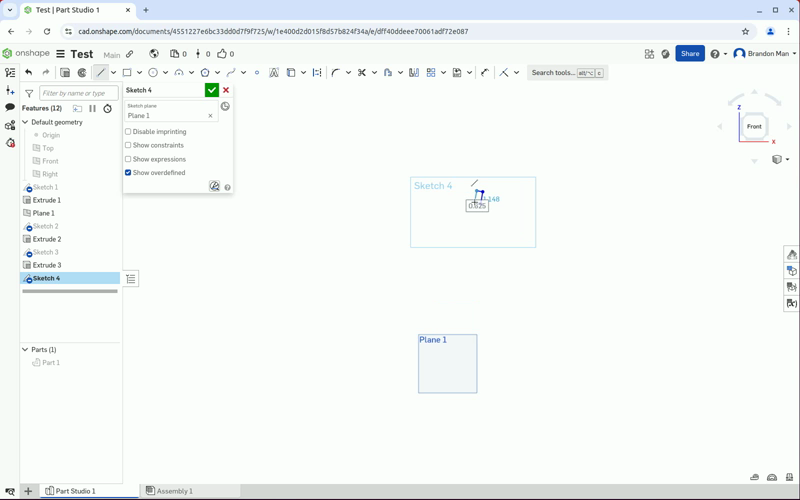
scroll(6)
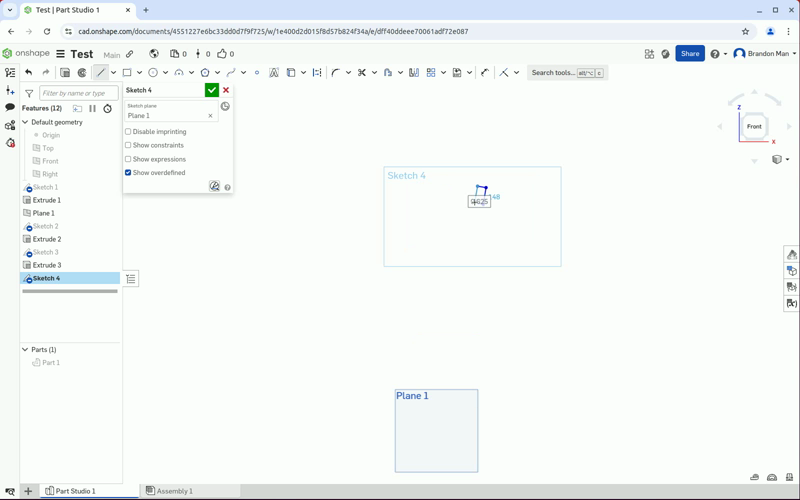
scroll(6)
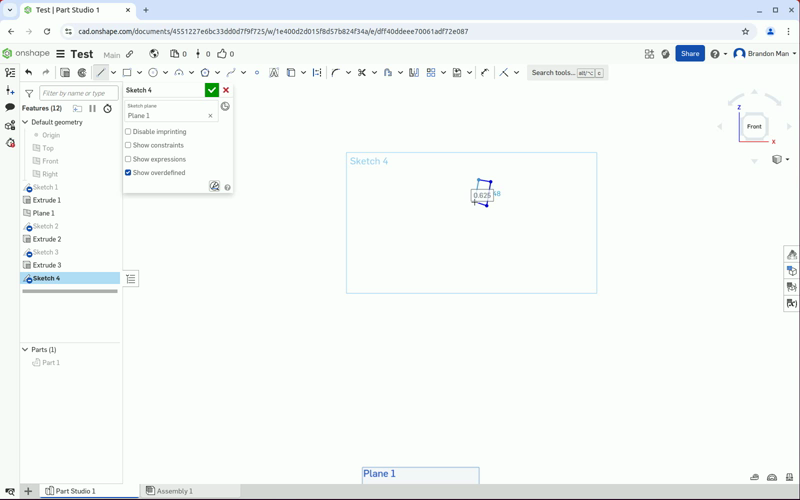
scroll(6)
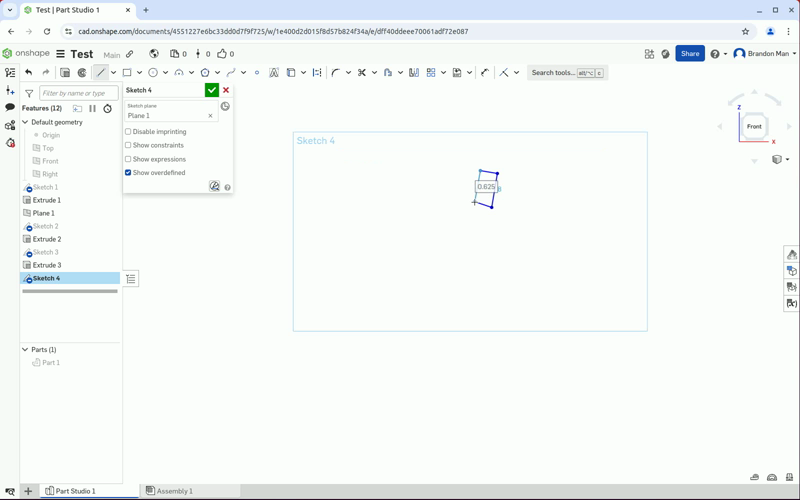
scroll(6)
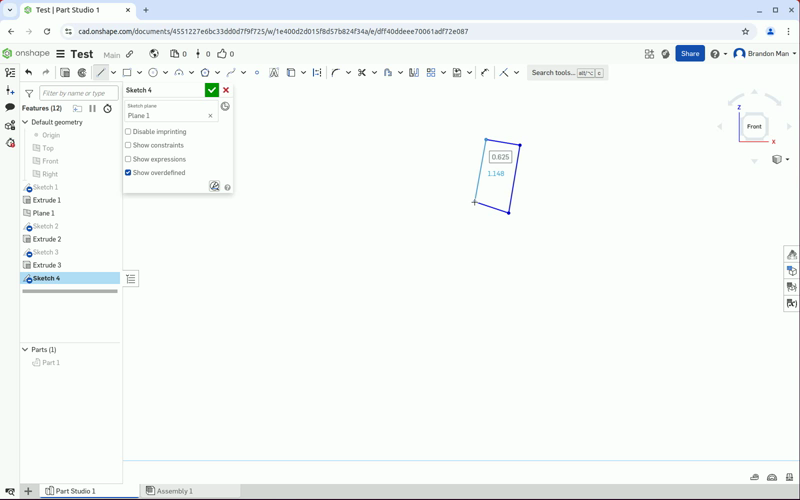
key_up(shift)
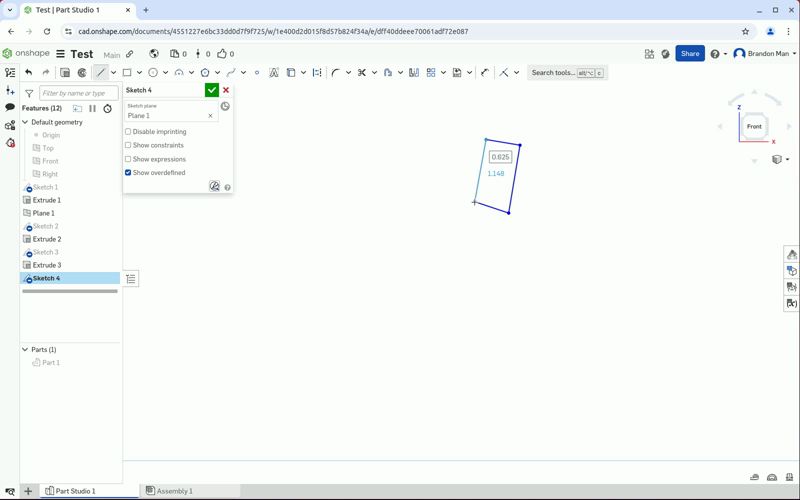
click(474, 201)
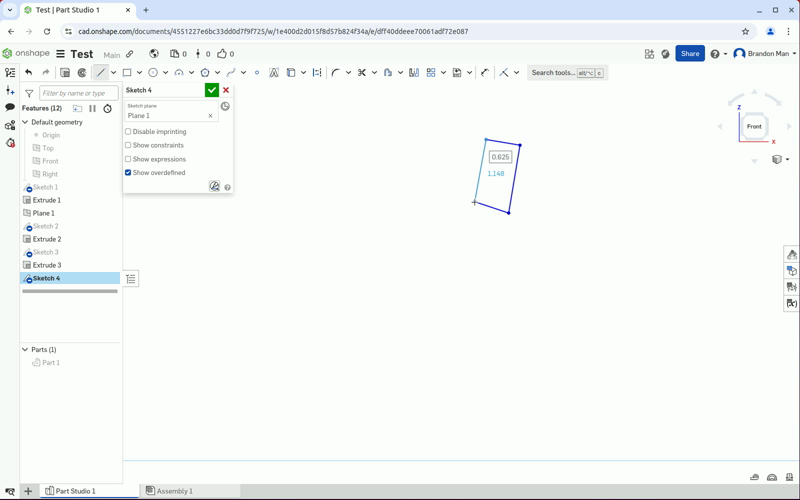
scroll(-6)
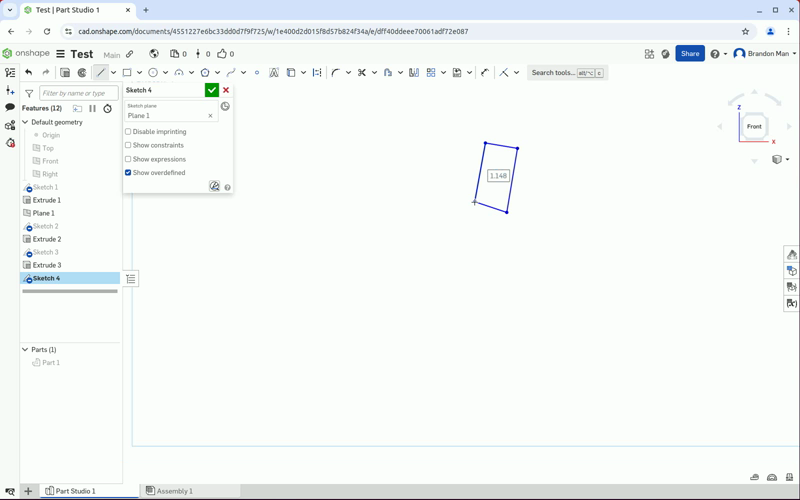
scroll(-6)
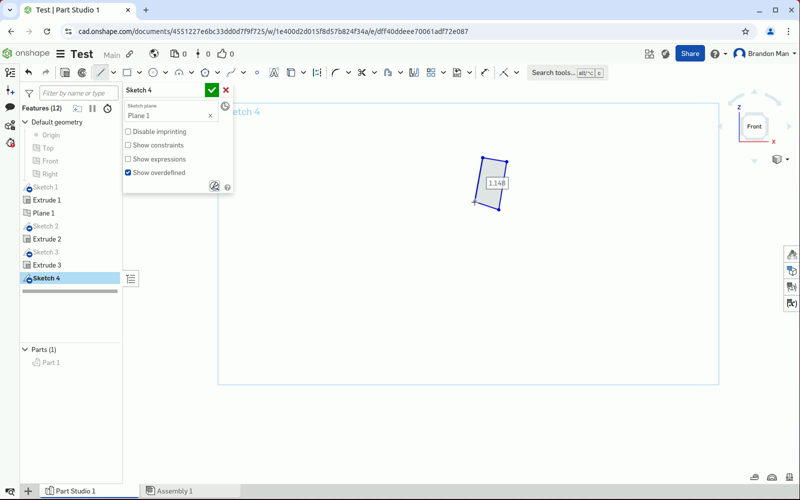
scroll(-6)
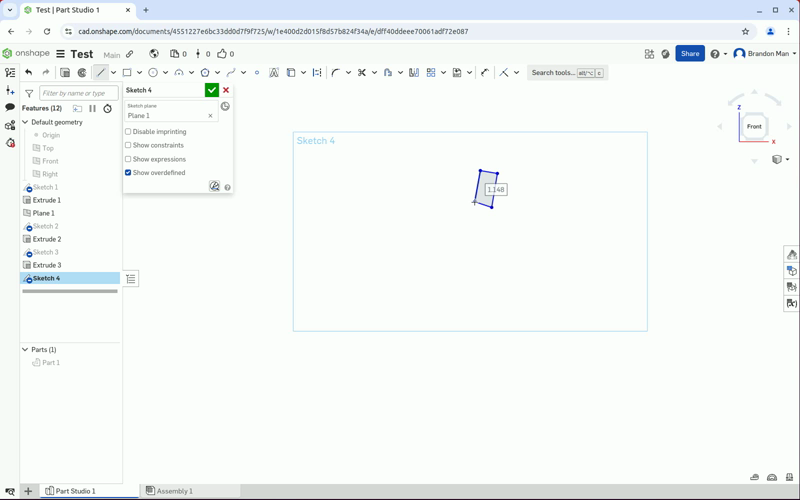
scroll(-6)
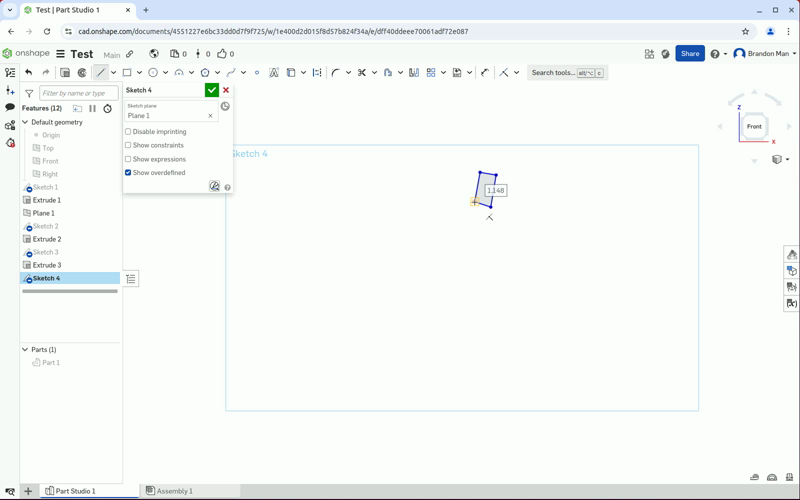
scroll(-6)
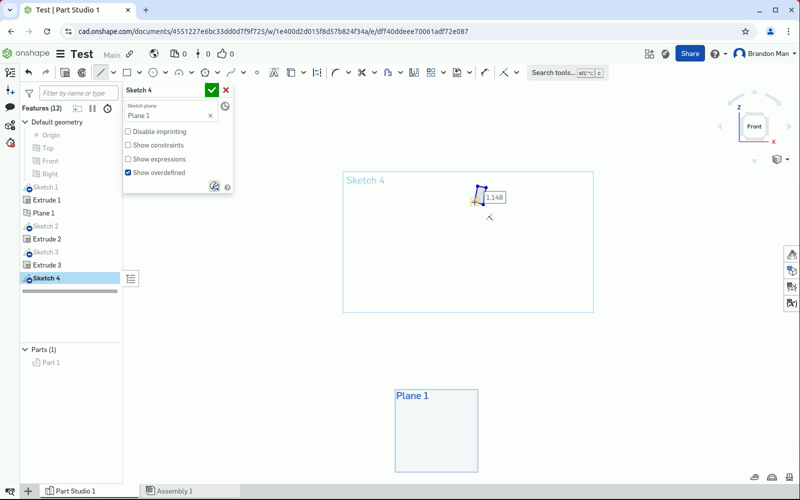
scroll(-6)
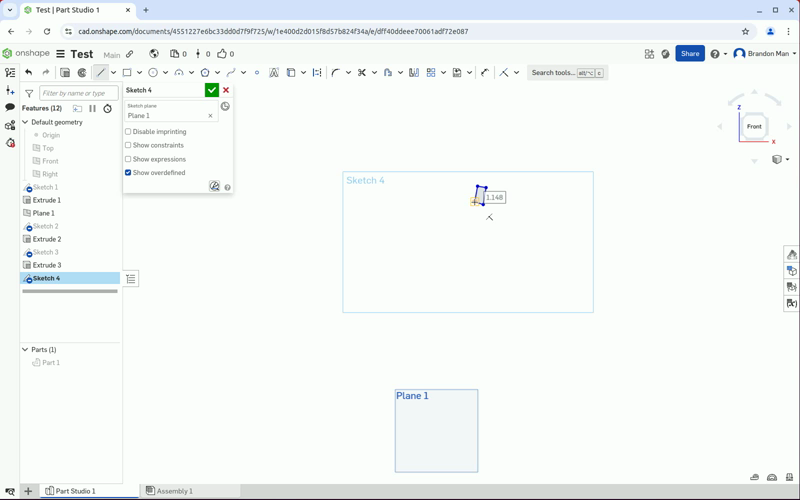
scroll(-6)
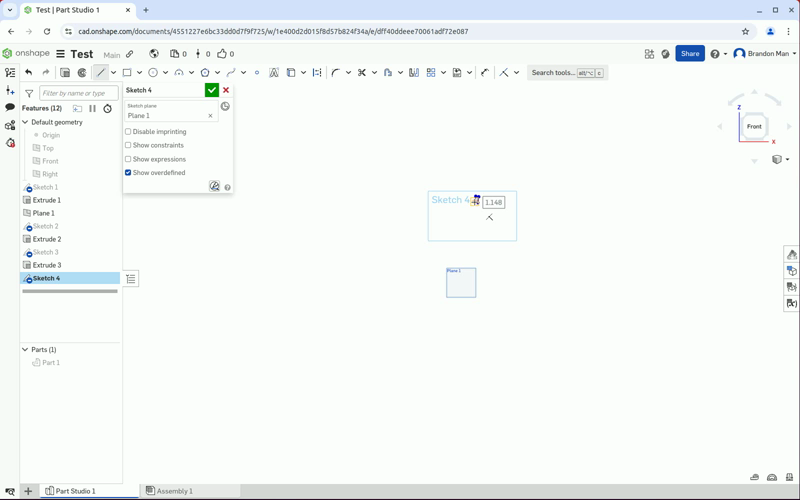
key(esc)
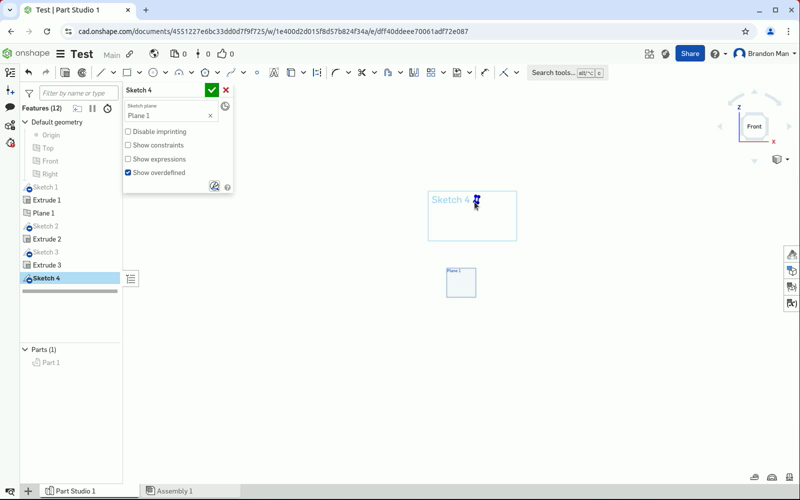
mouse_move(475, 199)
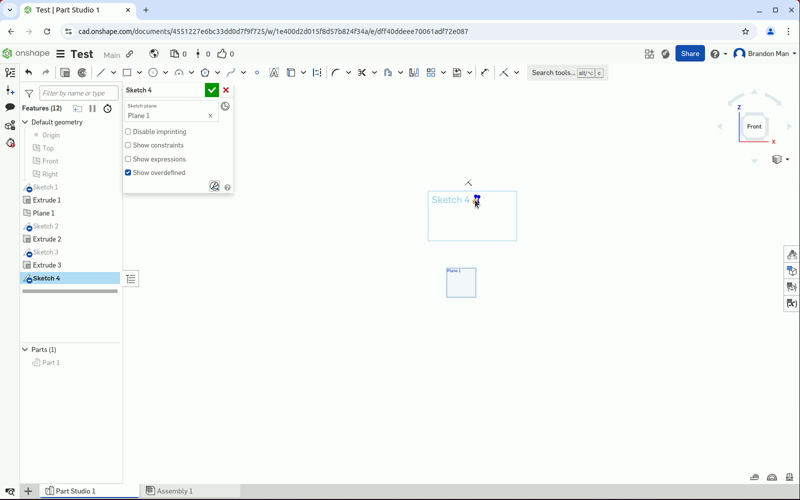
scroll(6)
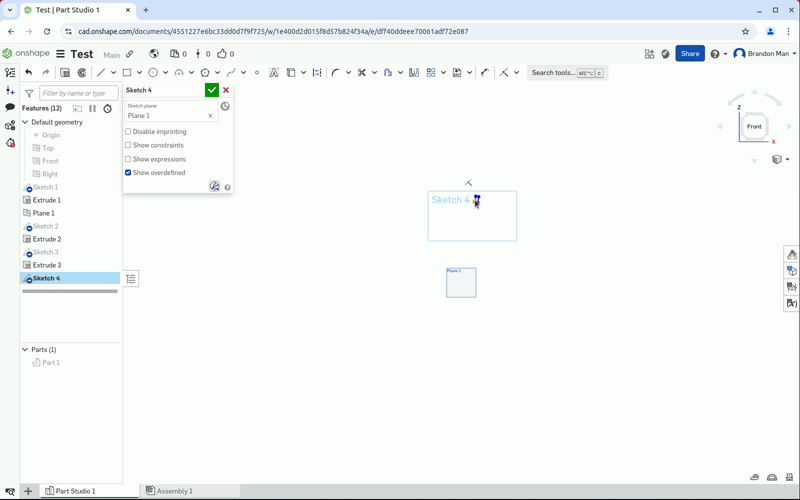
scroll(6)
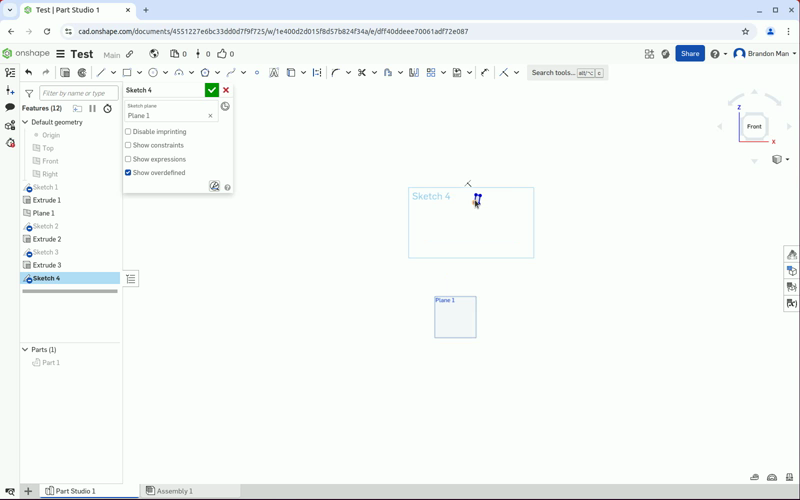
scroll(6)
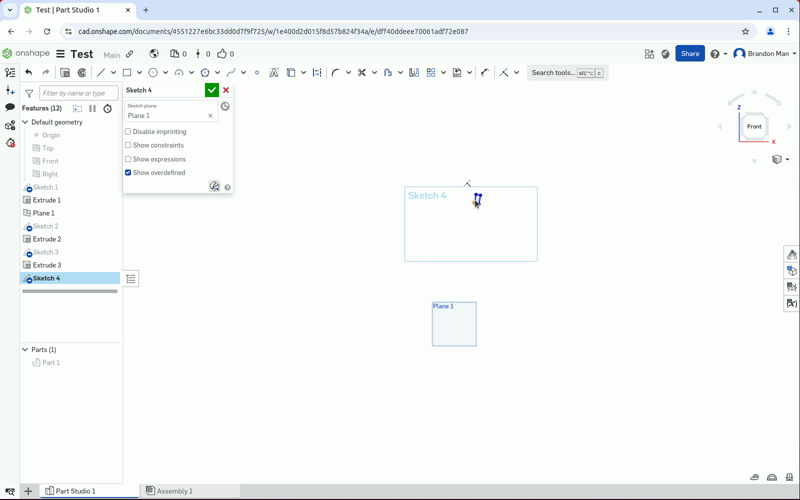
scroll(6)
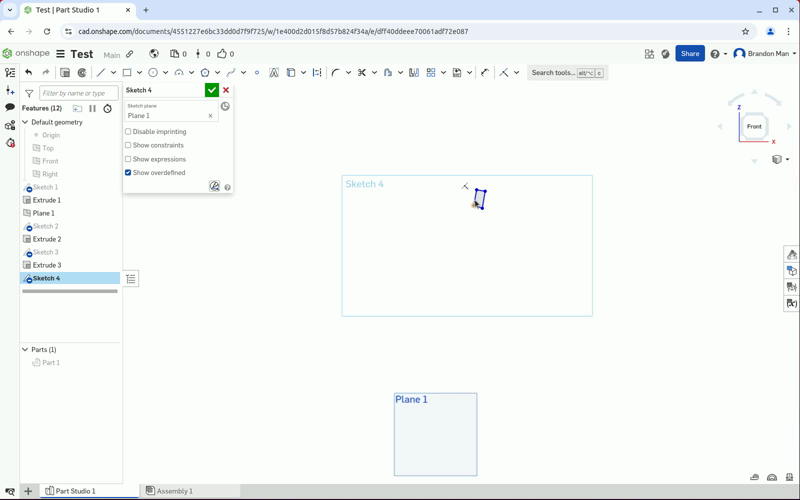
scroll(6)
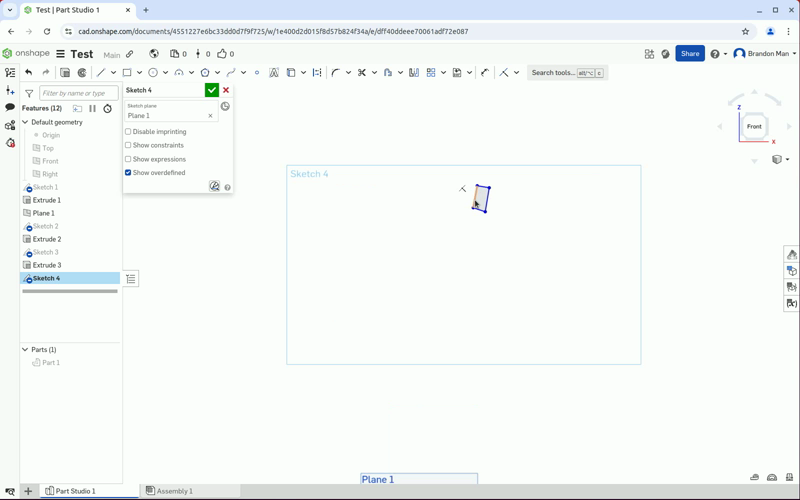
scroll(6)
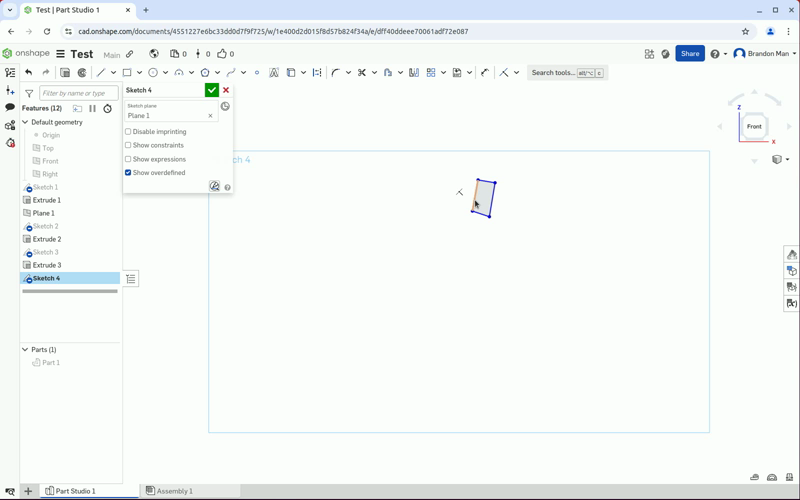
scroll(6)
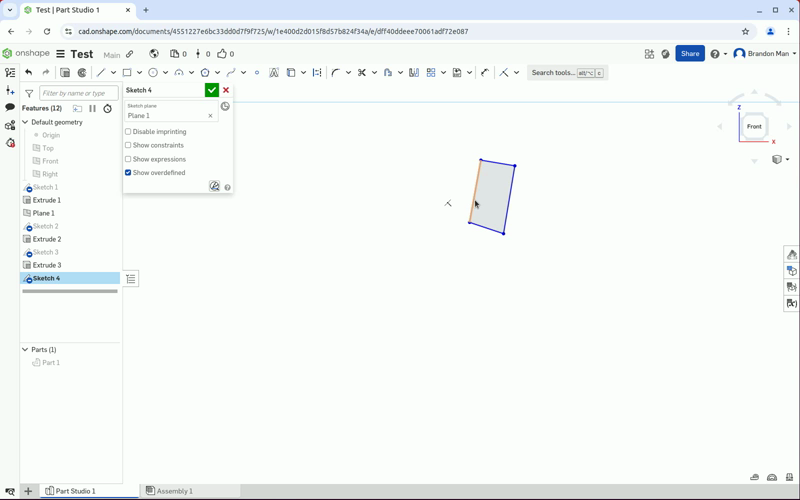
click(475, 199)
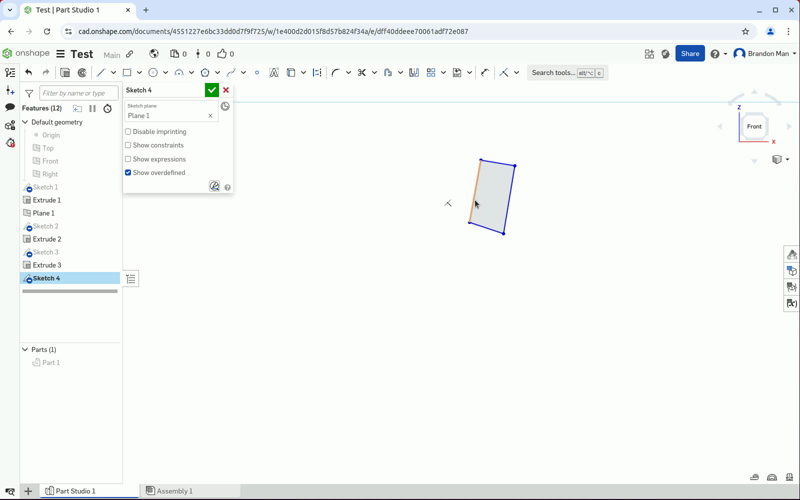
scroll(-6)
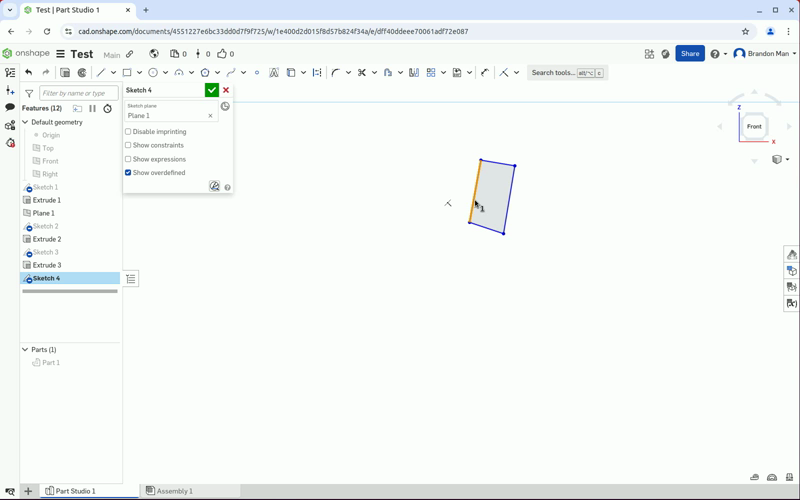
scroll(-6)
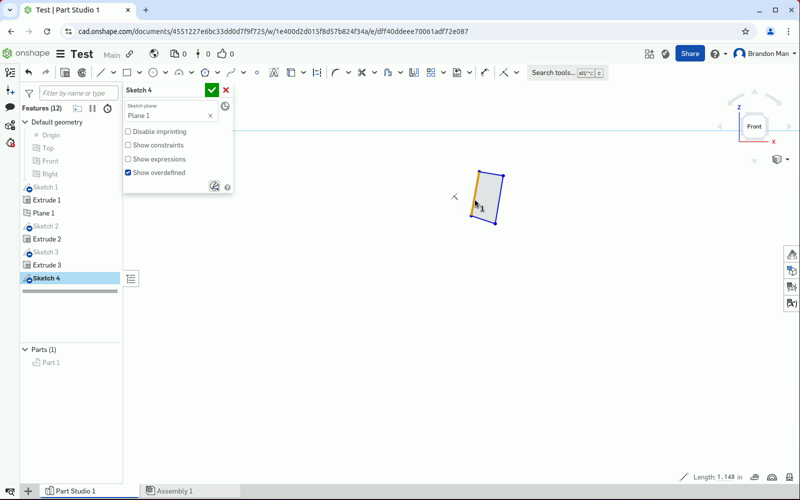
scroll(-6)
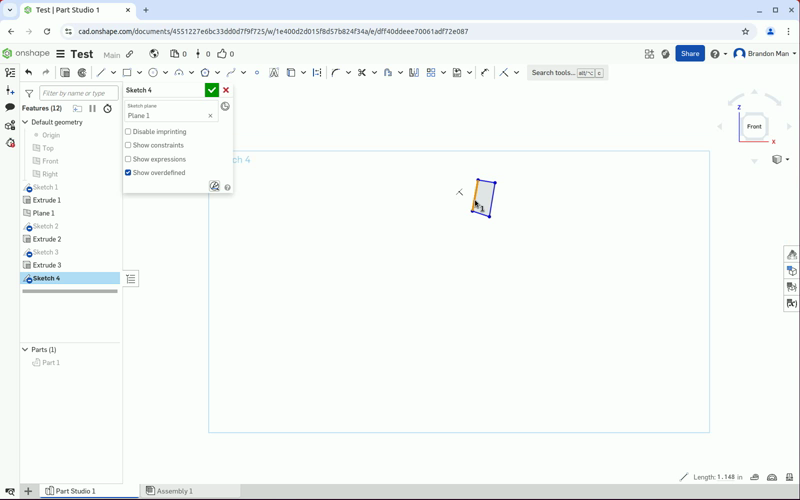
scroll(-6)
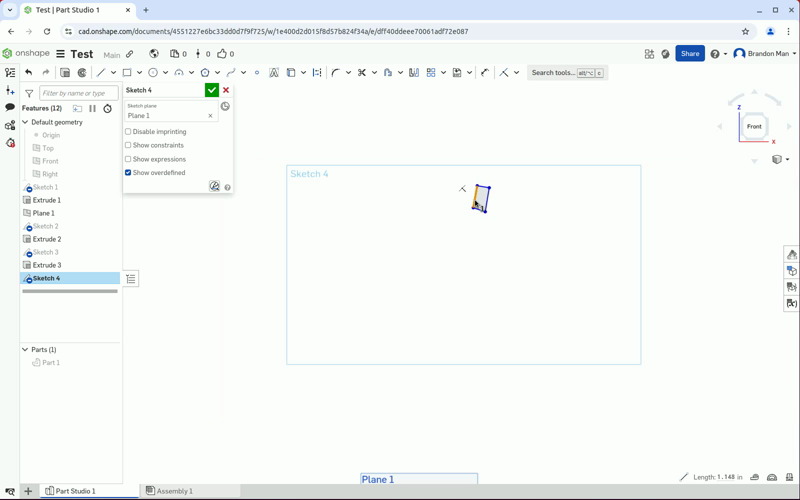
scroll(-6)
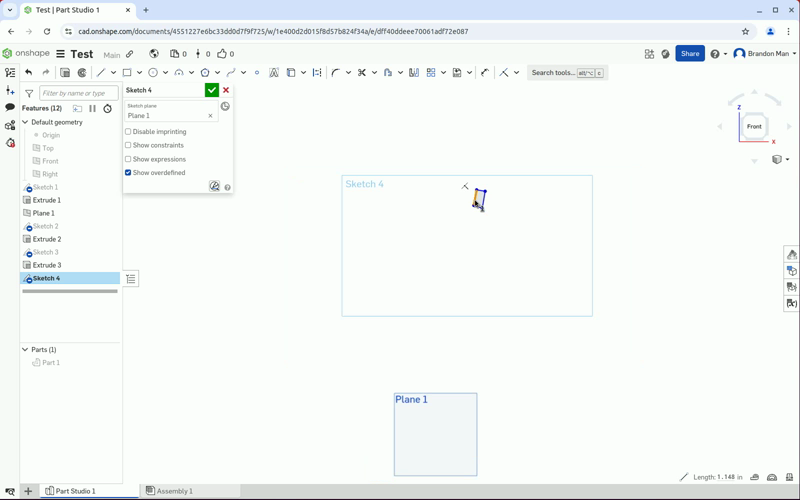
scroll(-6)
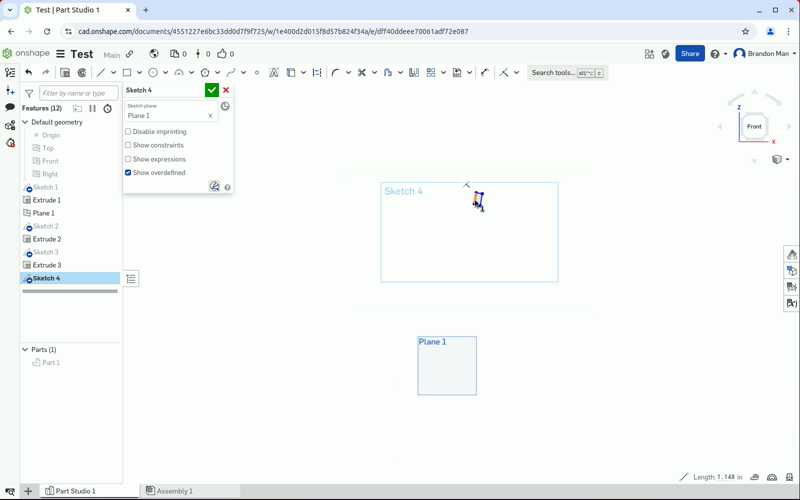
scroll(-6)
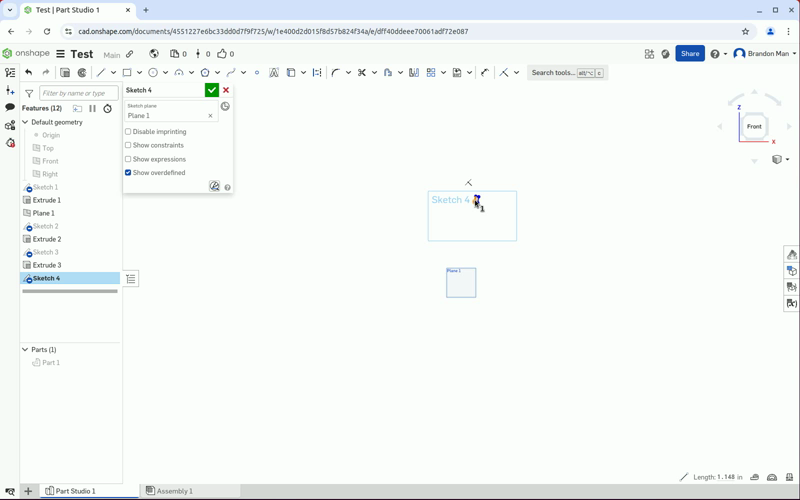
mouse_move(73, 352)
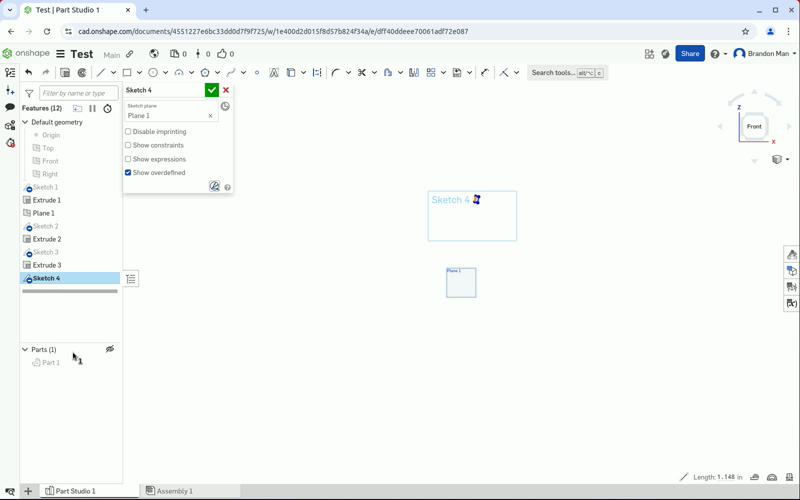
key(shift+y)
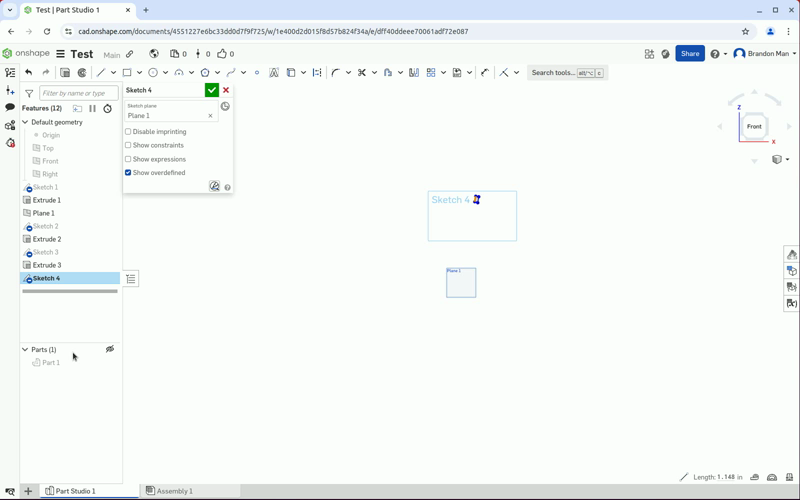
key(shift+e)
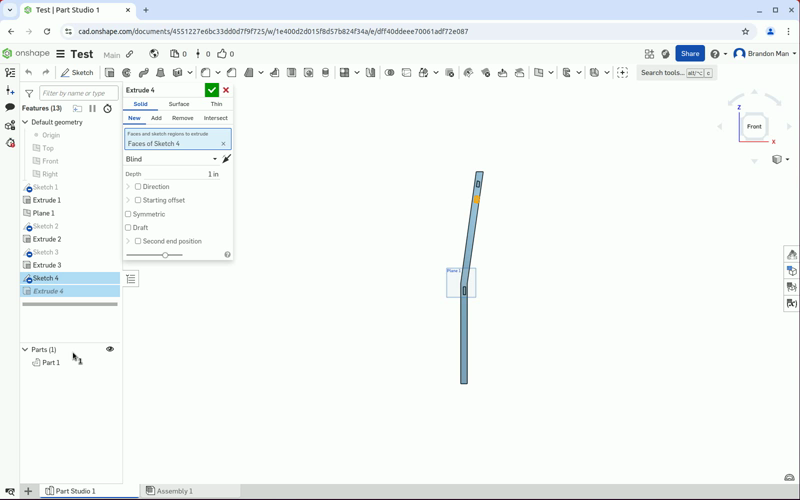
mouse_move(143, 106)
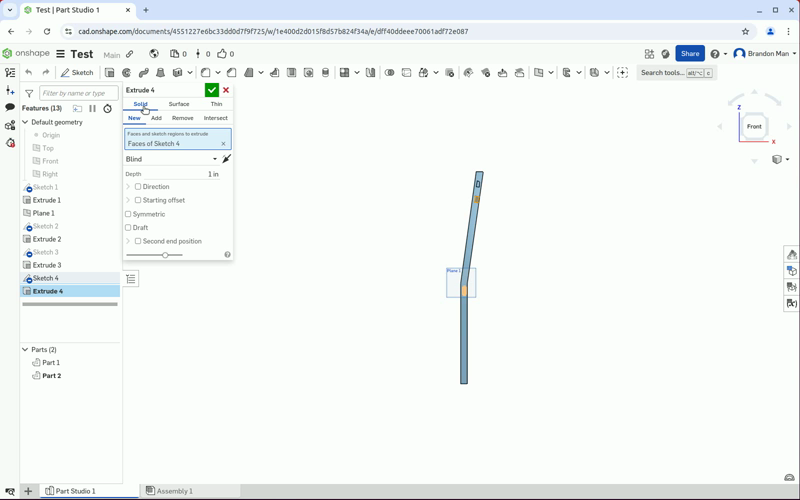
click(143, 106)
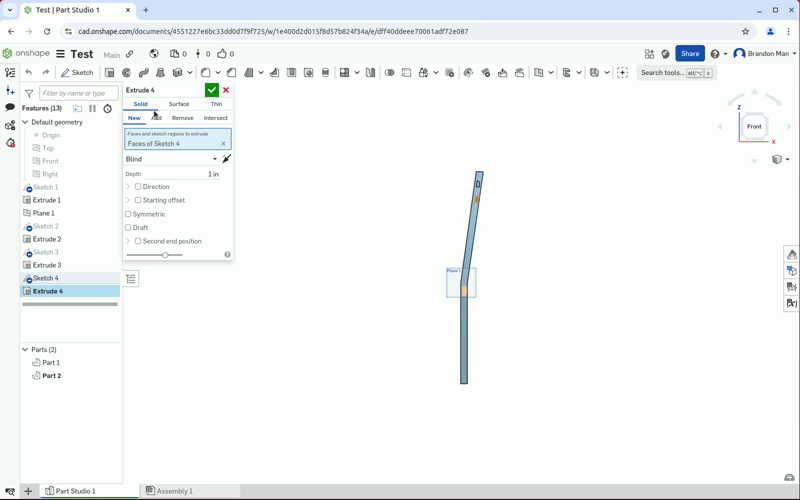
mouse_move(186, 120)
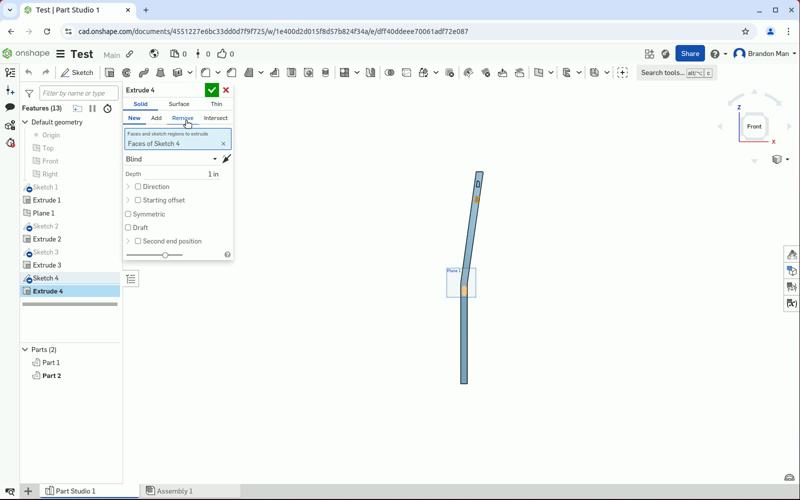
click(186, 120)
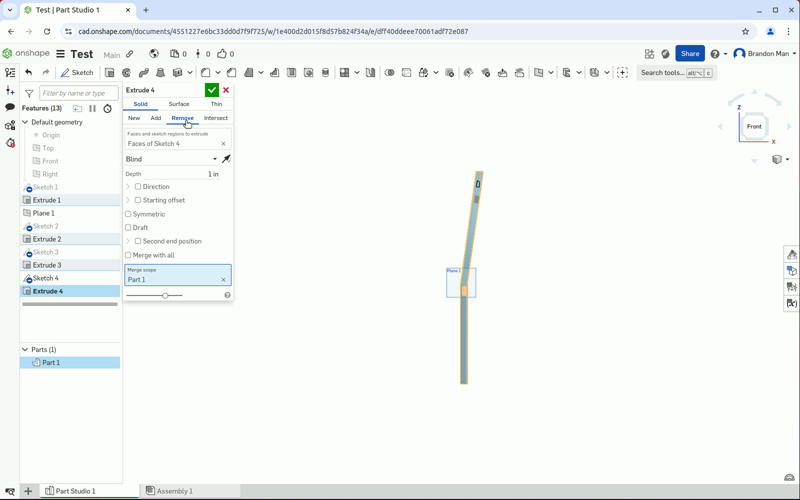
key(tab, 4)
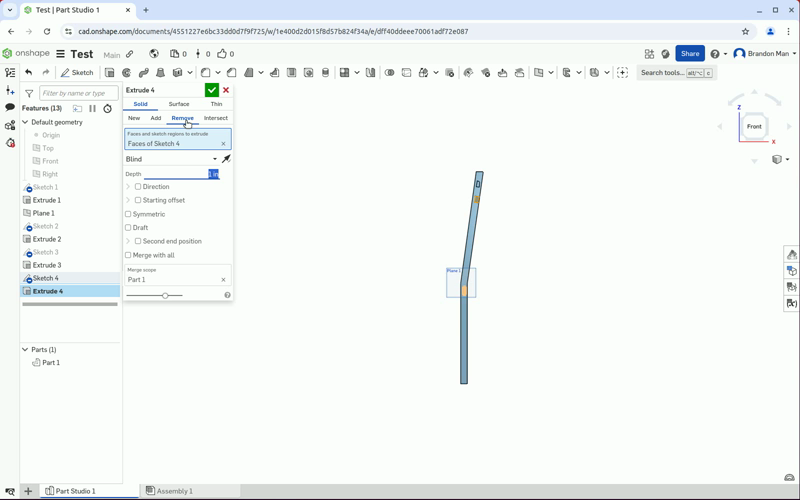
text(0.481)
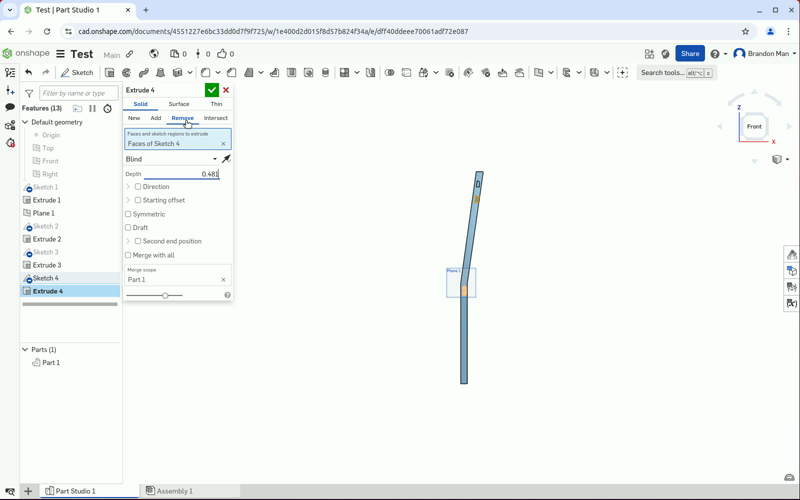
key(tab, 6)
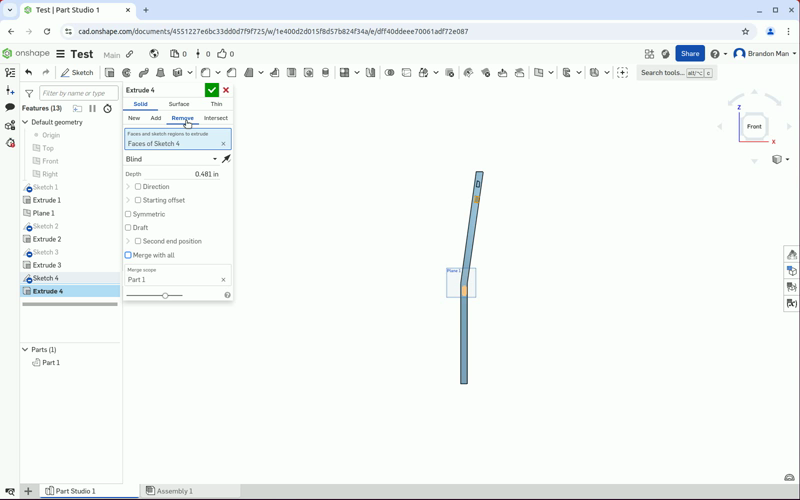
key(space)
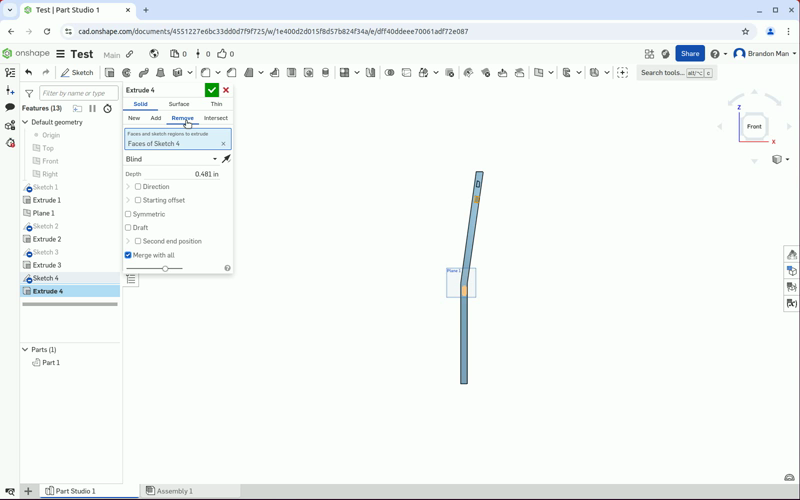
key(enter)
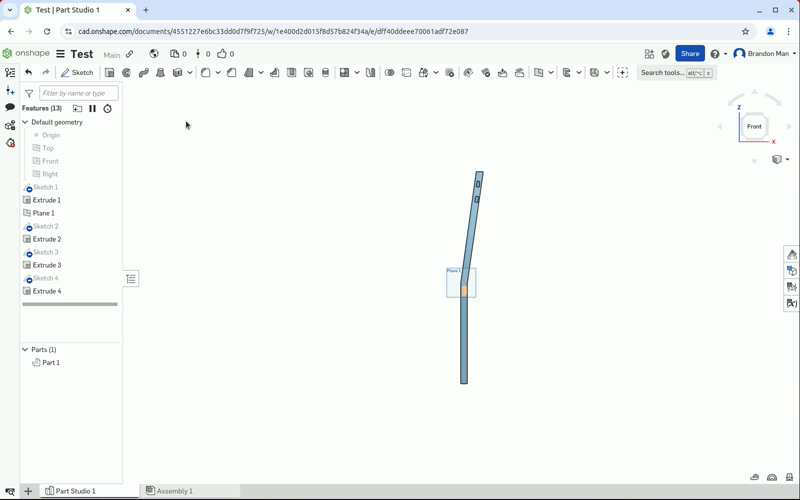
key(shift+h)
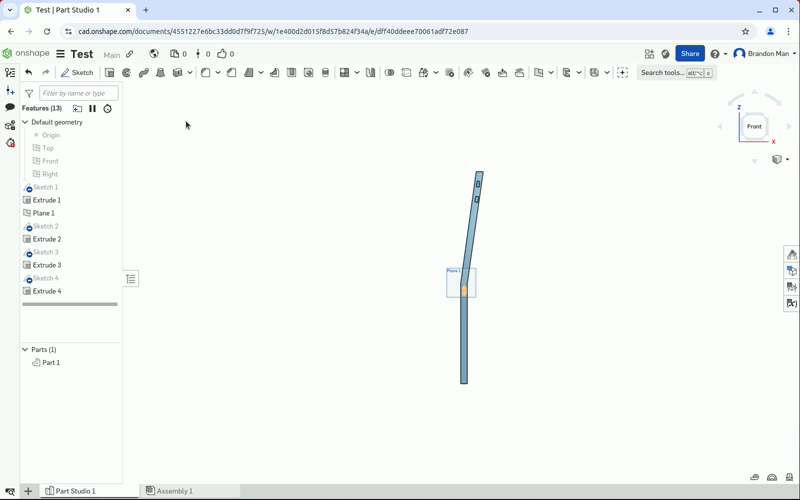
key(shift+h)
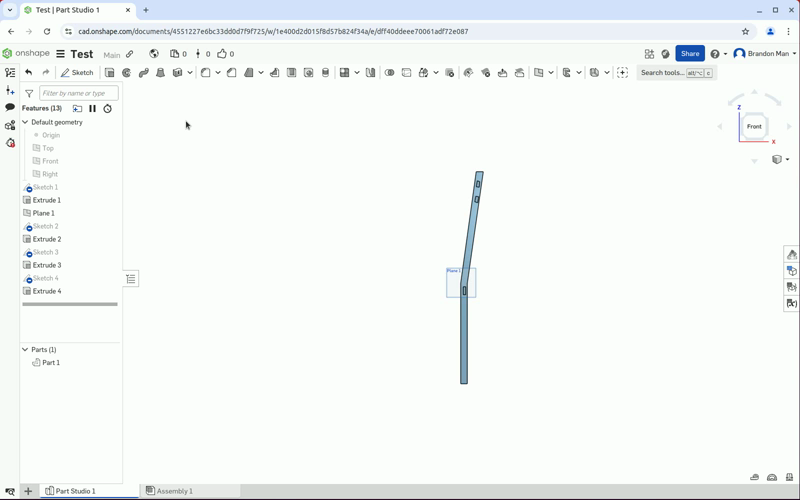
mouse_move(73, 189)
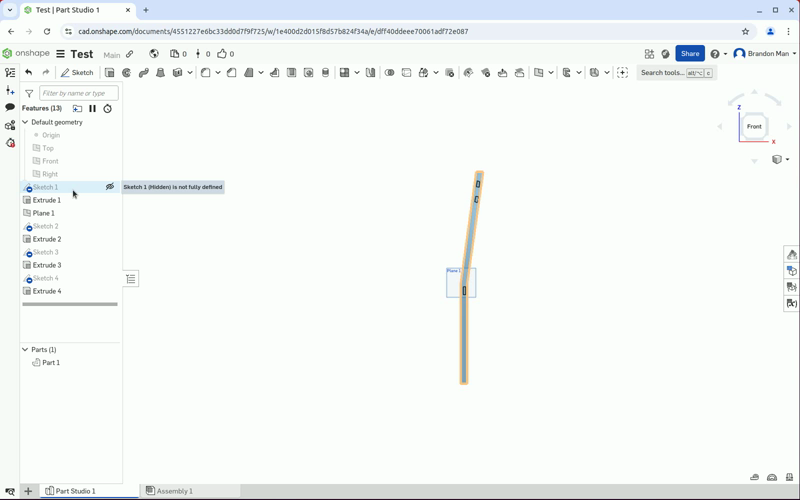
click(73, 189)
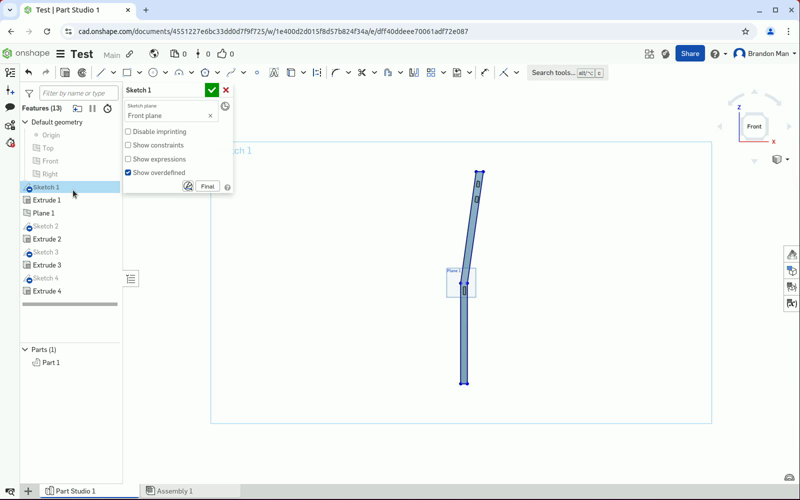
mouse_move(229, 92)
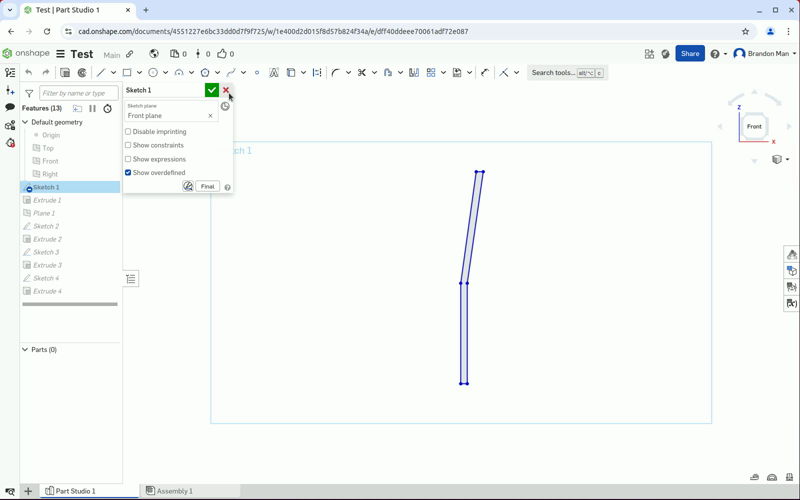
click(229, 92)
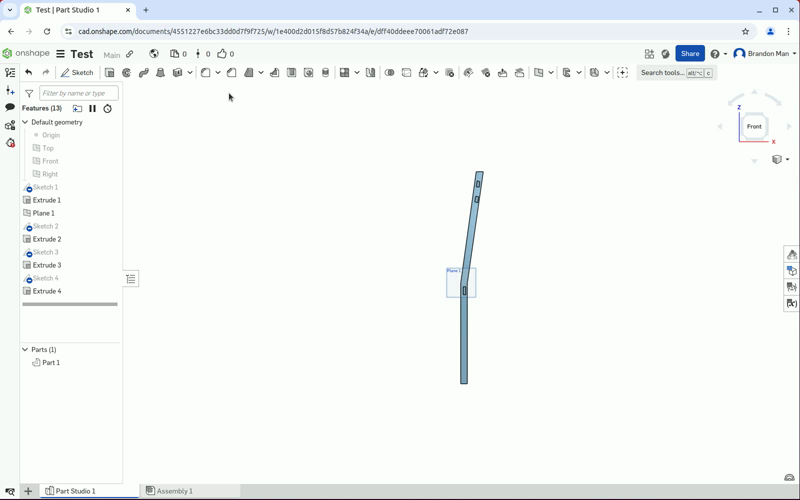
mouse_move(73, 352)
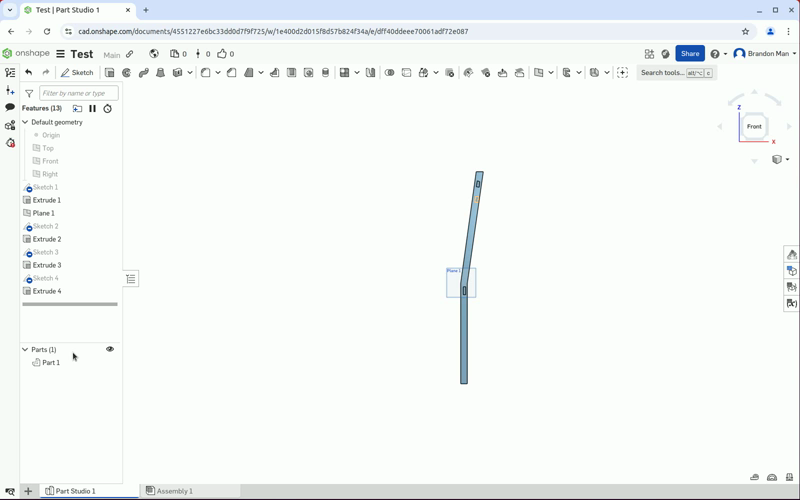
key(y)
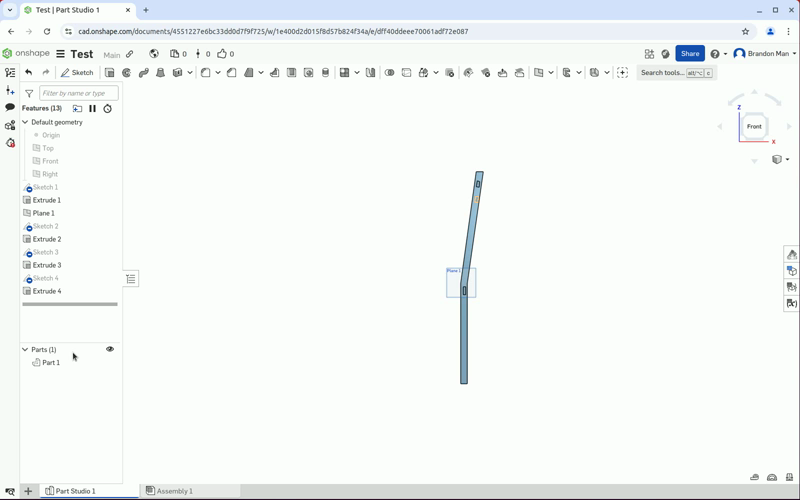
key(shift+p)
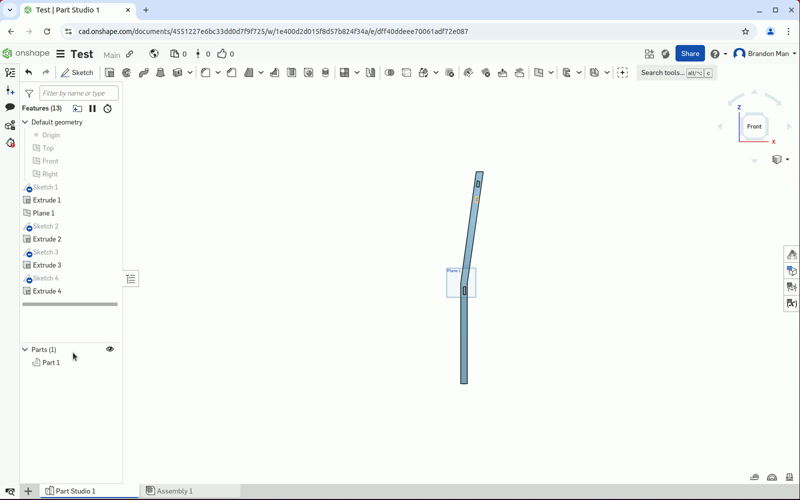
key(space)
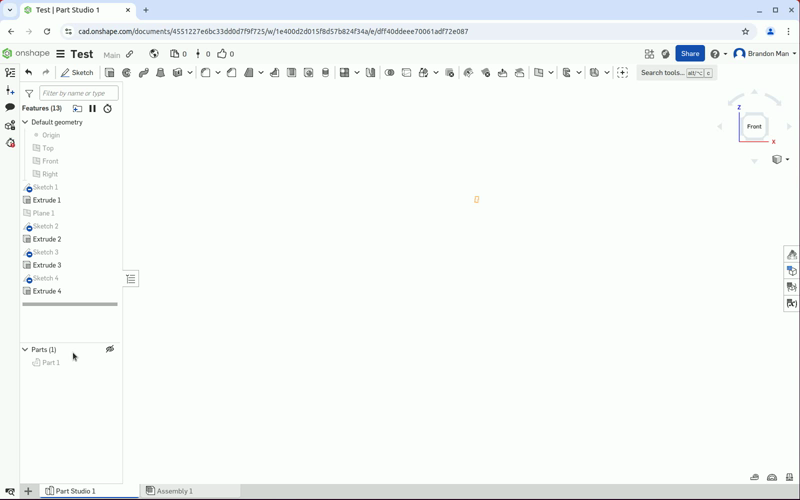
key_down(shift)
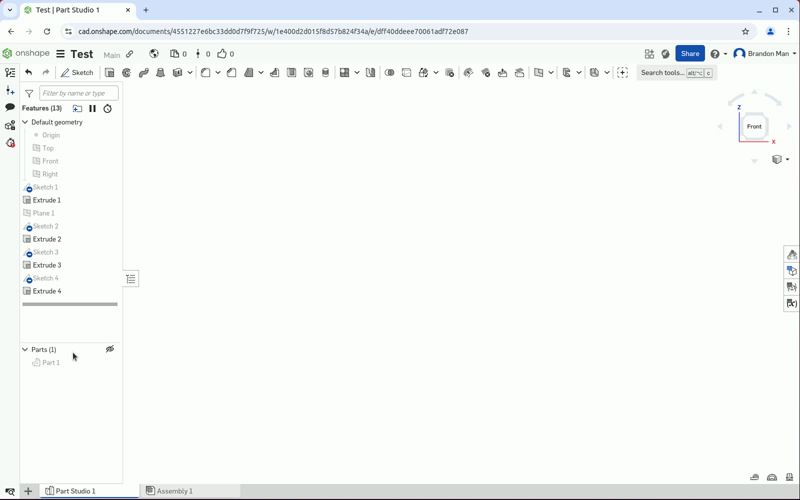
key(left)
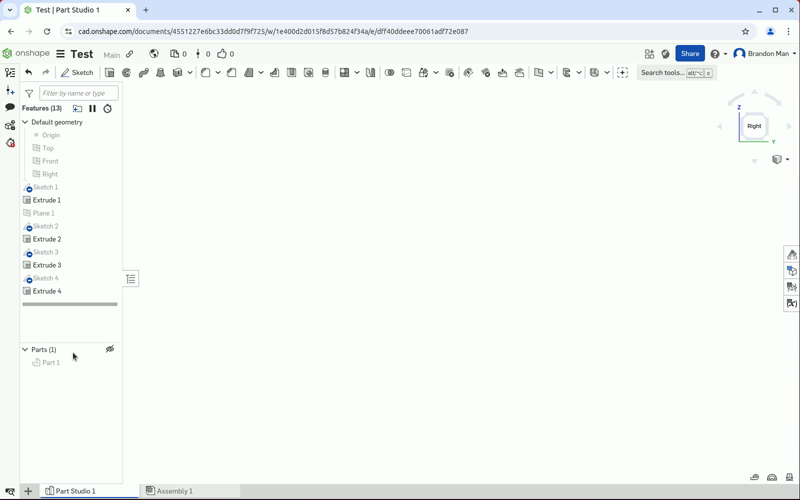
key_up(shift)
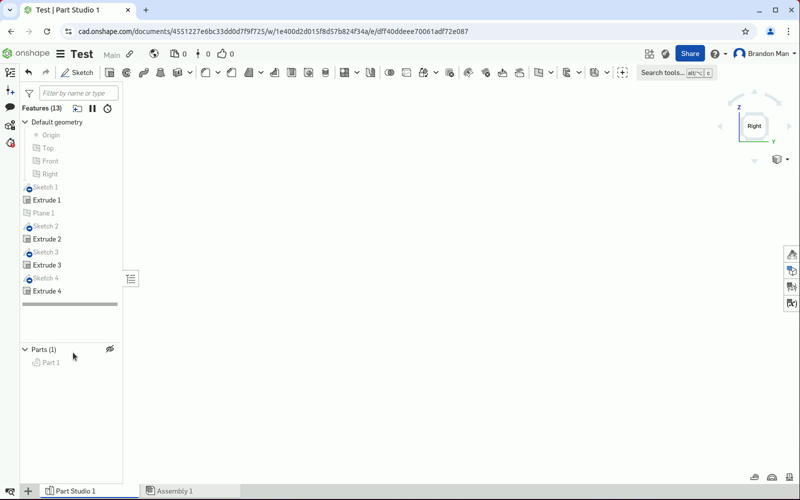
mouse_move(73, 352)
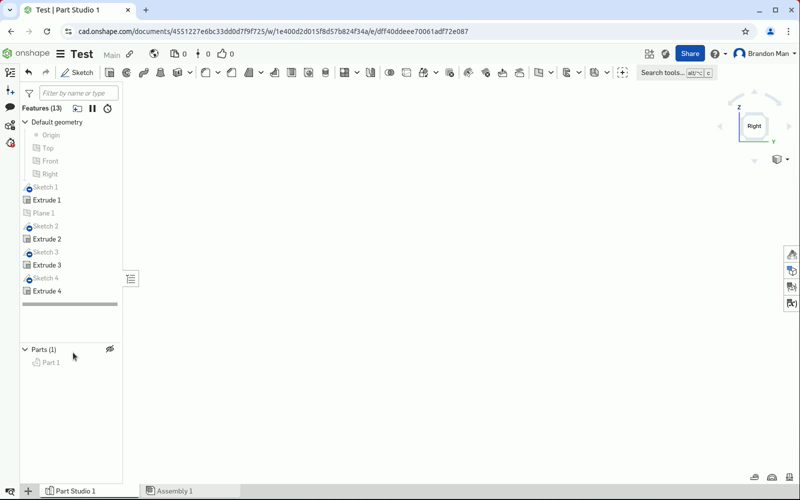
key(shift+y)
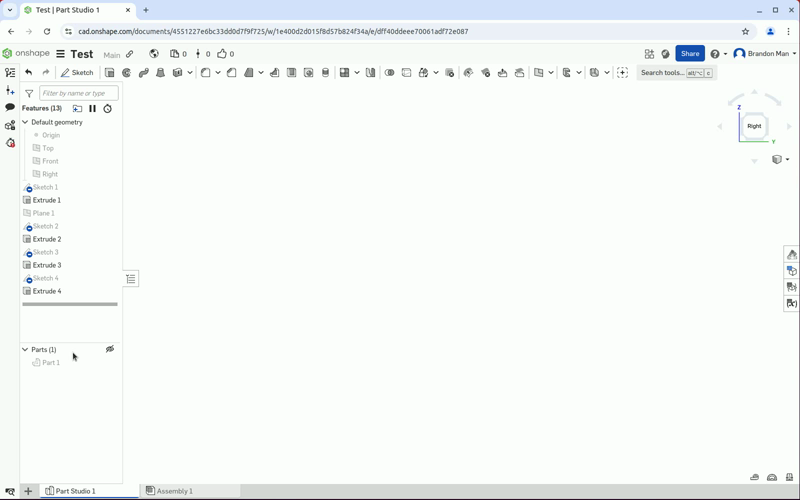
key(shift+s)
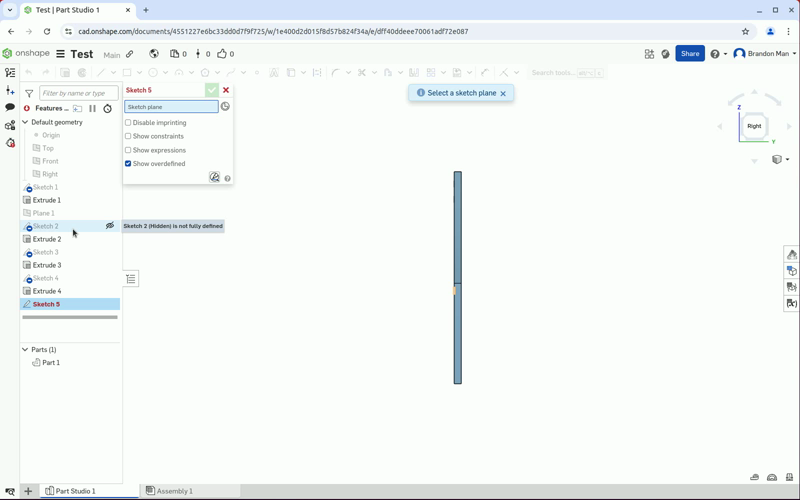
scroll(3)
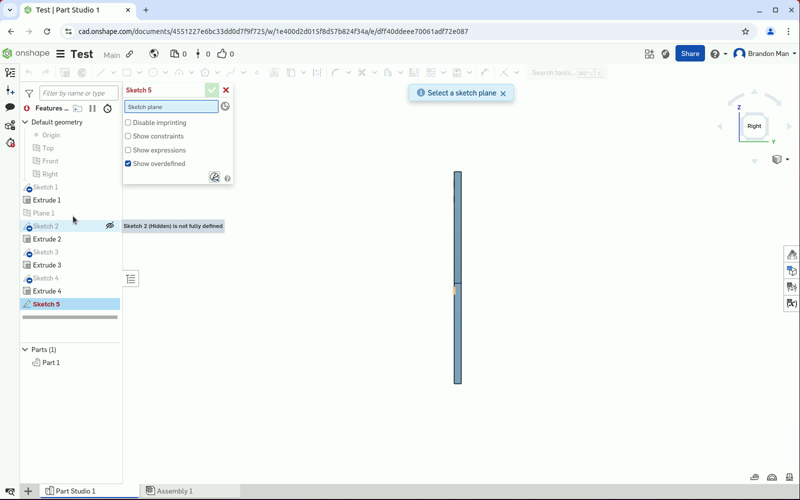
mouse_move(73, 176)
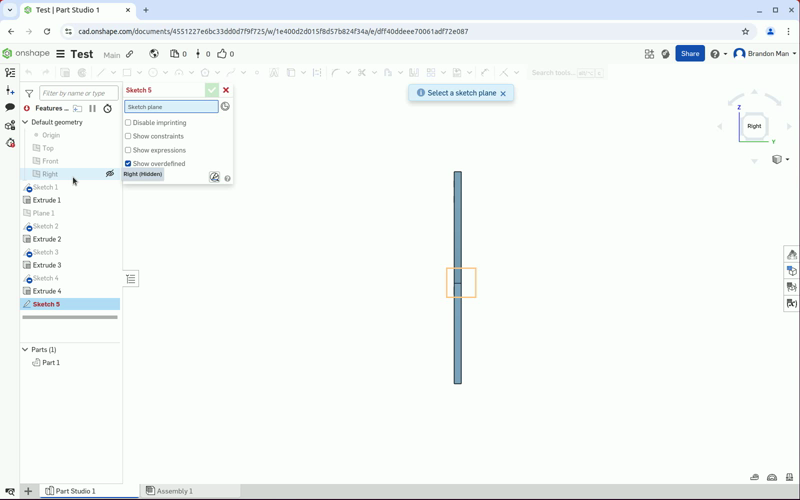
click(73, 176)
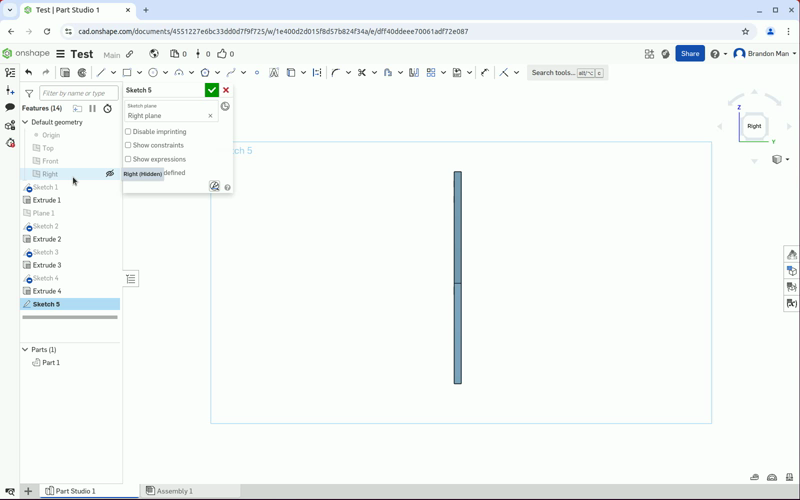
mouse_move(73, 352)
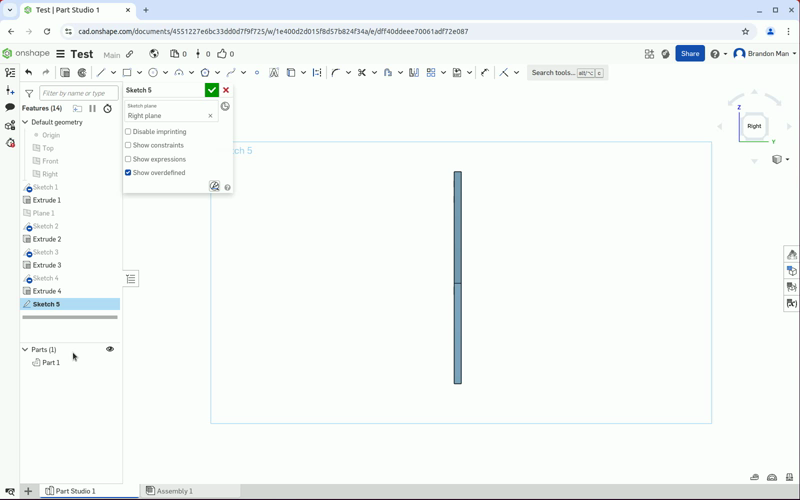
key(y)
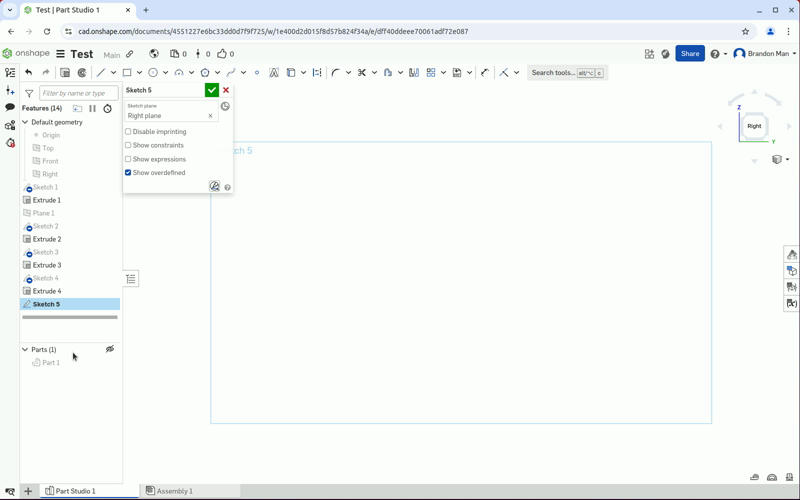
key(l)
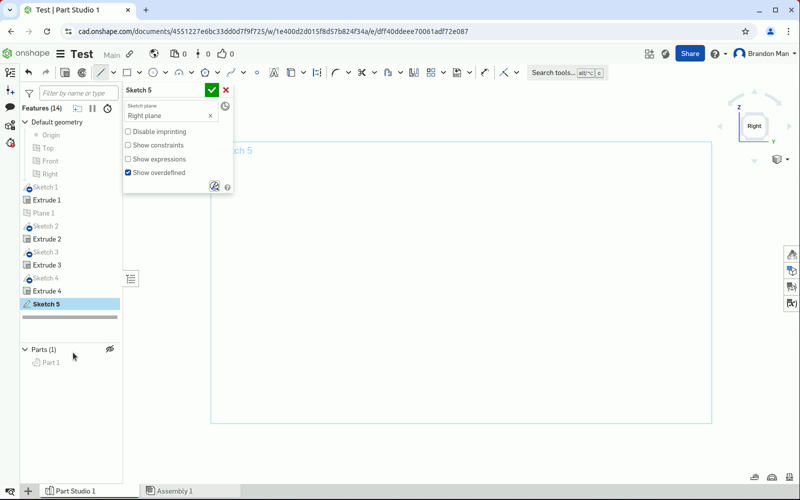
key_down(shift)
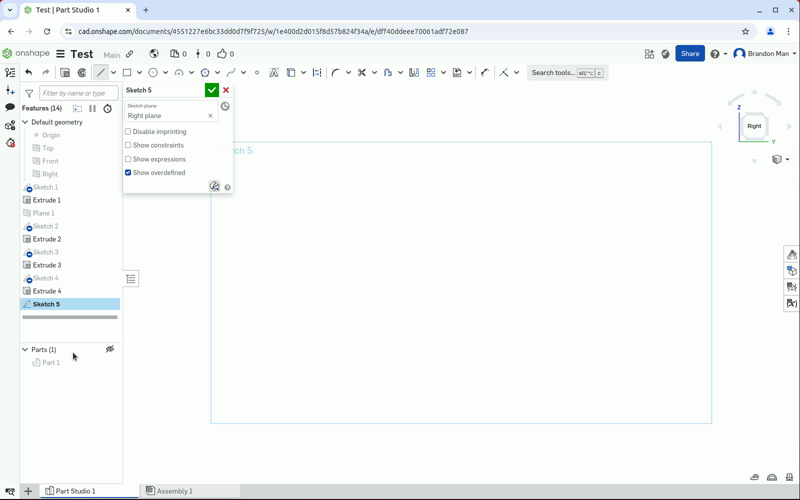
mouse_move(456, 294)
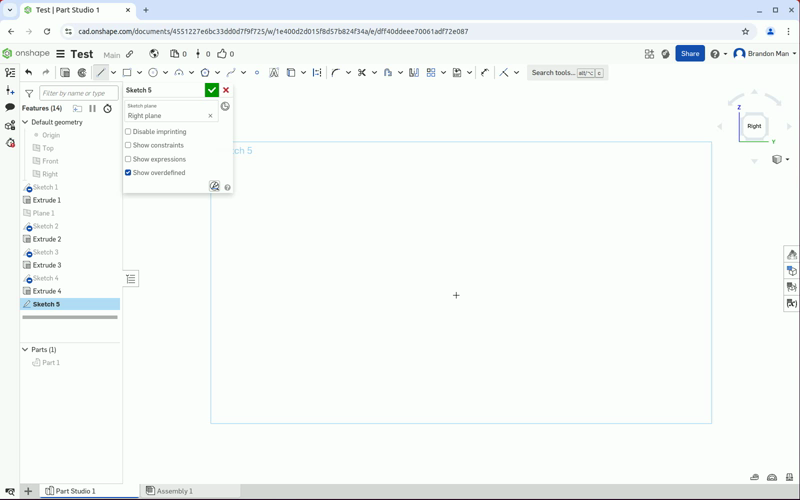
click(456, 294)
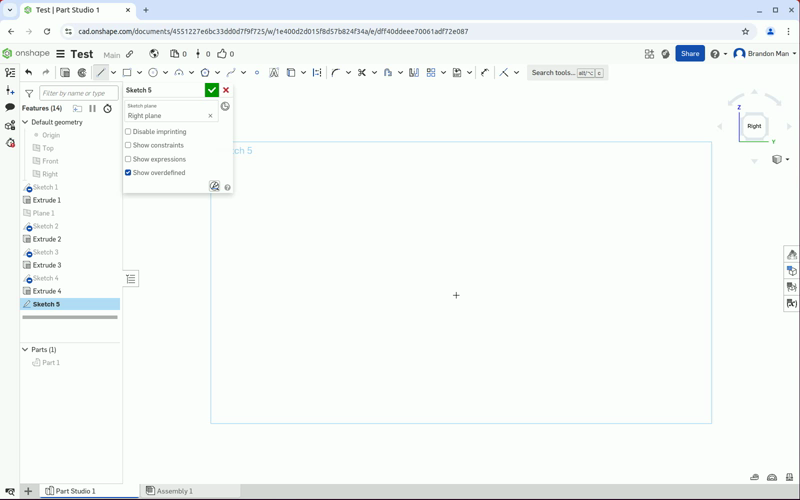
key_up(shift)
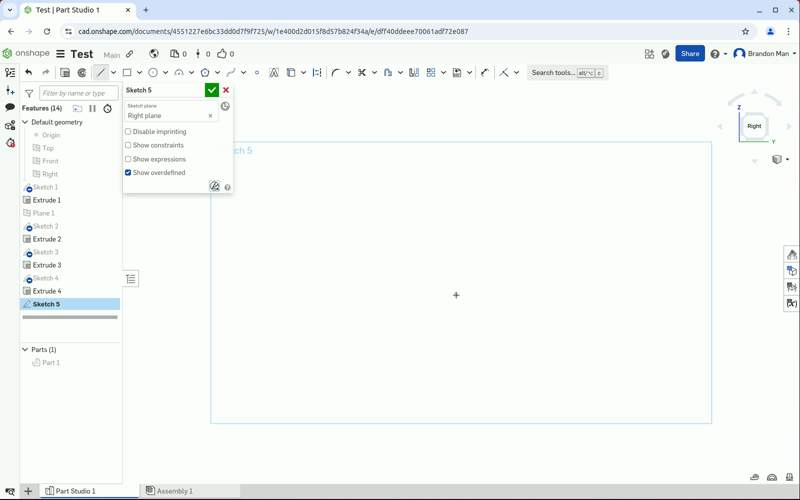
key_down(shift)
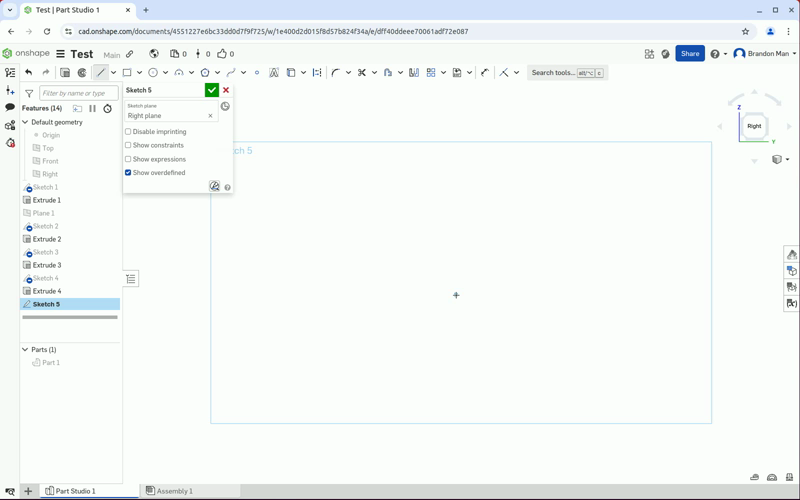
mouse_move(486, 294)
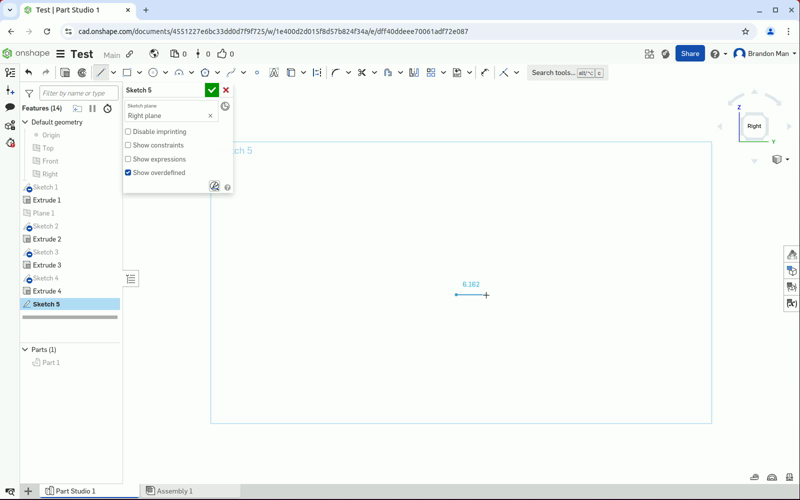
mouse_move(458, 294)
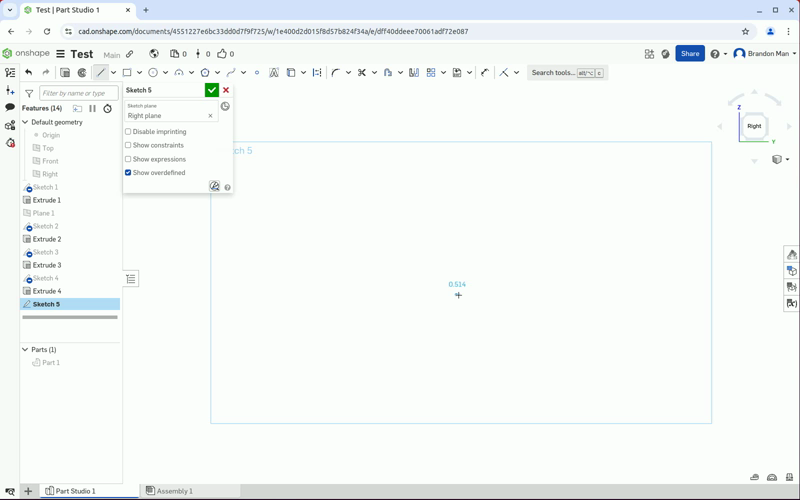
scroll(6)
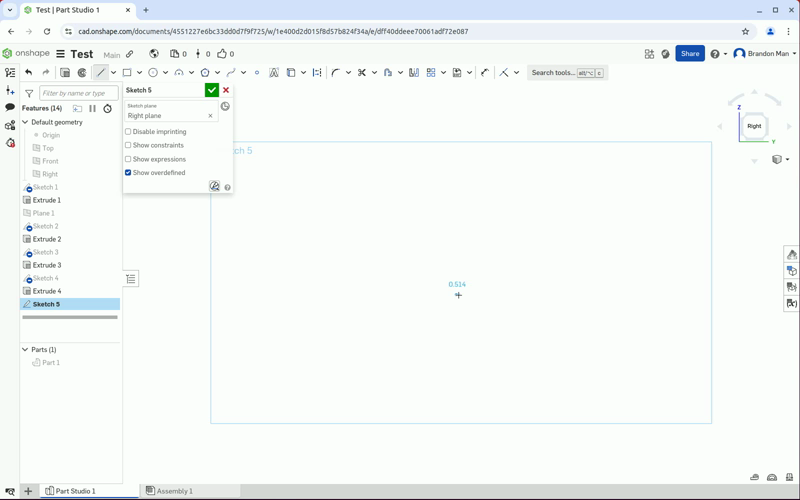
scroll(6)
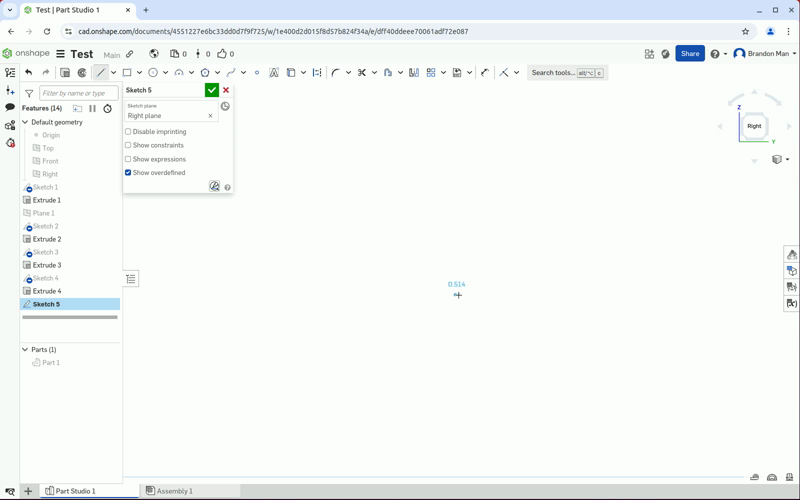
scroll(6)
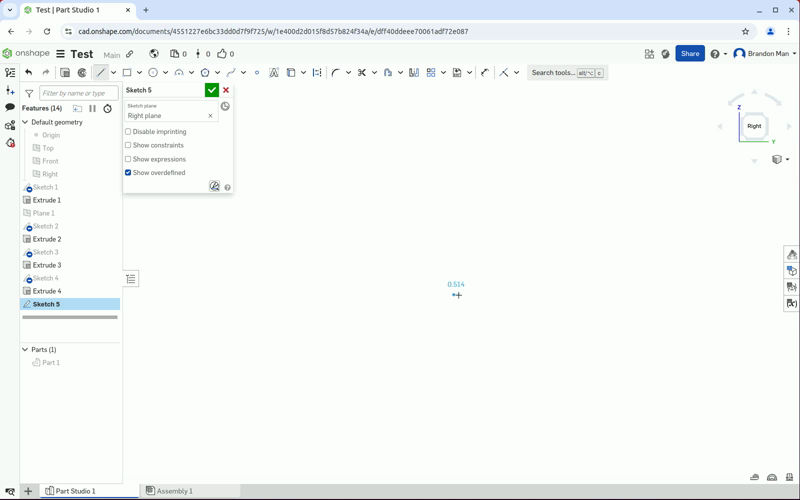
scroll(6)
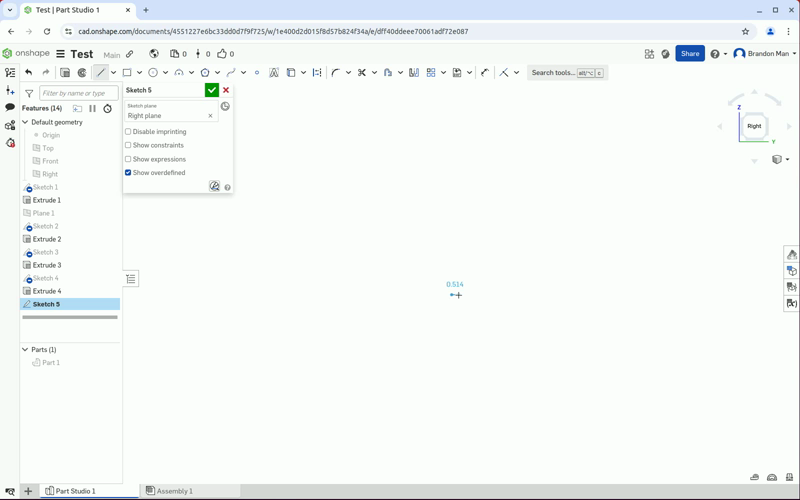
scroll(6)
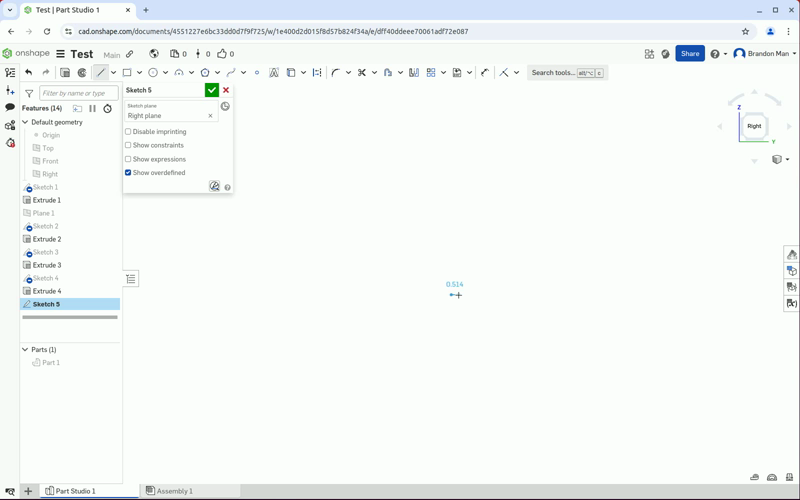
scroll(6)
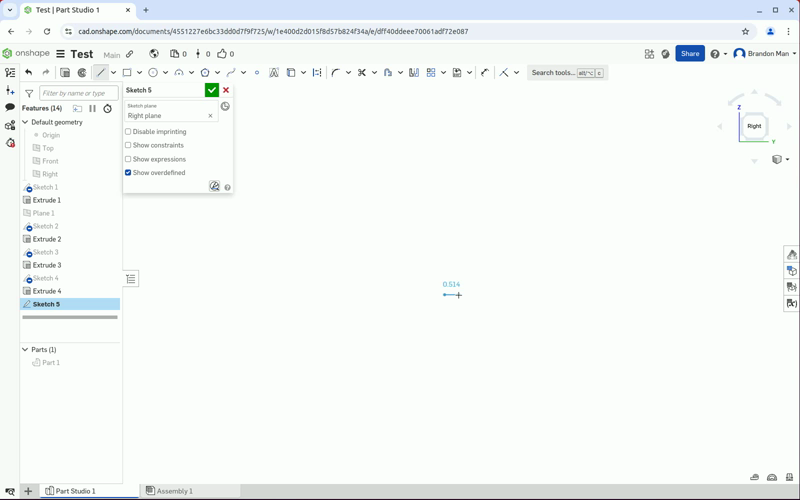
scroll(6)
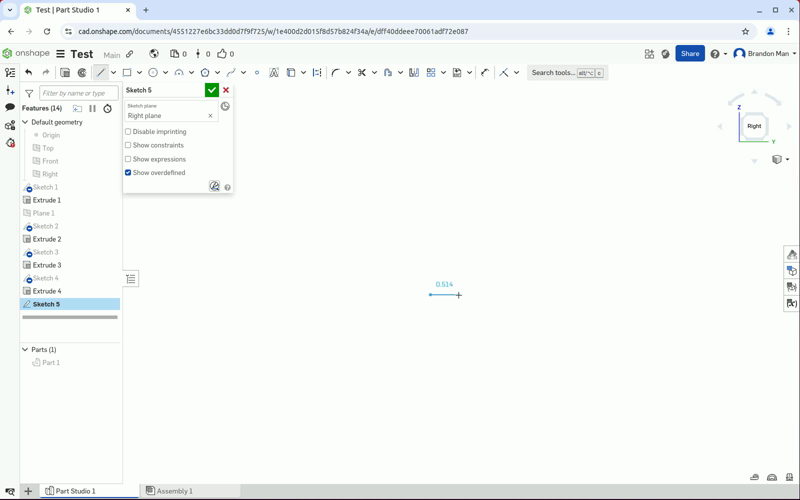
click(458, 294)
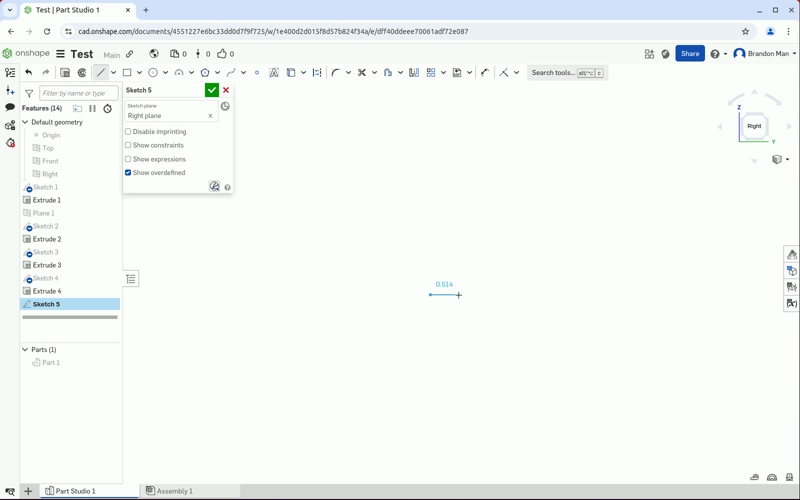
scroll(-6)
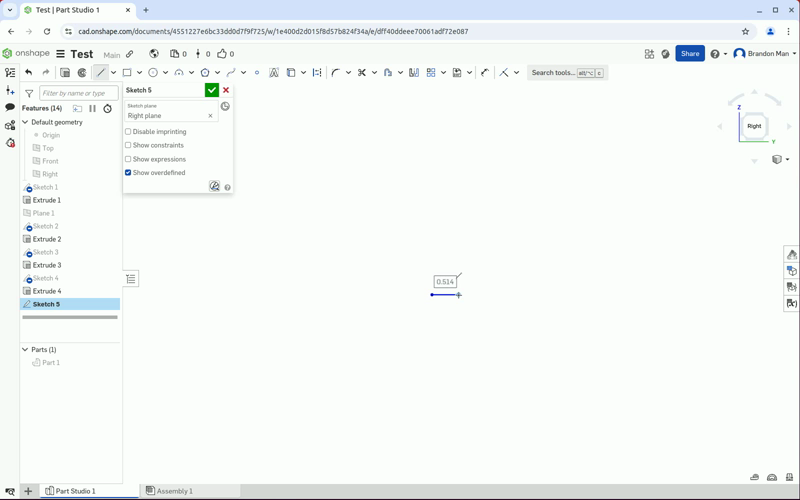
scroll(-6)
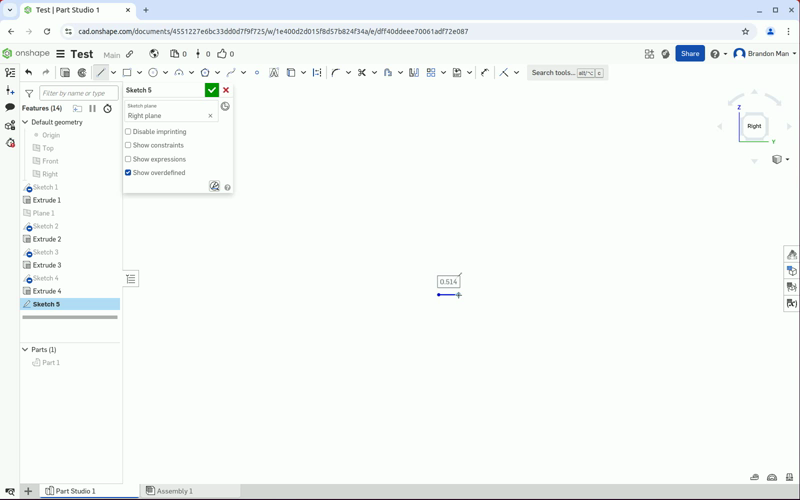
scroll(-6)
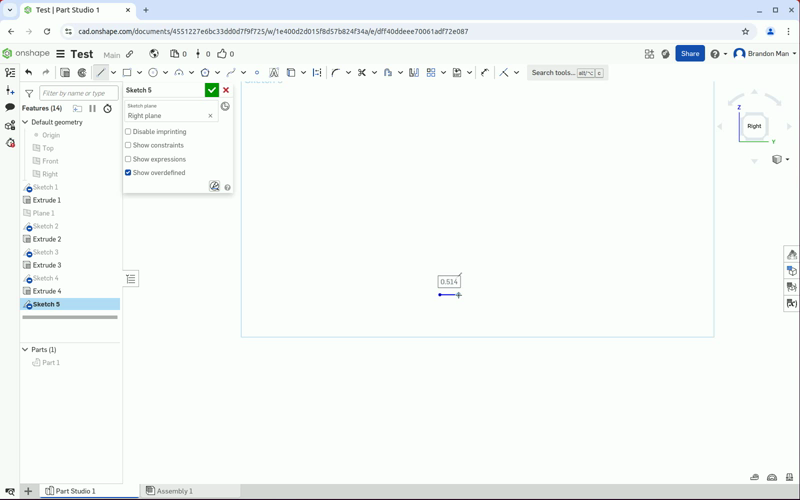
scroll(-6)
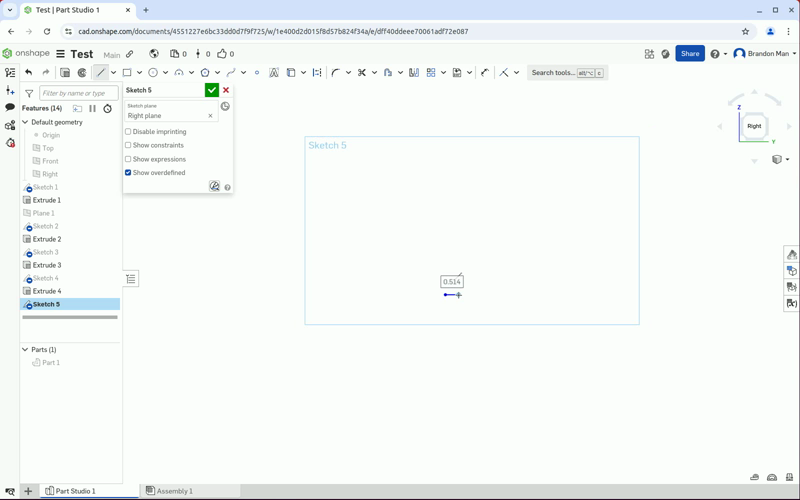
scroll(-6)
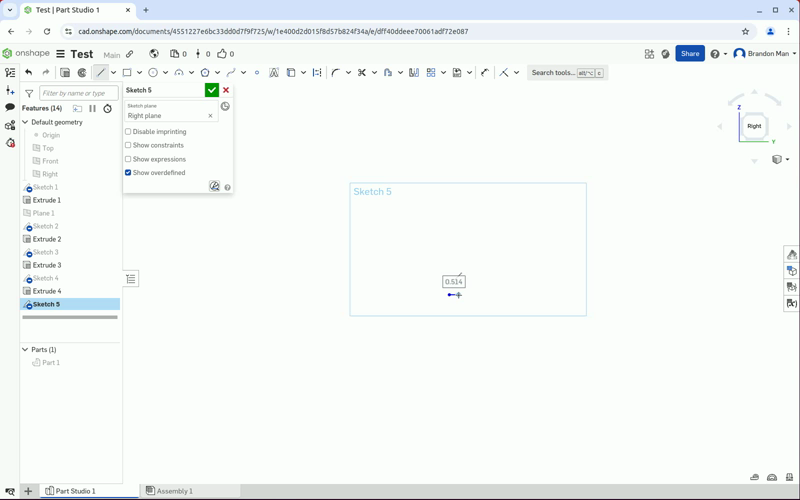
scroll(-6)
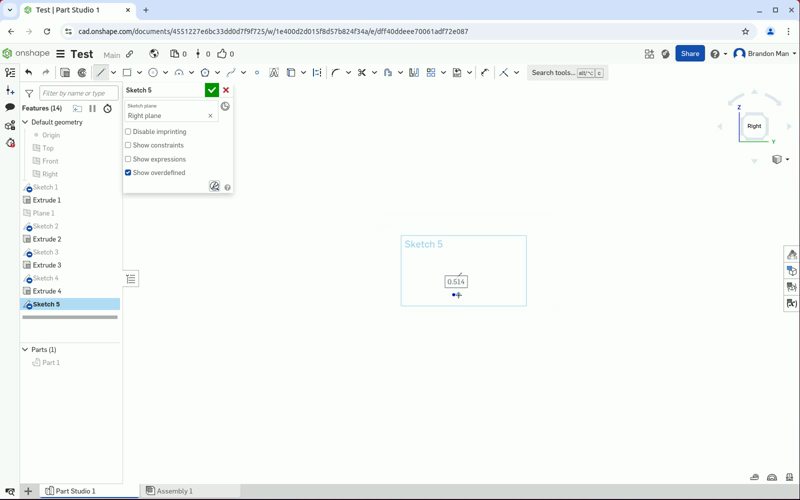
scroll(-6)
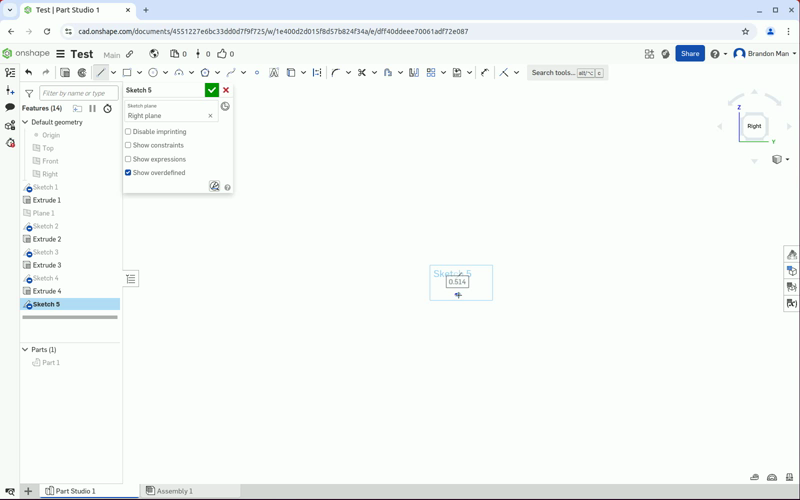
key_up(shift)
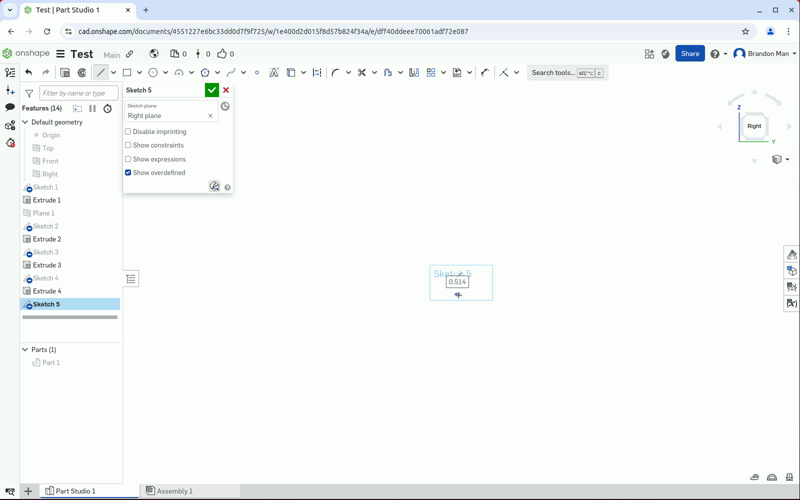
key_down(shift)
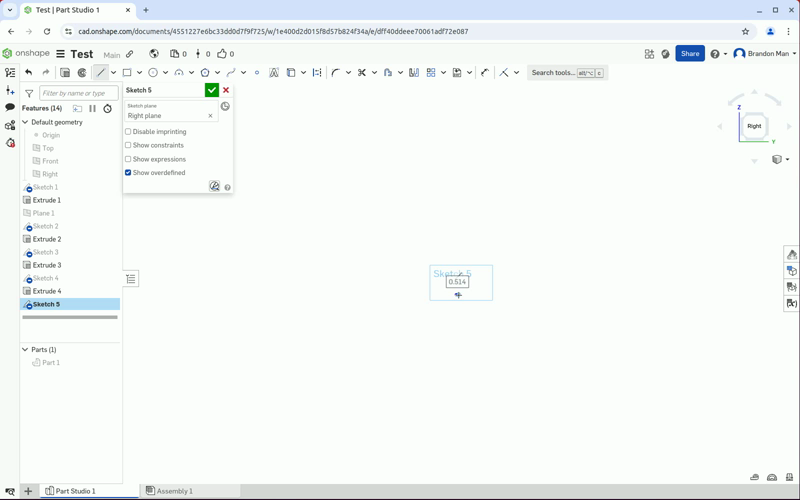
mouse_move(489, 294)
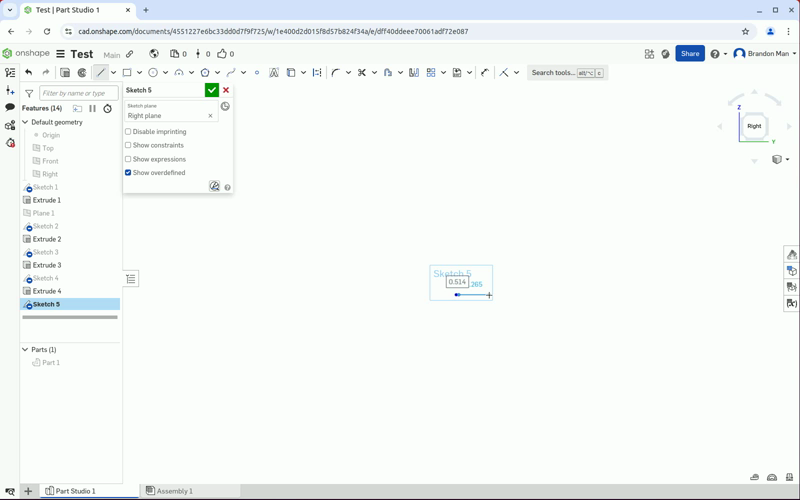
mouse_move(458, 286)
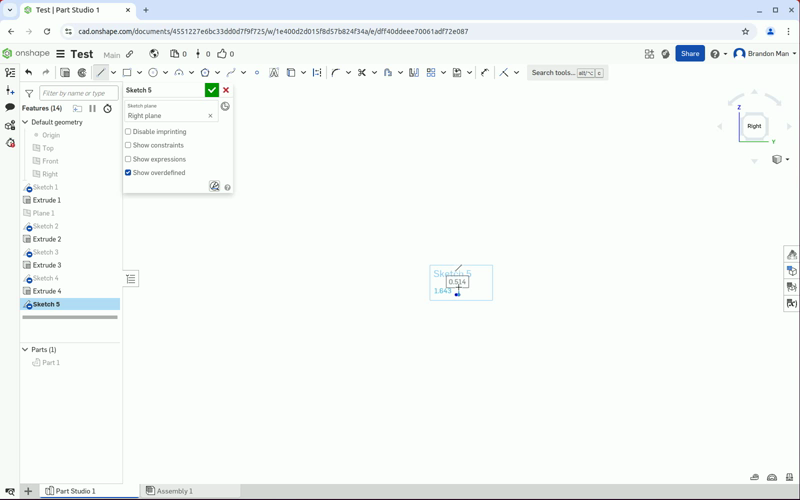
click(458, 286)
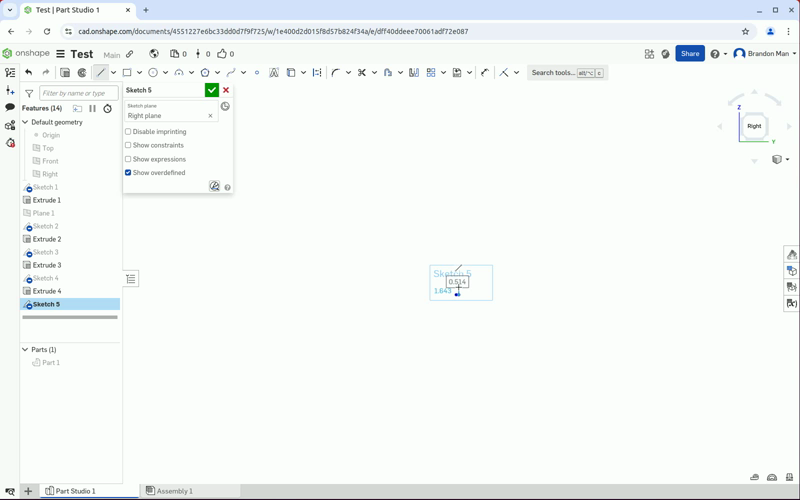
key_up(shift)
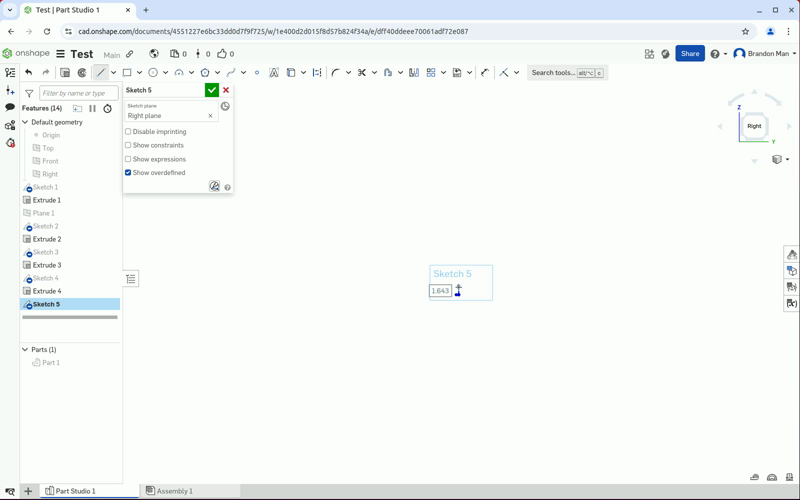
key_down(shift)
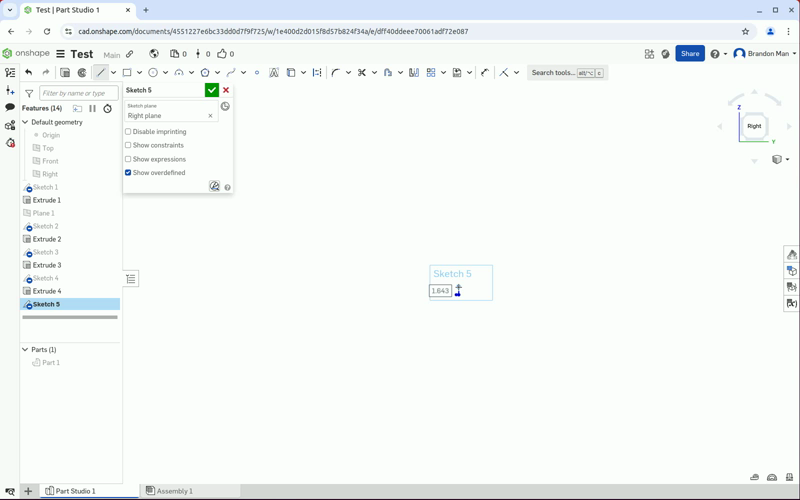
mouse_move(489, 286)
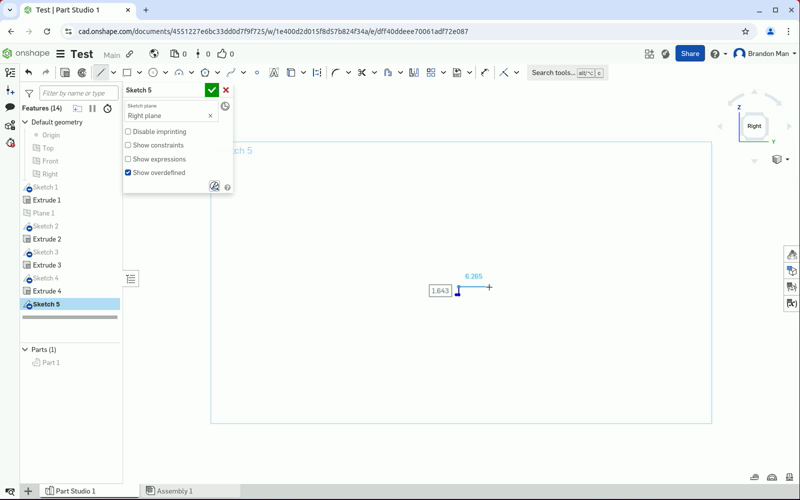
mouse_move(456, 286)
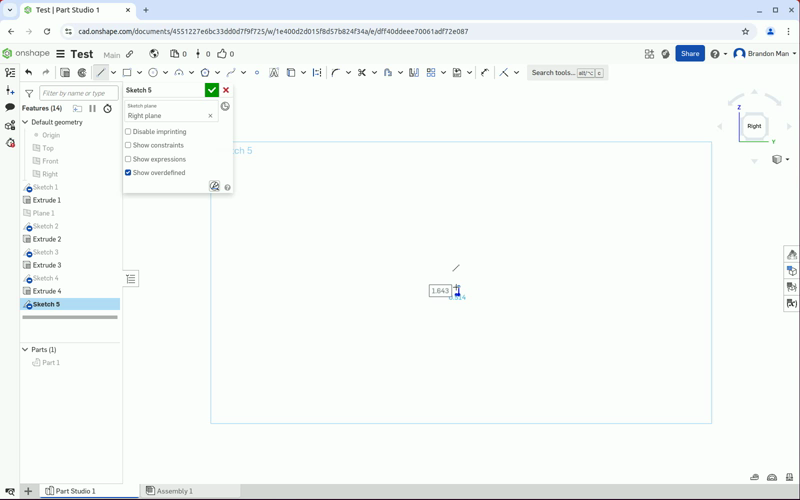
scroll(6)
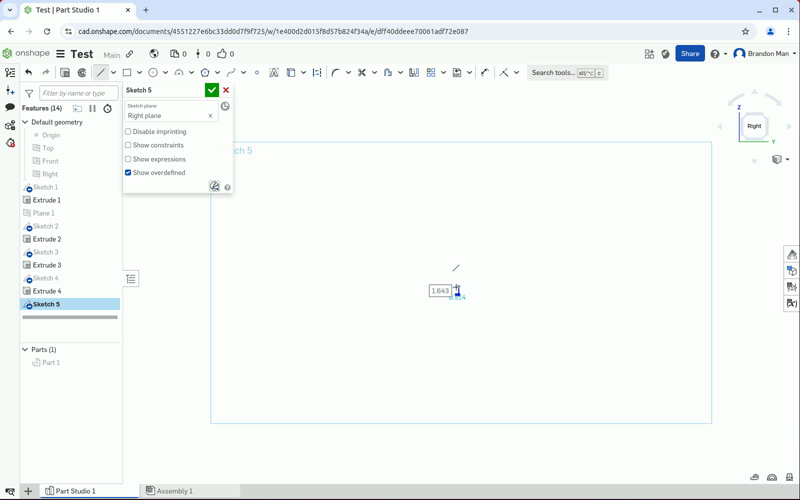
scroll(6)
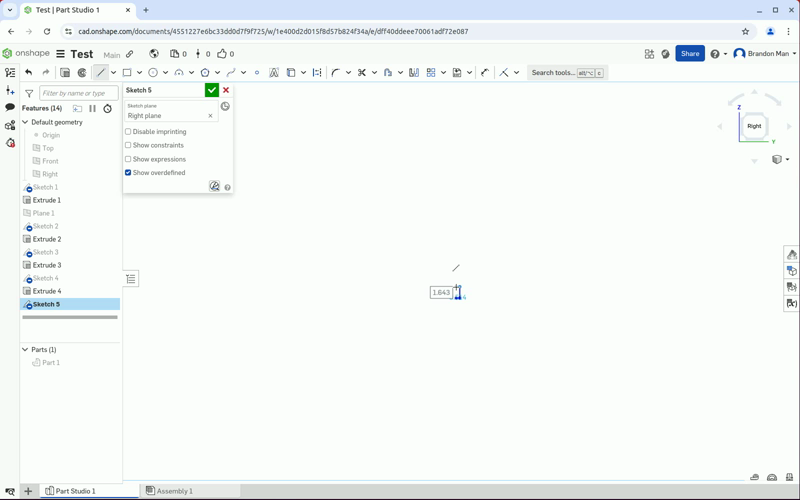
scroll(6)
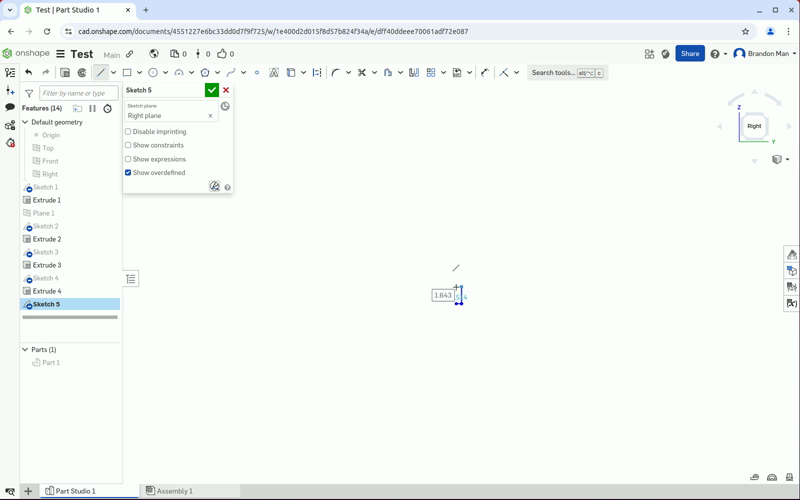
scroll(6)
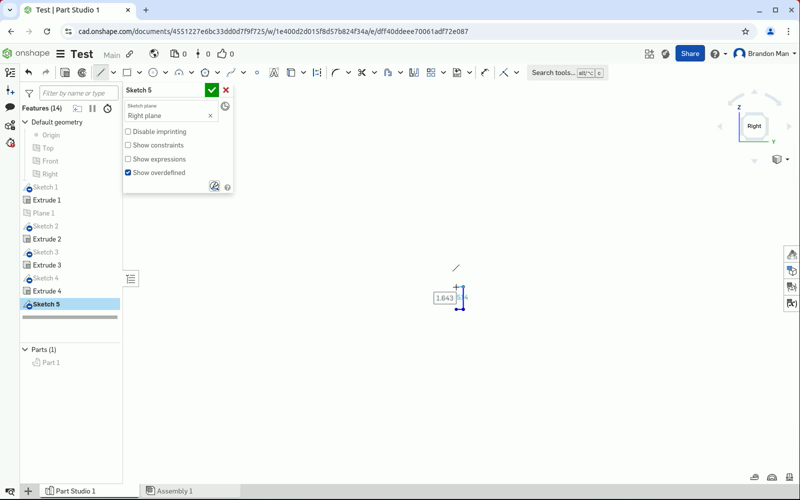
scroll(6)
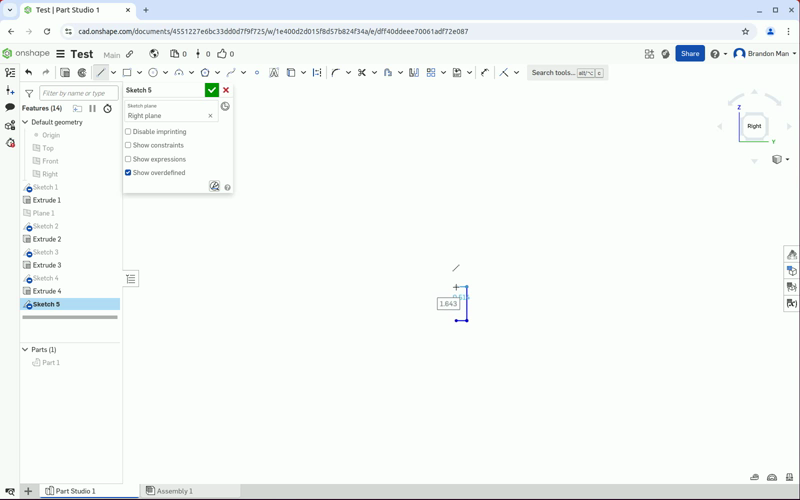
scroll(6)
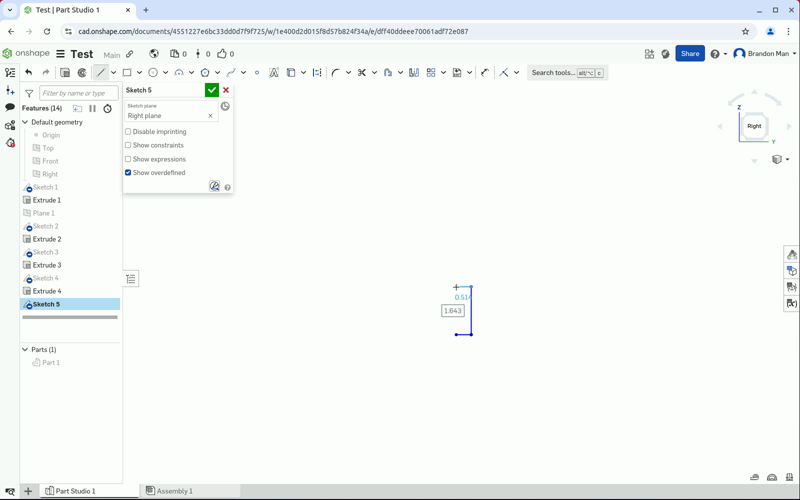
scroll(6)
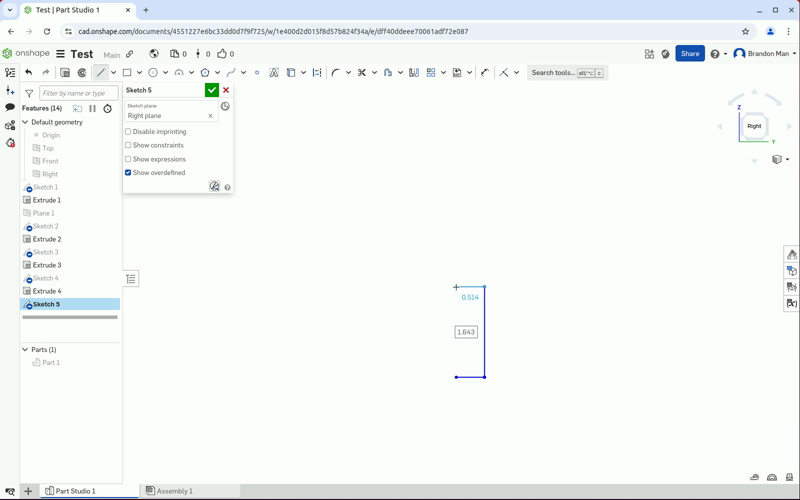
click(456, 286)
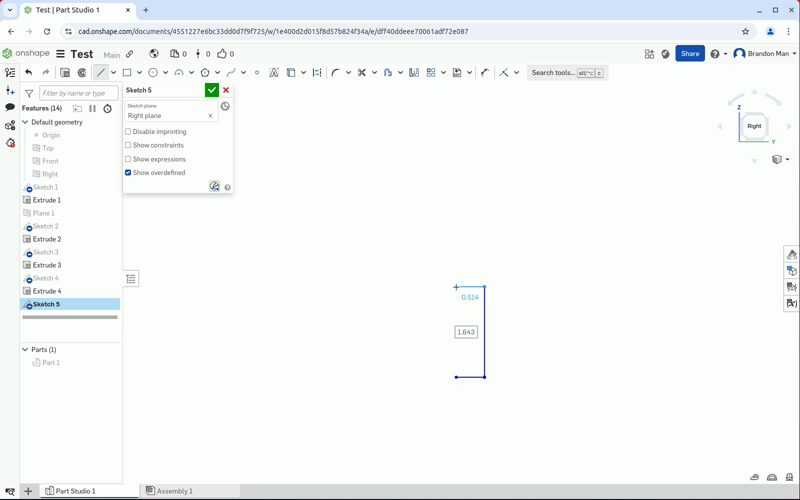
scroll(-6)
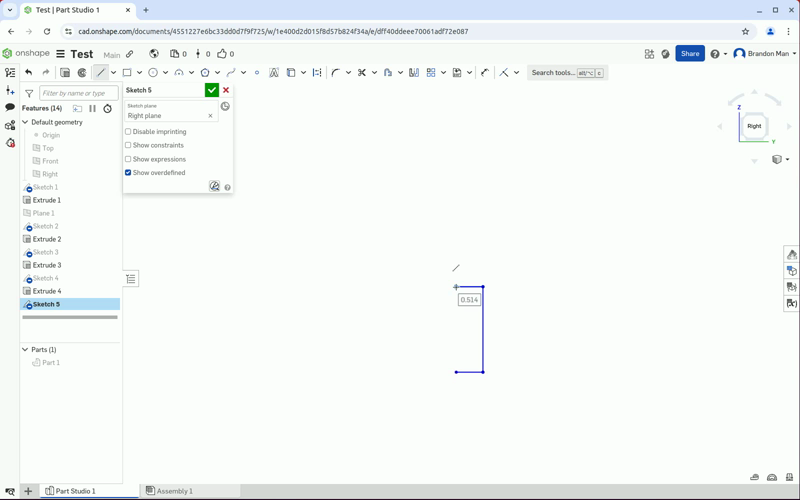
scroll(-6)
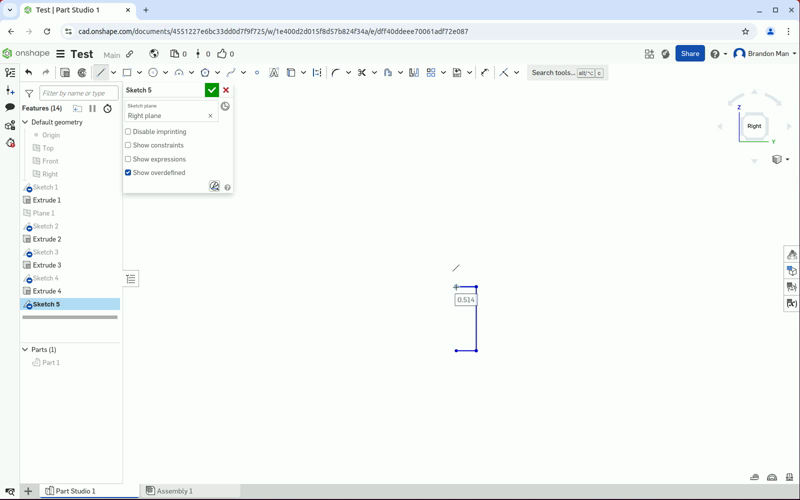
scroll(-6)
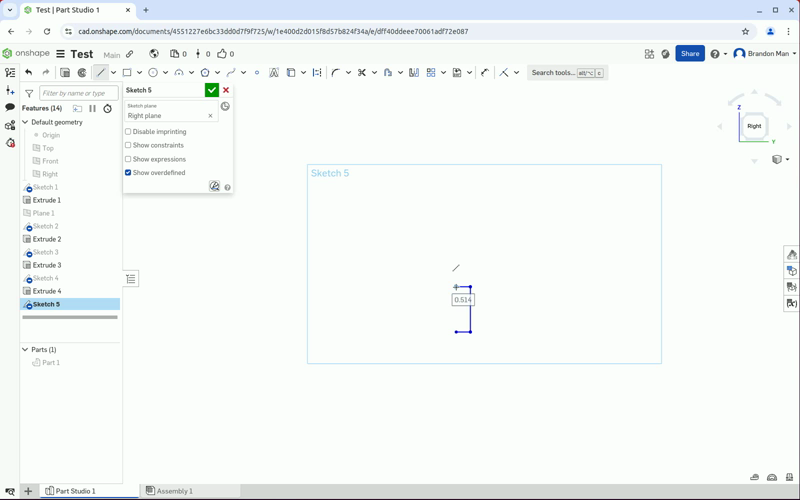
scroll(-6)
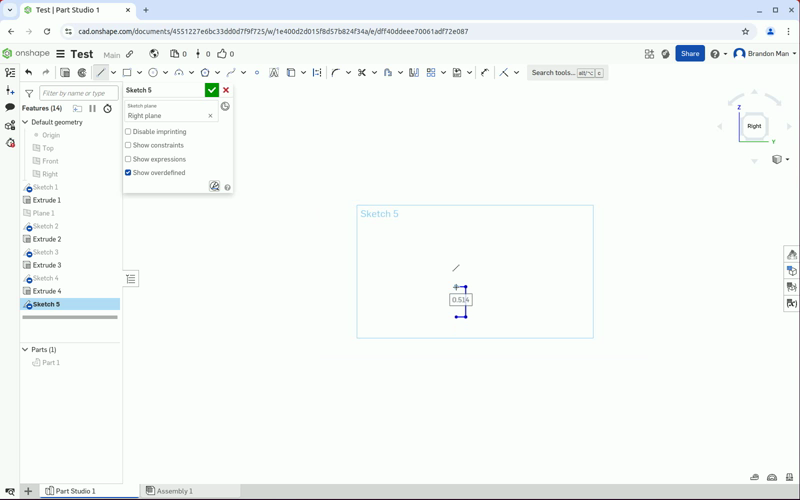
scroll(-6)
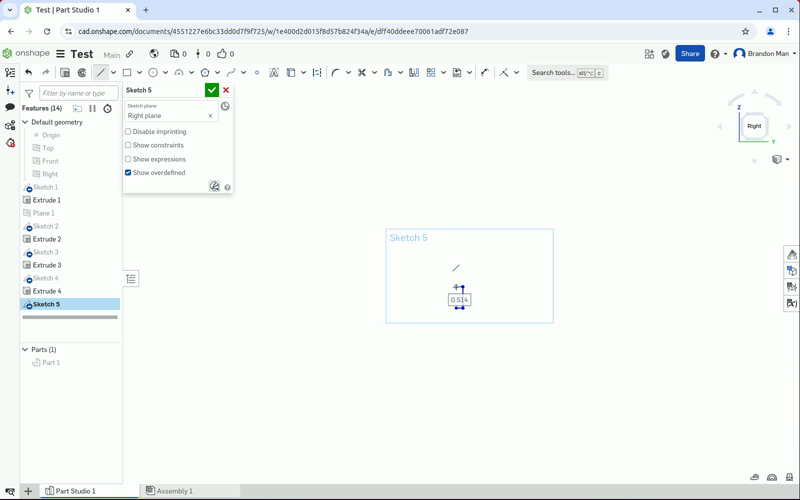
scroll(-6)
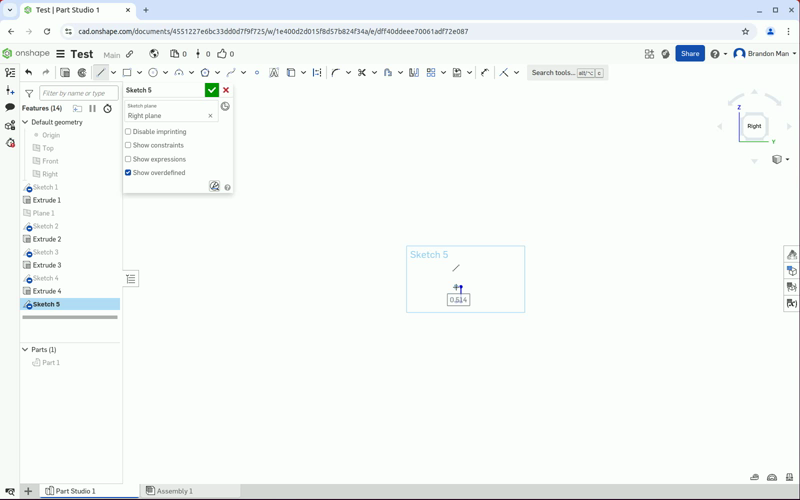
scroll(-6)
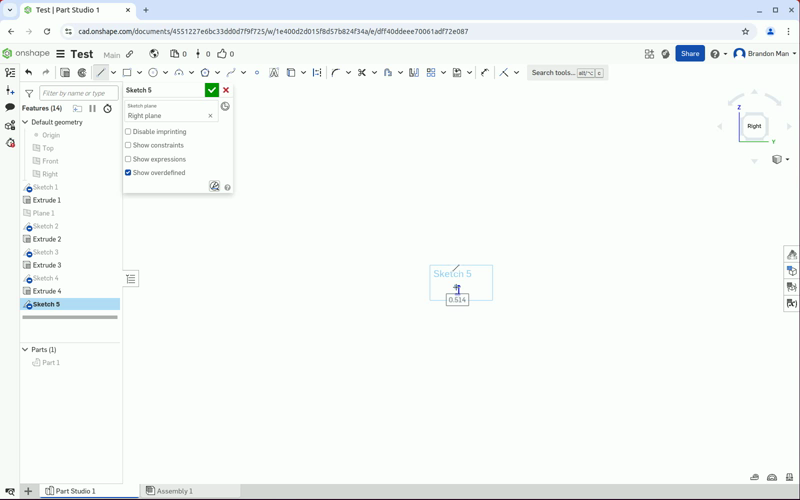
key_up(shift)
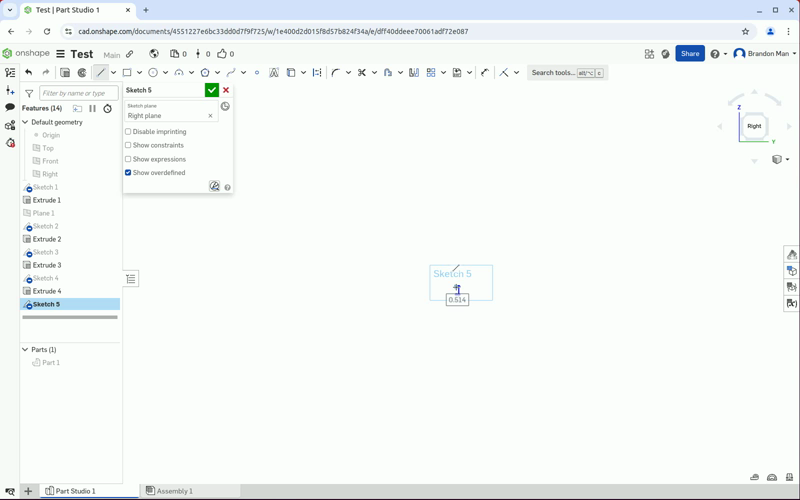
mouse_move(486, 286)
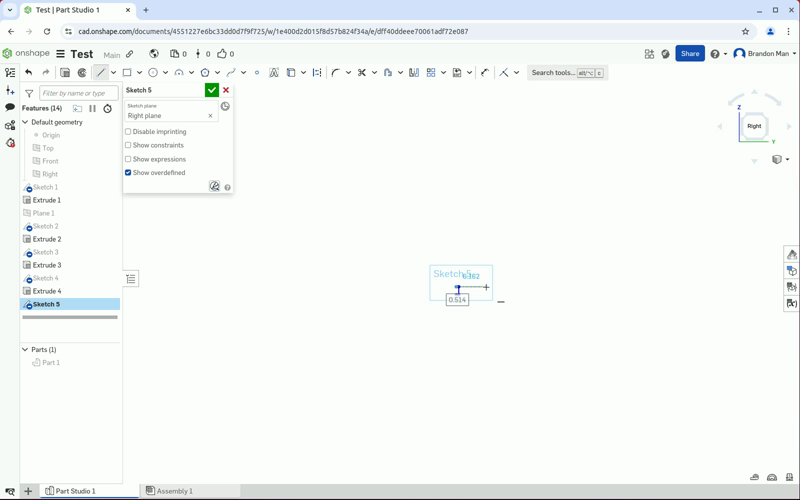
key_down(shift)
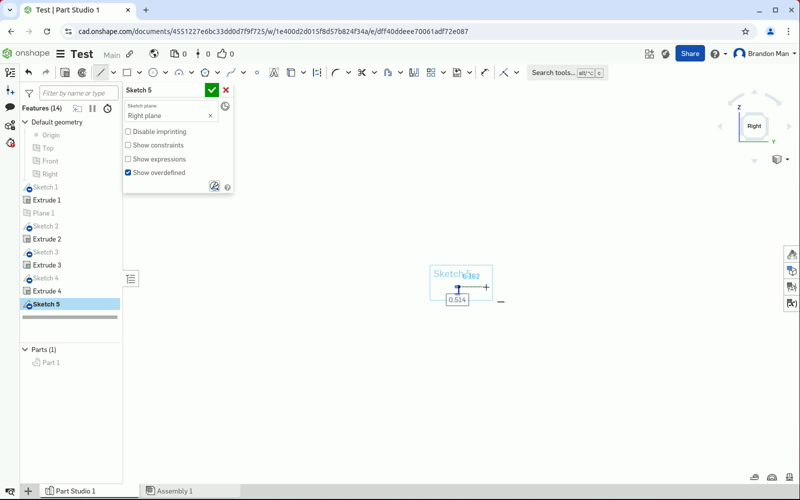
mouse_move(456, 294)
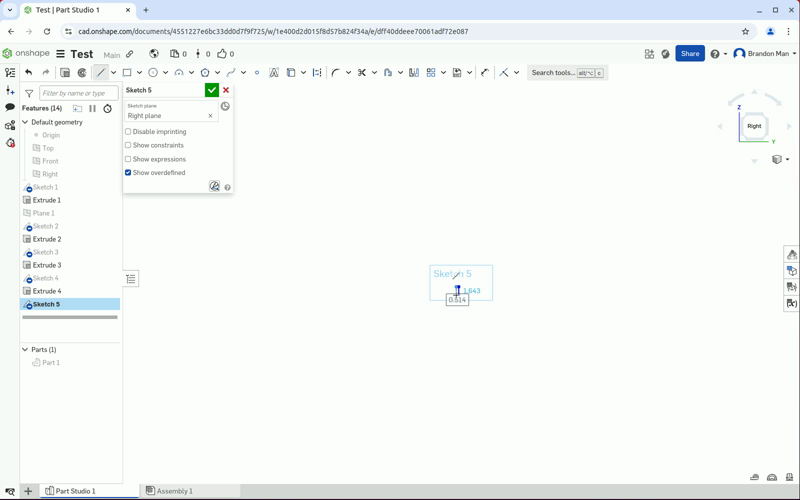
scroll(6)
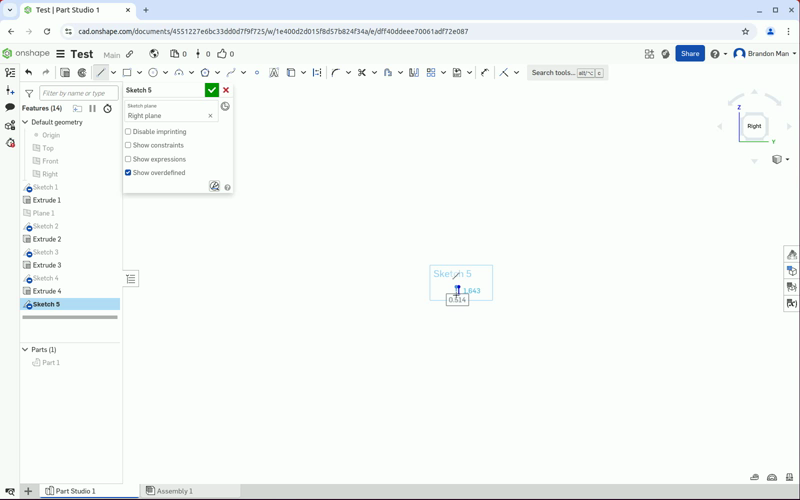
scroll(6)
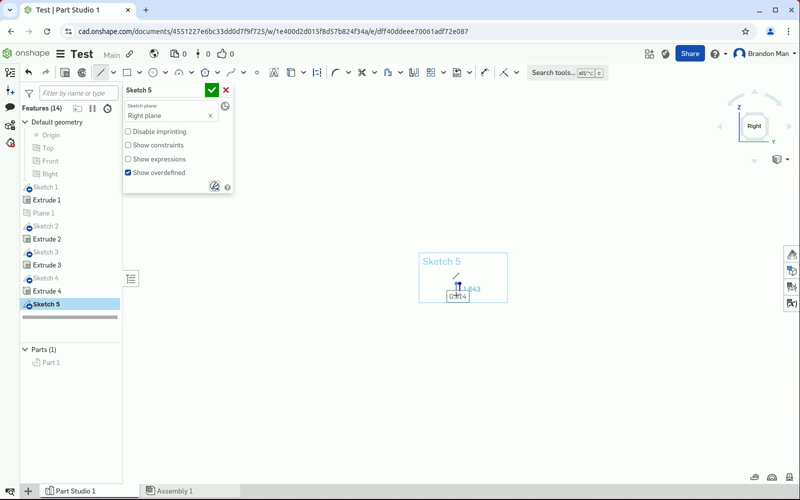
scroll(6)
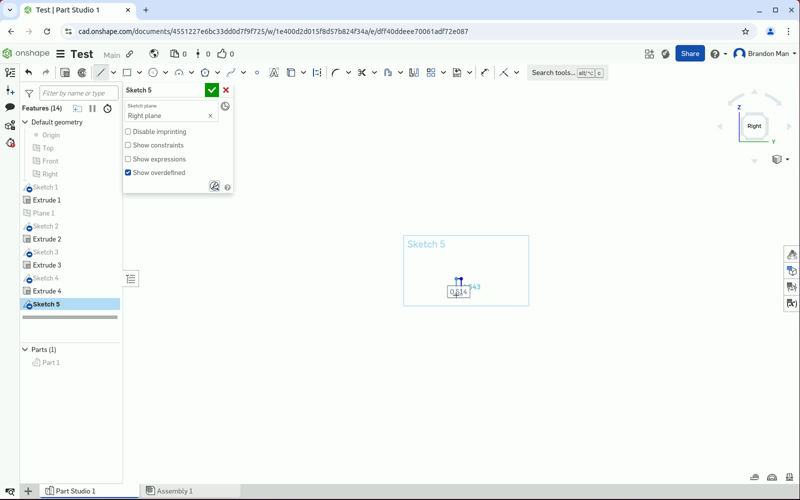
scroll(6)
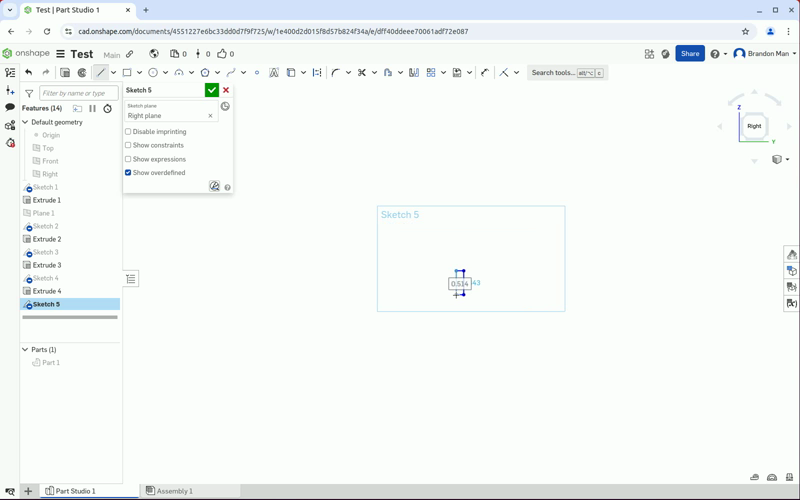
scroll(6)
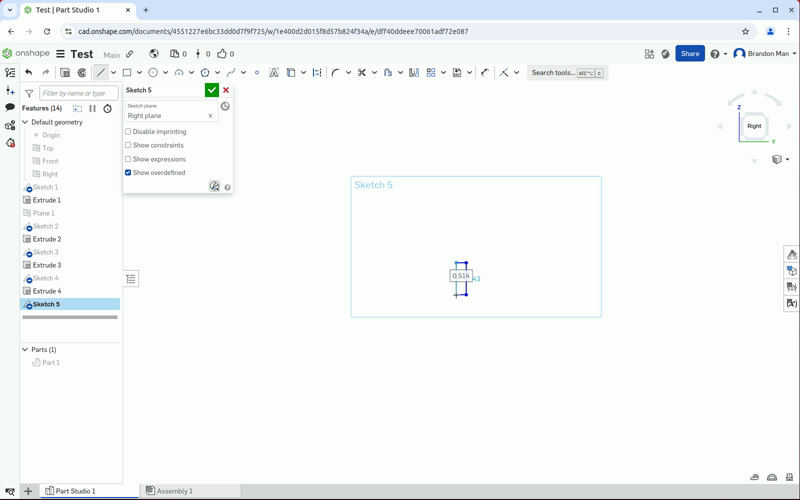
scroll(6)
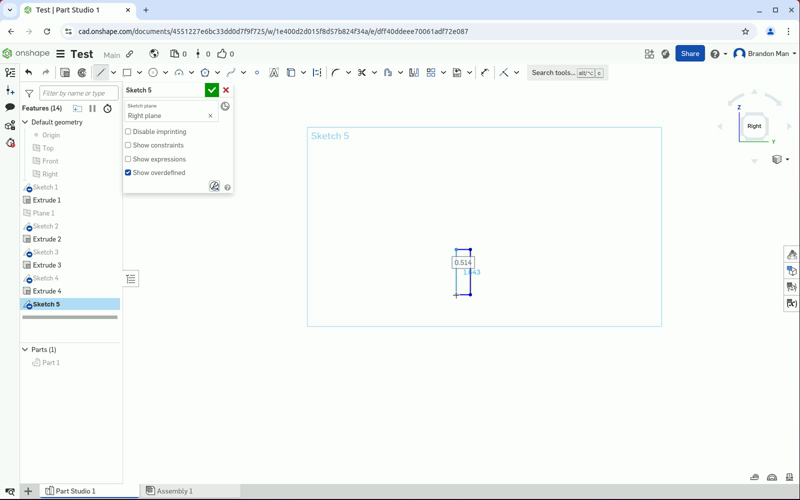
scroll(6)
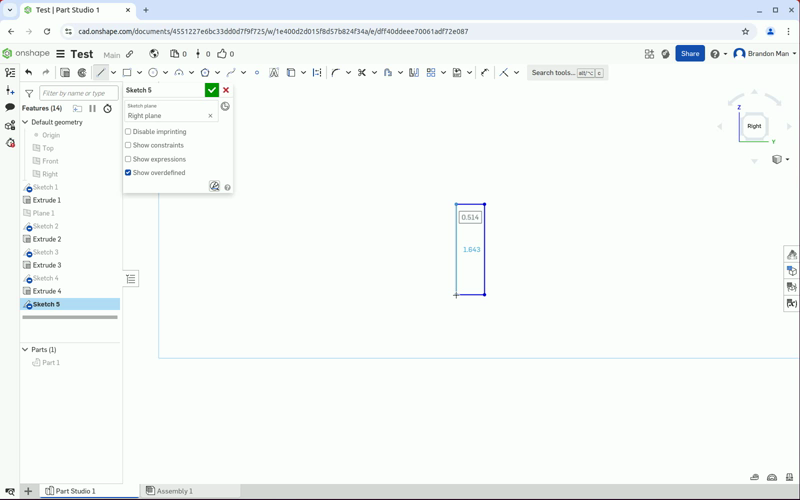
key_up(shift)
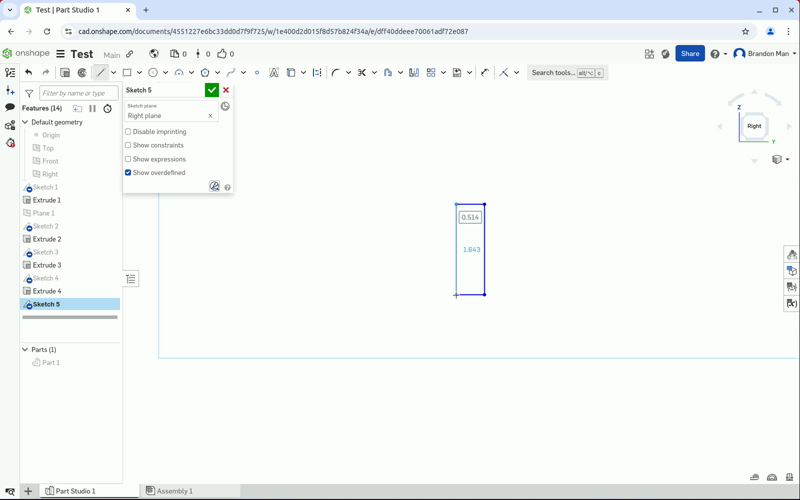
click(456, 294)
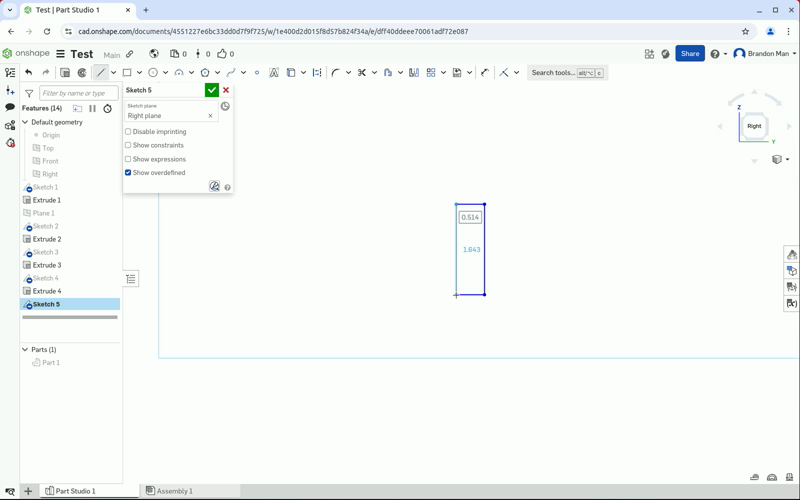
scroll(-6)
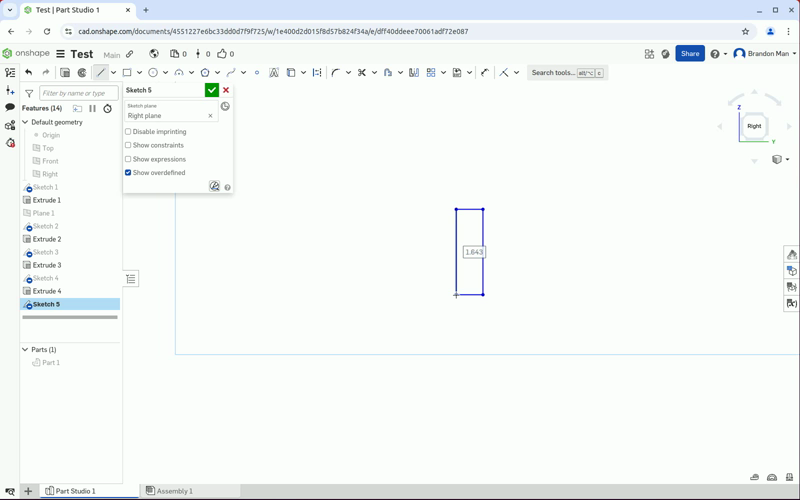
scroll(-6)
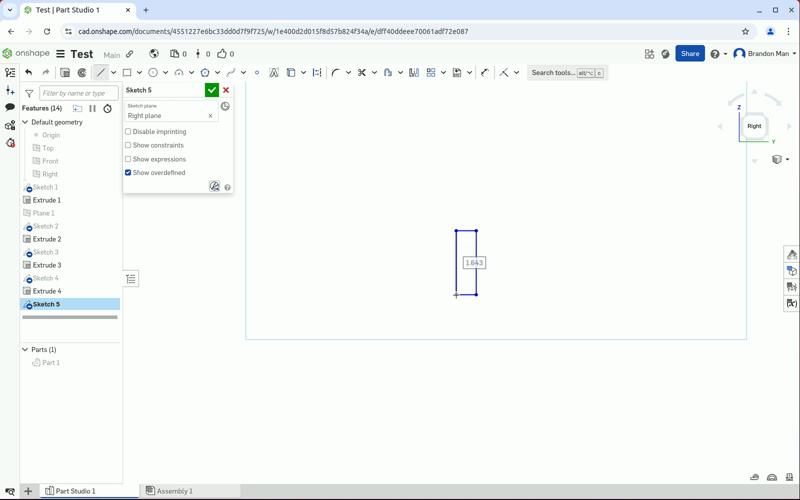
scroll(-6)
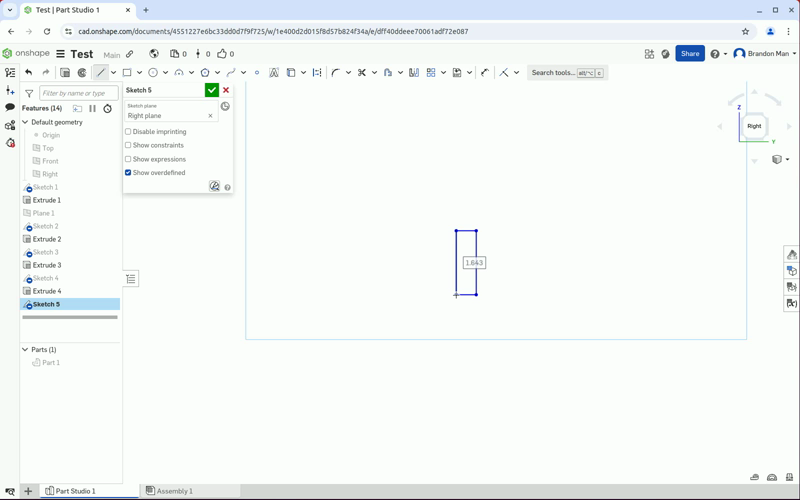
scroll(-6)
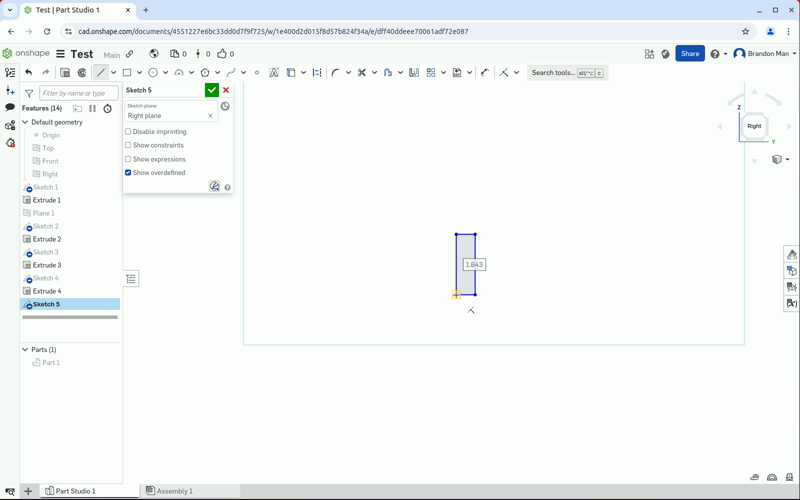
scroll(-6)
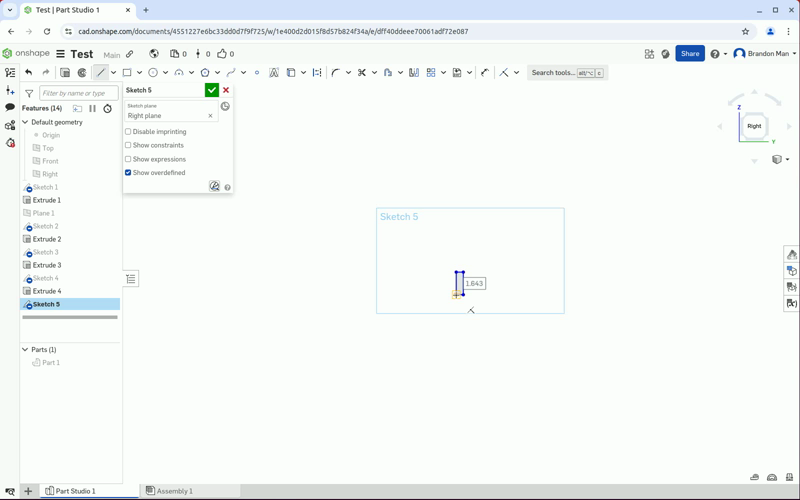
scroll(-6)
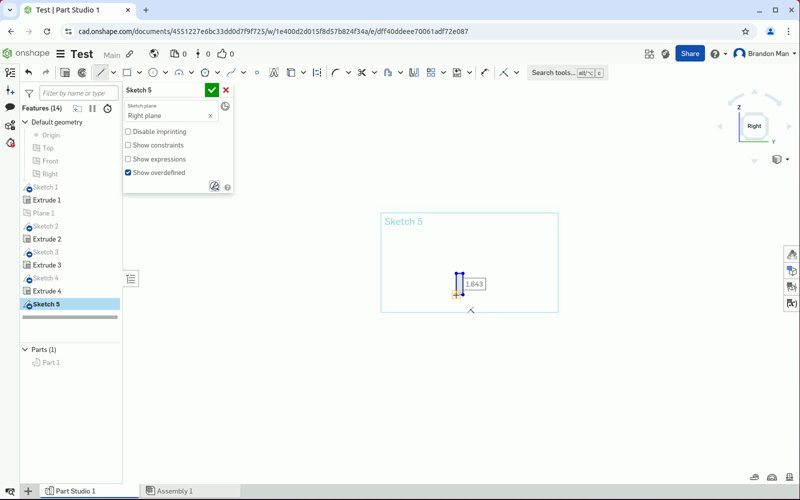
scroll(-6)
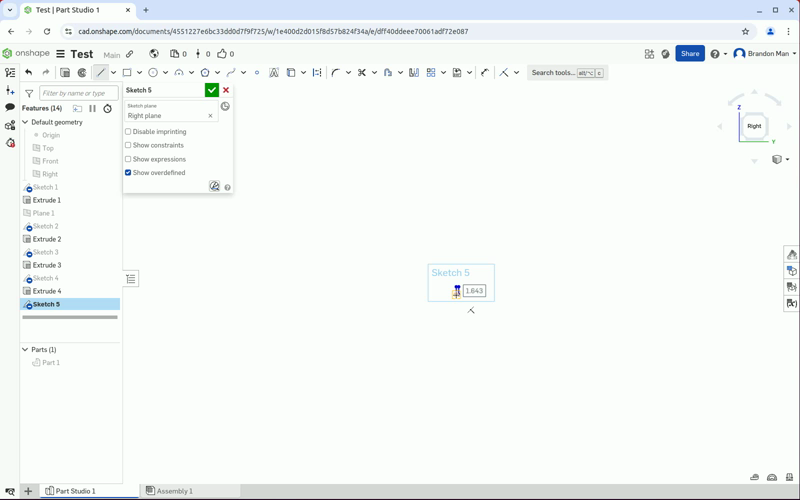
key(esc)
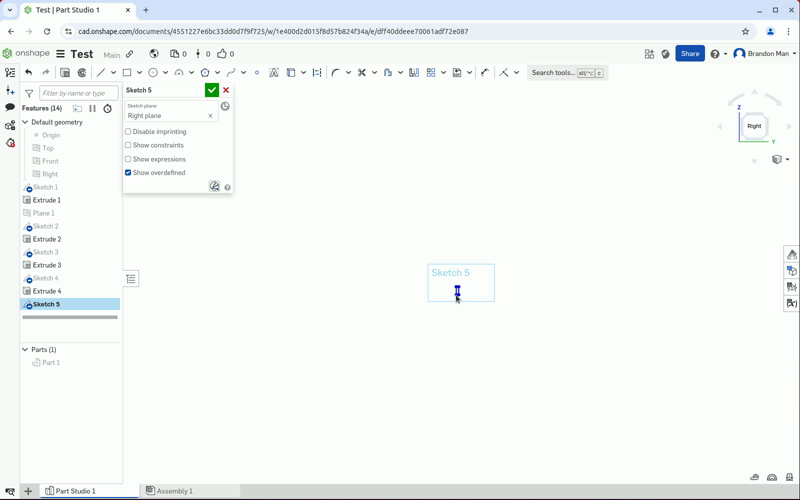
mouse_move(458, 294)
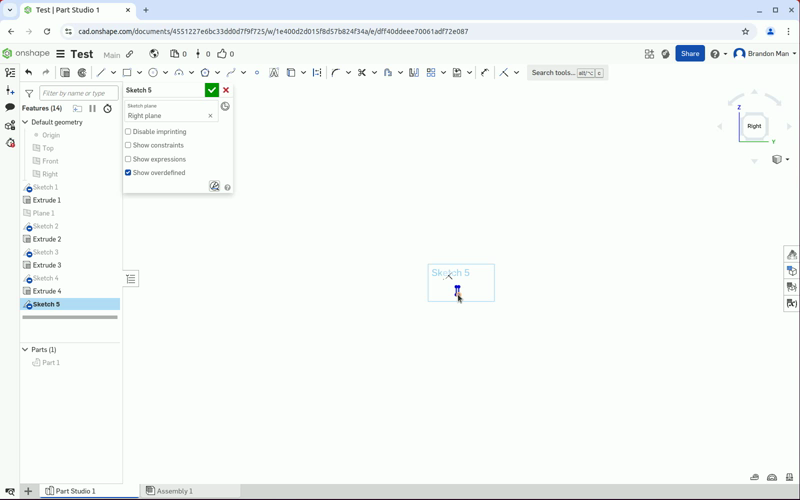
scroll(6)
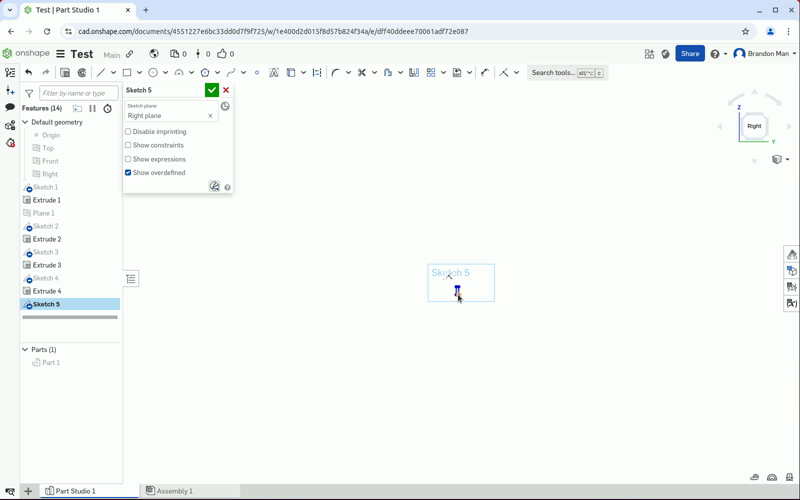
scroll(6)
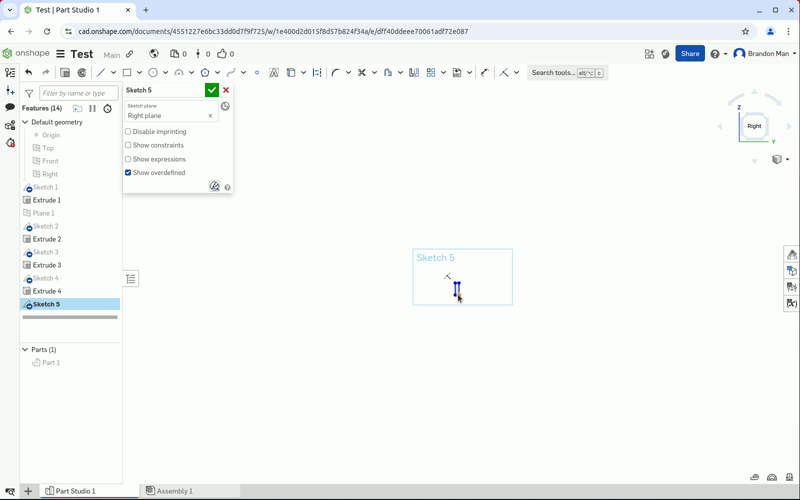
scroll(6)
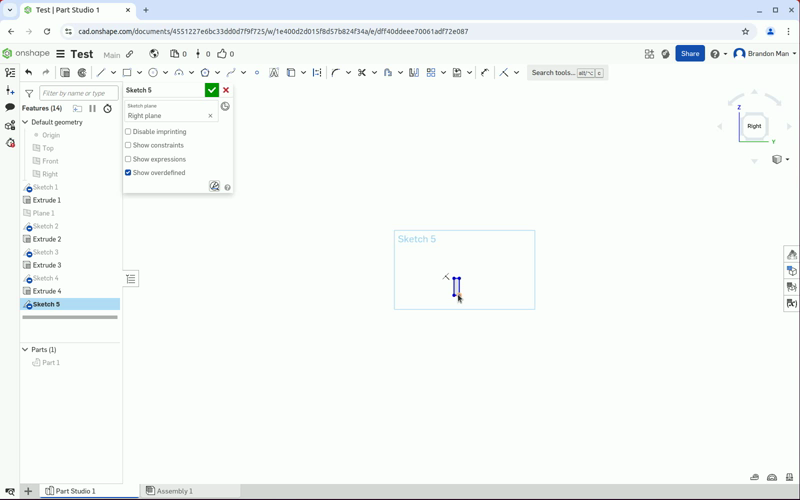
scroll(6)
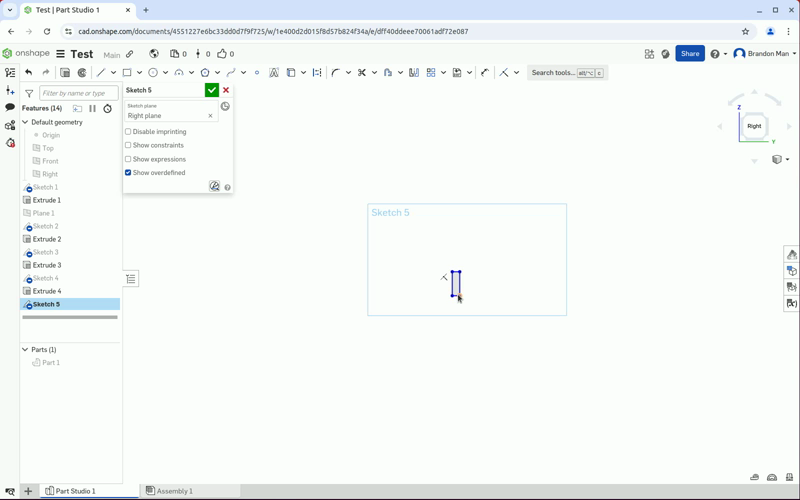
scroll(6)
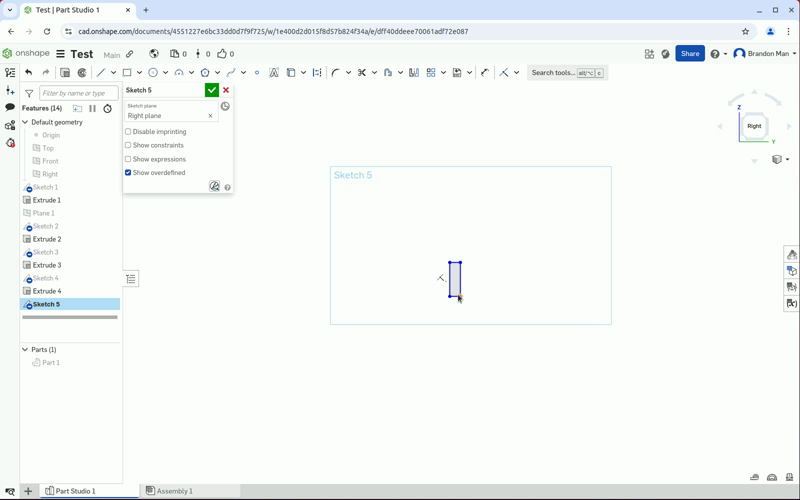
scroll(6)
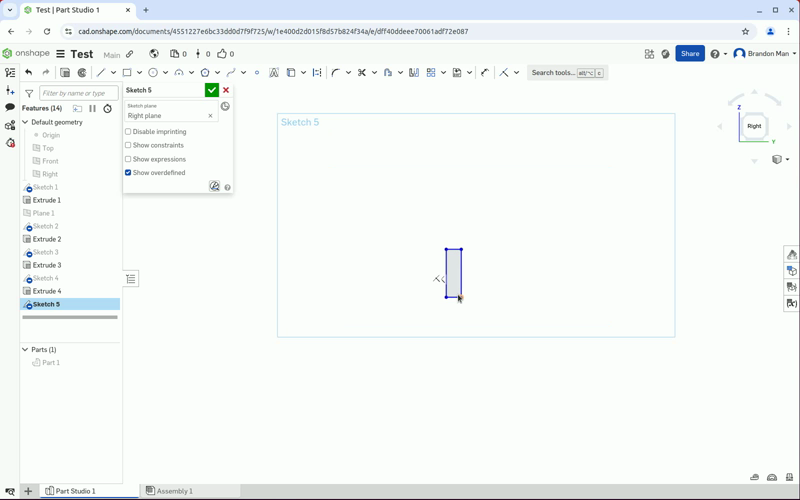
scroll(6)
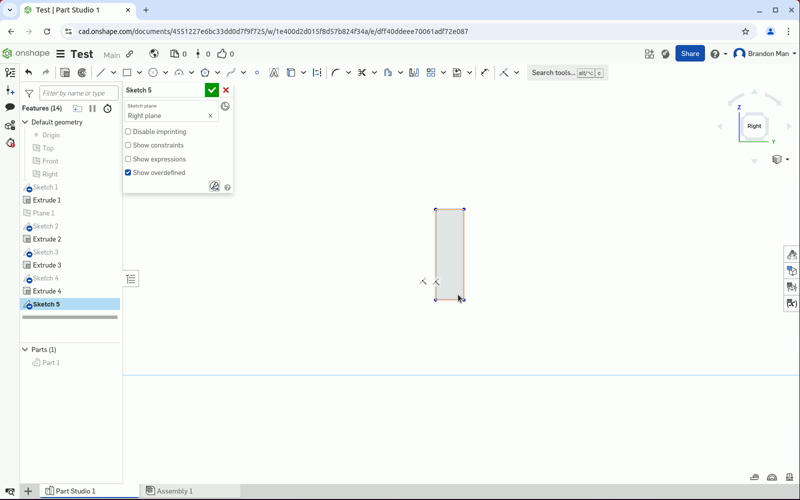
click(458, 294)
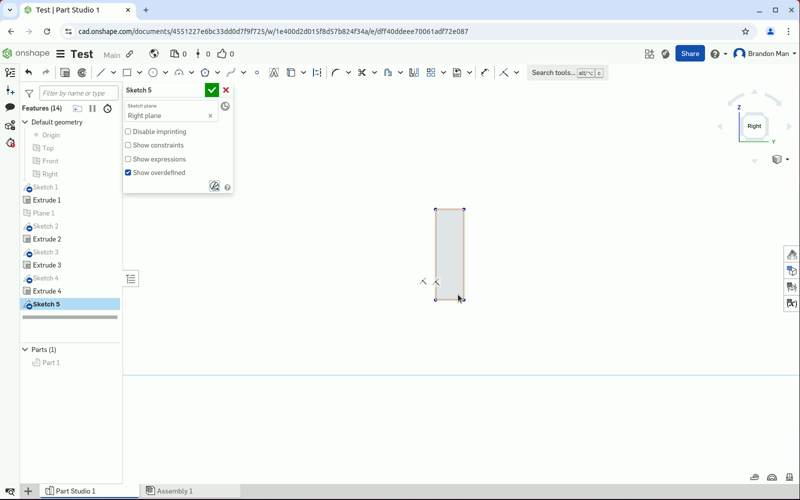
scroll(-6)
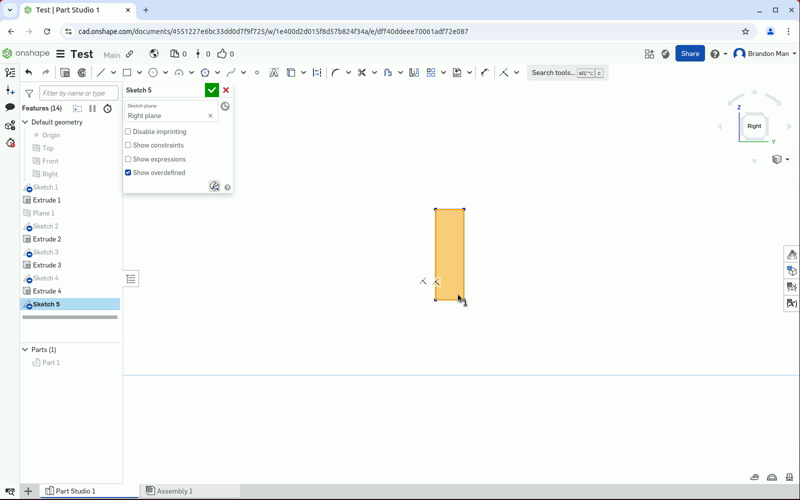
scroll(-6)
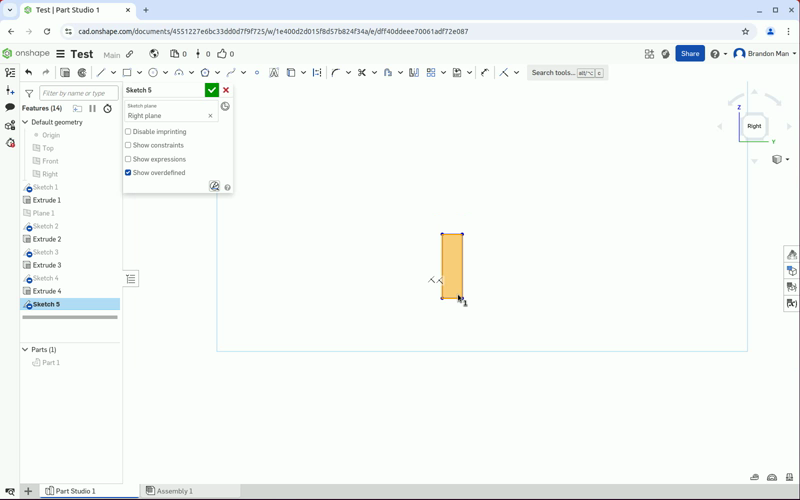
scroll(-6)
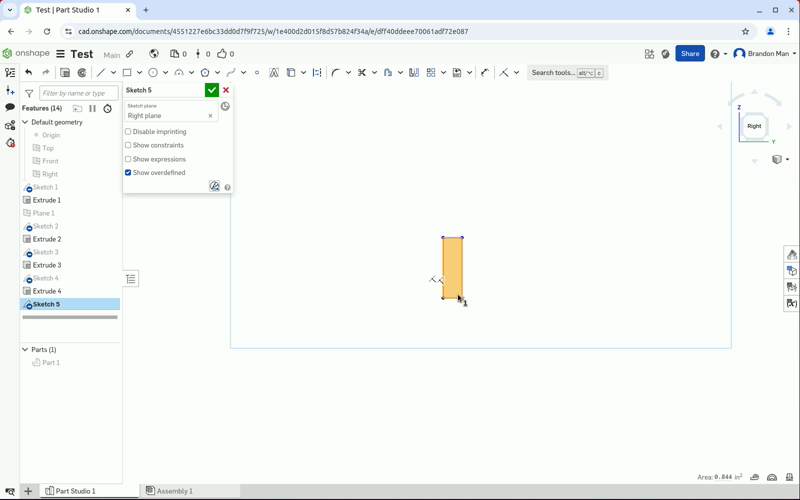
scroll(-6)
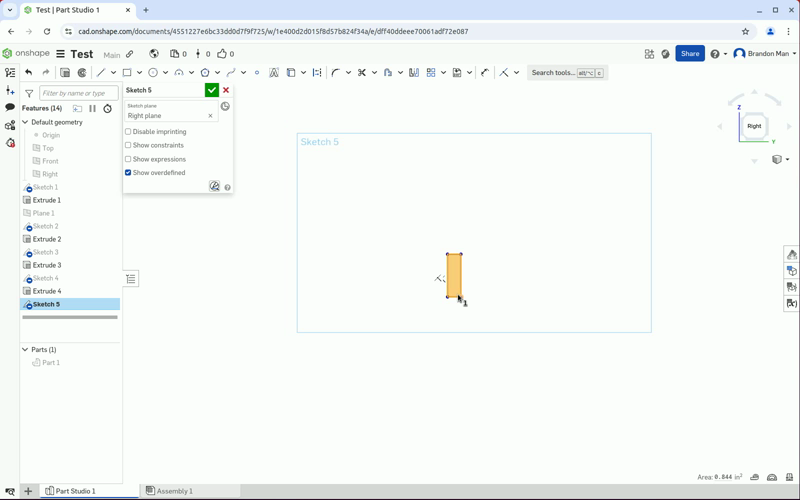
scroll(-6)
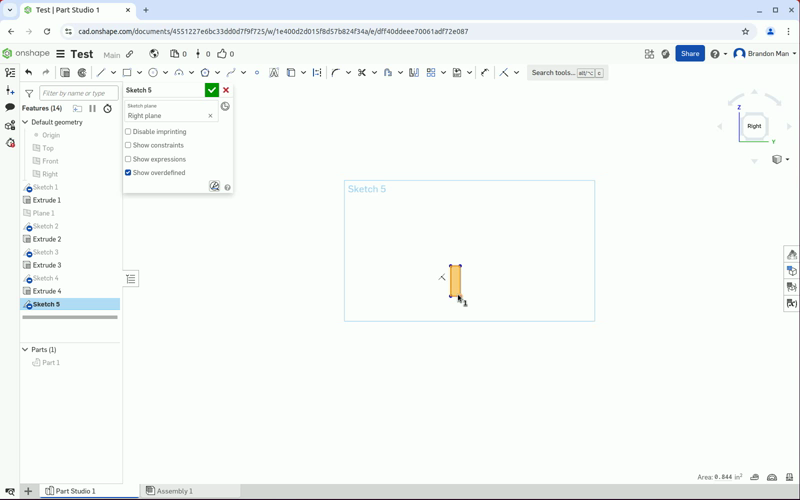
scroll(-6)
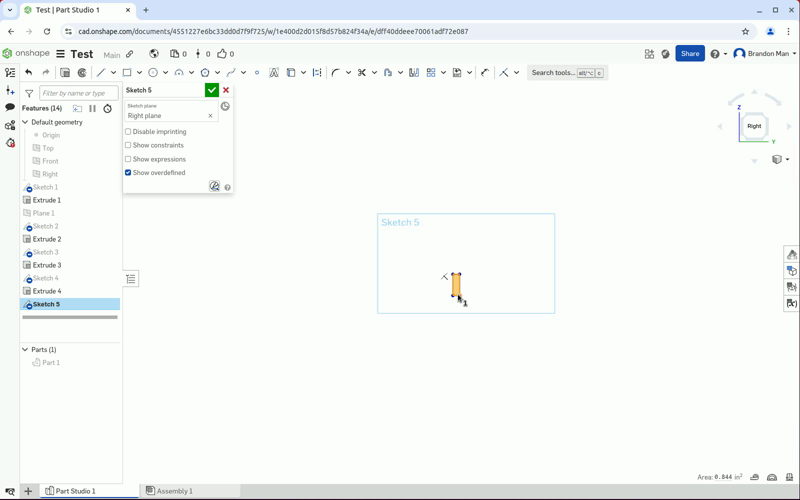
scroll(-6)
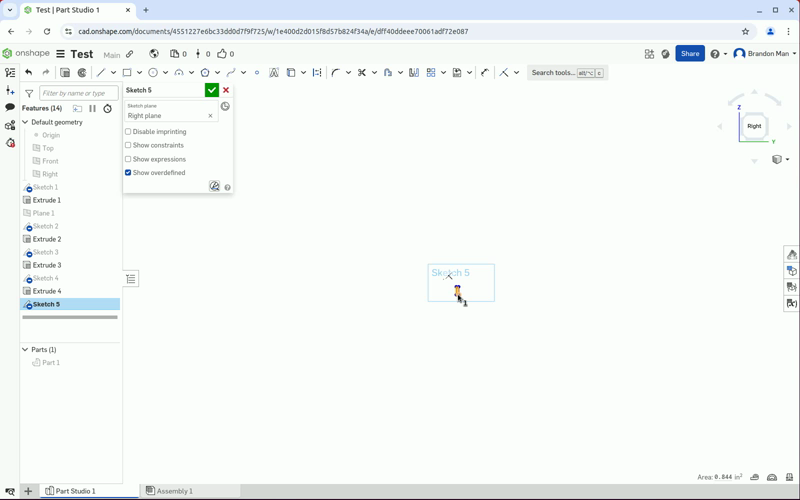
mouse_move(73, 352)
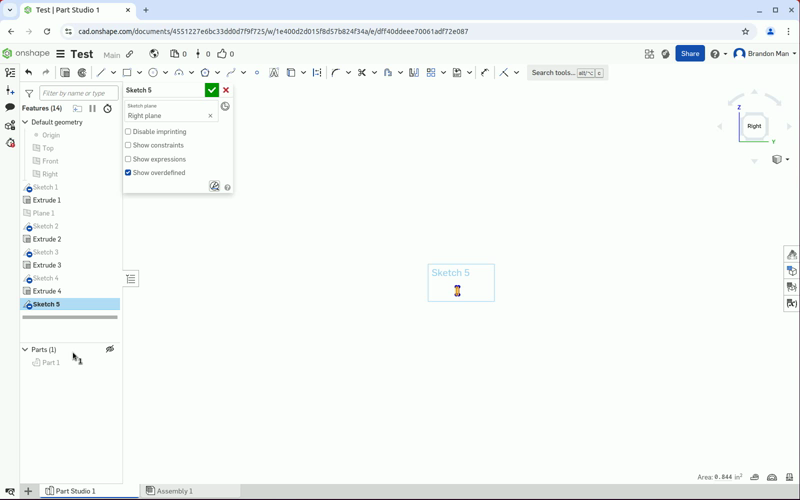
key(shift+y)
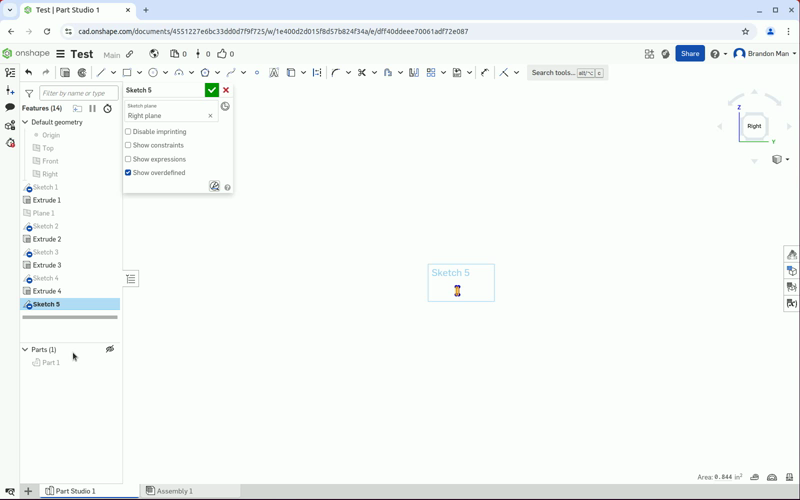
key(shift+e)
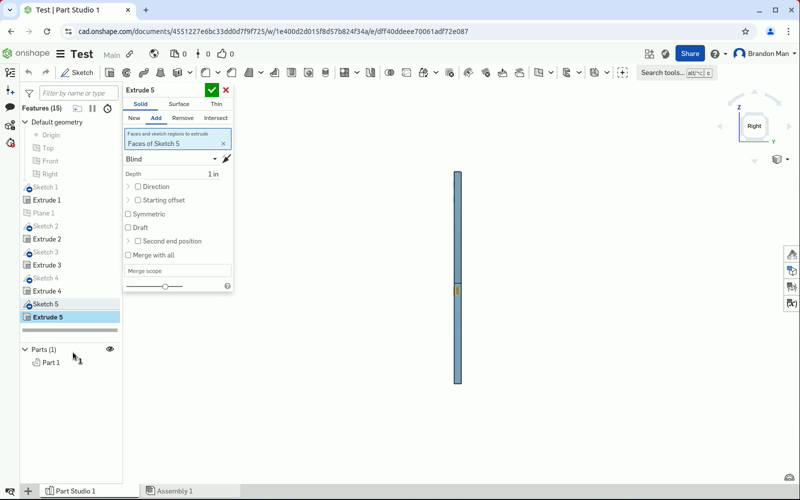
mouse_move(143, 106)
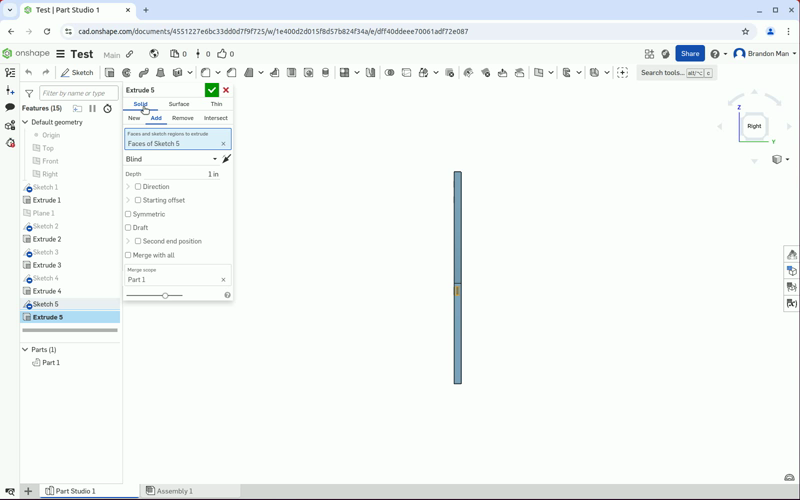
click(143, 106)
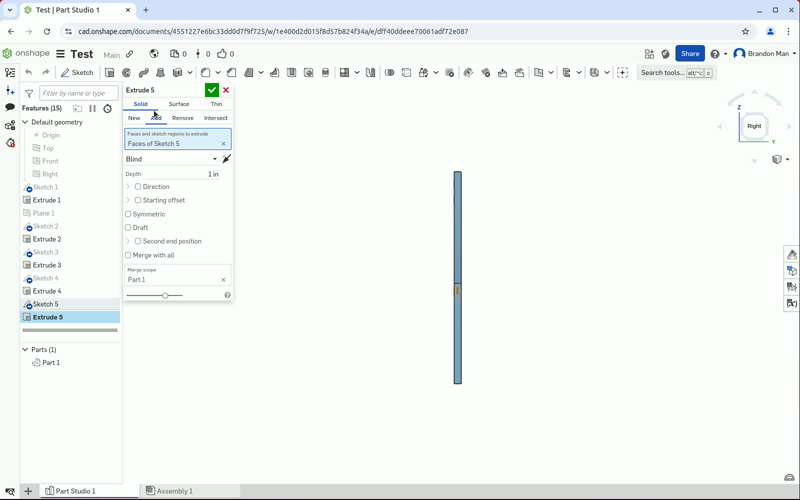
mouse_move(186, 120)
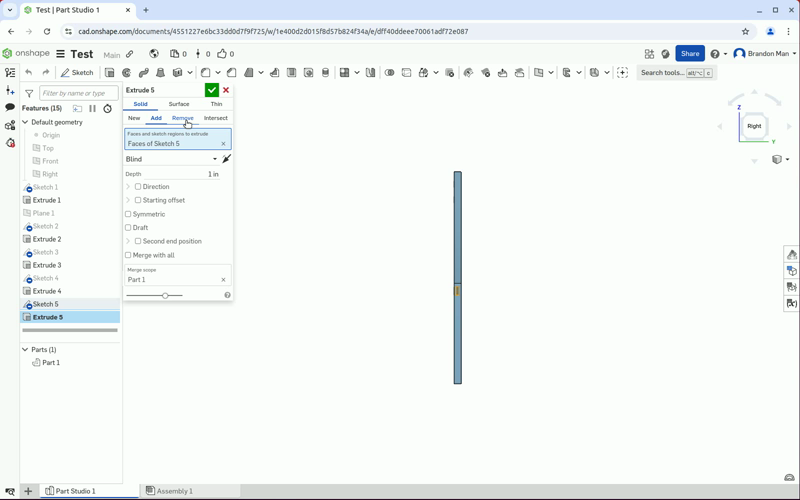
click(186, 120)
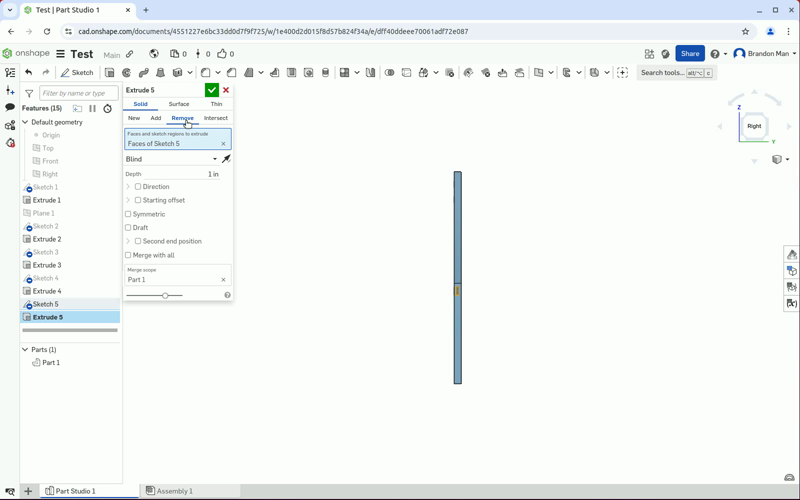
key(tab, 4)
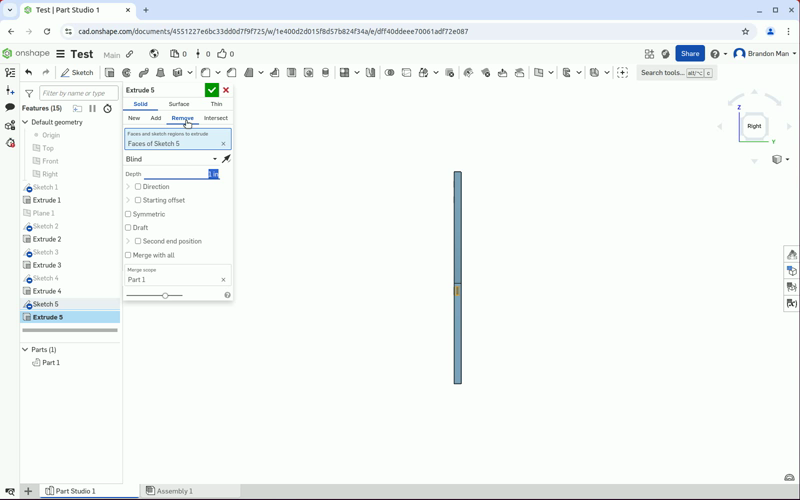
text(0.481)
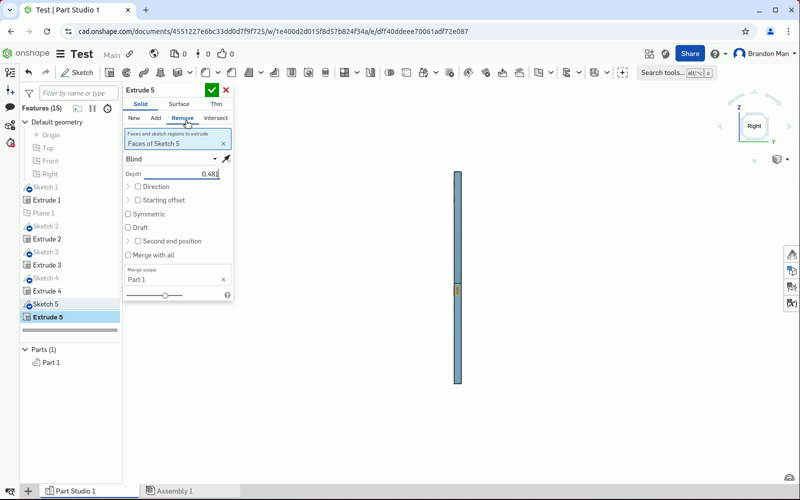
key(tab, 6)
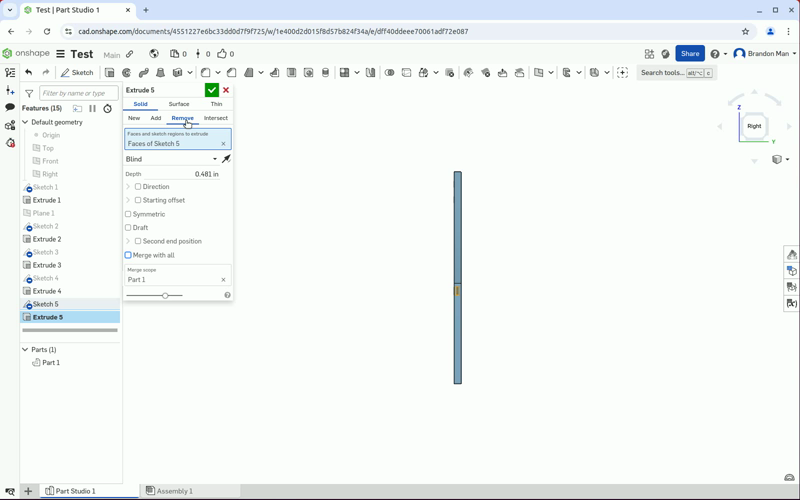
key(space)
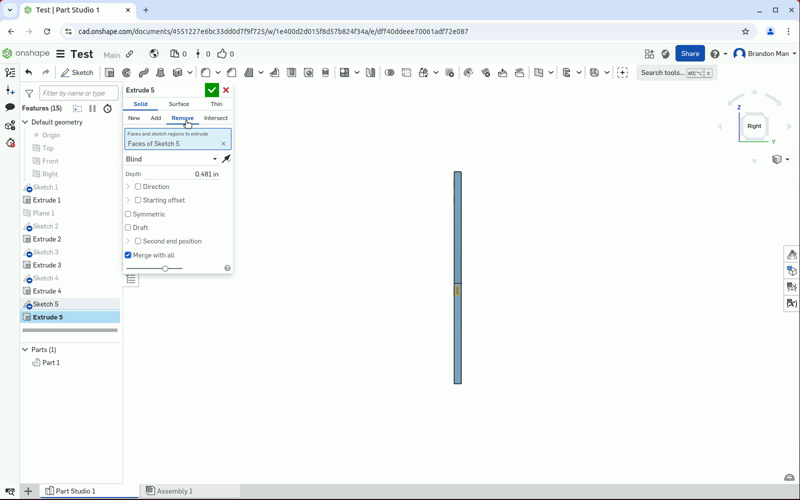
key(enter)
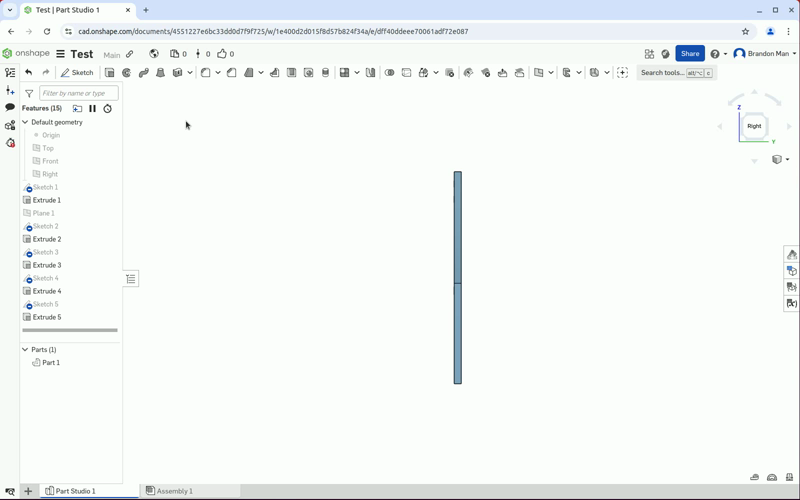
key(shift+h)
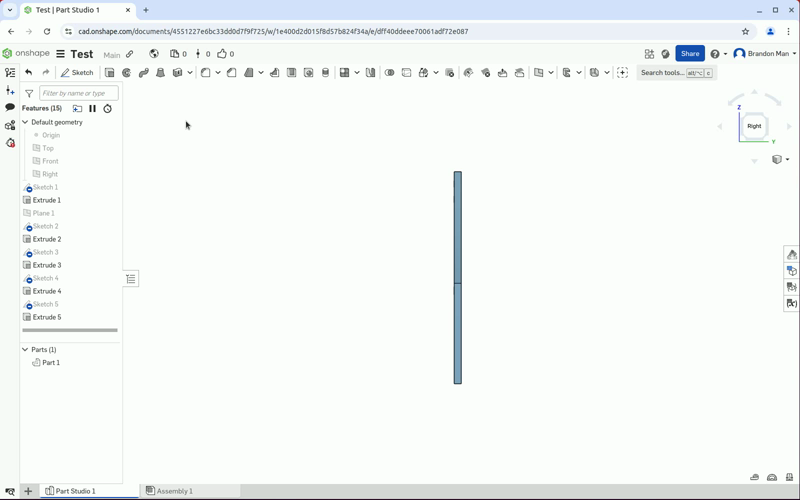
key(shift+h)
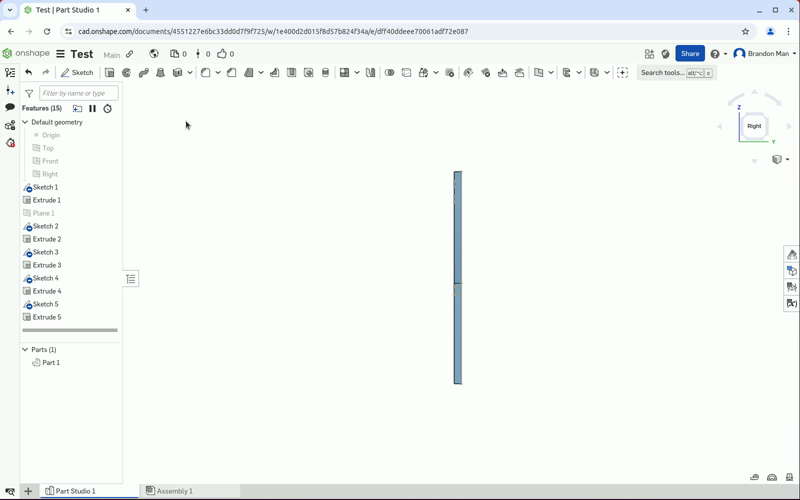
key(shift+7)
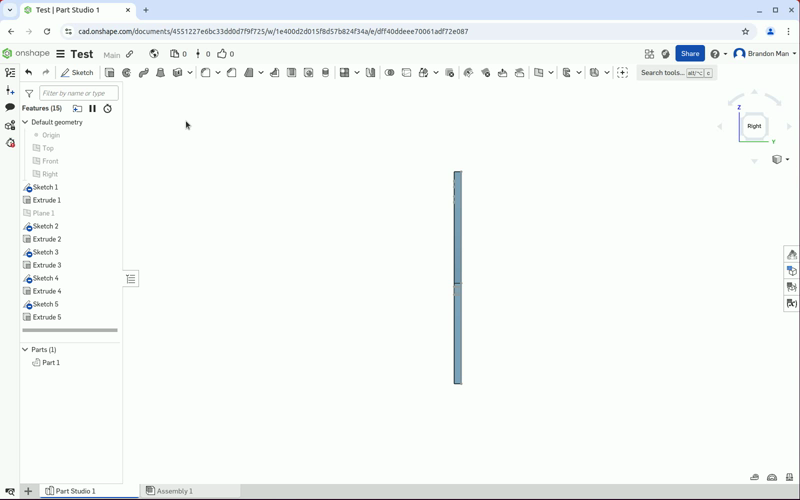
key(right, 2)
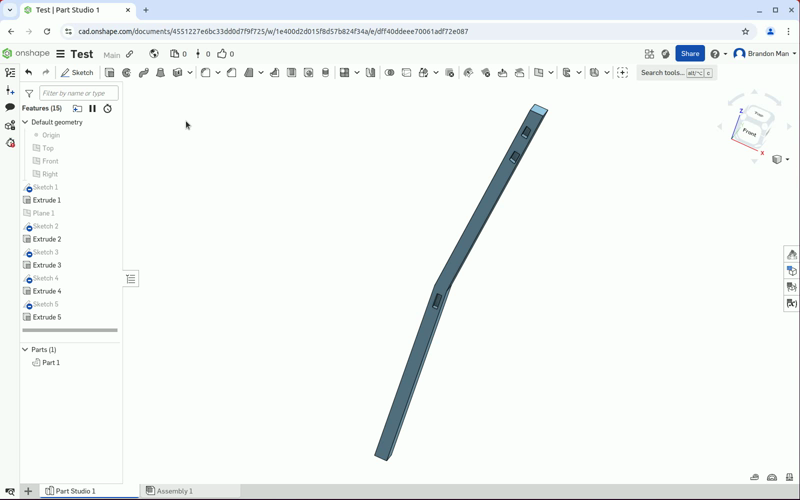
key(down, 2)
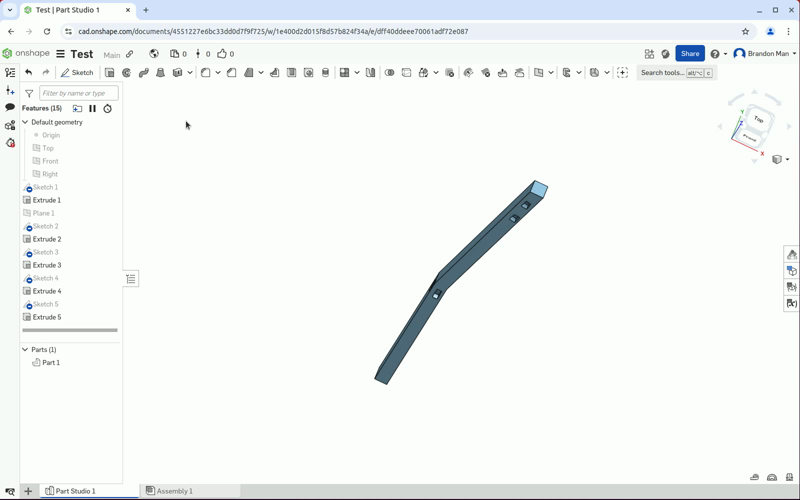
key(up, 2)
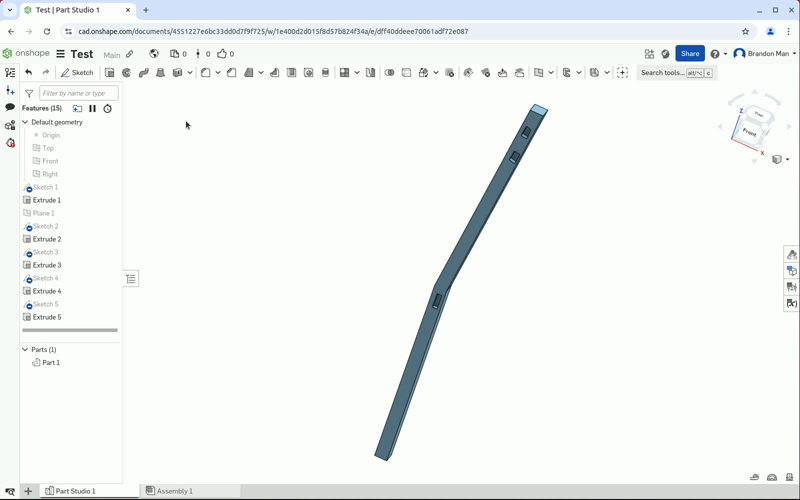
key(left, 2)
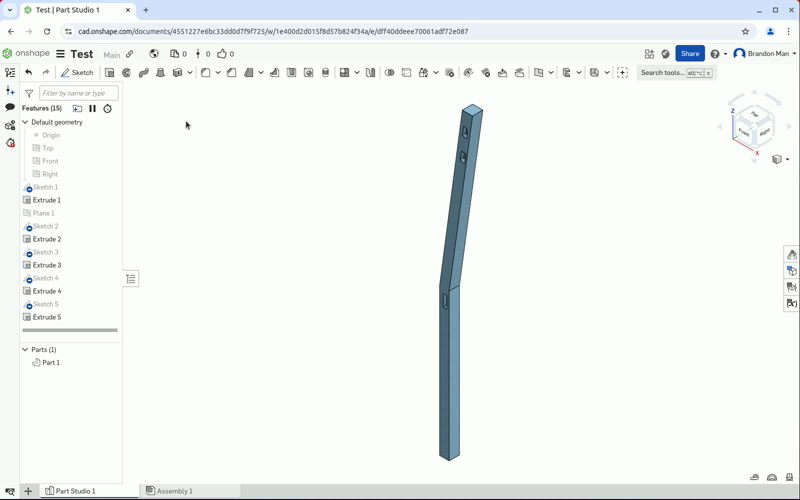
mouse_move(73, 189)
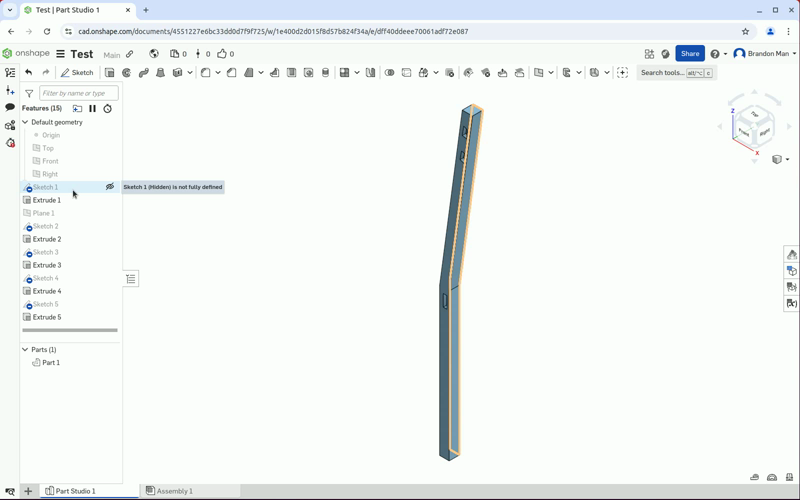
click(73, 189)